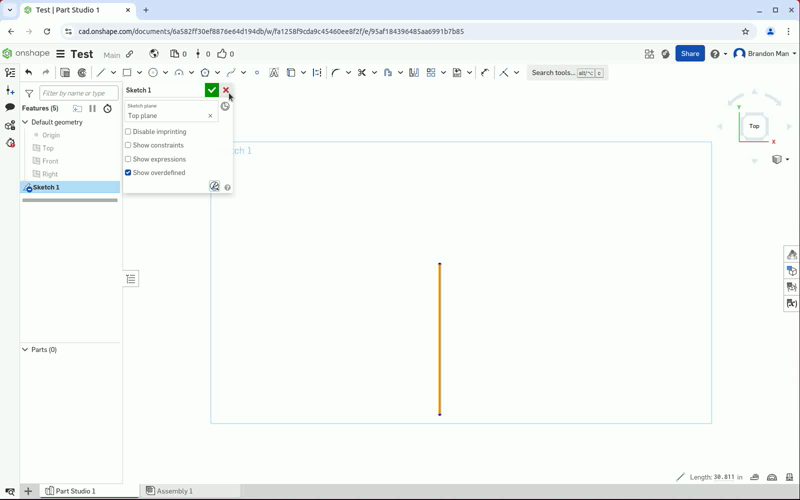
key(shift+h)
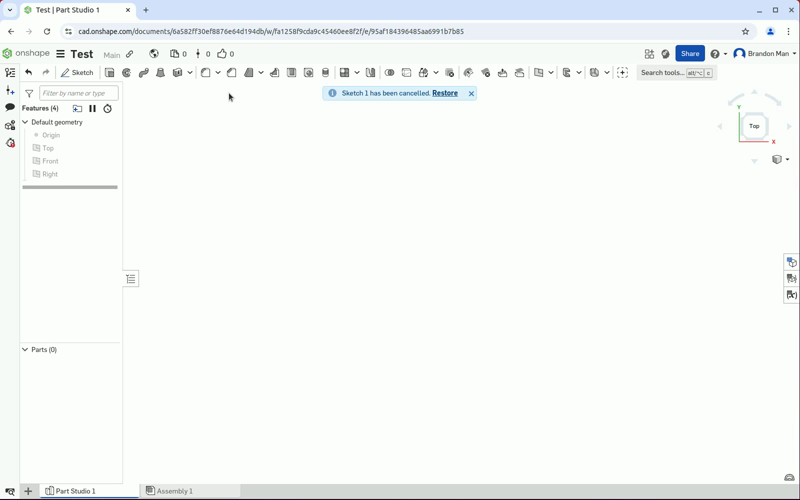
mouse_move(73, 352)
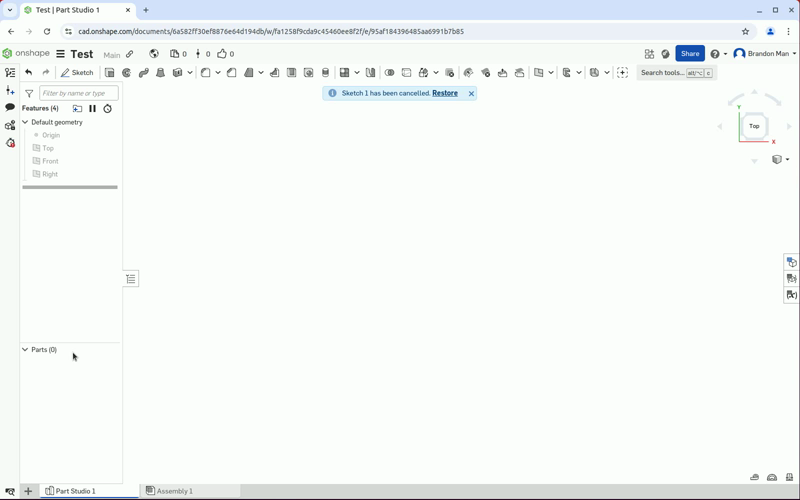
key(y)
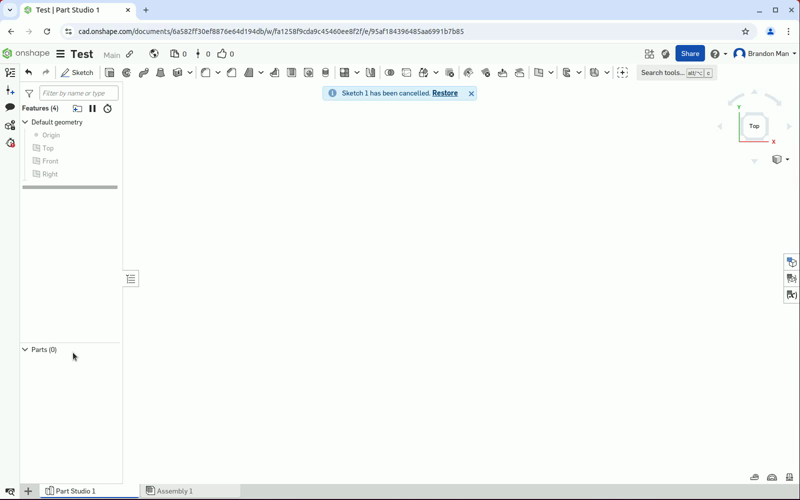
key(shift+p)
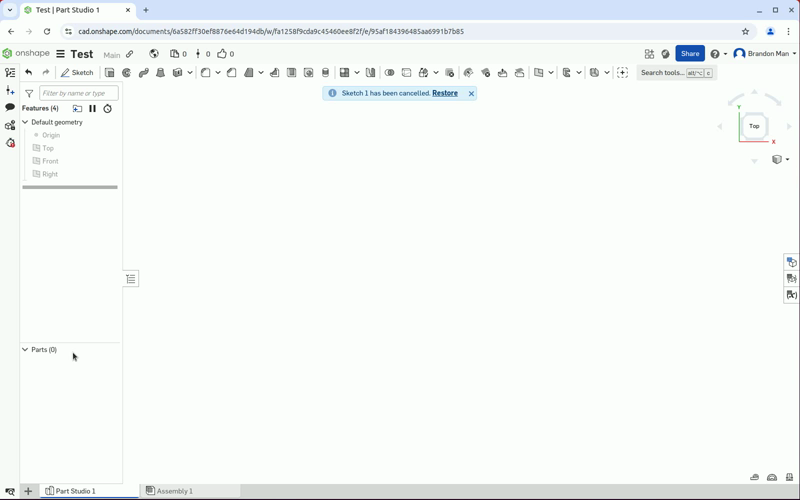
key(space)
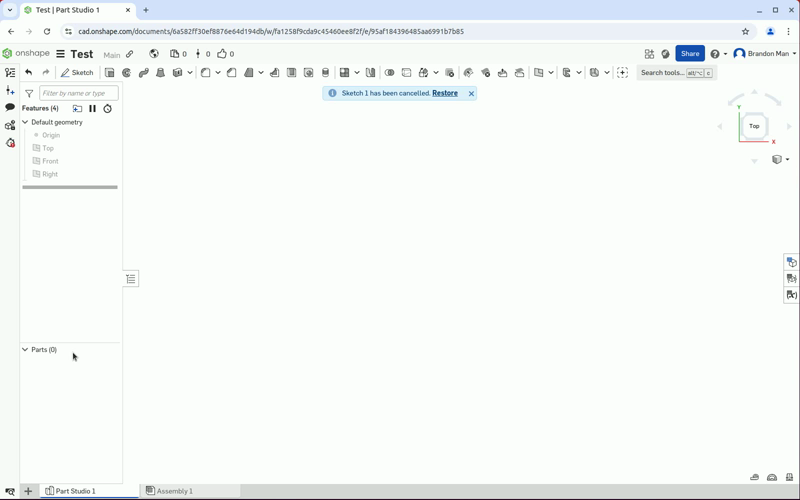
key_down(shift)
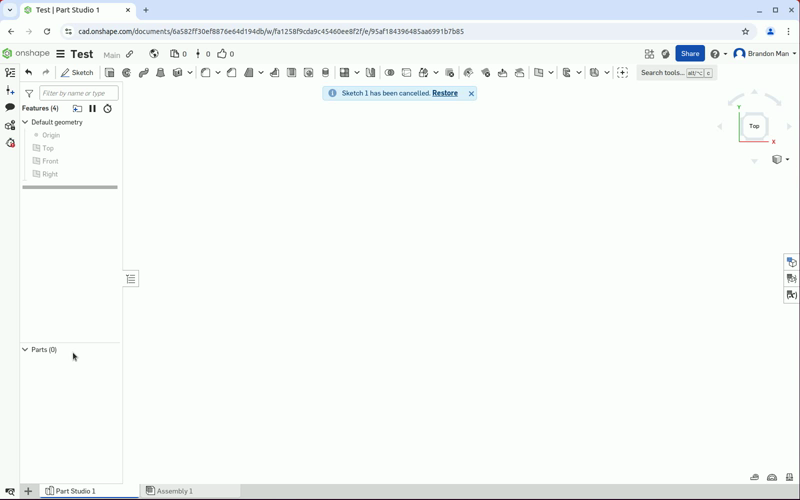
key(up)
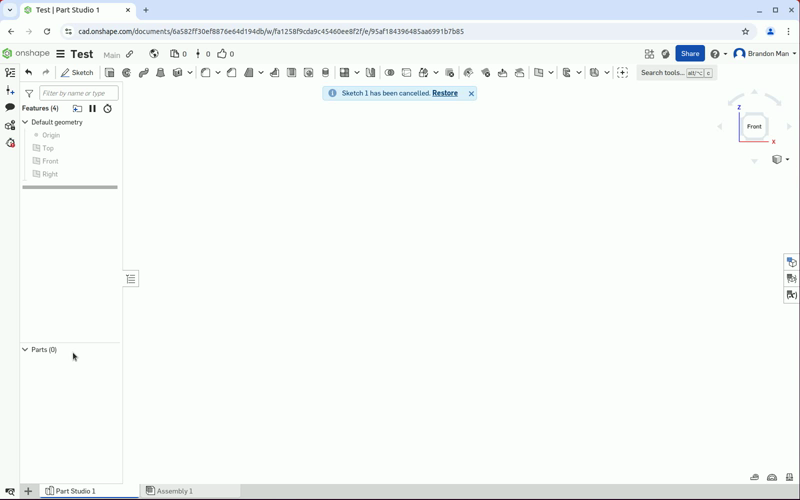
key_up(shift)
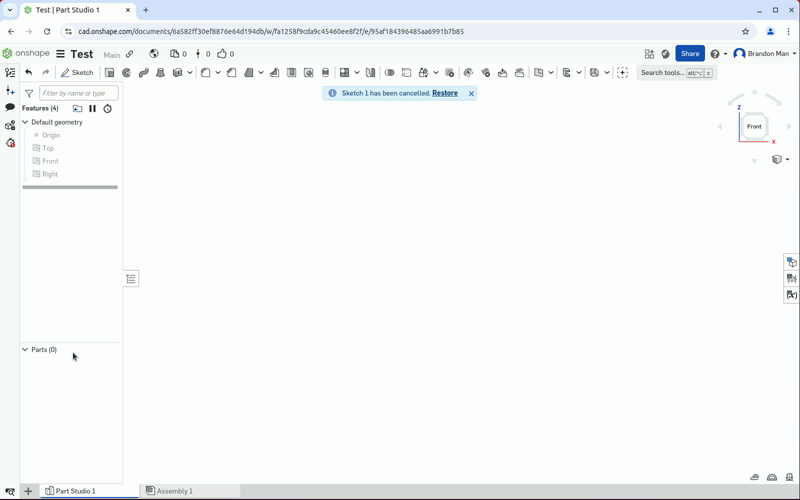
mouse_move(73, 352)
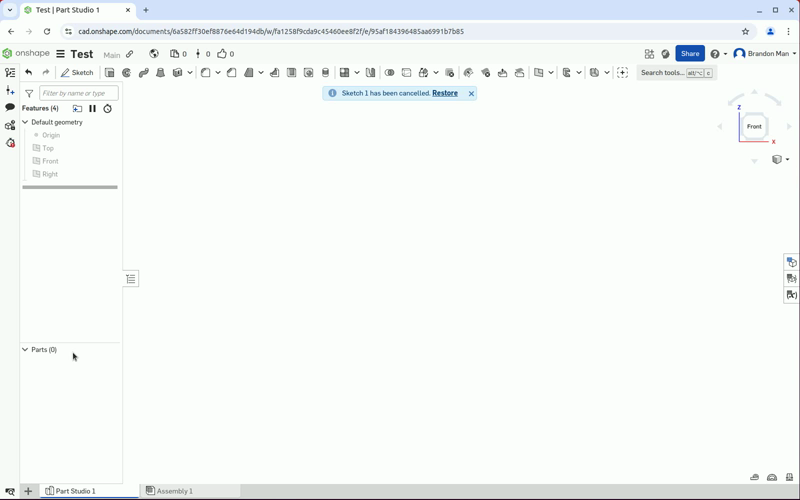
key(shift+y)
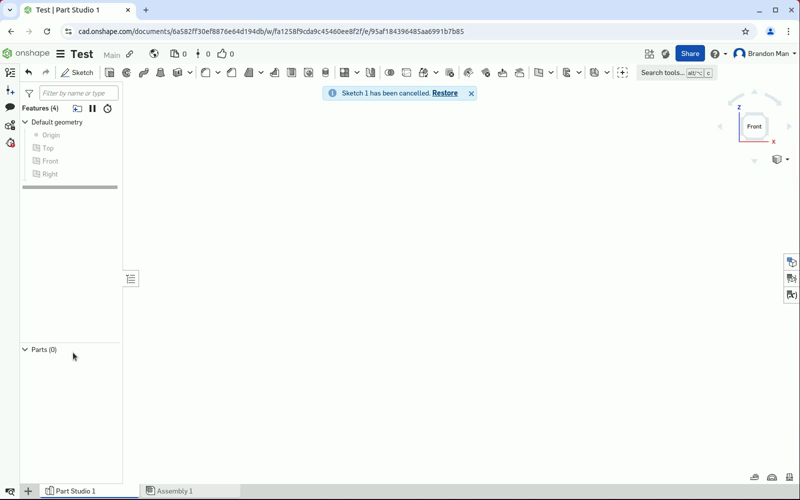
key(shift+s)
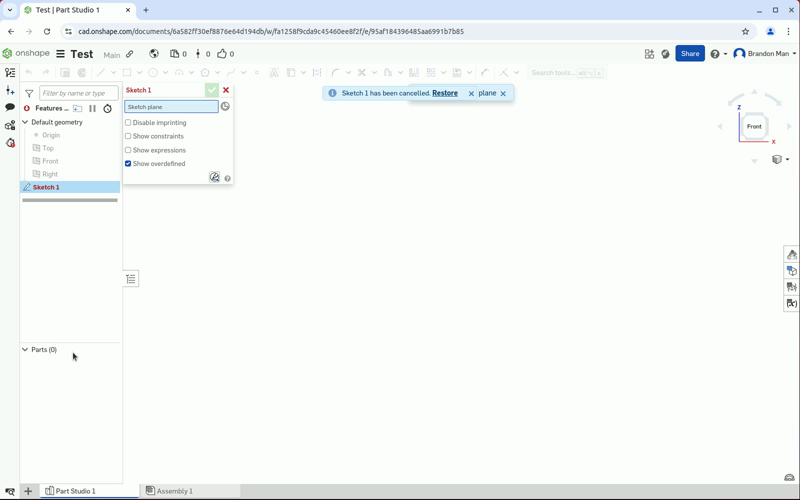
mouse_move(73, 163)
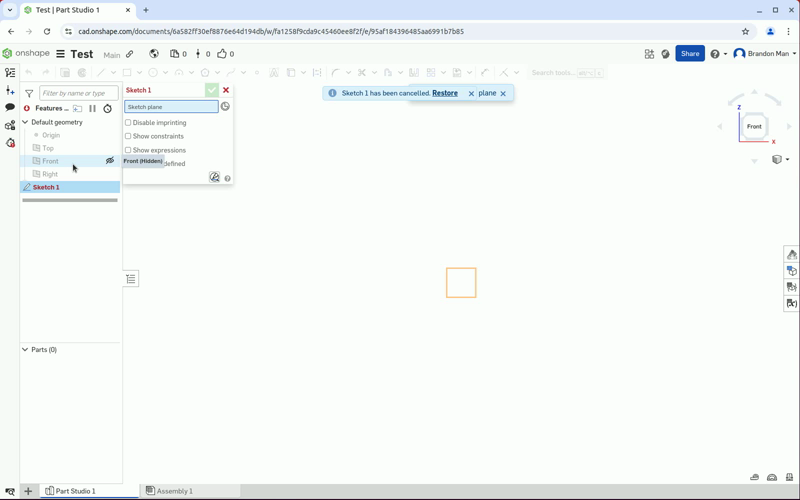
click(73, 163)
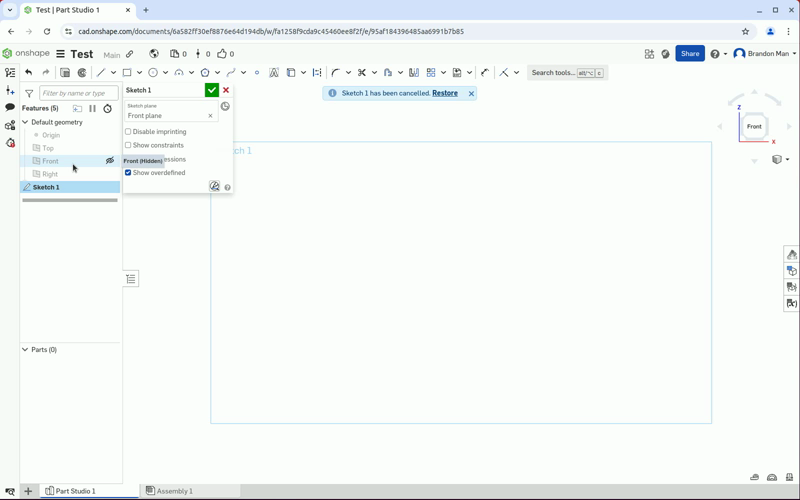
mouse_move(73, 352)
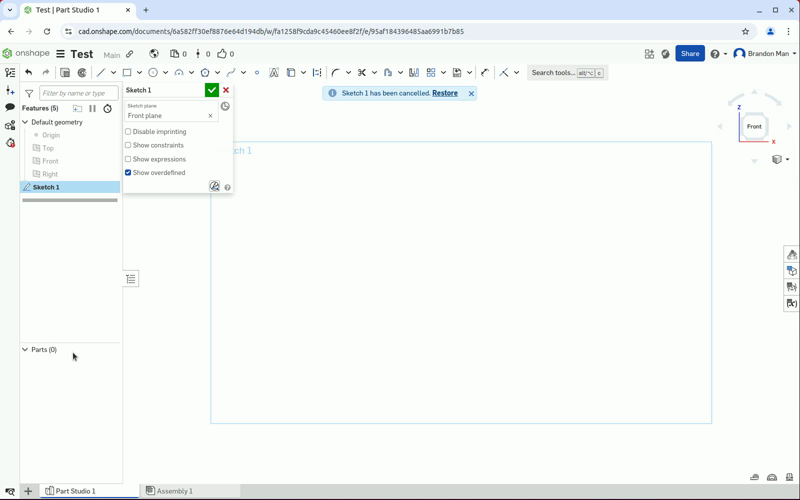
key(y)
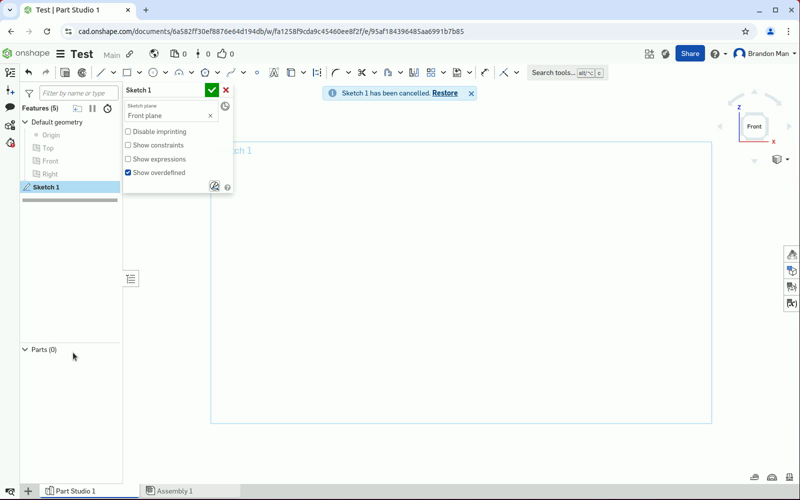
key(c)
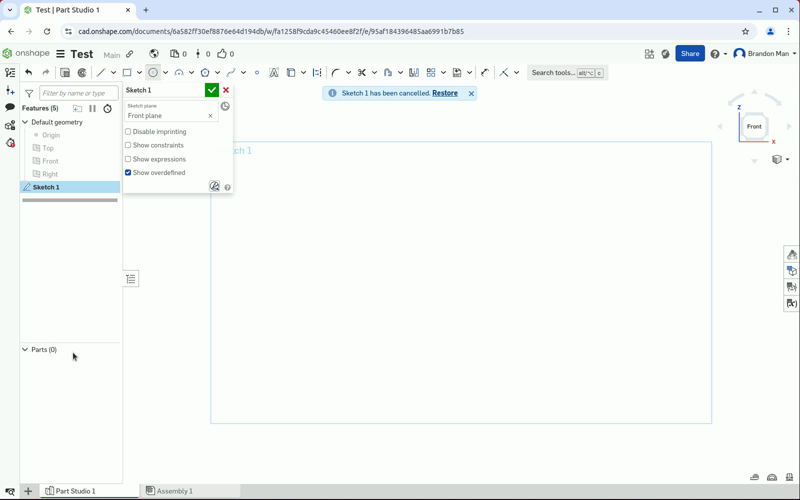
key_down(shift)
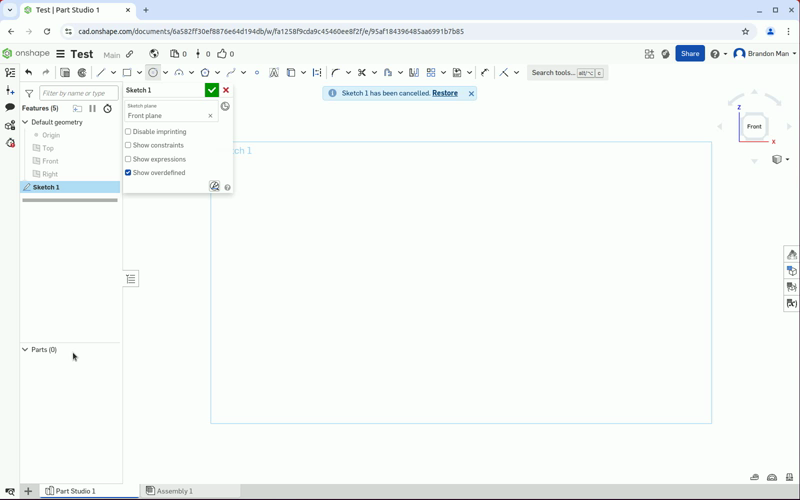
mouse_move(461, 178)
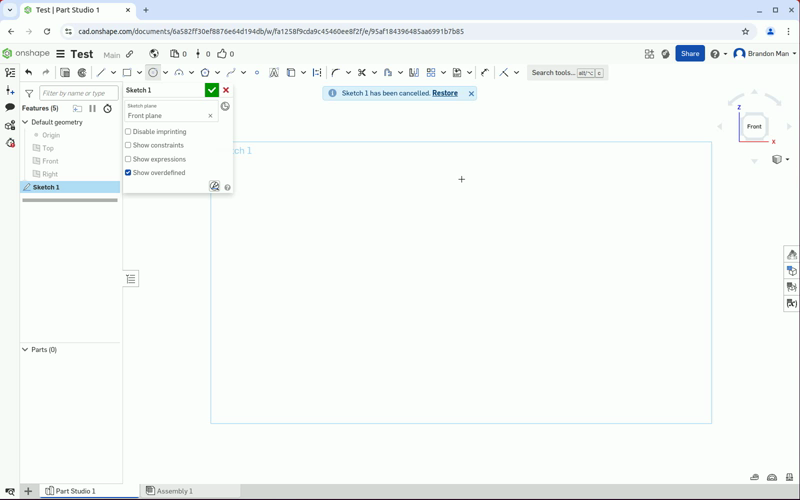
click(461, 178)
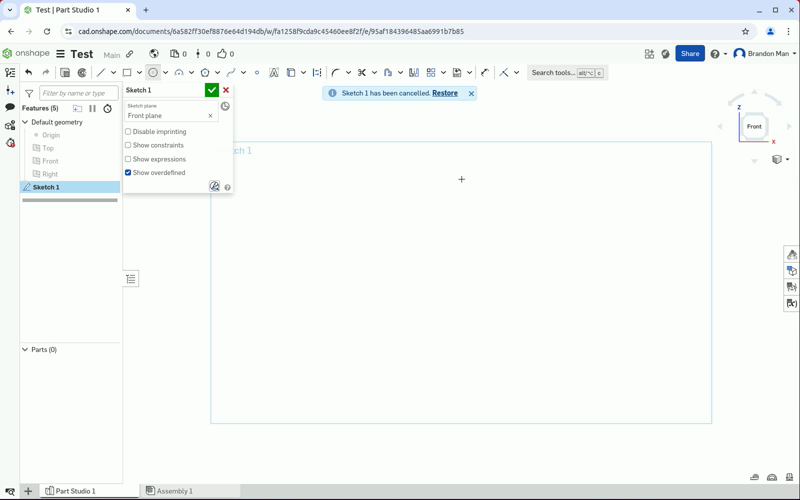
key_up(shift)
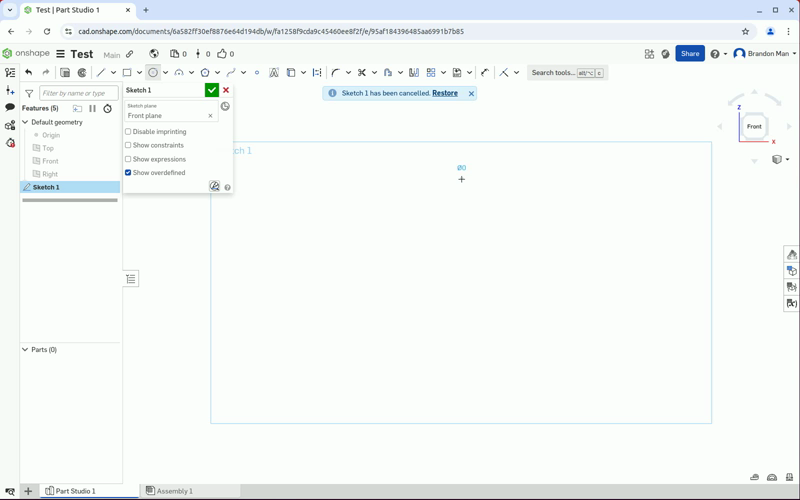
mouse_move(471, 178)
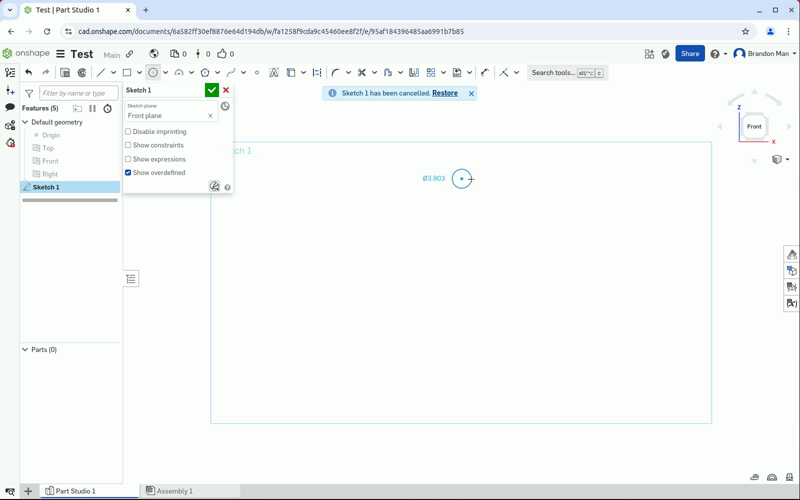
click(471, 178)
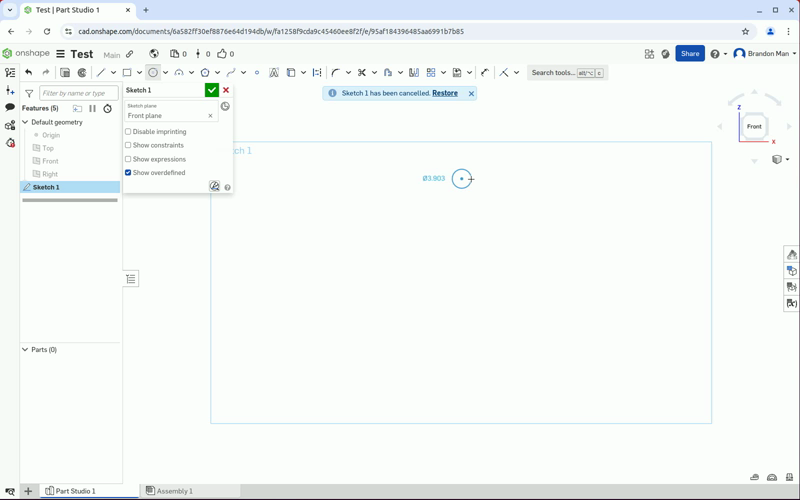
key(esc)
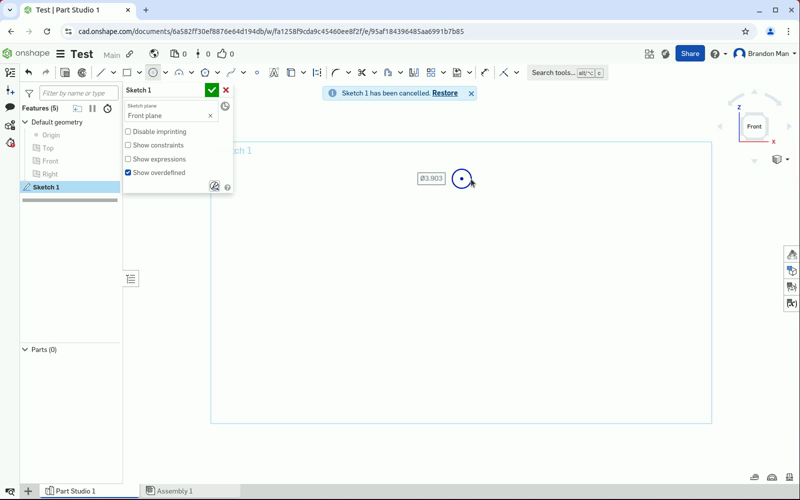
key(c)
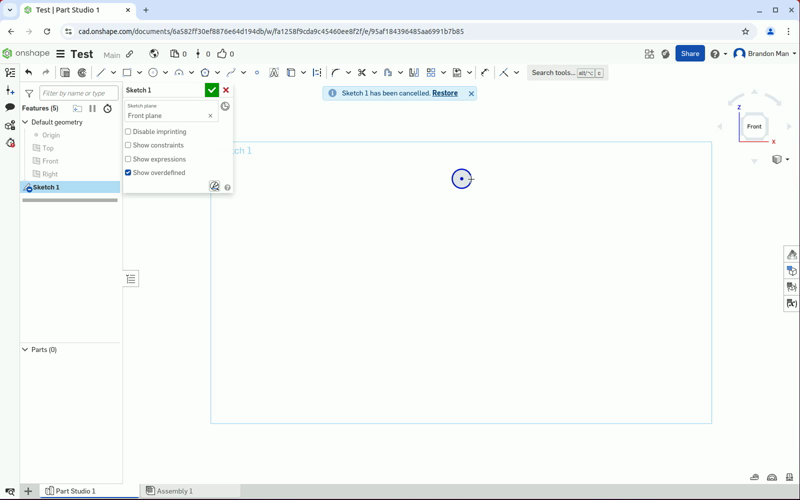
key_down(shift)
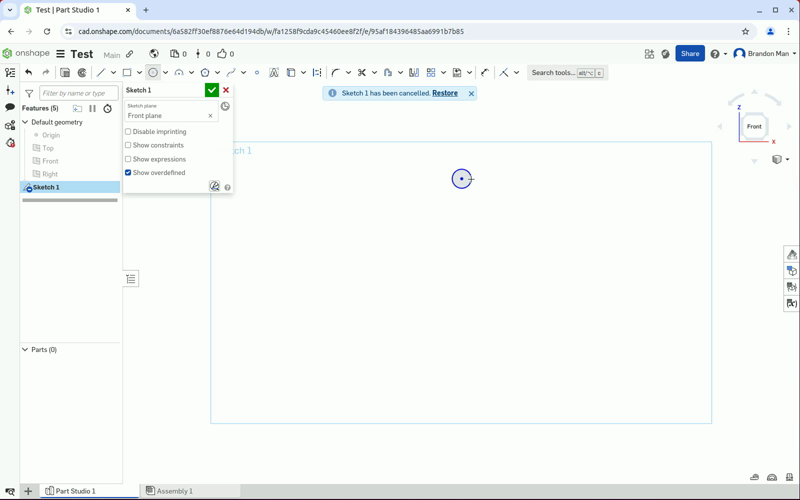
mouse_move(461, 178)
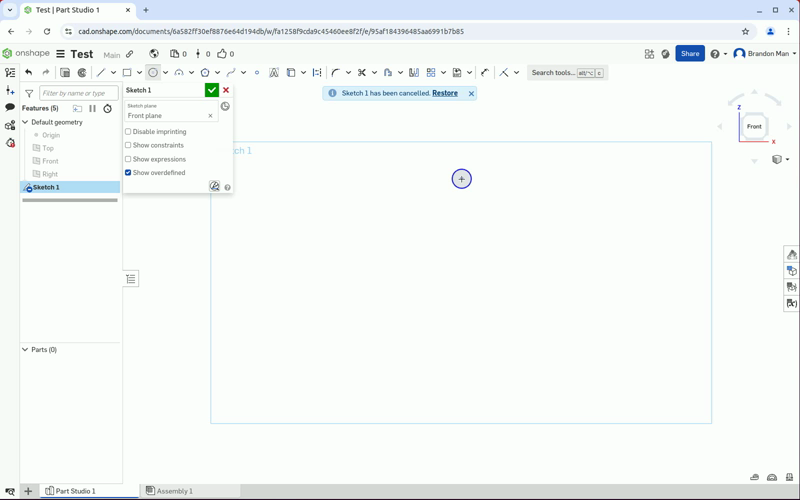
click(461, 178)
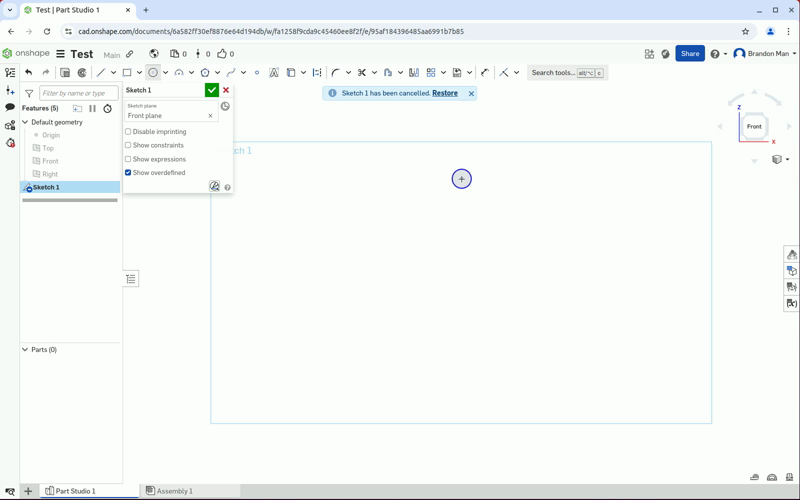
key_up(shift)
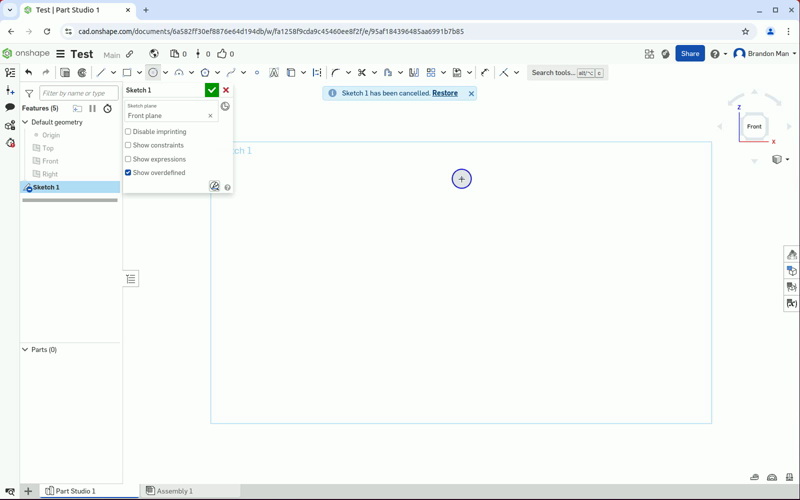
mouse_move(464, 178)
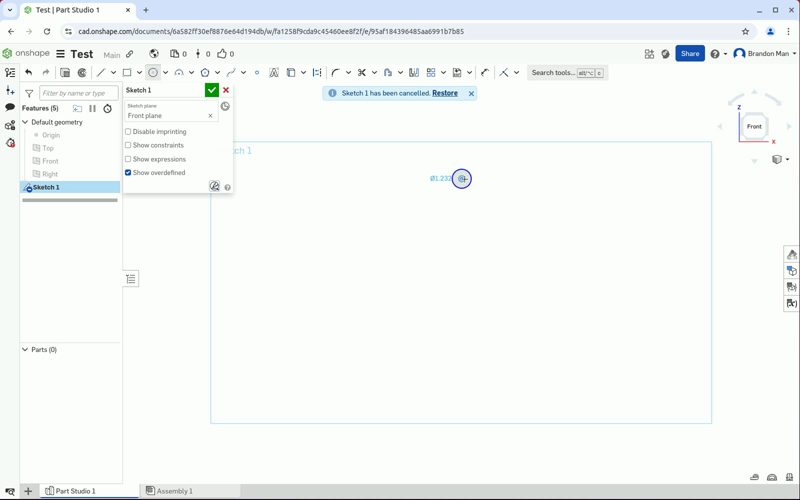
scroll(6)
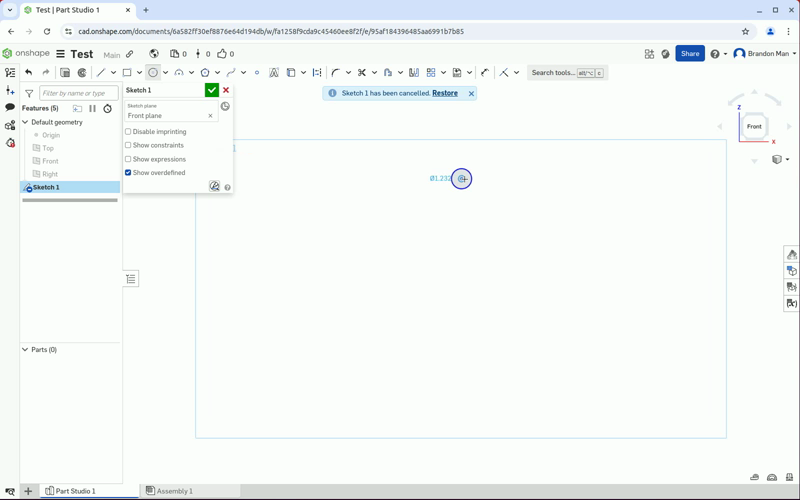
scroll(6)
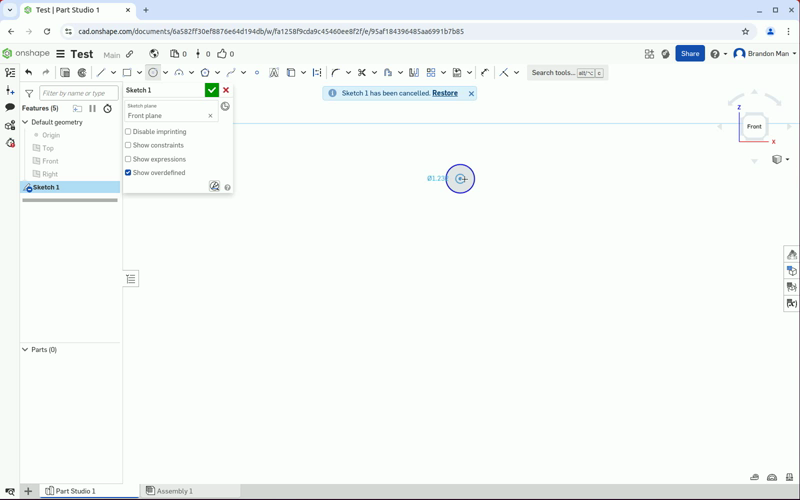
scroll(6)
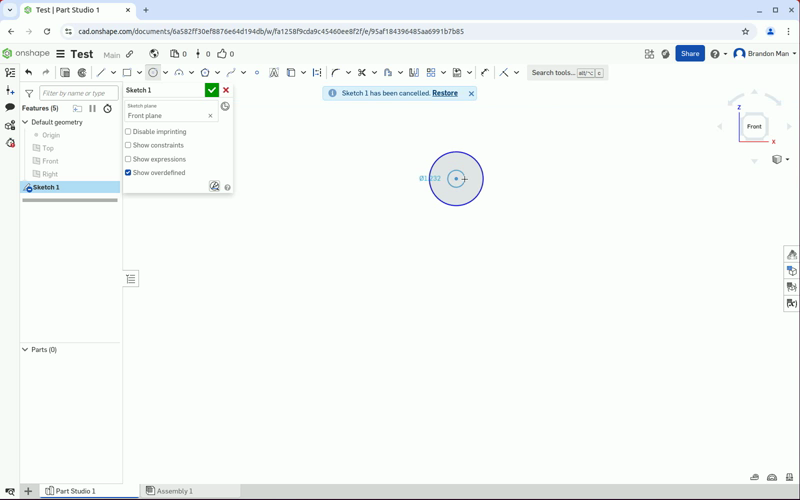
scroll(6)
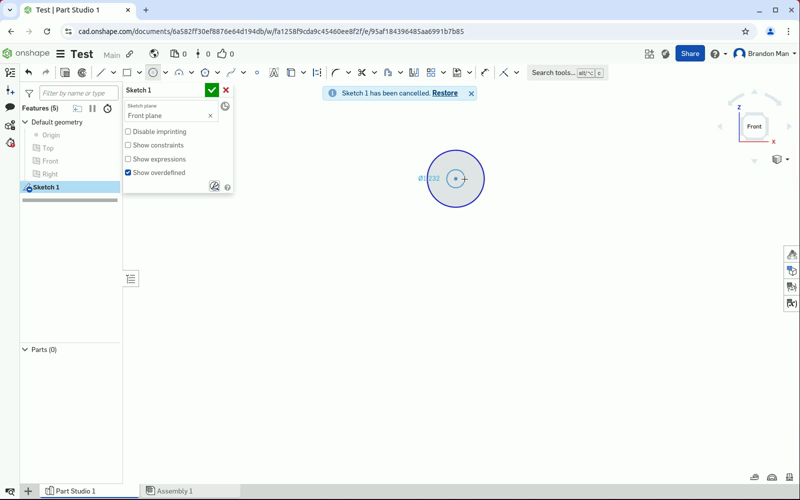
scroll(6)
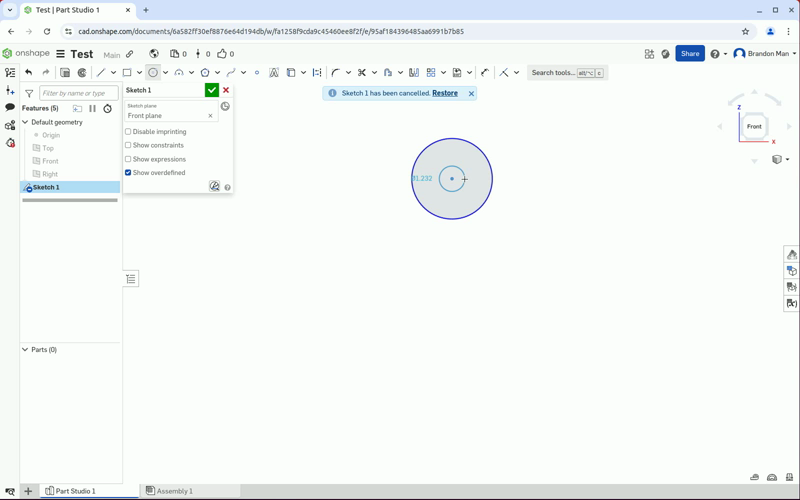
scroll(6)
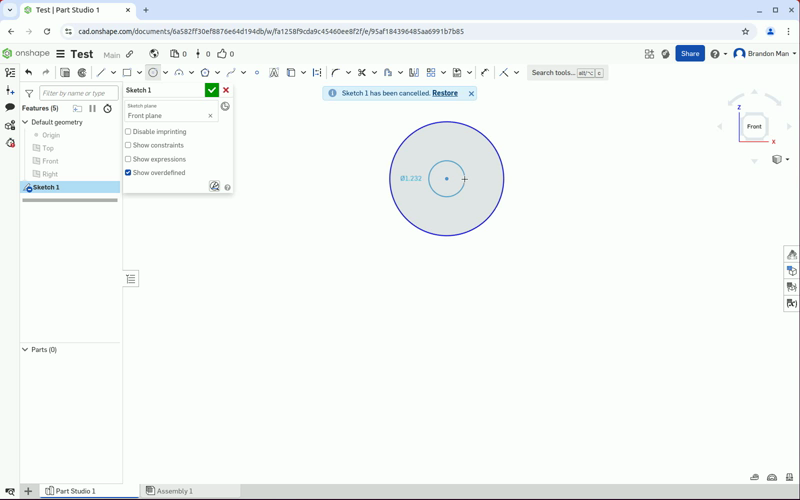
scroll(6)
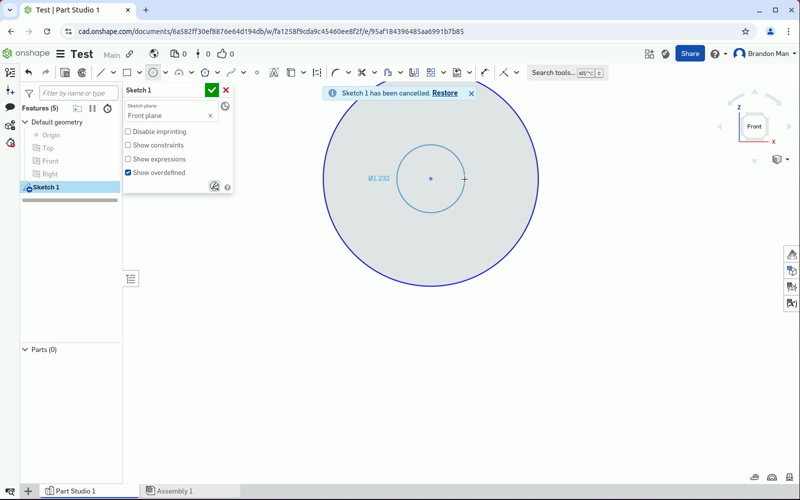
click(464, 178)
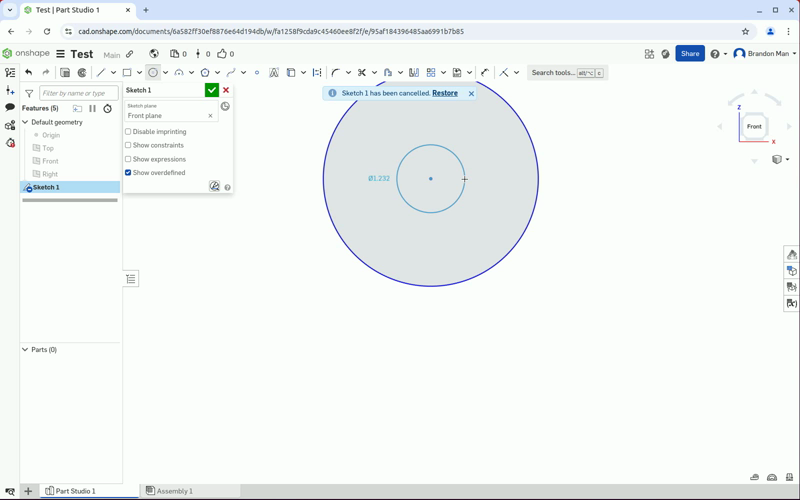
scroll(-6)
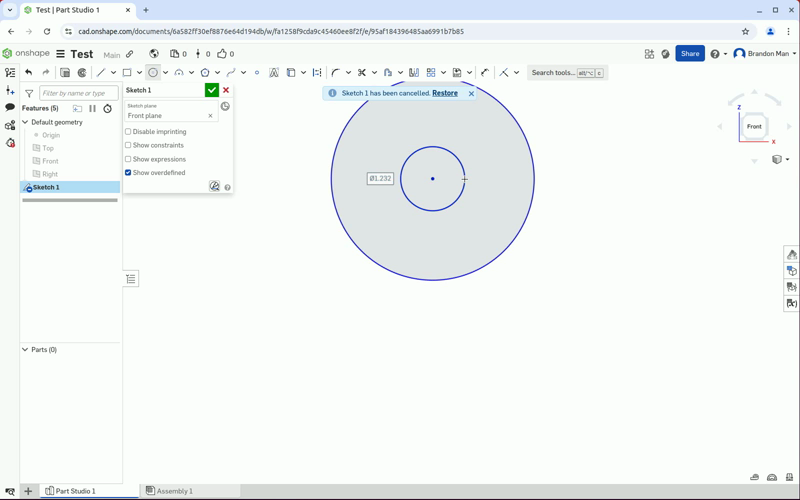
scroll(-6)
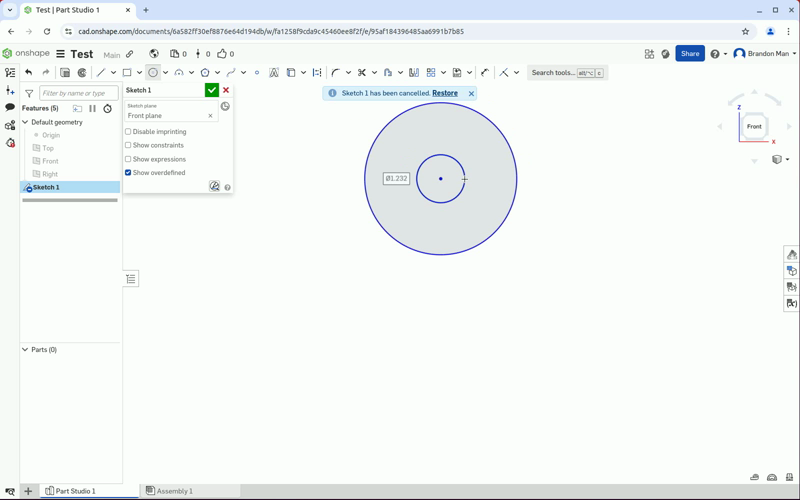
scroll(-6)
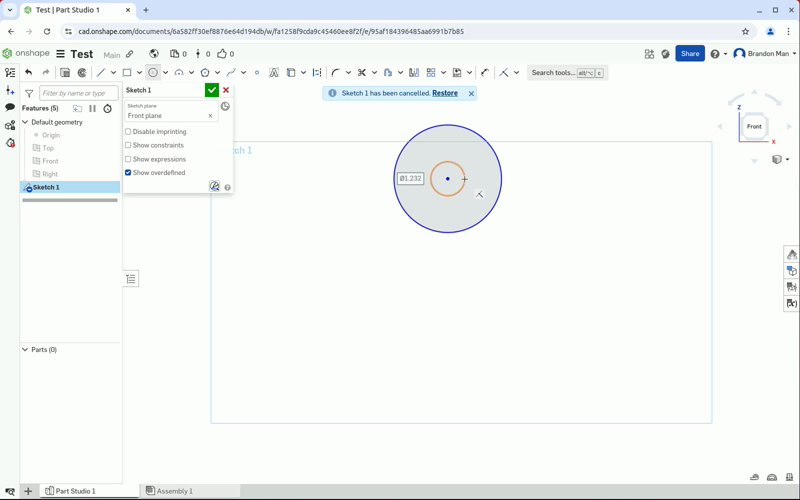
scroll(-6)
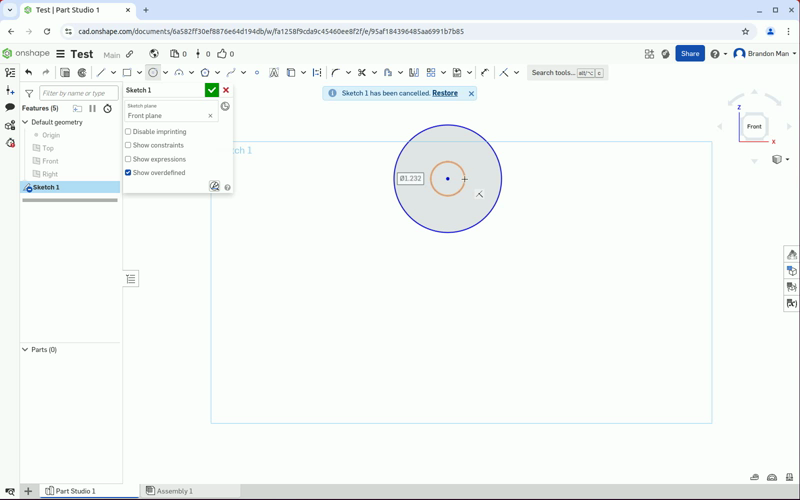
scroll(-6)
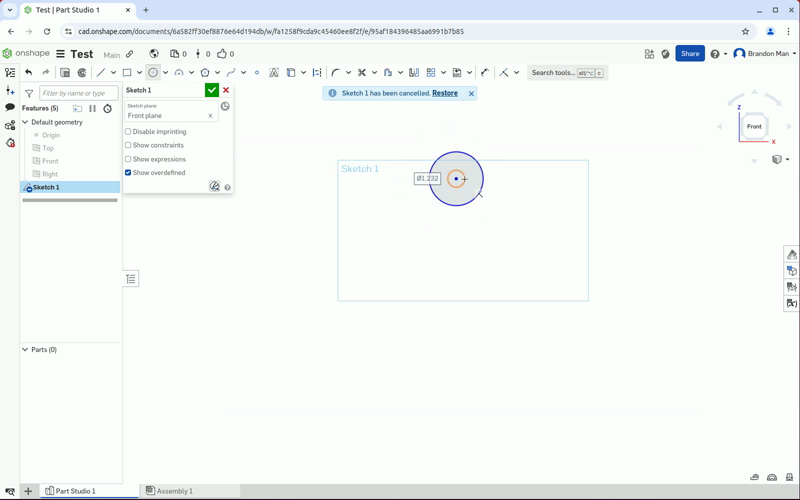
scroll(-6)
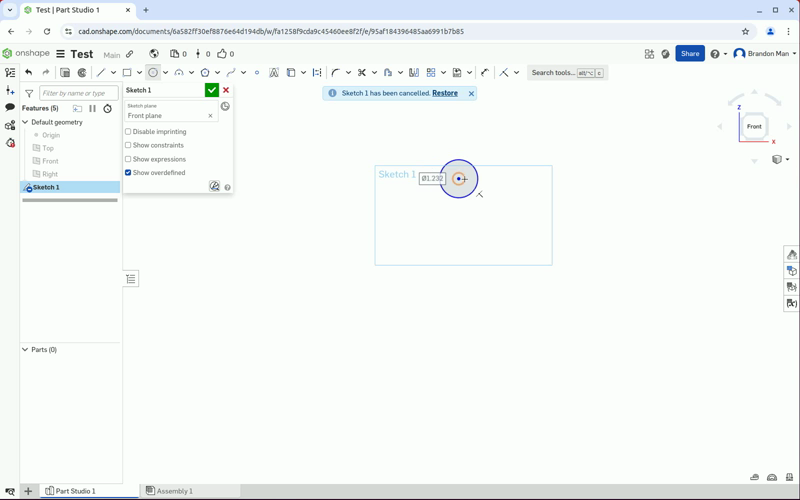
scroll(-6)
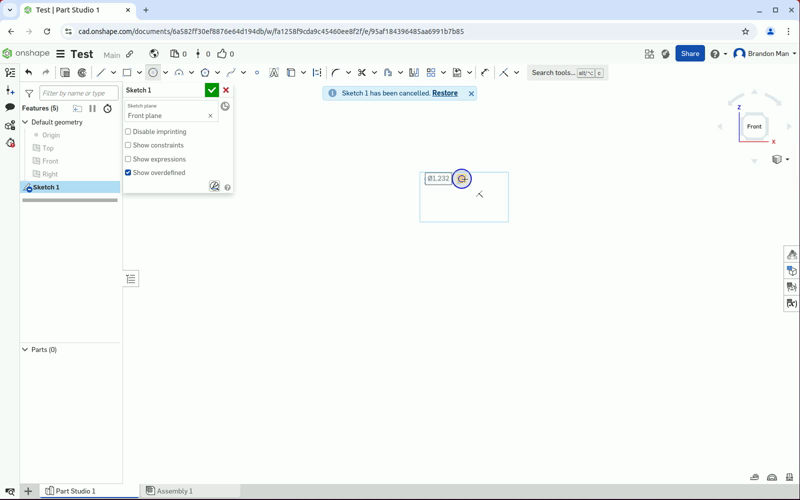
key(esc)
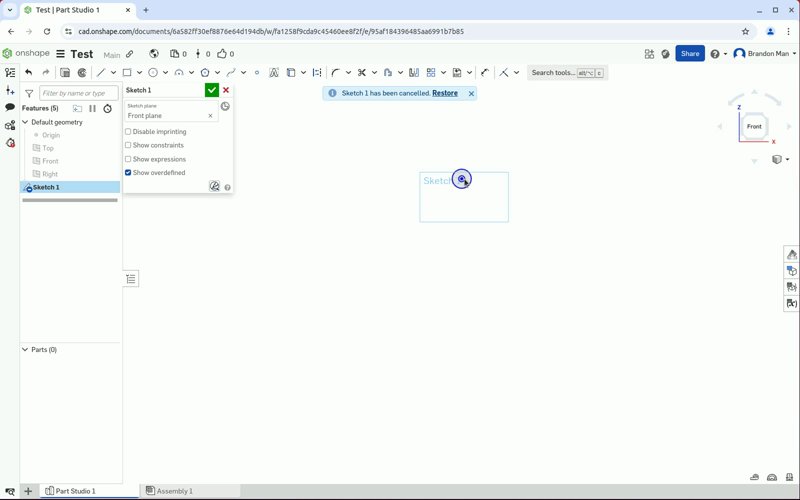
mouse_move(455, 177)
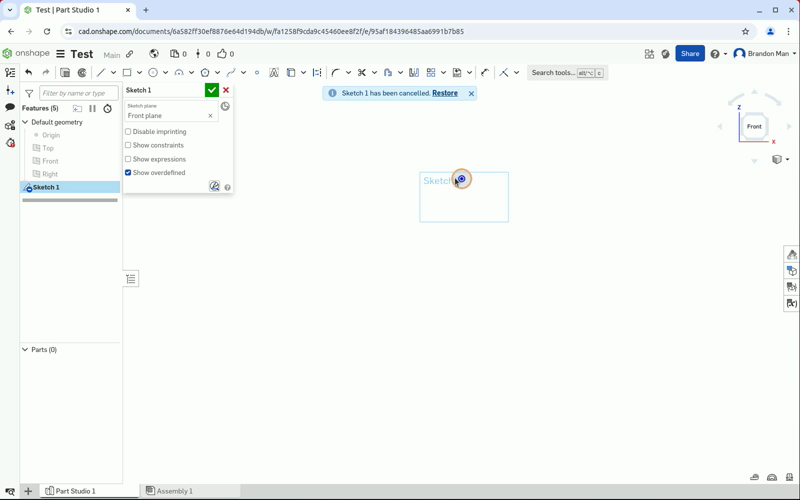
scroll(6)
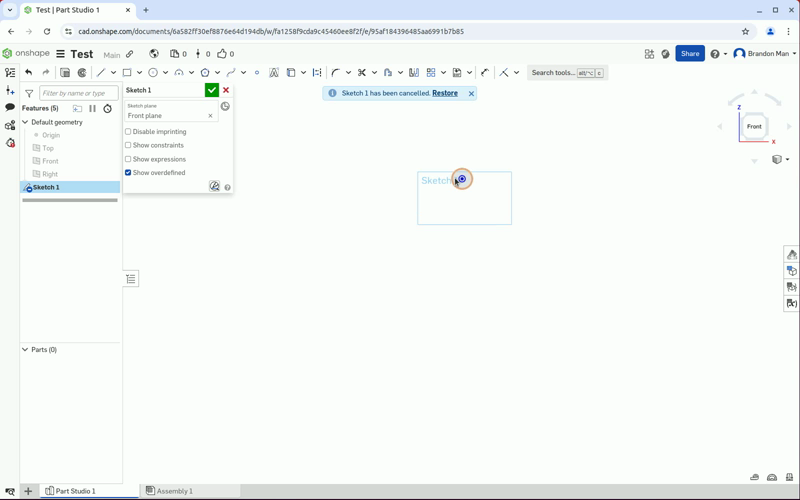
scroll(6)
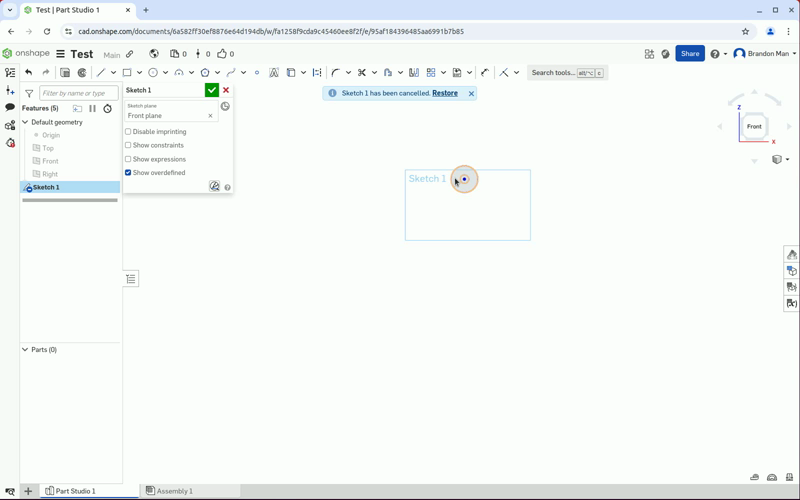
scroll(6)
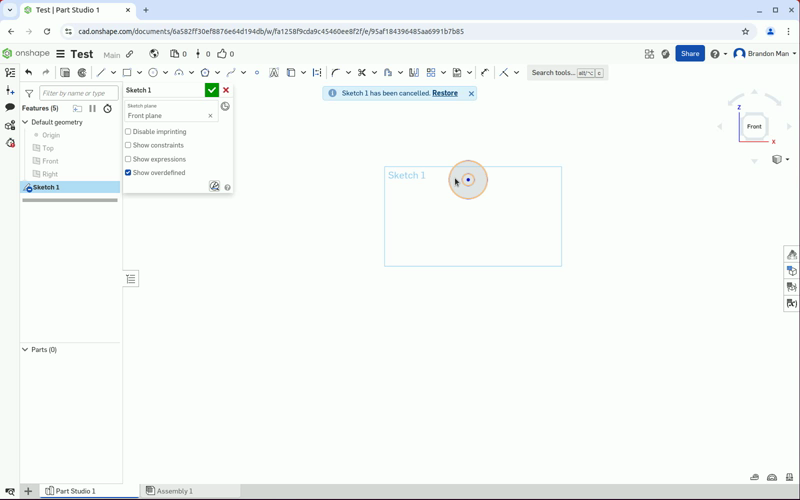
scroll(6)
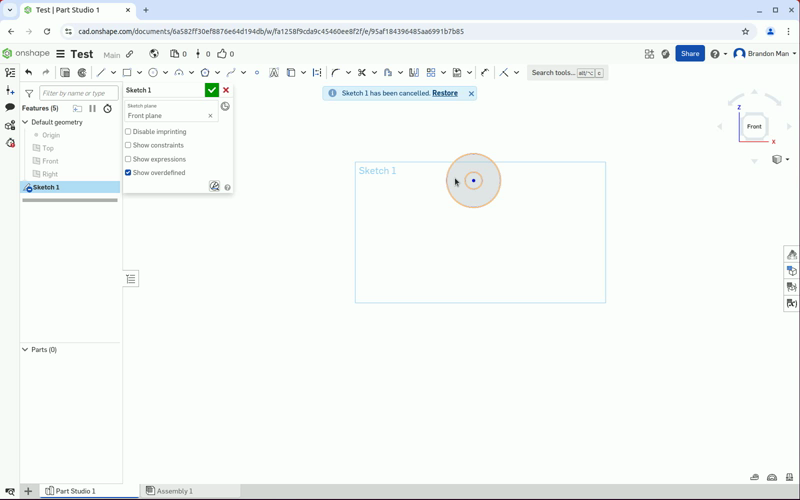
scroll(6)
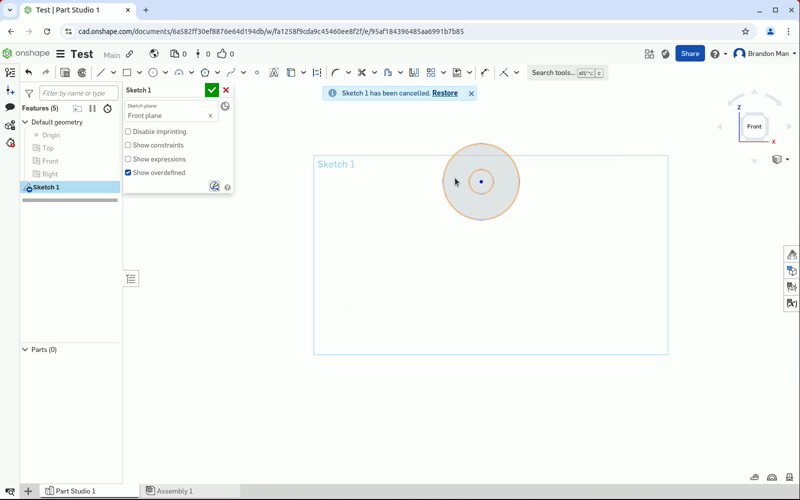
scroll(6)
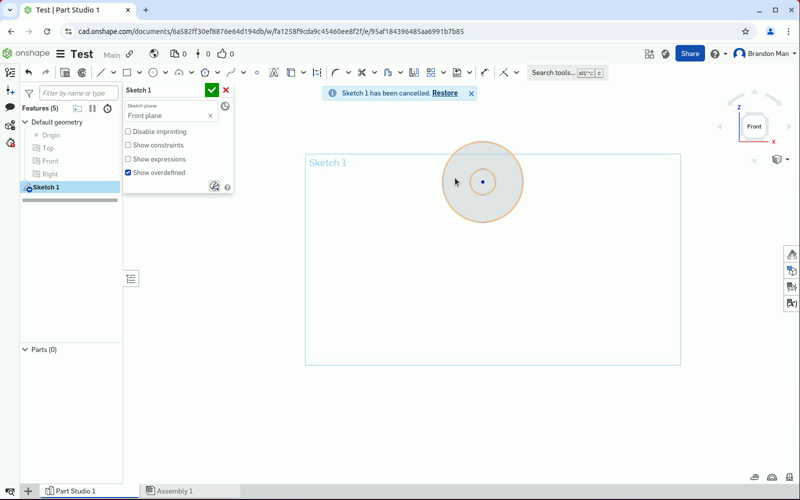
scroll(6)
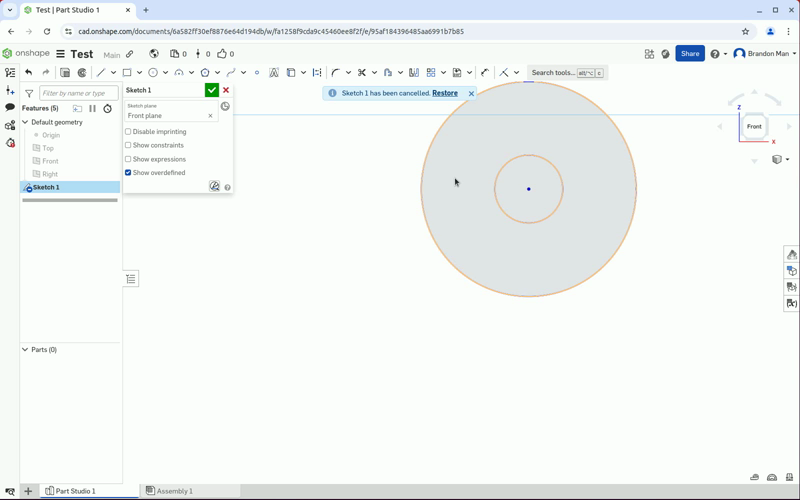
click(455, 177)
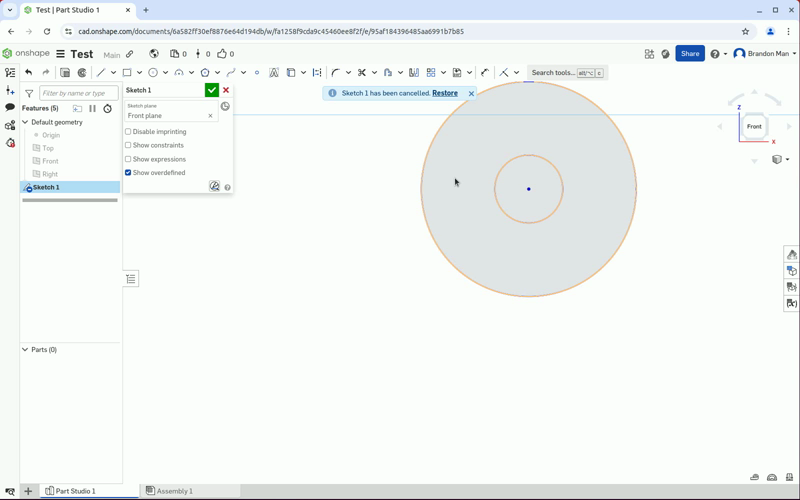
scroll(-6)
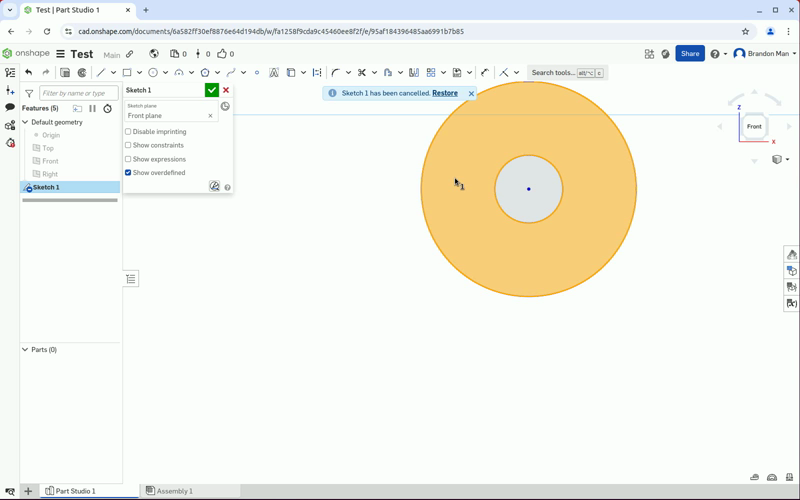
scroll(-6)
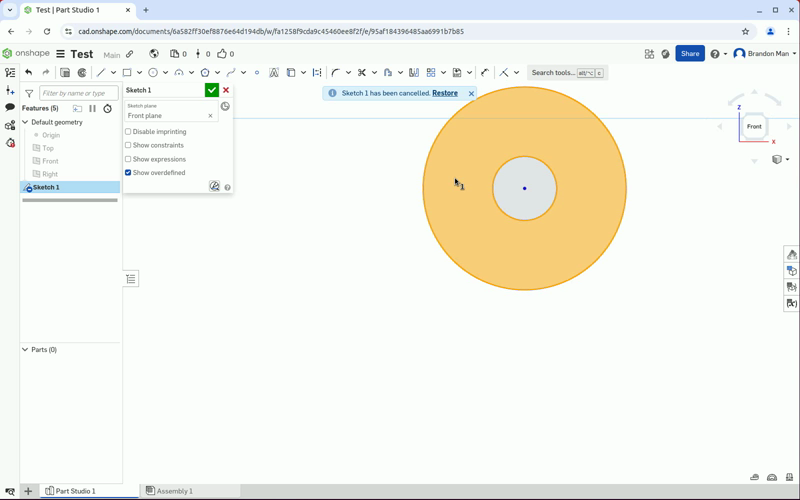
scroll(-6)
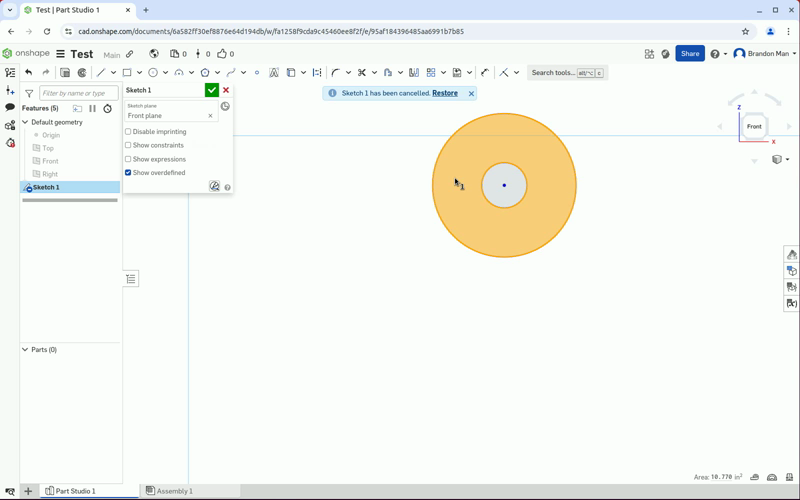
scroll(-6)
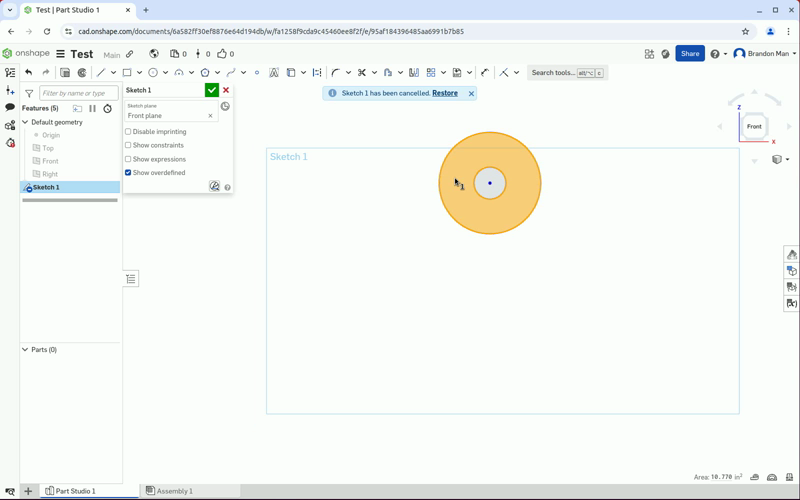
scroll(-6)
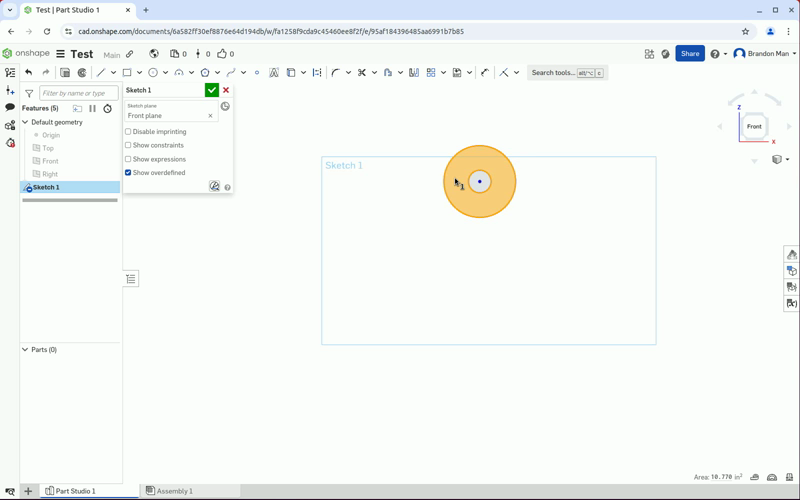
scroll(-6)
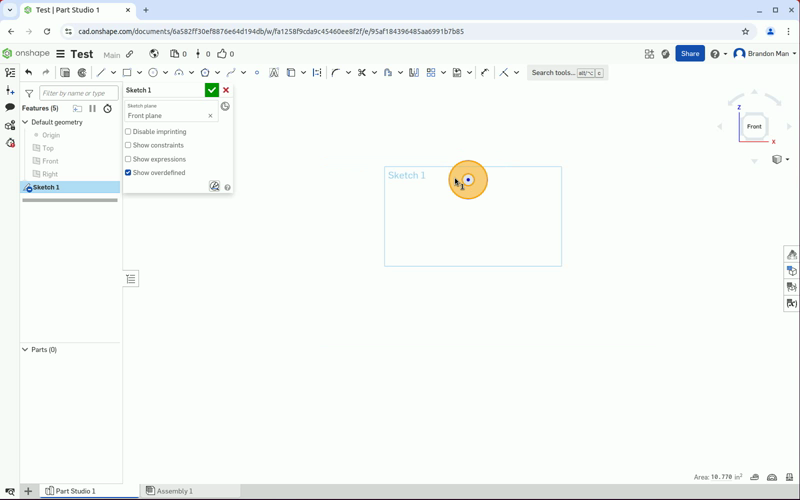
scroll(-6)
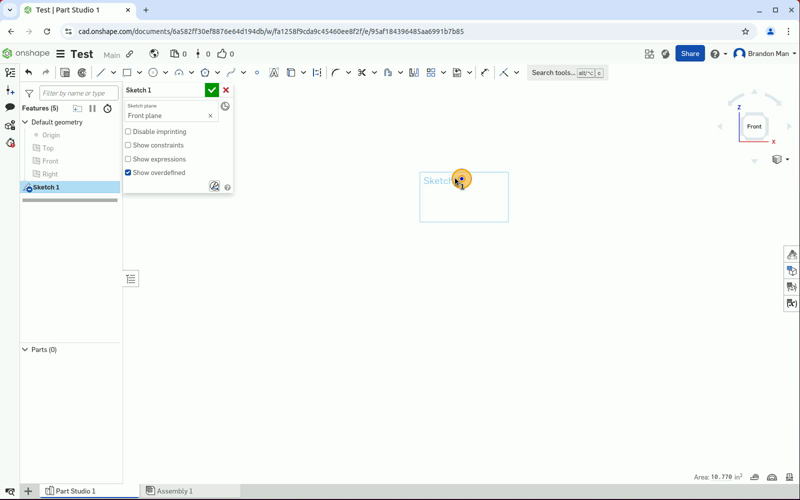
mouse_move(73, 352)
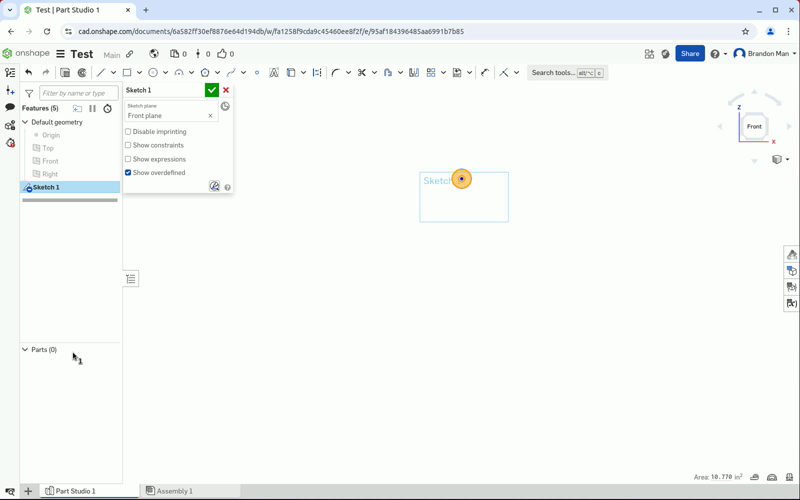
key(shift+y)
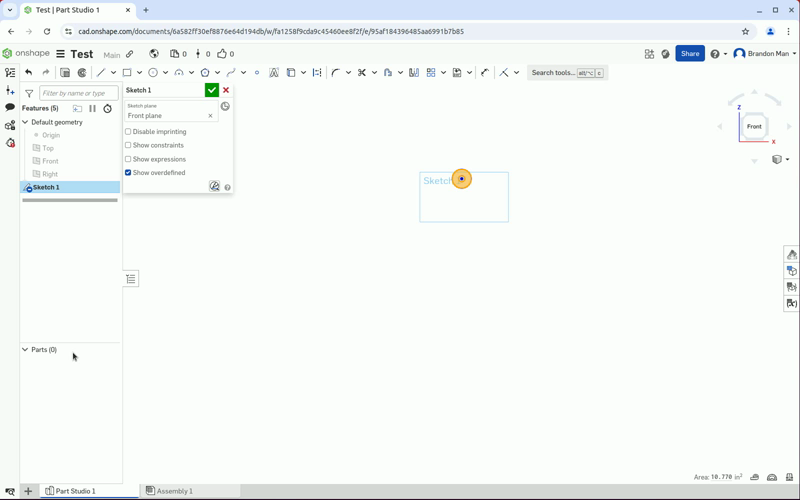
key(shift+e)
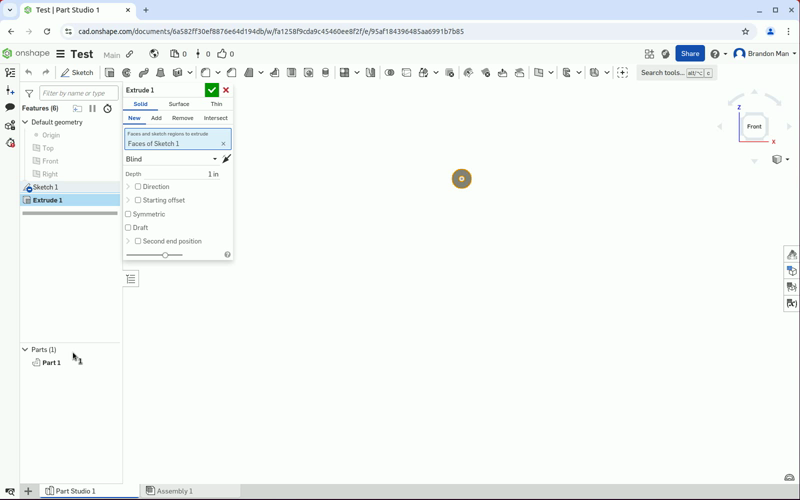
mouse_move(143, 106)
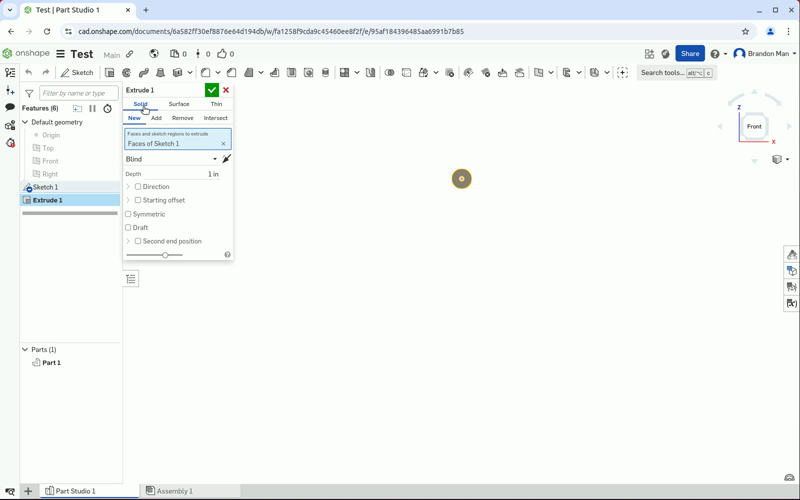
click(143, 106)
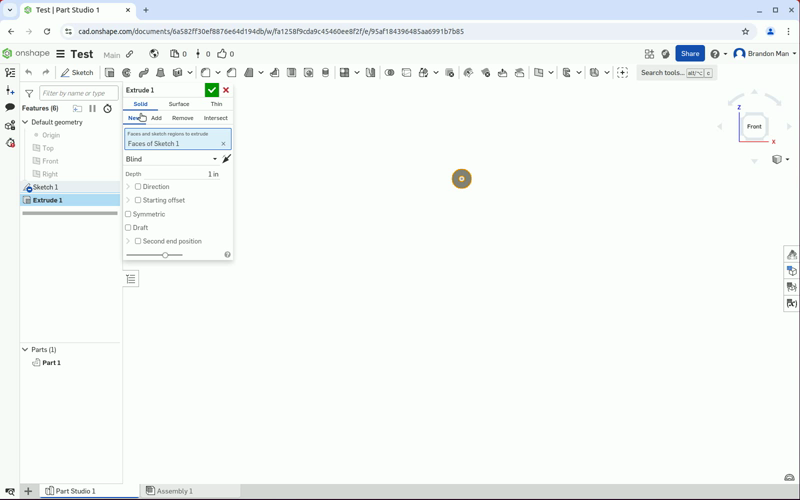
mouse_move(137, 120)
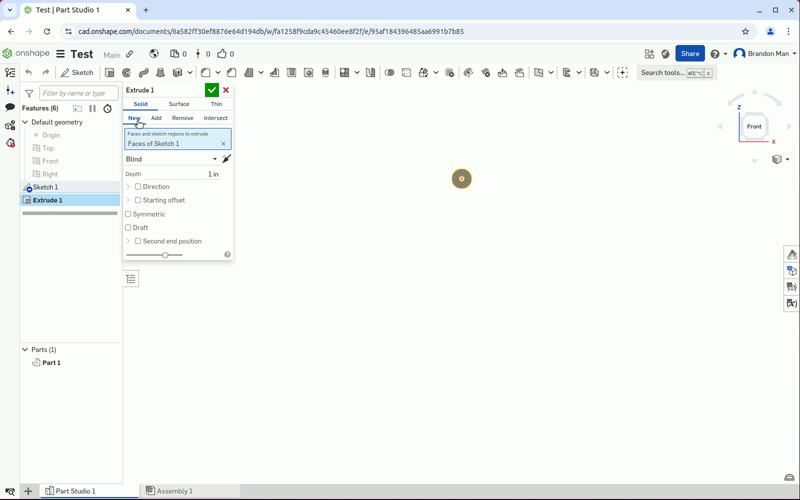
click(137, 120)
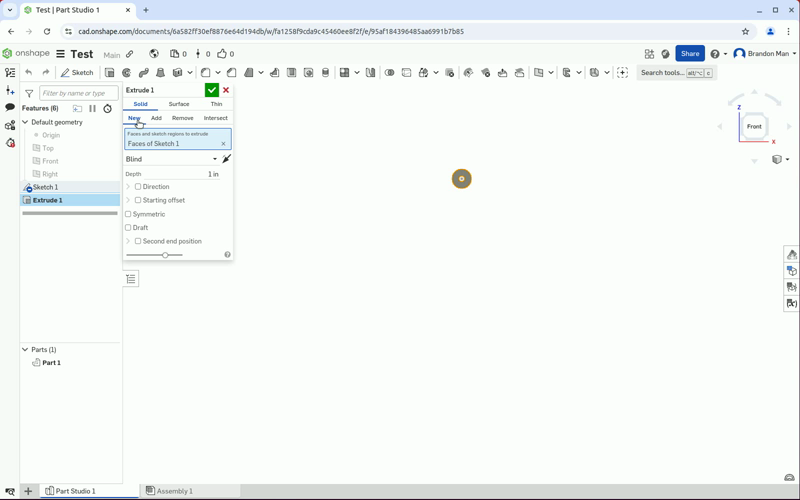
key(tab, 4)
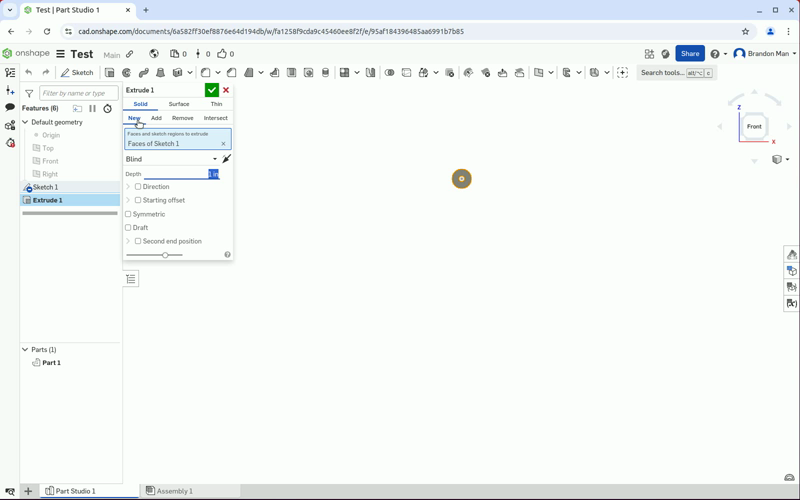
text(0.963)
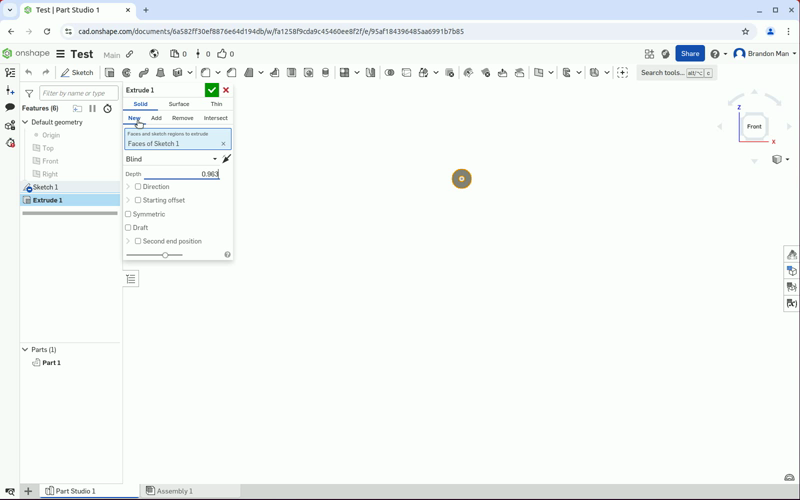
key(enter)
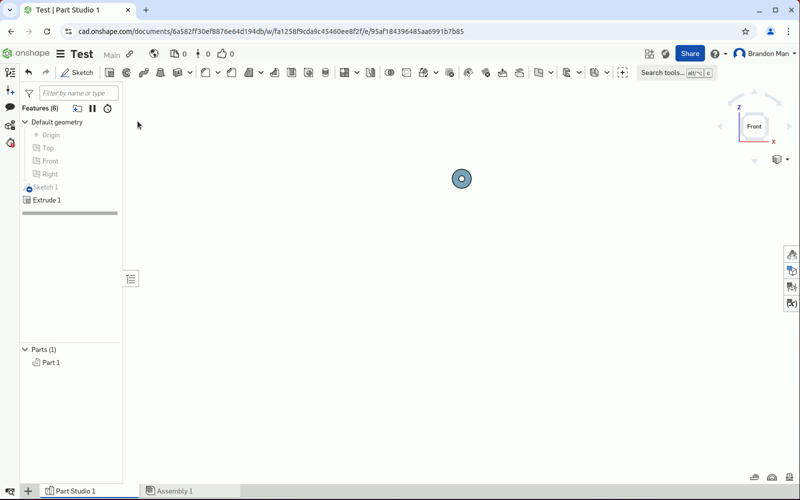
key(shift+h)
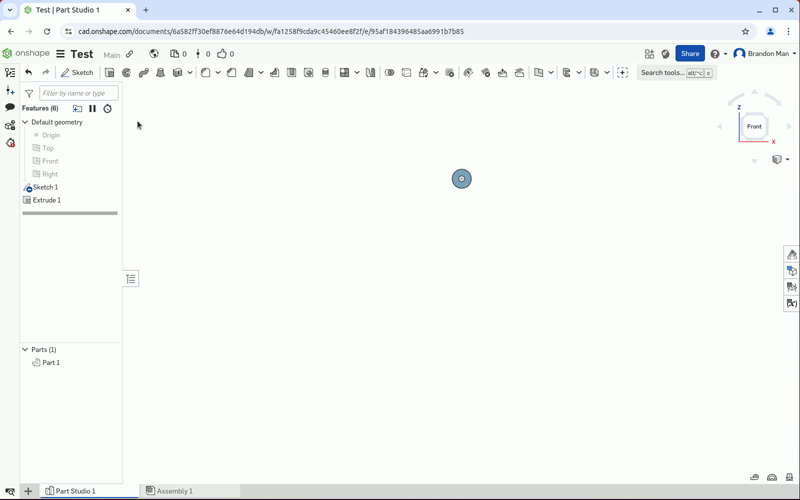
key(shift+h)
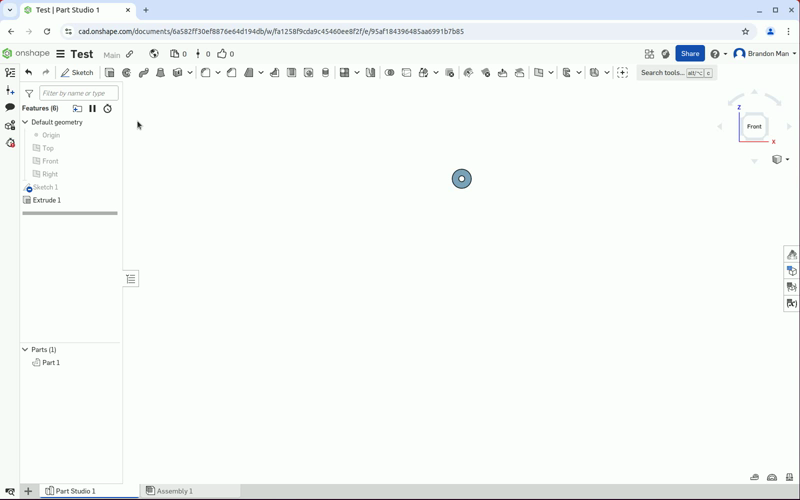
mouse_move(73, 189)
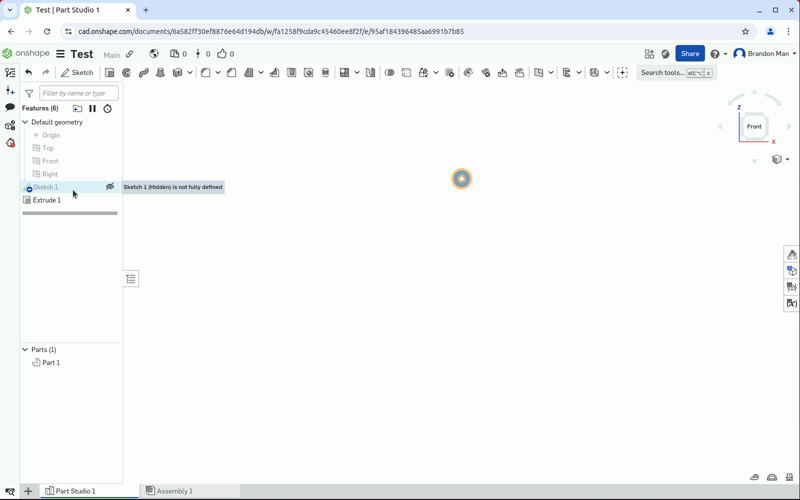
click(73, 189)
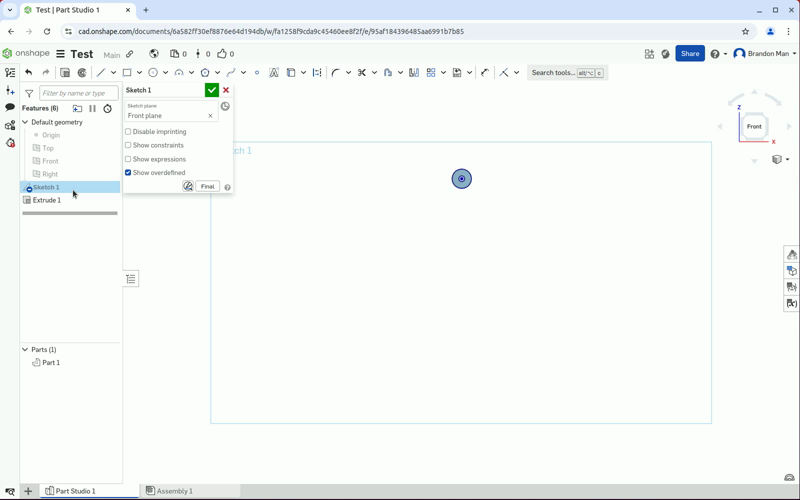
mouse_move(229, 92)
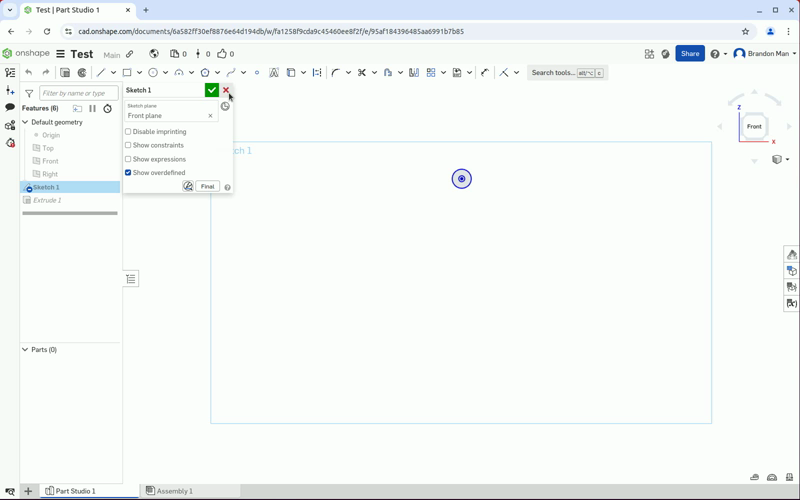
click(229, 92)
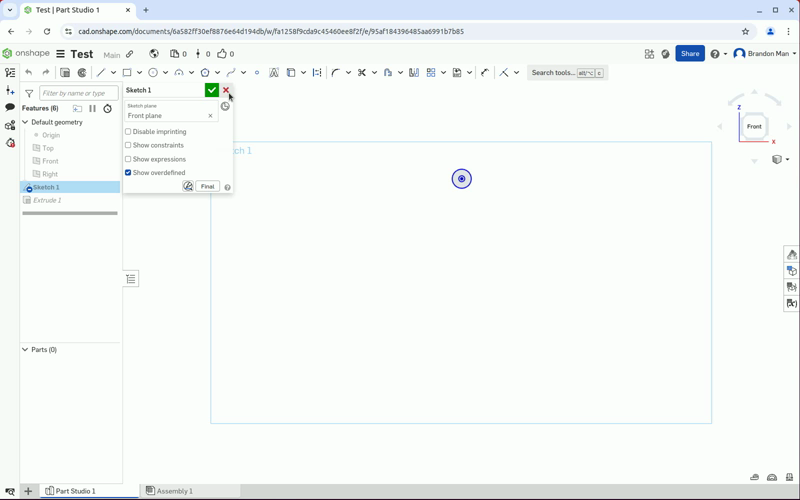
key(shift+s)
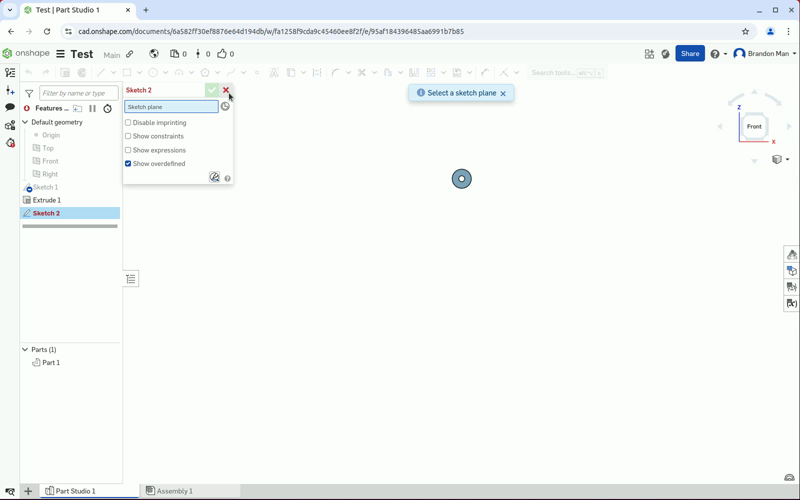
mouse_move(73, 163)
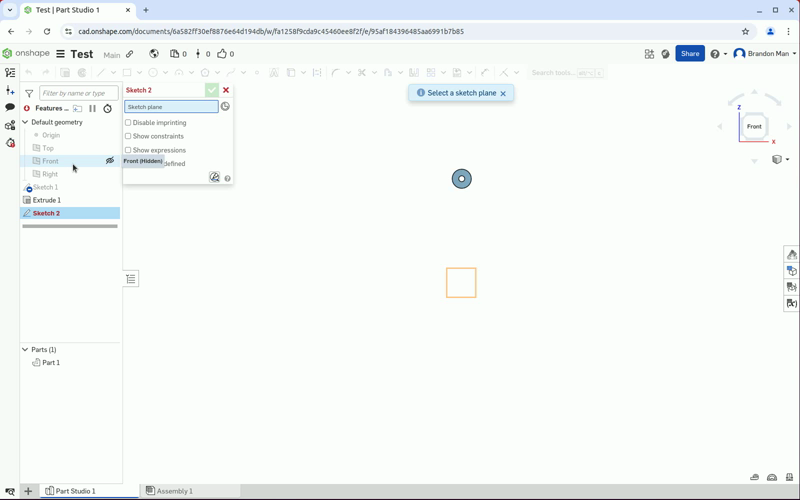
click(73, 163)
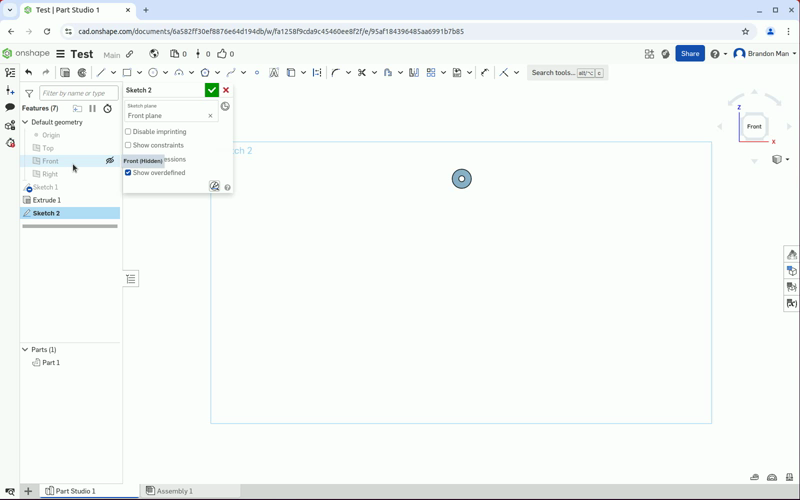
mouse_move(73, 352)
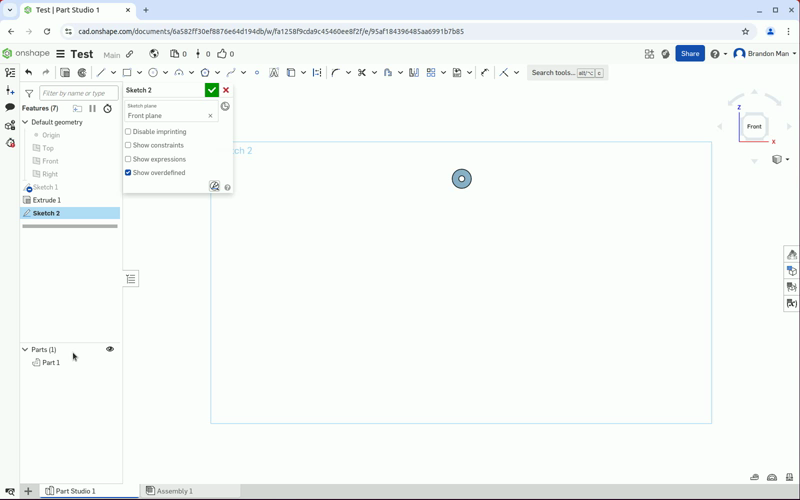
key(y)
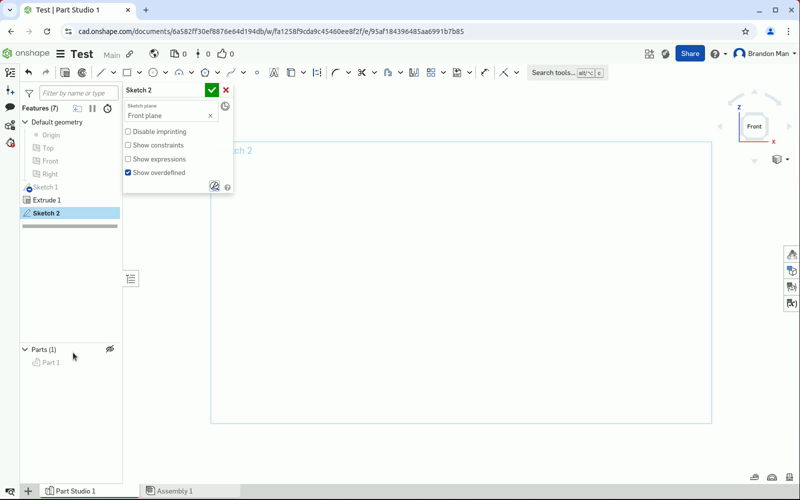
key(c)
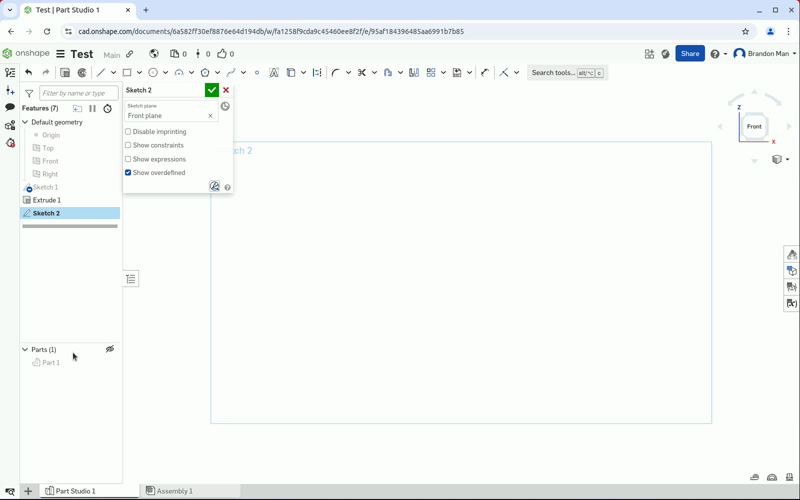
key_down(shift)
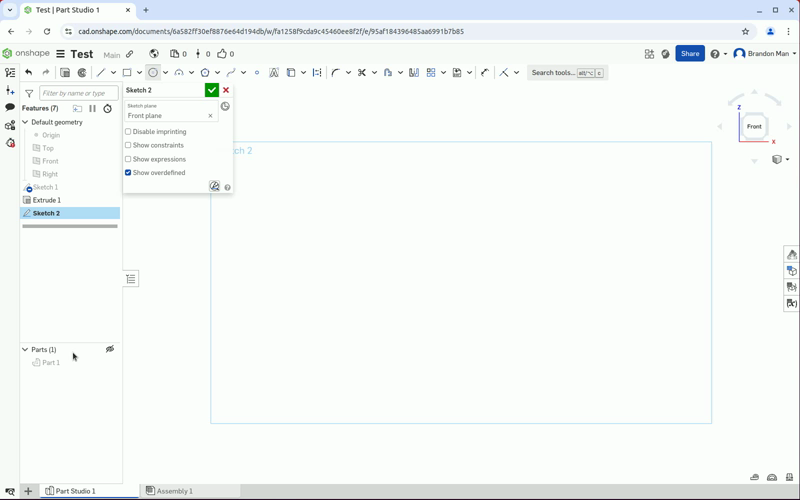
mouse_move(461, 282)
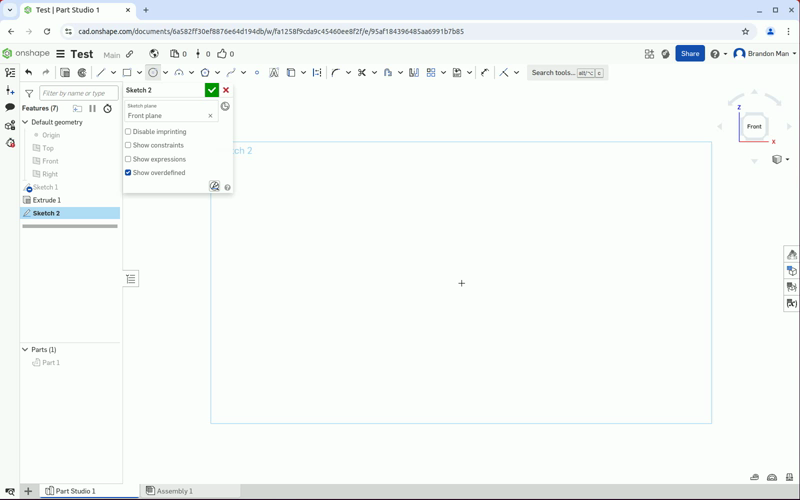
click(461, 282)
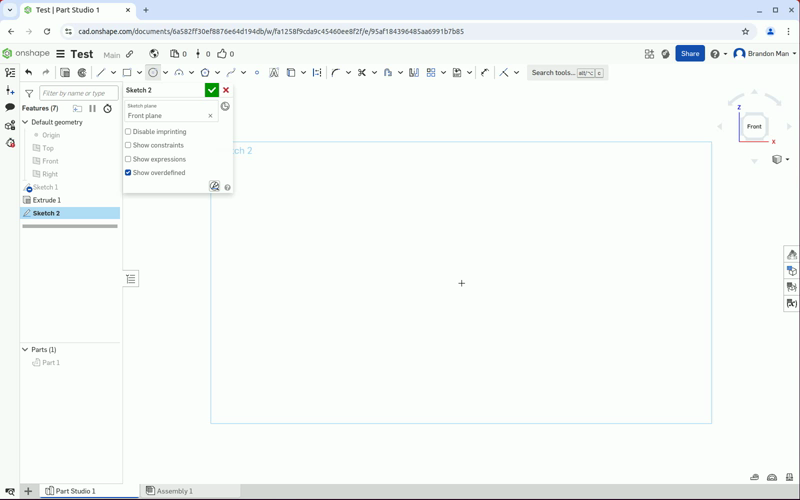
key_up(shift)
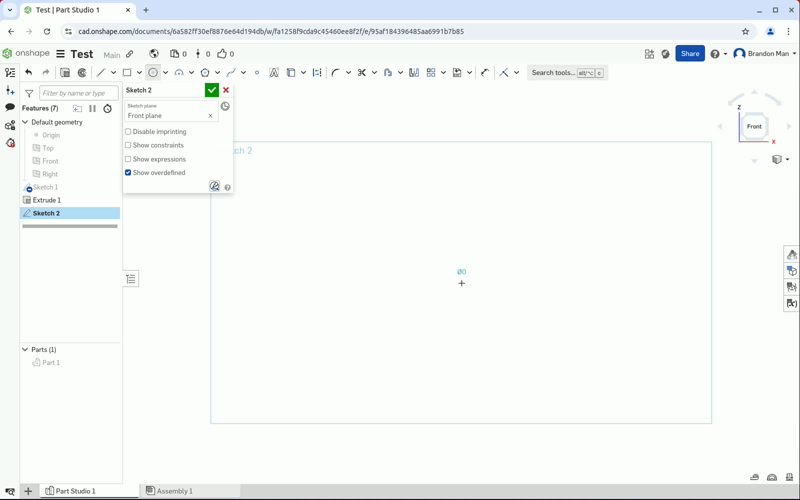
mouse_move(471, 282)
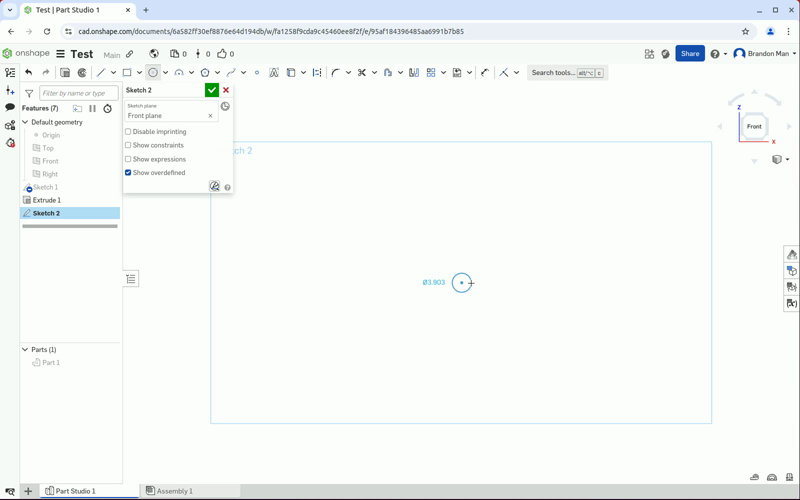
click(471, 282)
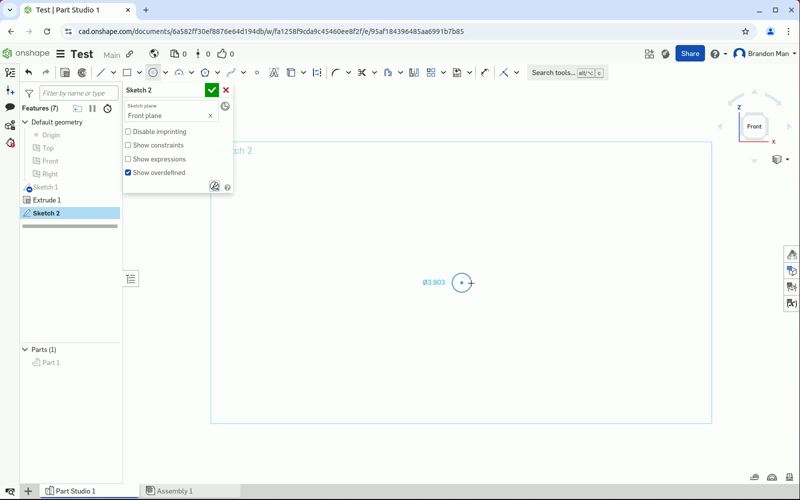
key(esc)
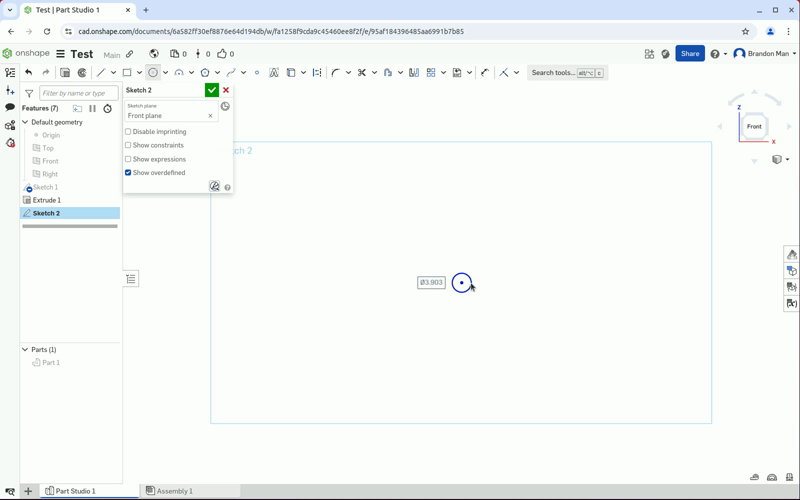
key(c)
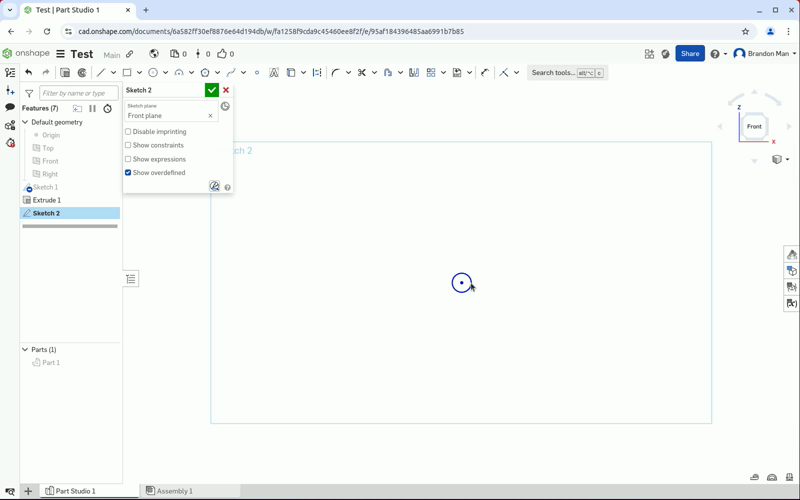
key_down(shift)
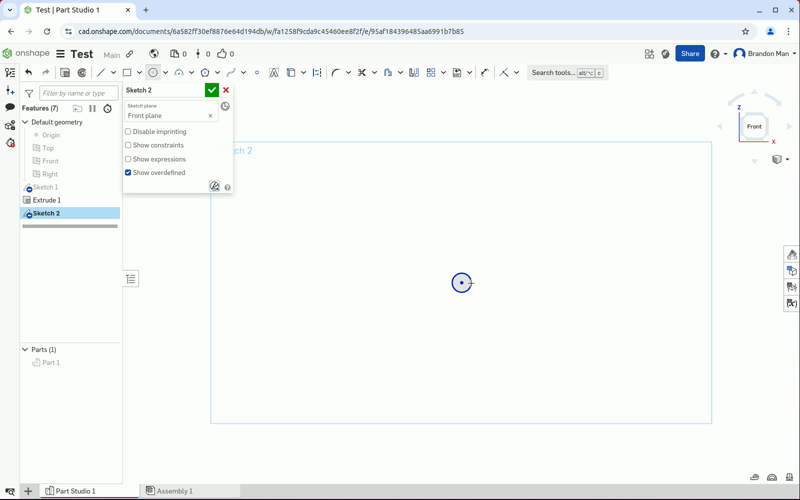
mouse_move(461, 282)
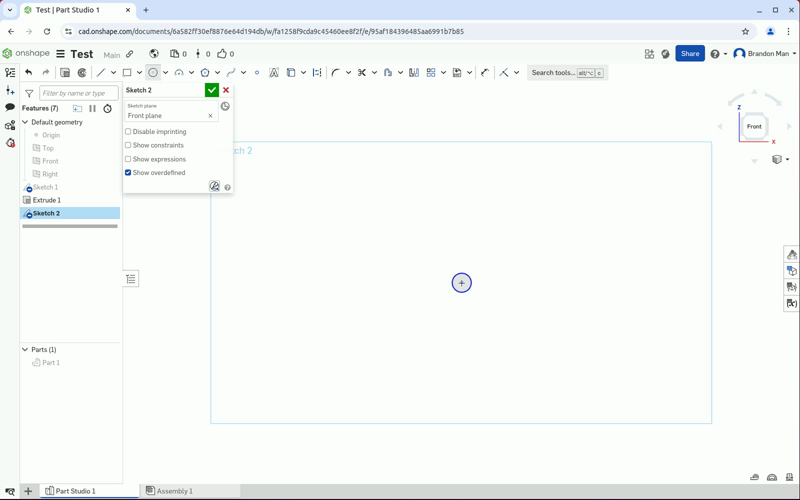
click(461, 282)
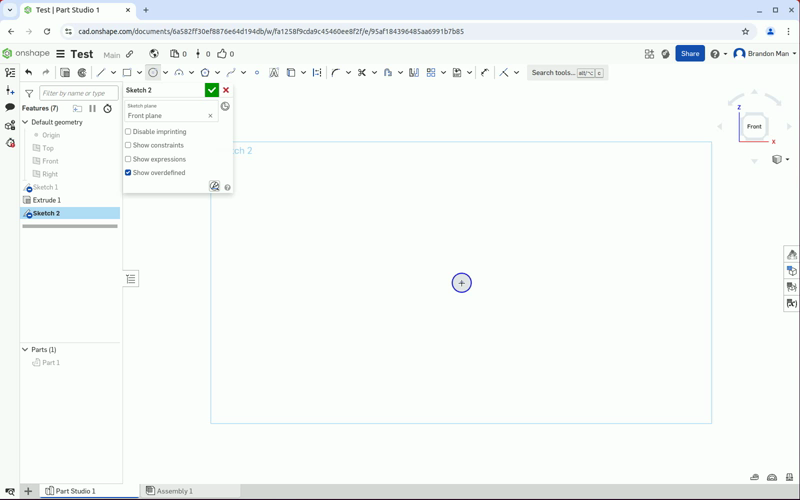
key_up(shift)
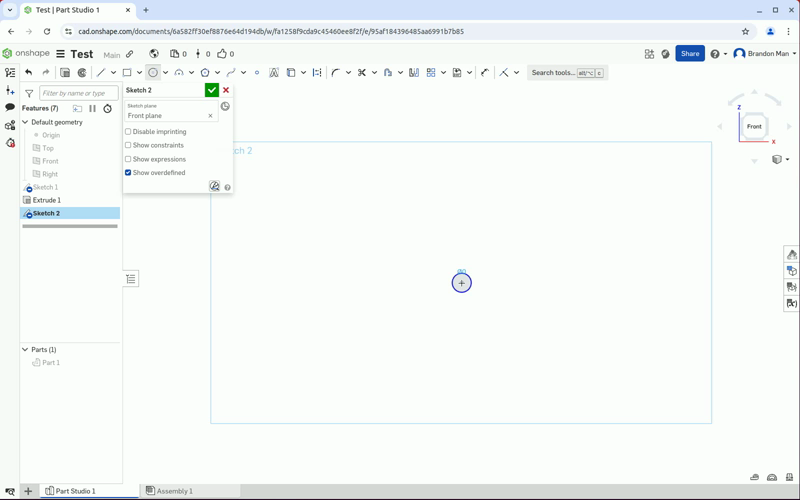
mouse_move(464, 282)
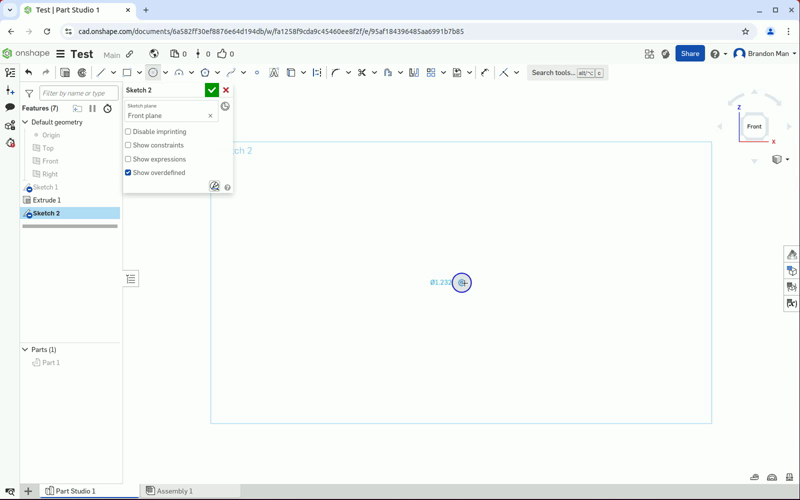
scroll(6)
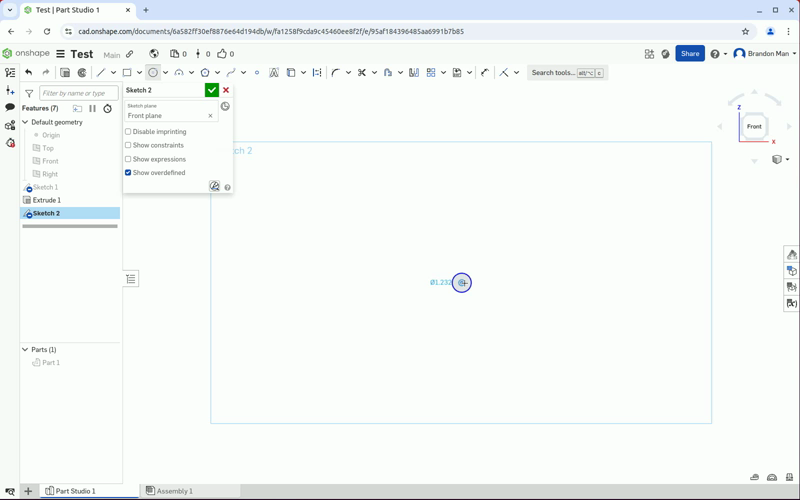
scroll(6)
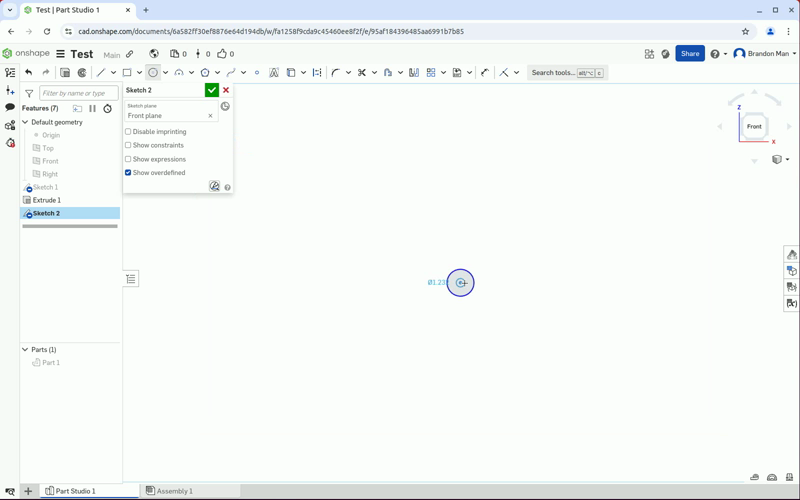
scroll(6)
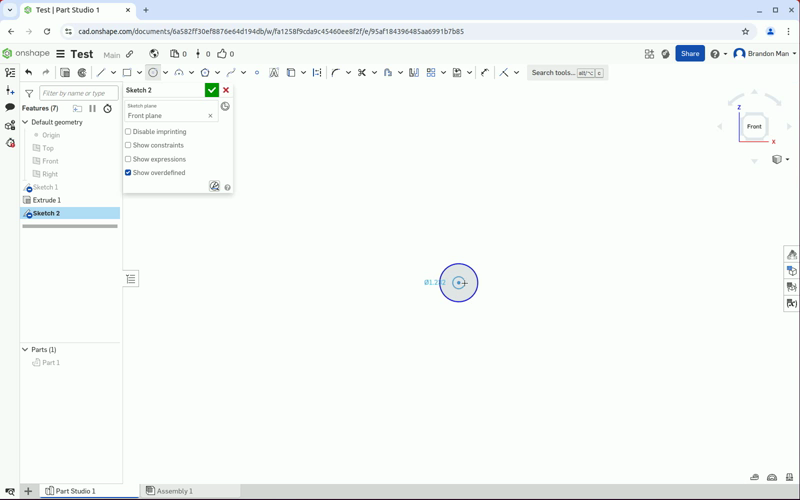
scroll(6)
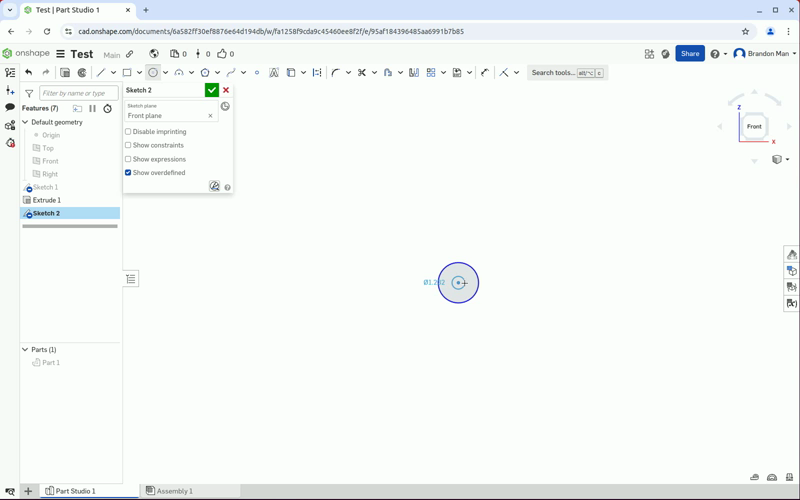
scroll(6)
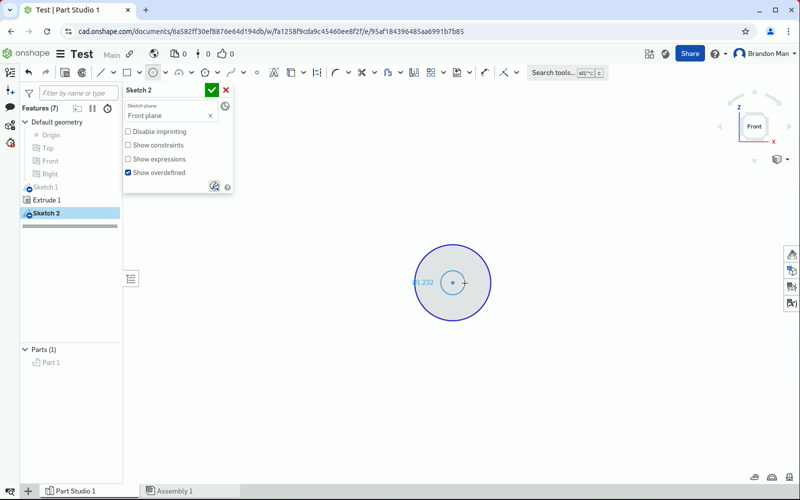
scroll(6)
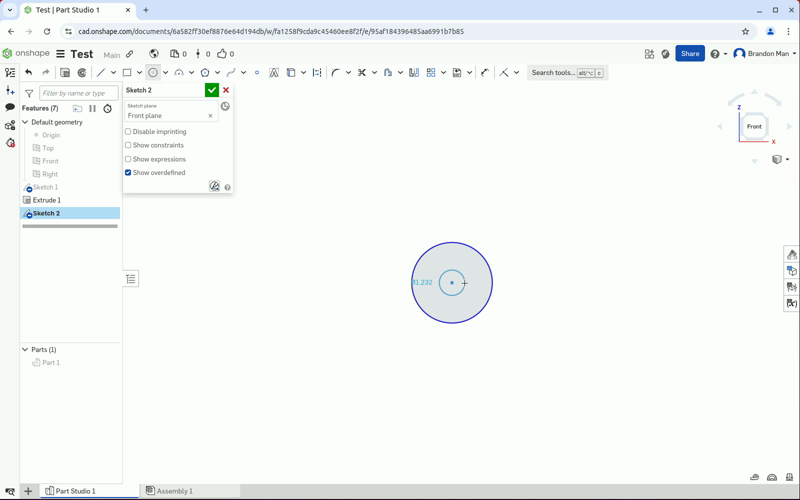
scroll(6)
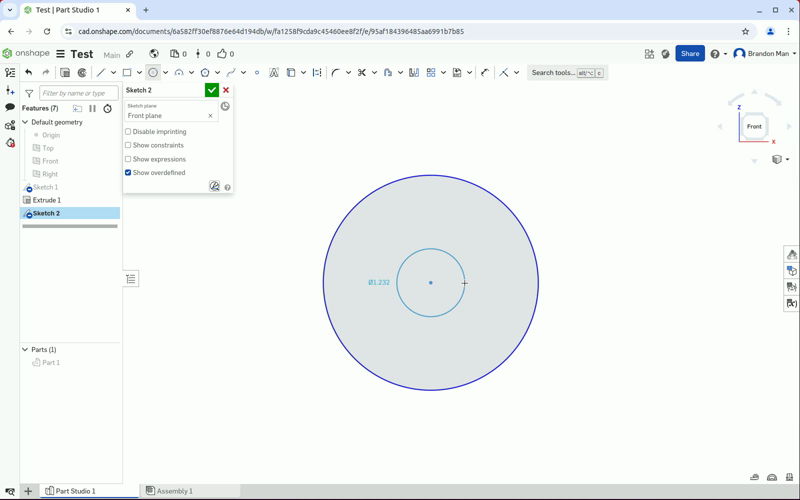
click(464, 282)
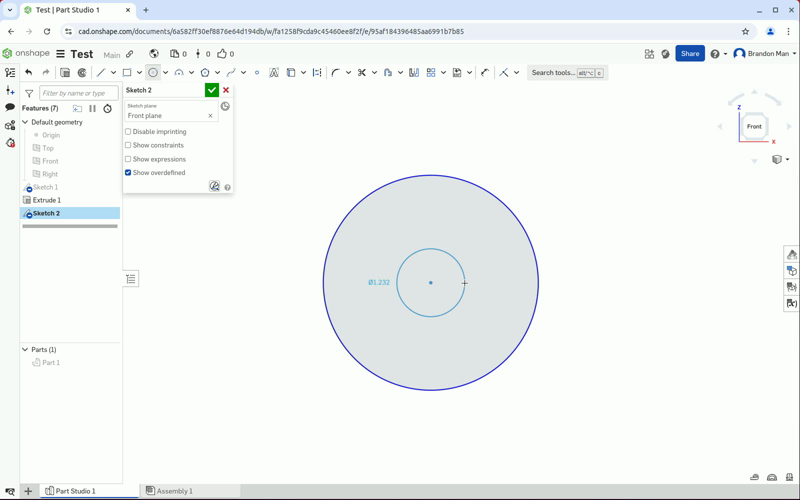
scroll(-6)
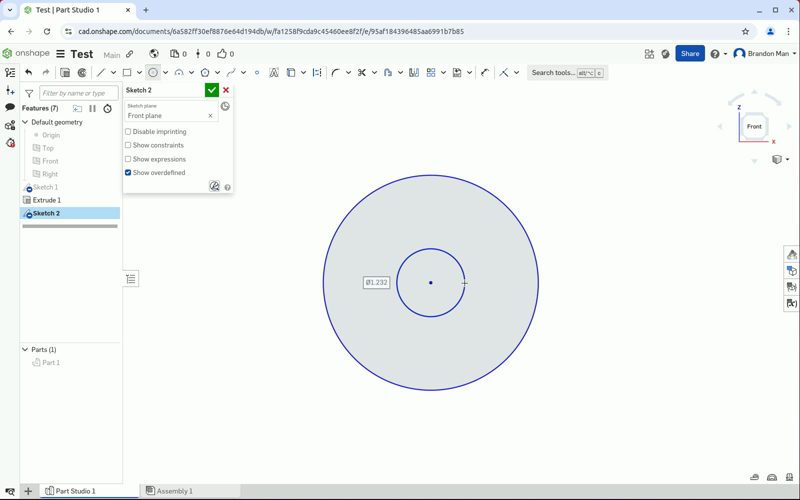
scroll(-6)
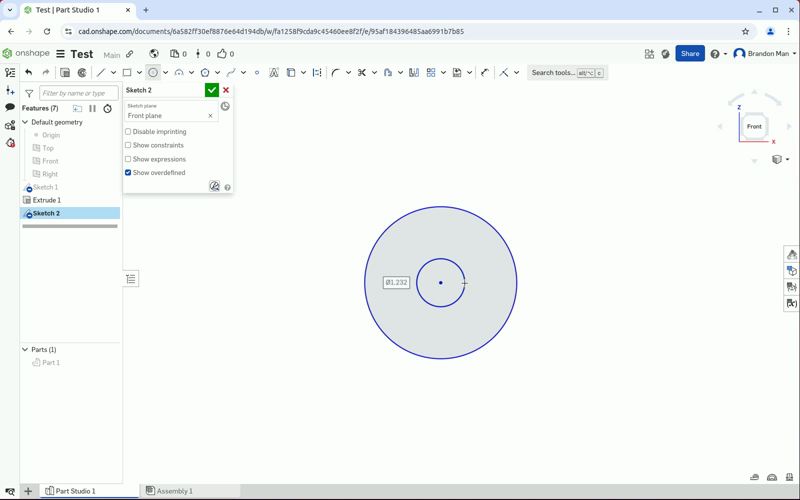
scroll(-6)
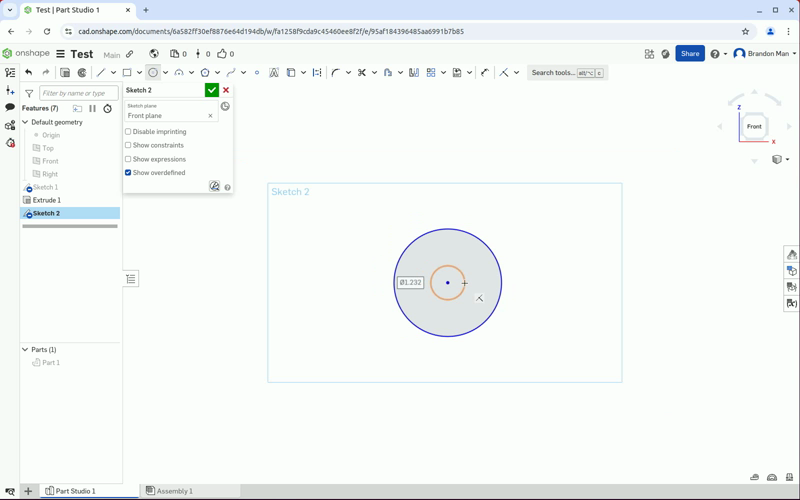
scroll(-6)
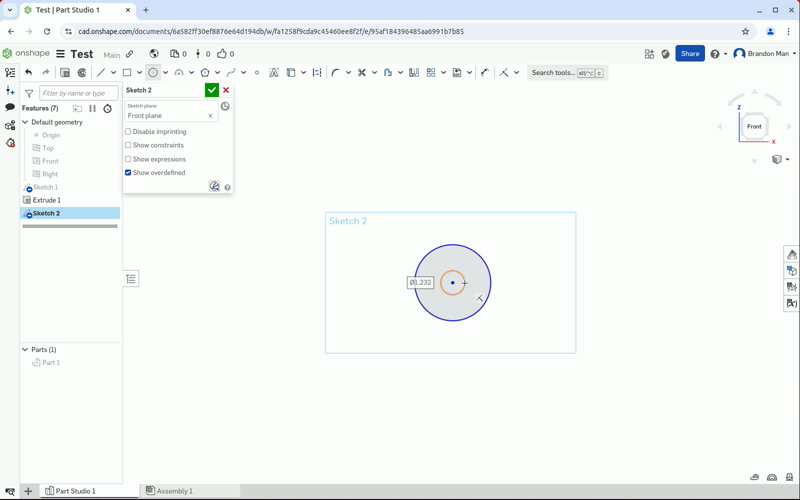
scroll(-6)
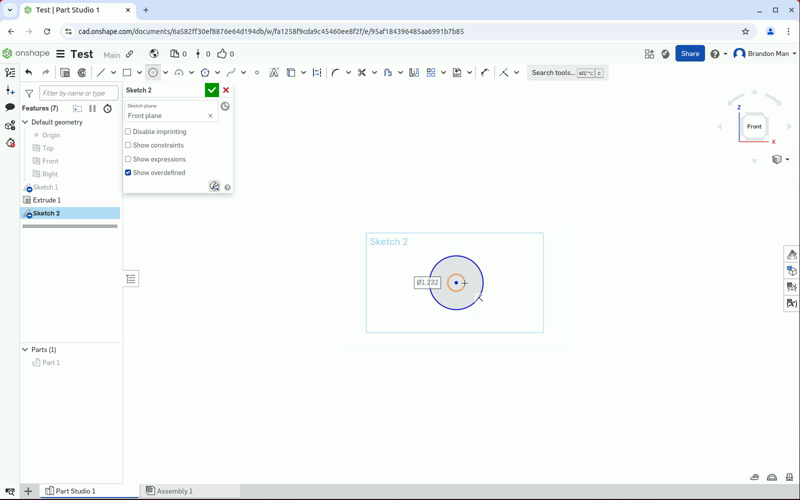
scroll(-6)
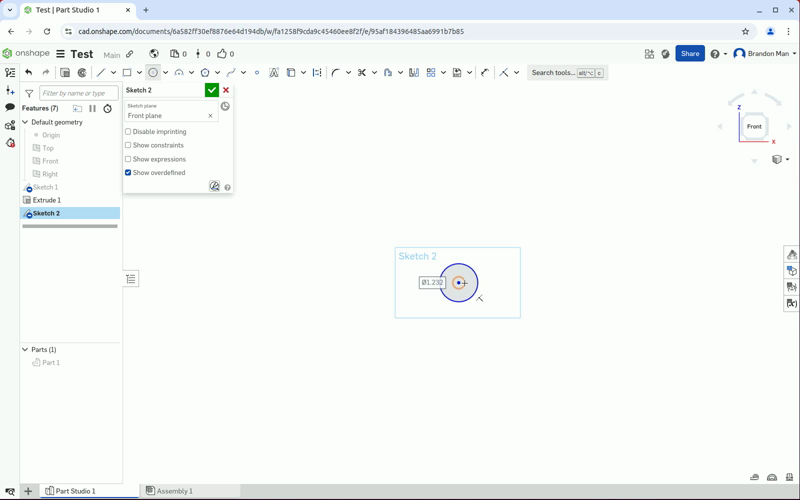
scroll(-6)
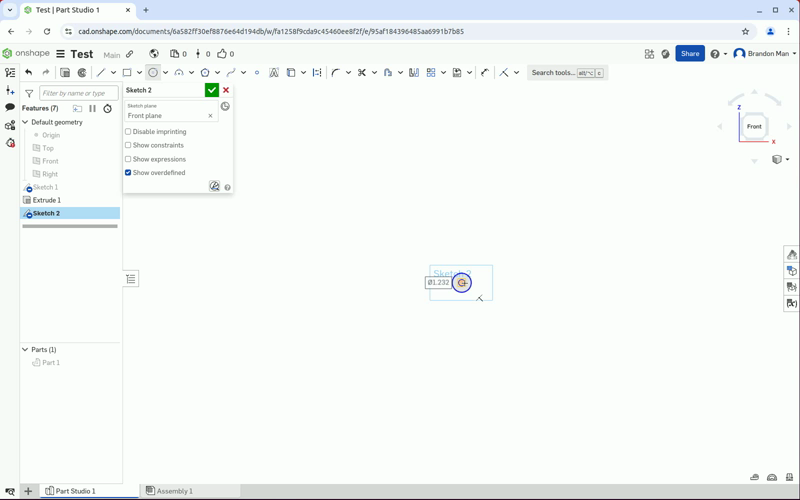
key(esc)
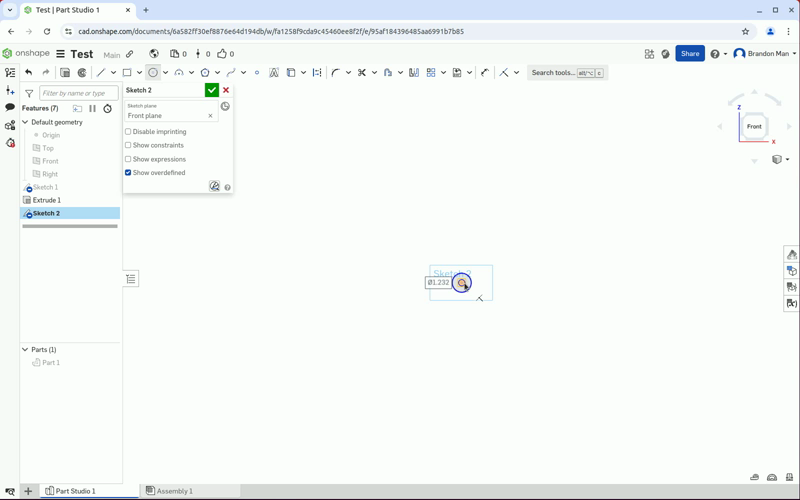
mouse_move(457, 282)
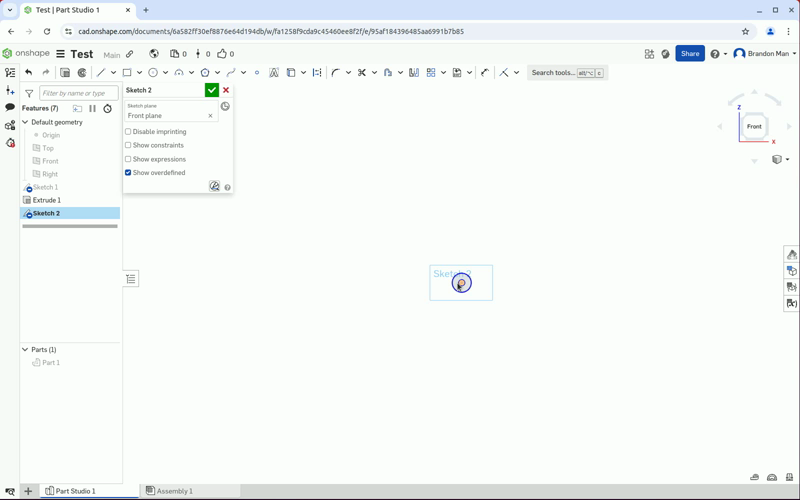
scroll(6)
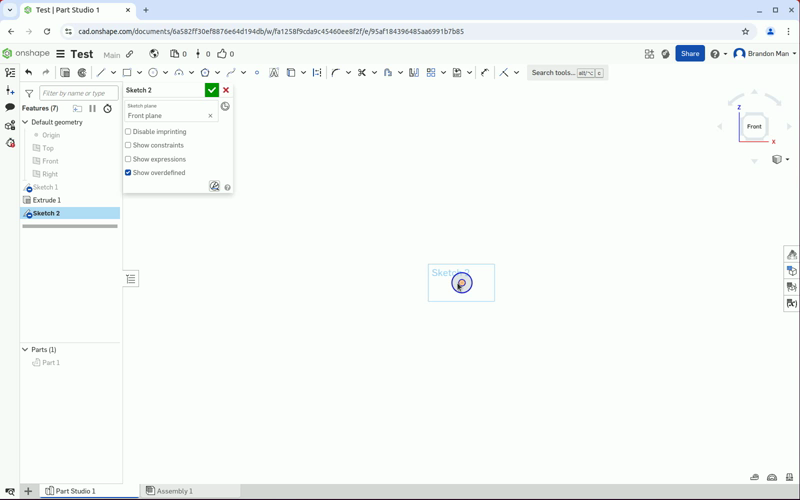
scroll(6)
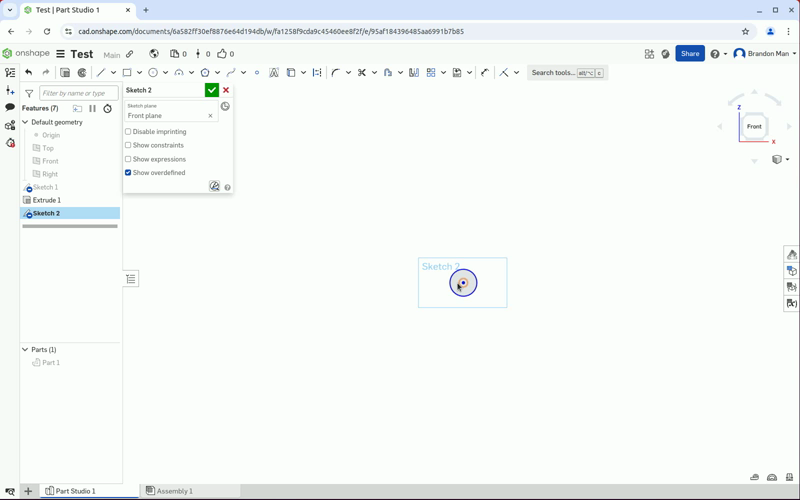
scroll(6)
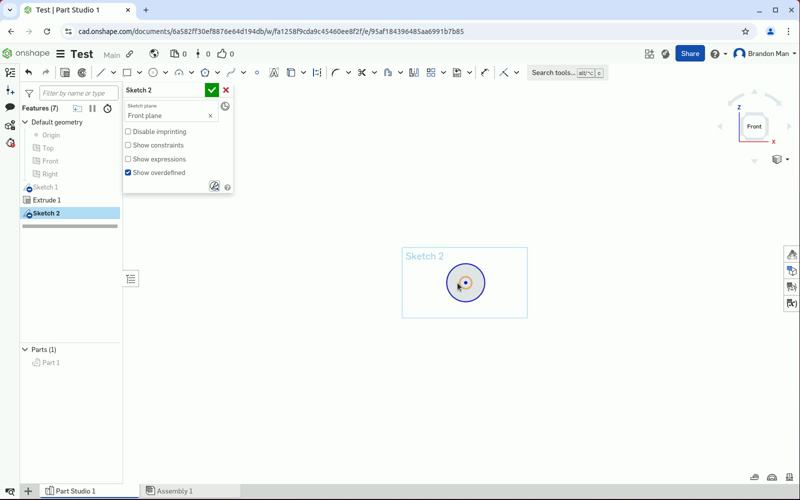
scroll(6)
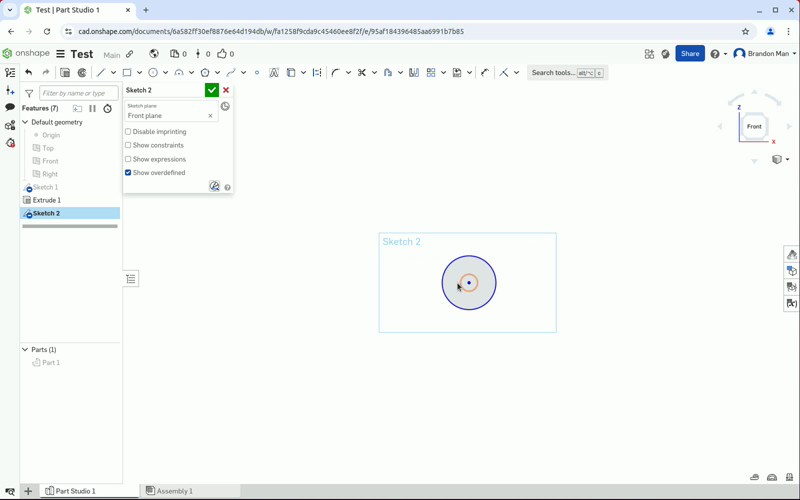
scroll(6)
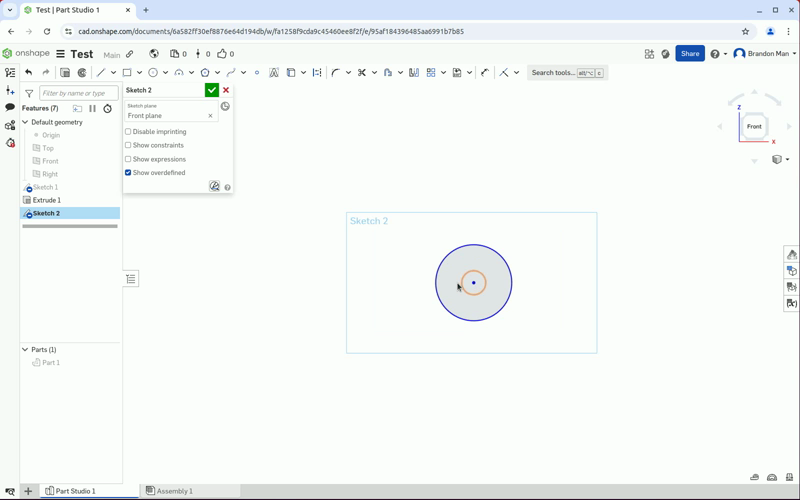
scroll(6)
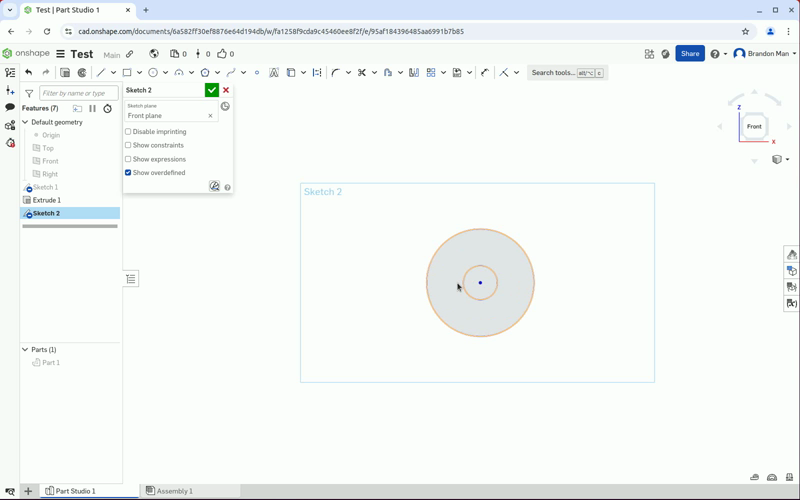
scroll(6)
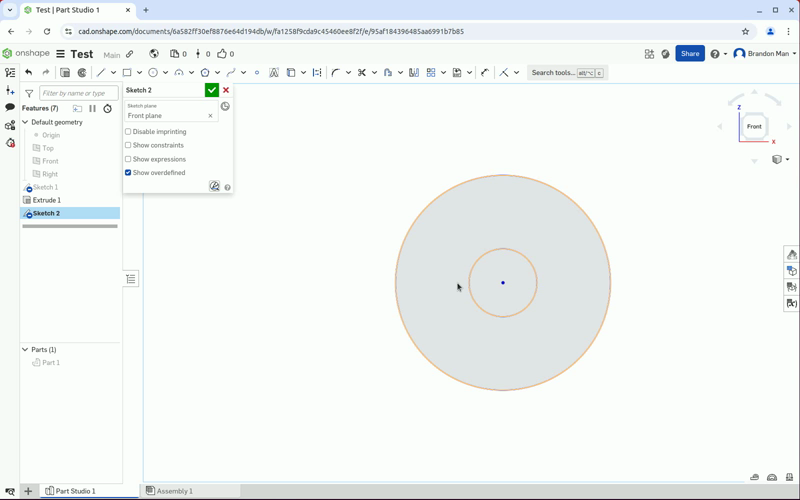
click(457, 282)
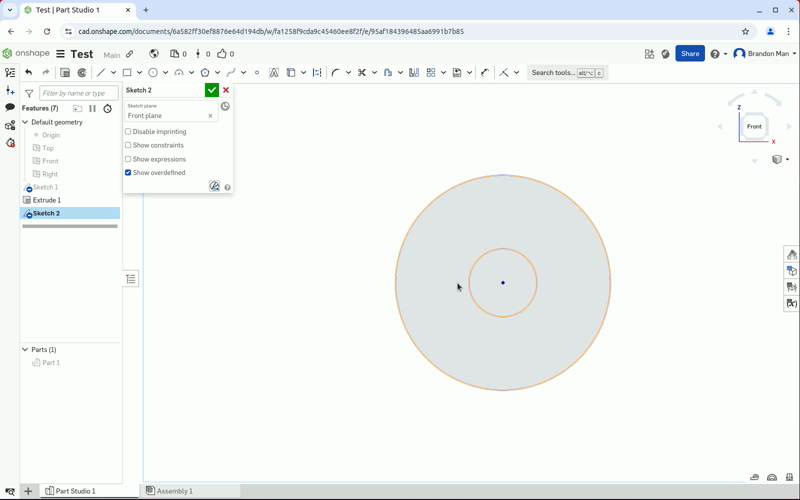
scroll(-6)
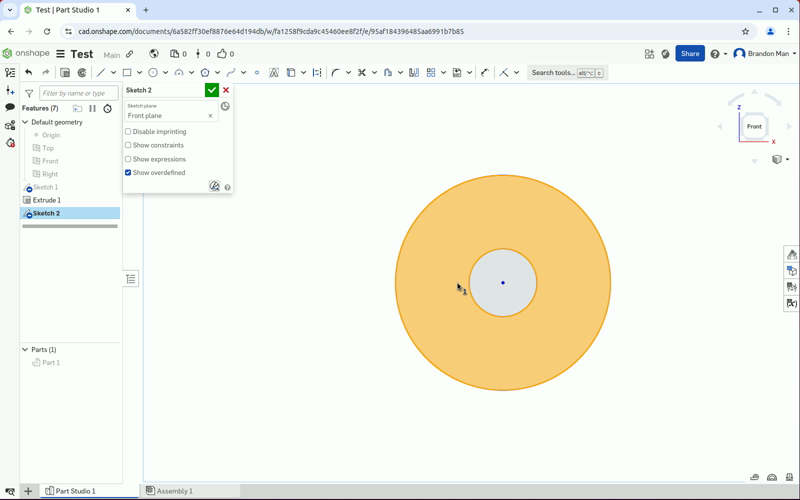
scroll(-6)
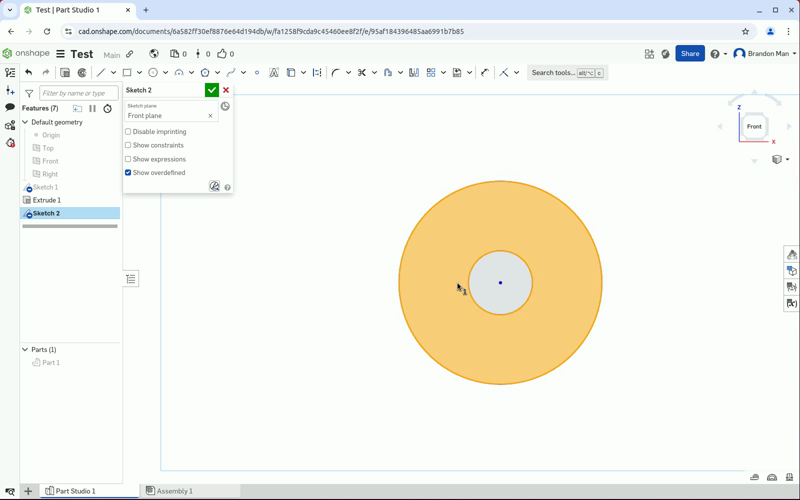
scroll(-6)
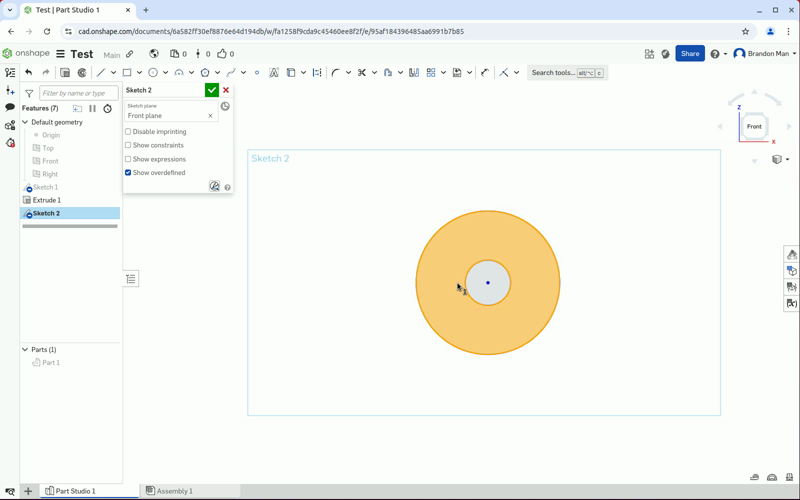
scroll(-6)
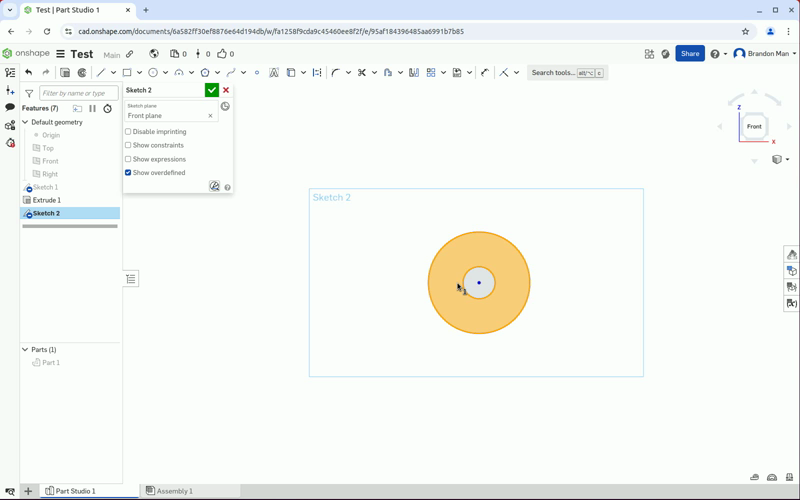
scroll(-6)
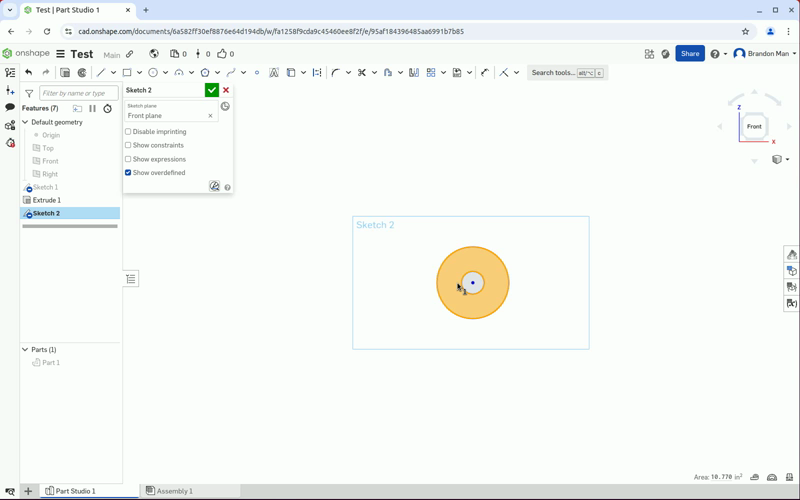
scroll(-6)
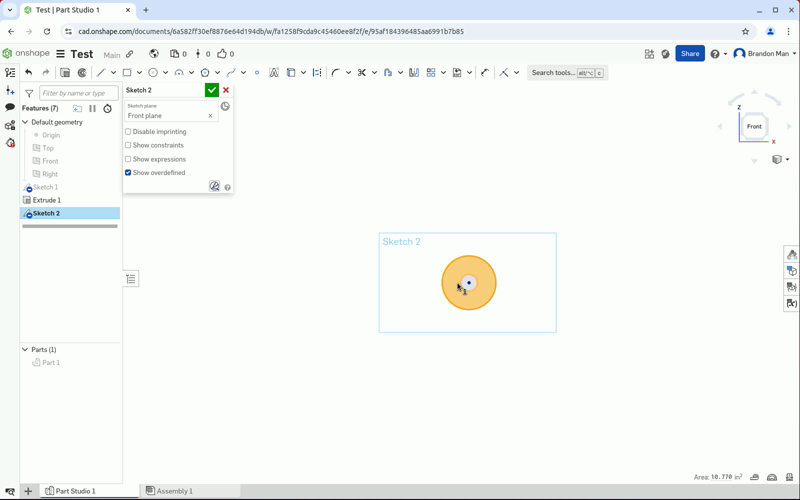
scroll(-6)
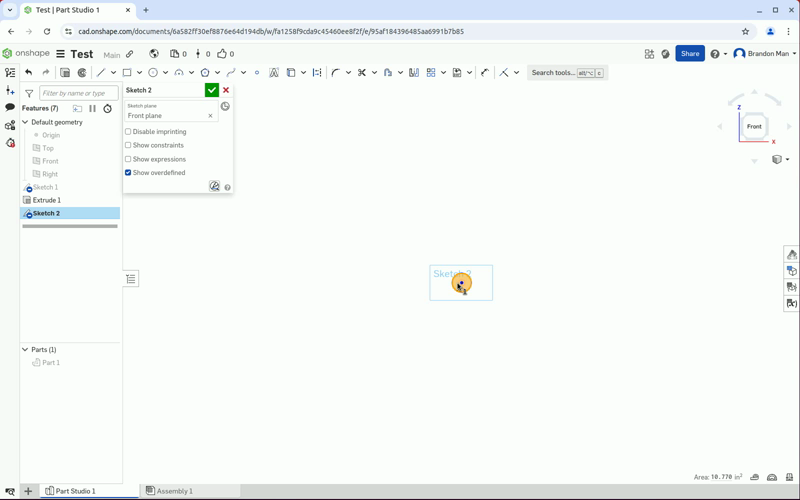
mouse_move(73, 352)
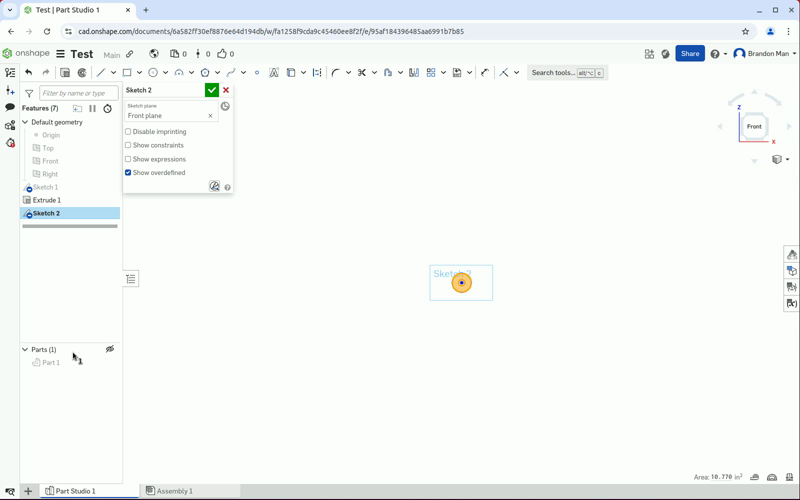
key(shift+y)
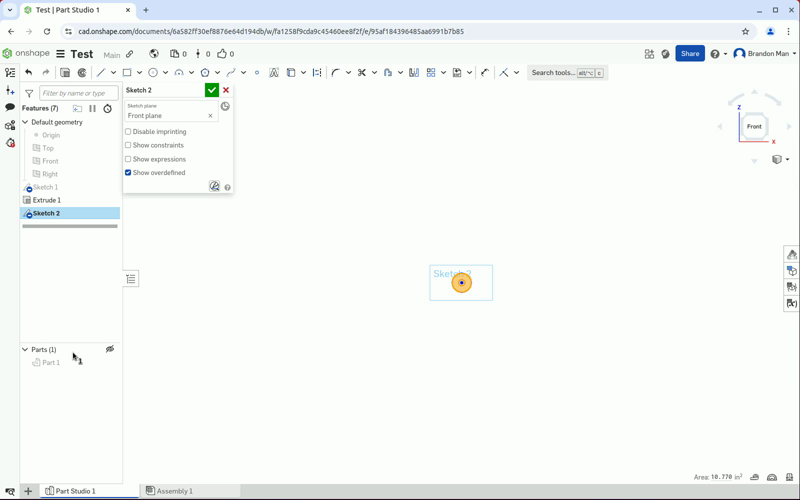
key(shift+e)
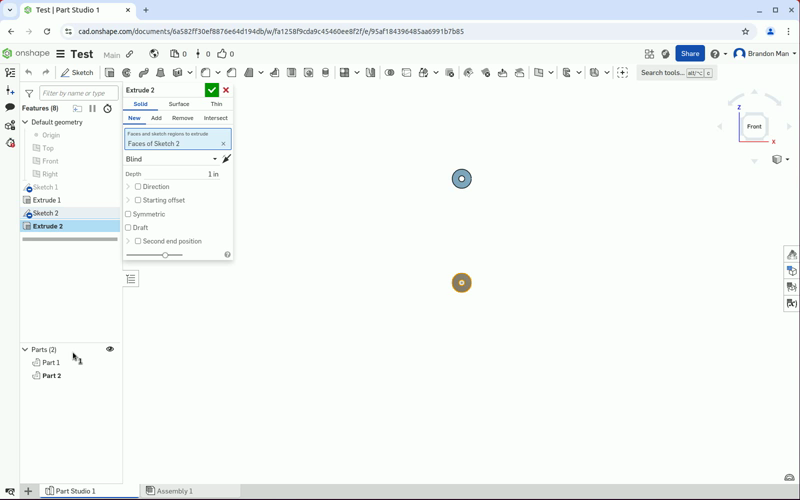
mouse_move(143, 106)
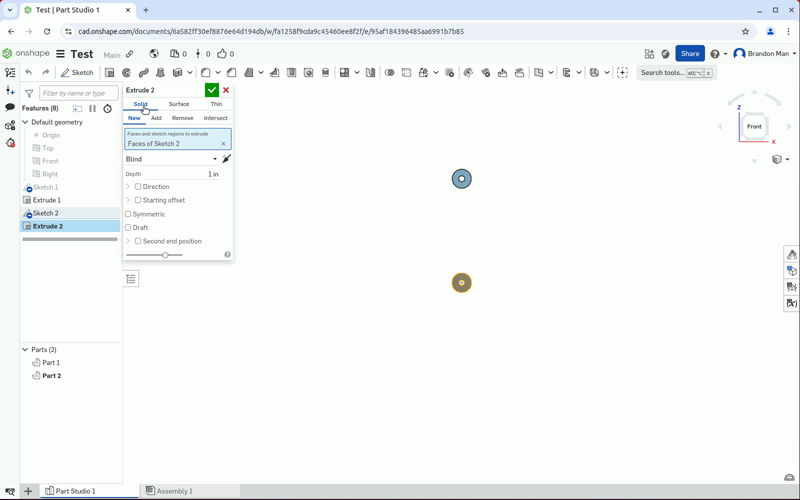
click(143, 106)
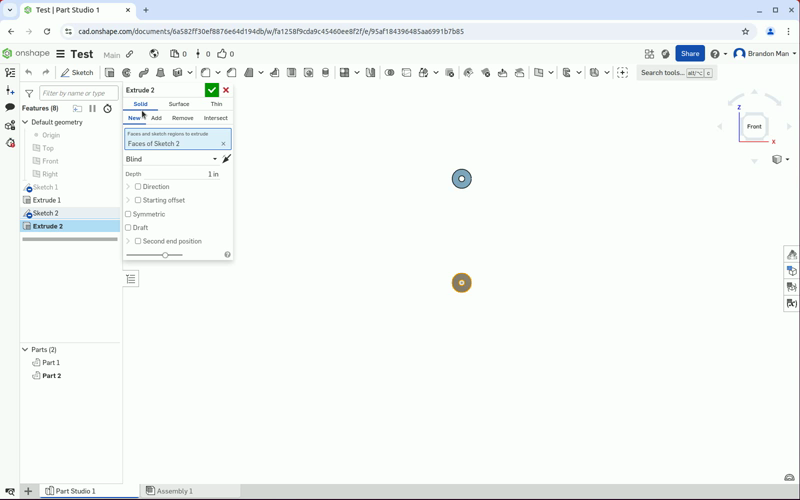
mouse_move(137, 120)
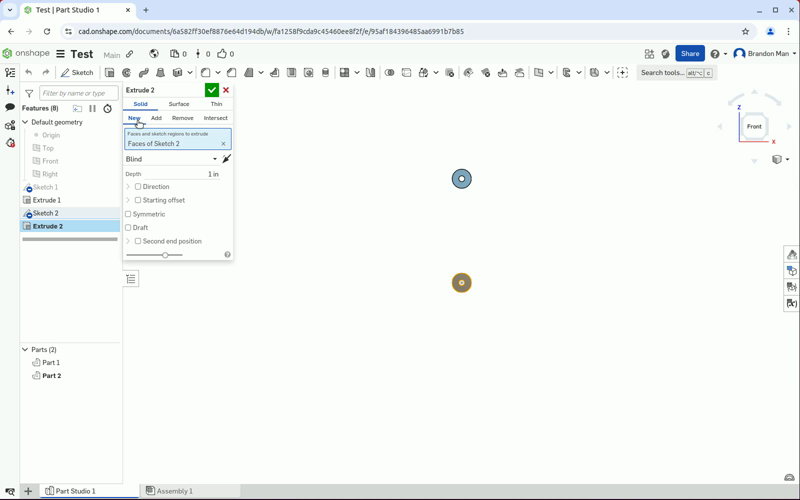
click(137, 120)
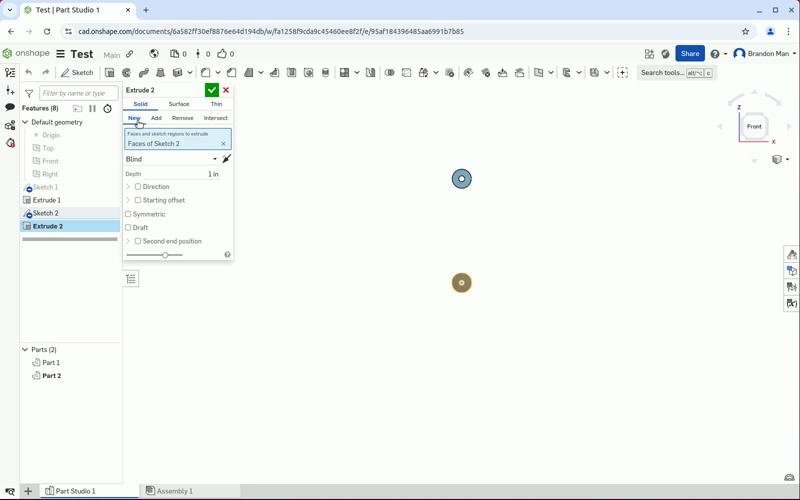
key(tab, 4)
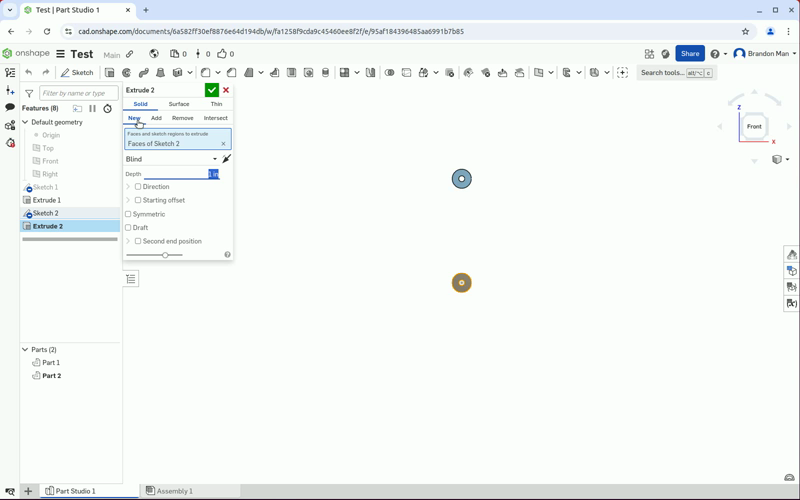
text(0.963)
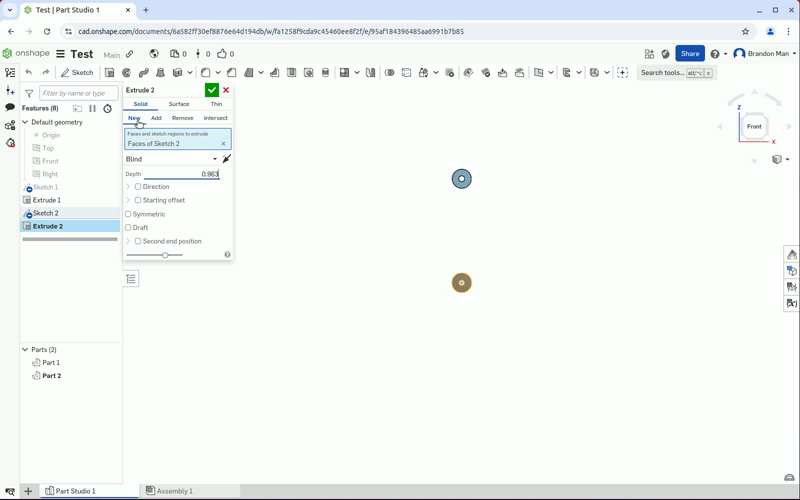
key(enter)
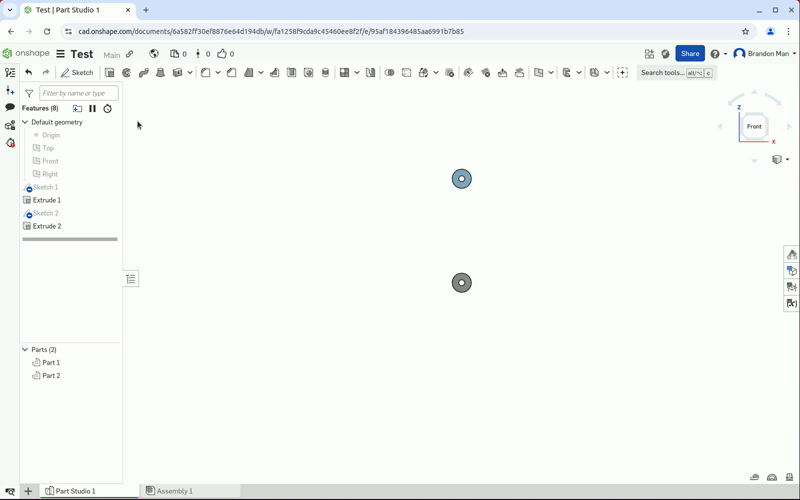
key(shift+h)
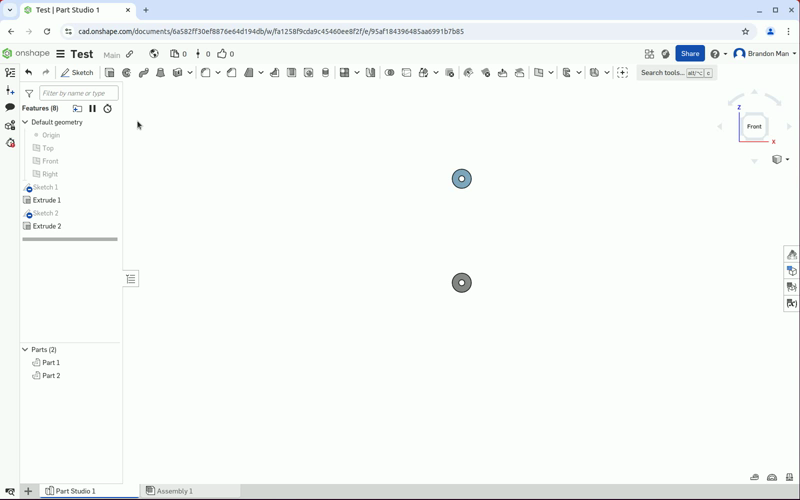
key(shift+h)
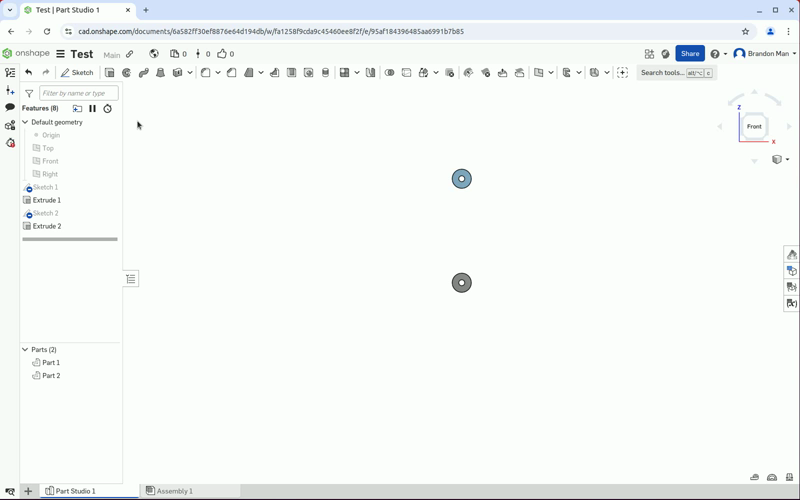
mouse_move(73, 189)
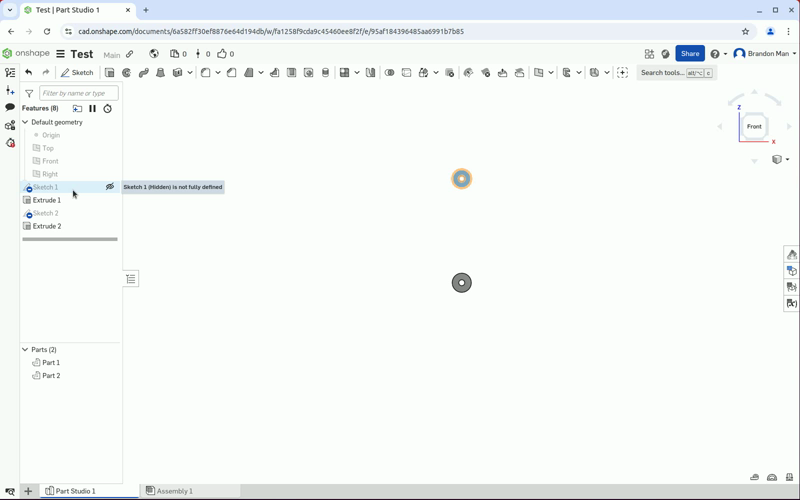
click(73, 189)
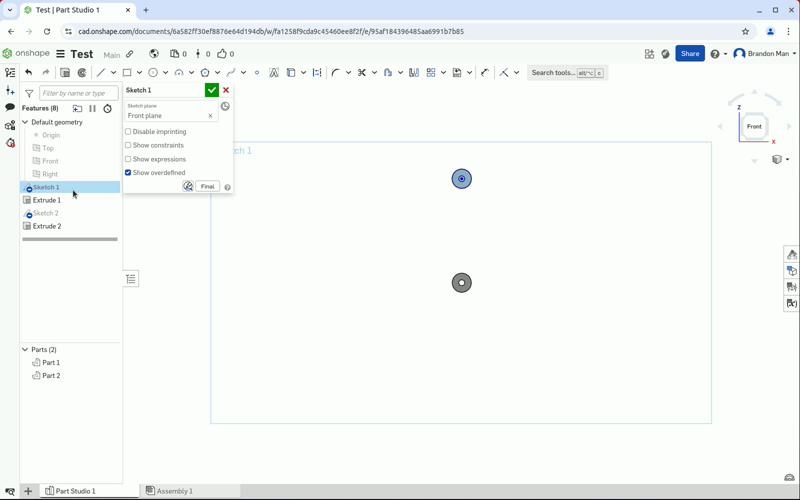
mouse_move(229, 92)
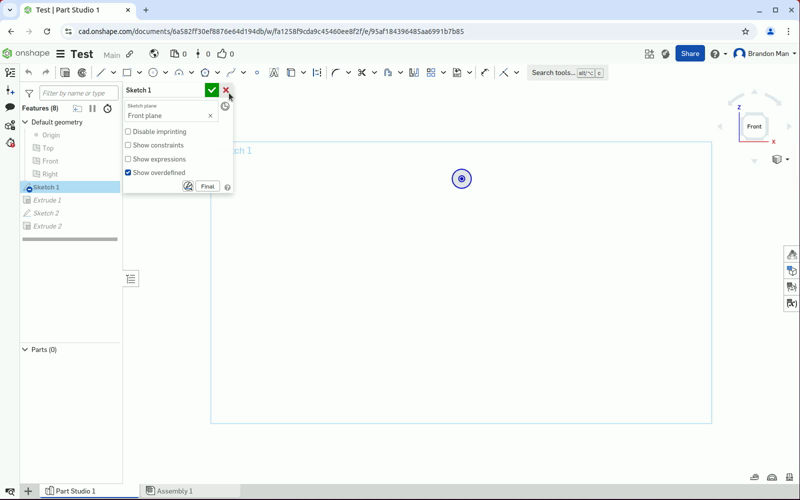
click(229, 92)
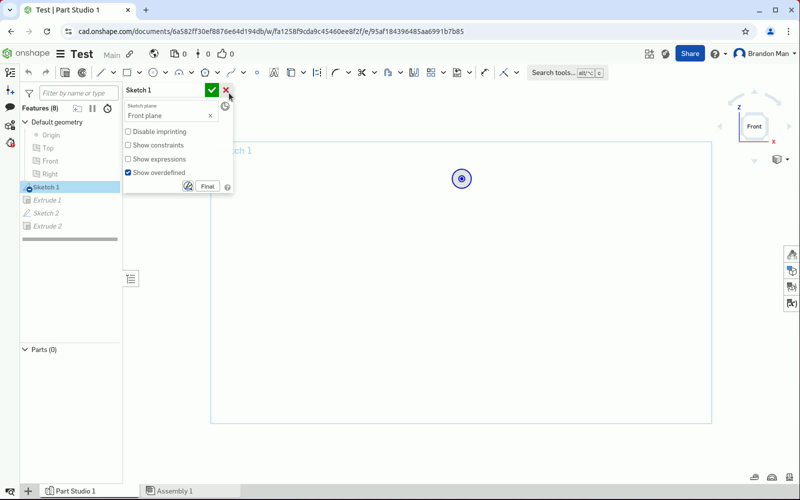
key(shift+s)
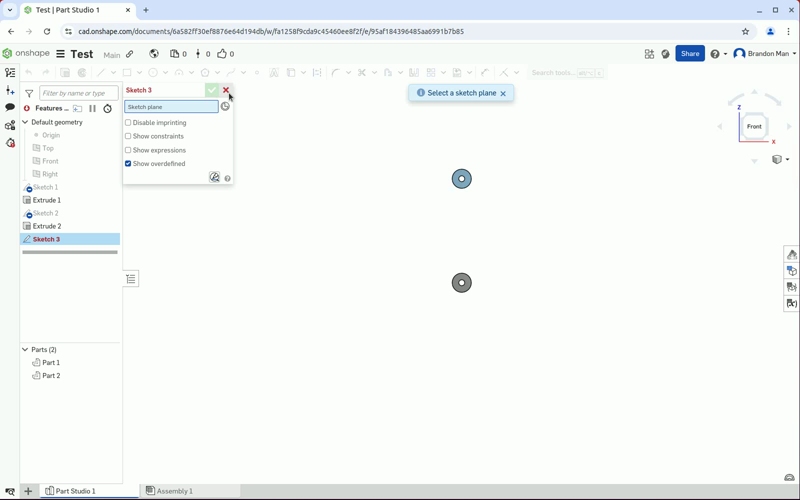
mouse_move(73, 163)
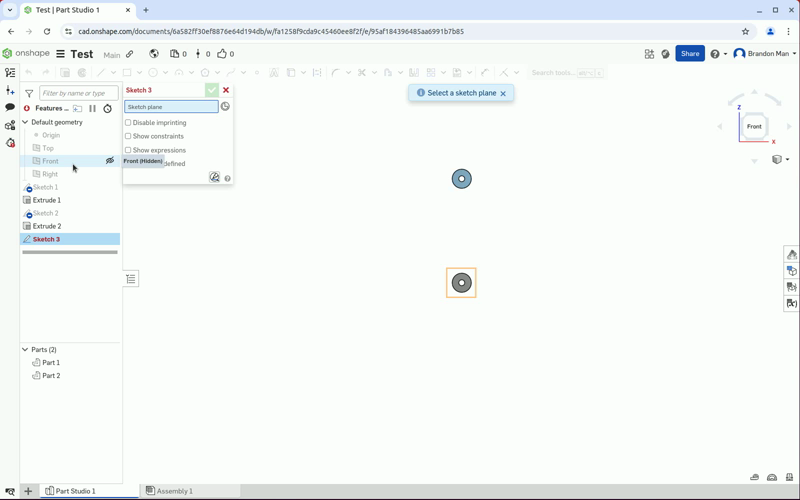
click(73, 163)
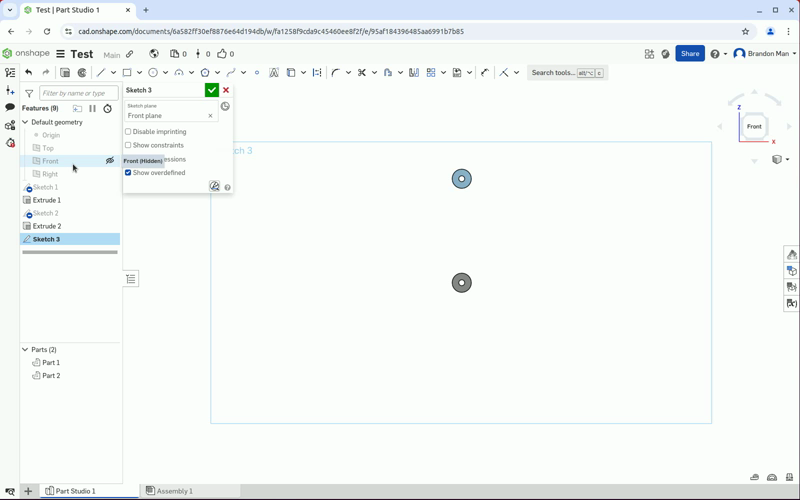
mouse_move(73, 352)
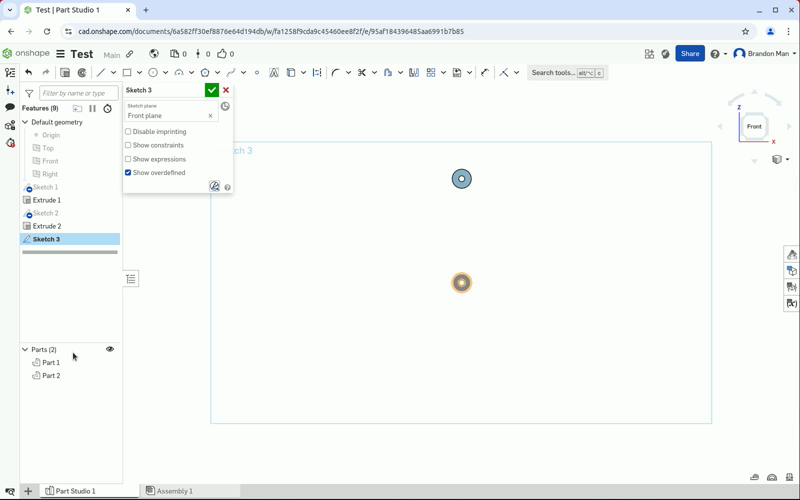
key(y)
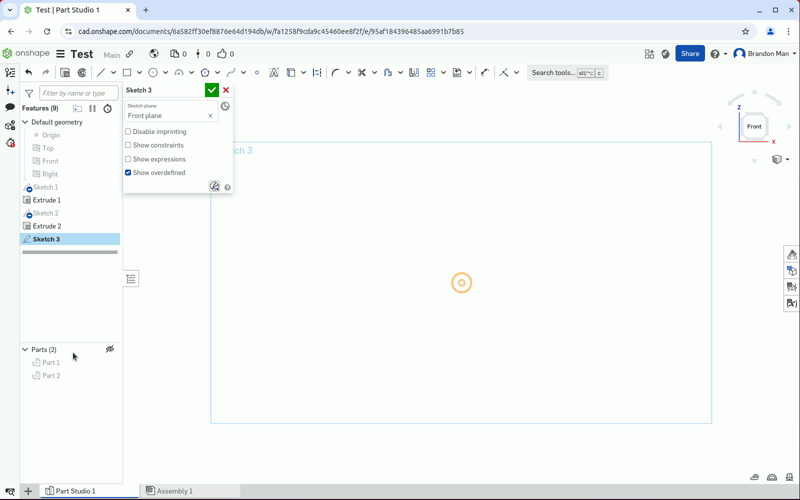
key(c)
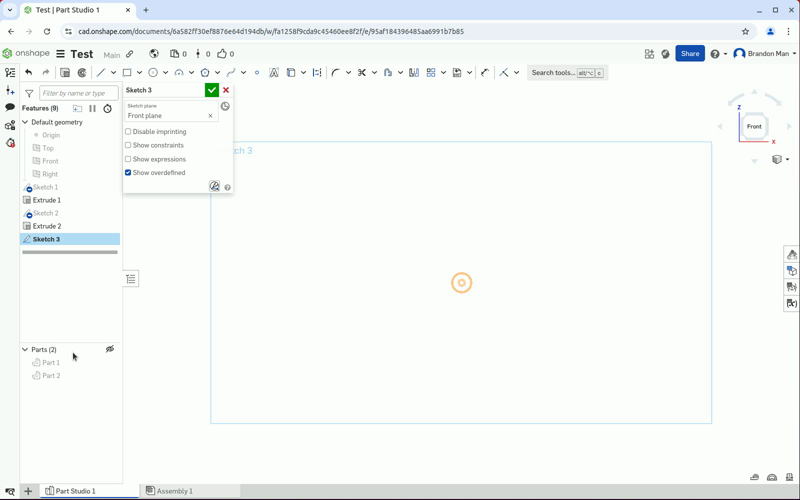
key_down(shift)
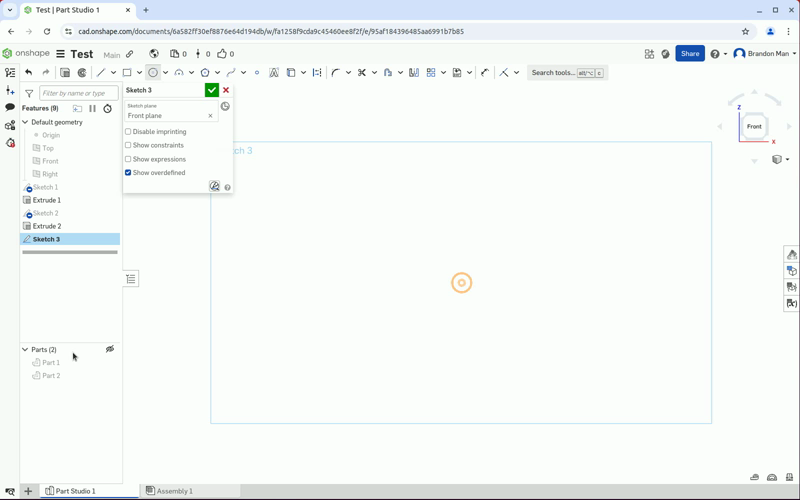
mouse_move(501, 282)
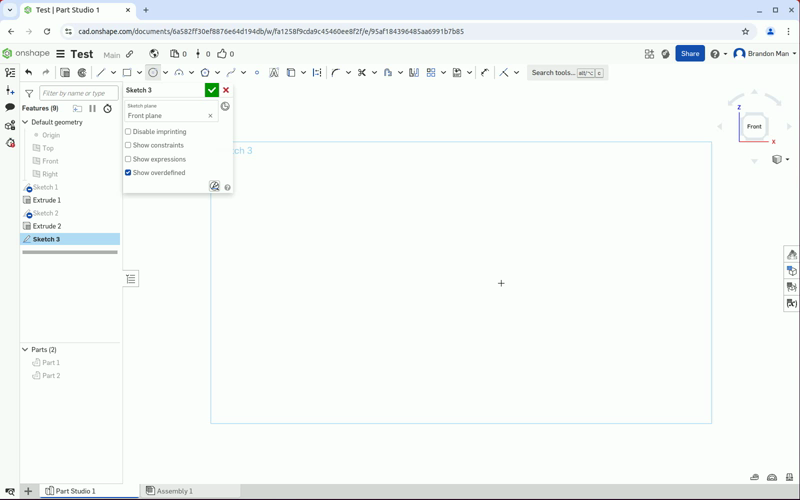
click(501, 282)
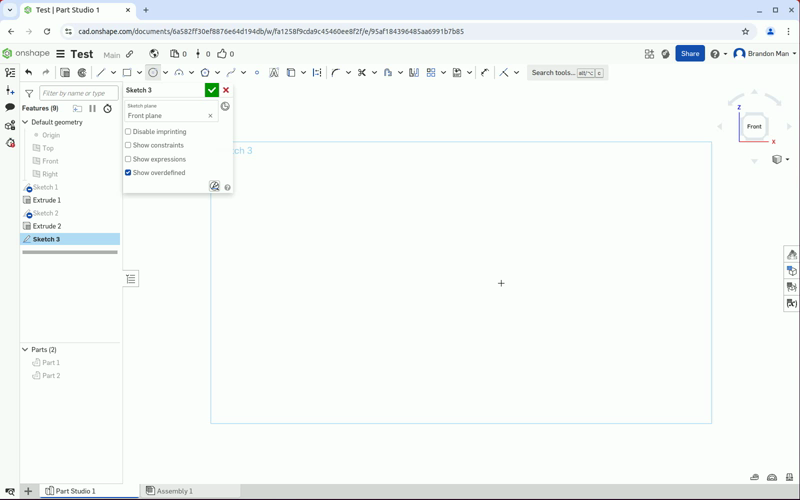
key_up(shift)
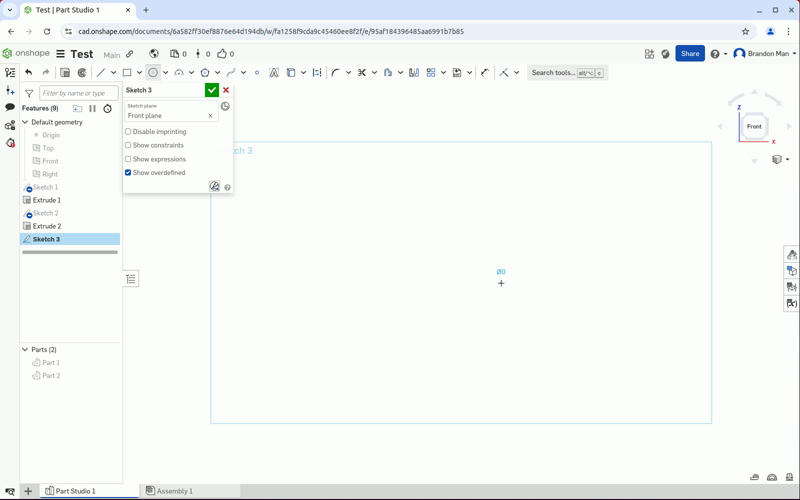
mouse_move(508, 282)
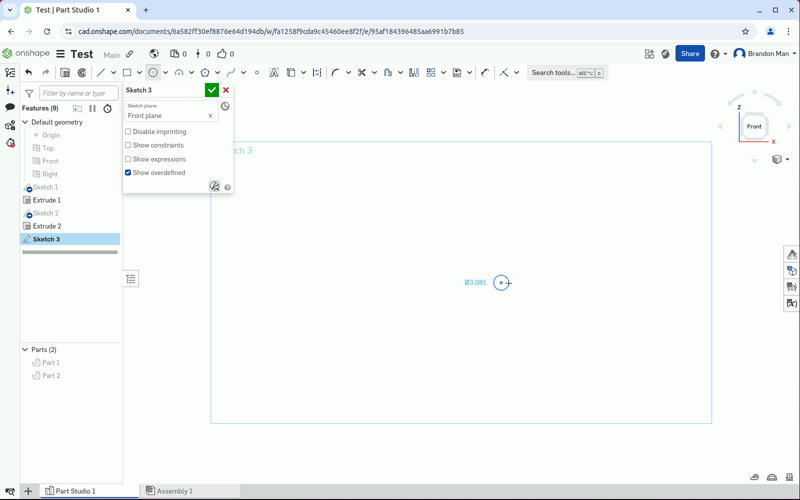
click(508, 282)
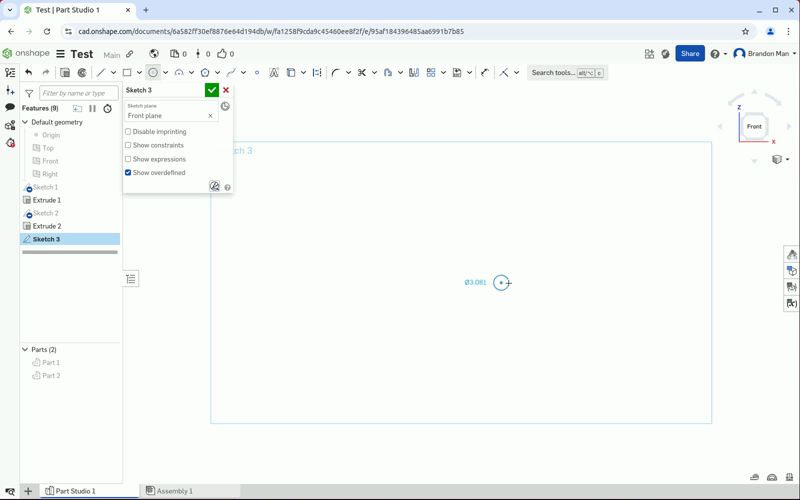
key(esc)
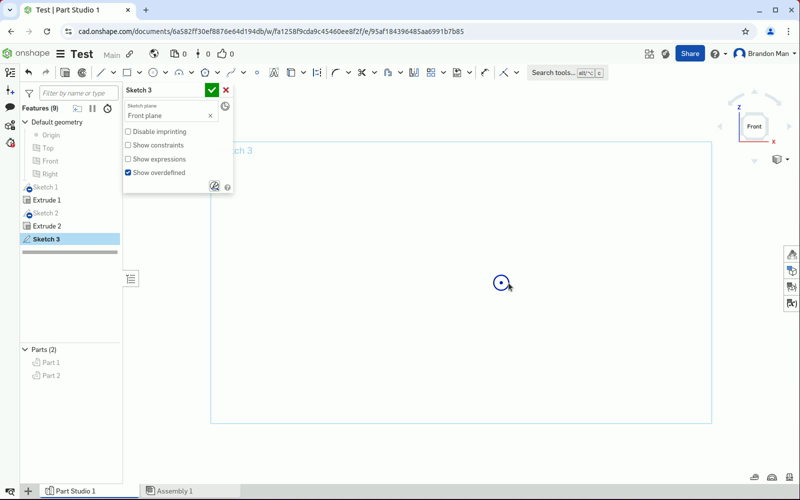
key(c)
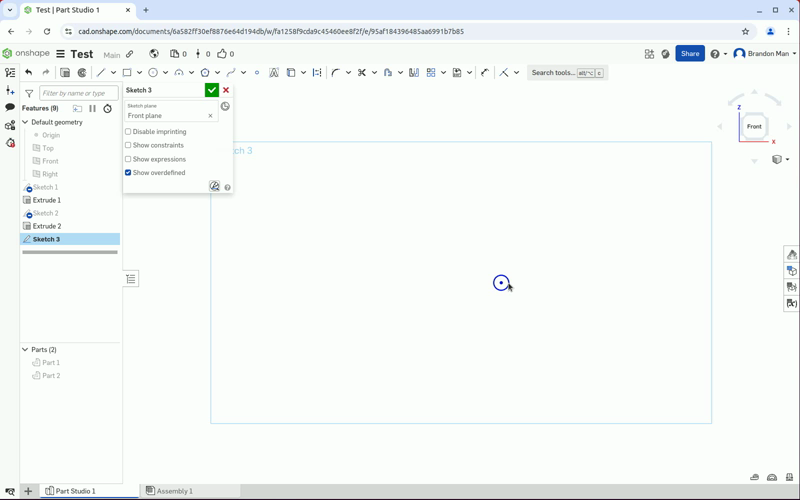
key_down(shift)
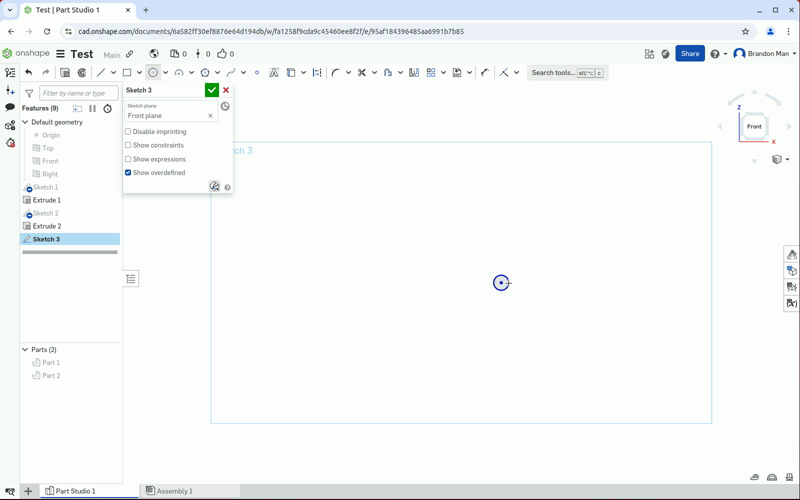
mouse_move(501, 282)
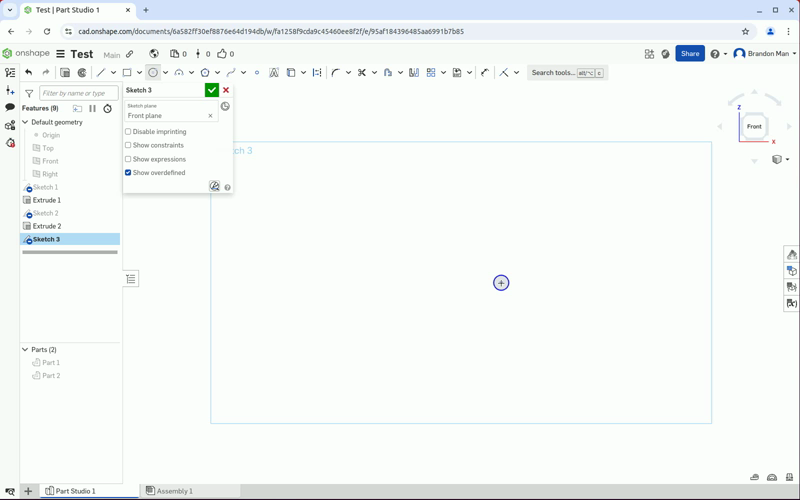
click(501, 282)
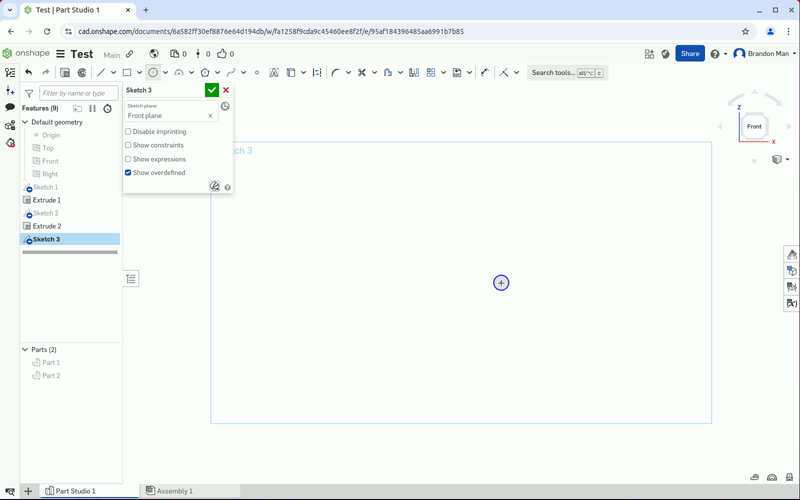
key_up(shift)
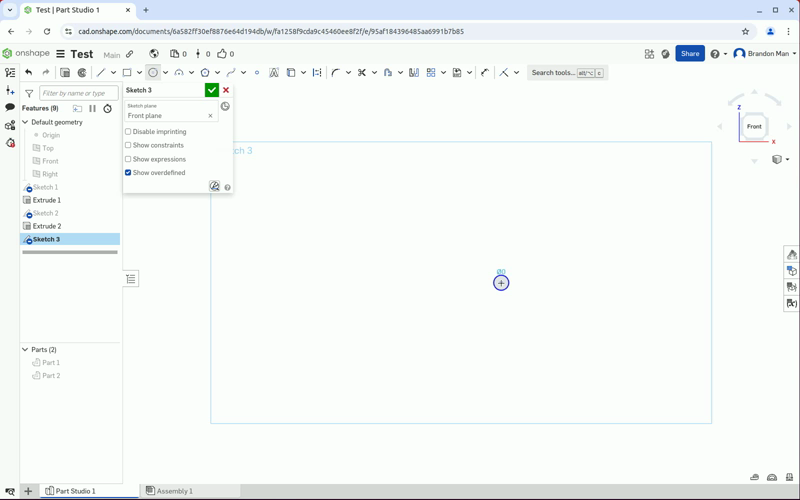
mouse_move(504, 282)
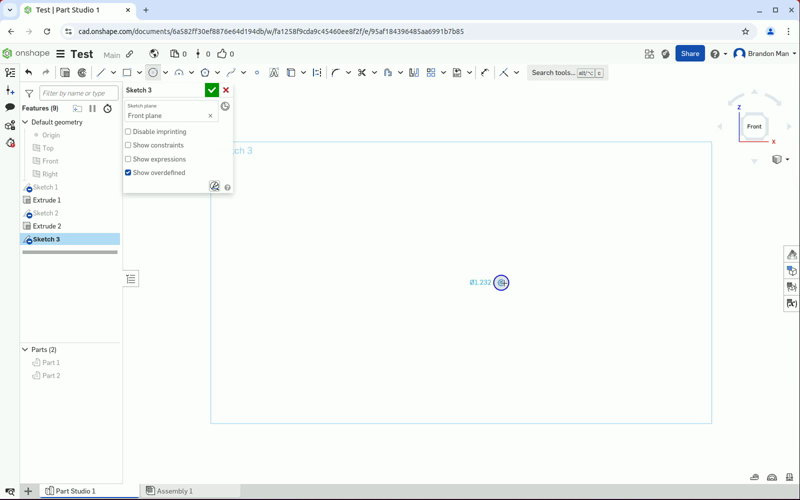
scroll(6)
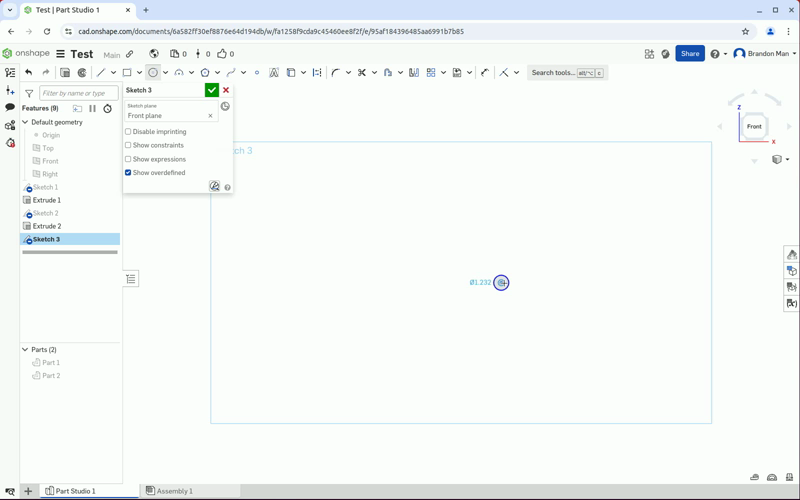
scroll(6)
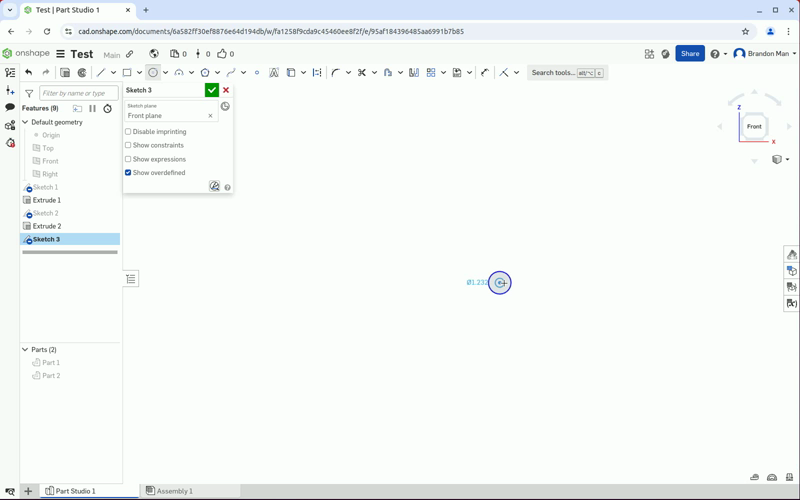
scroll(6)
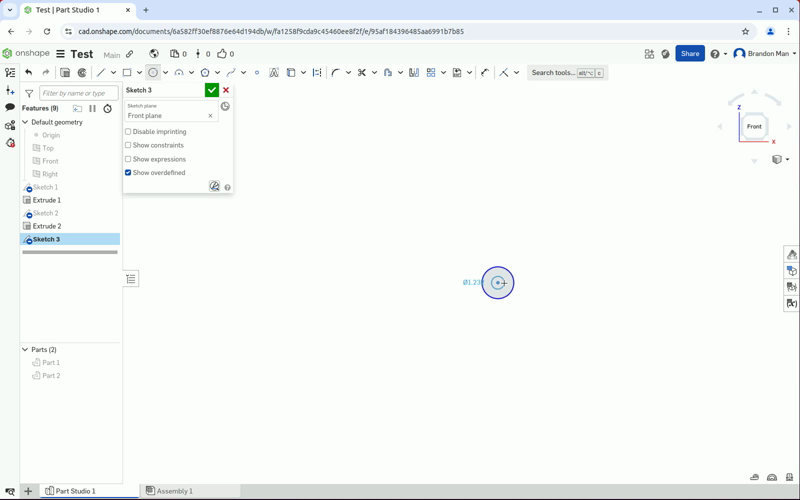
scroll(6)
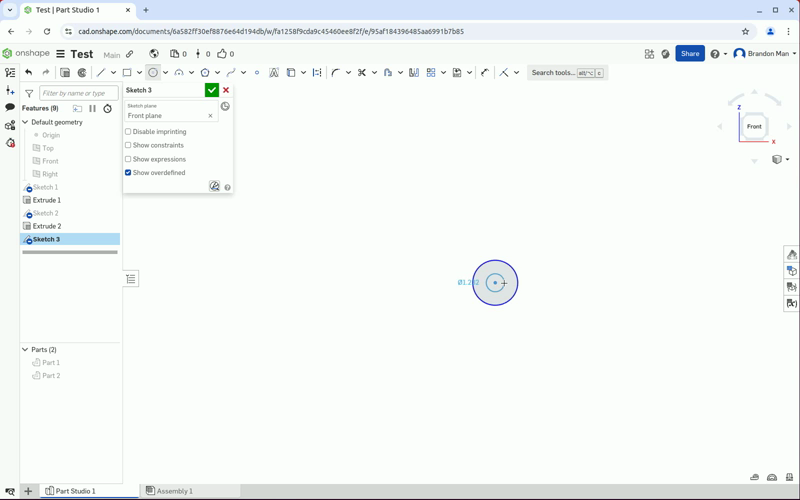
scroll(6)
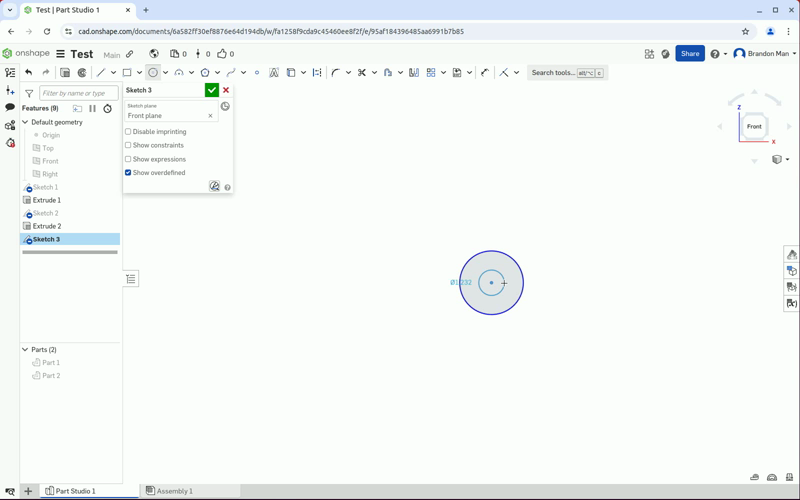
scroll(6)
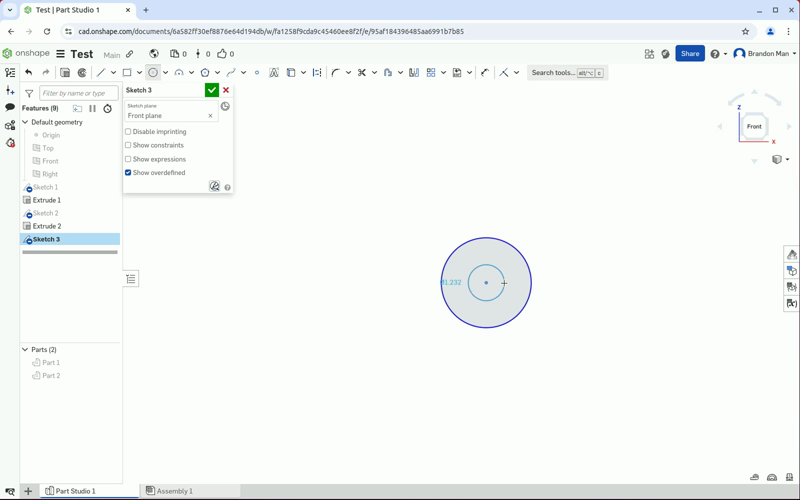
scroll(6)
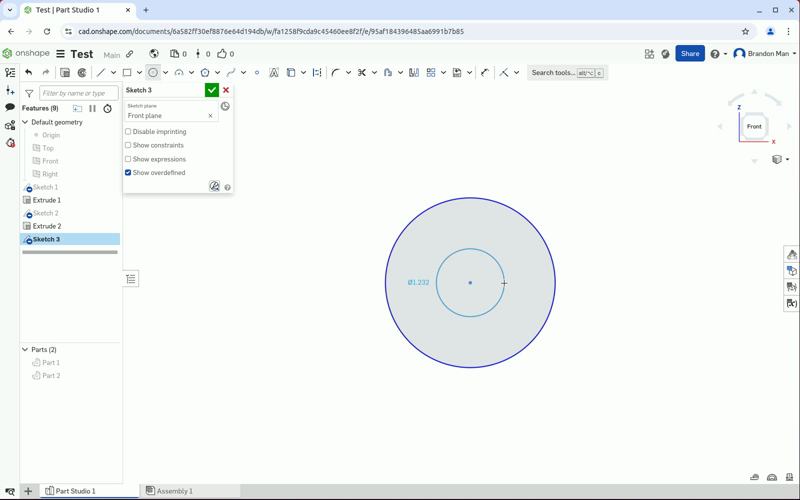
click(504, 282)
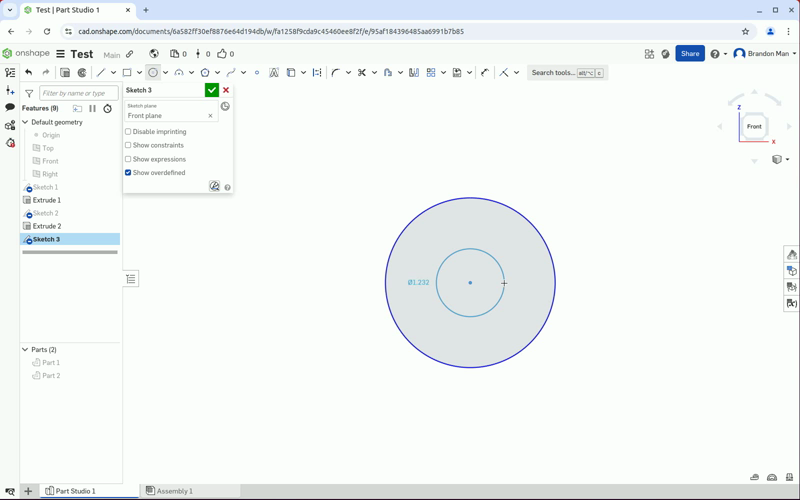
scroll(-6)
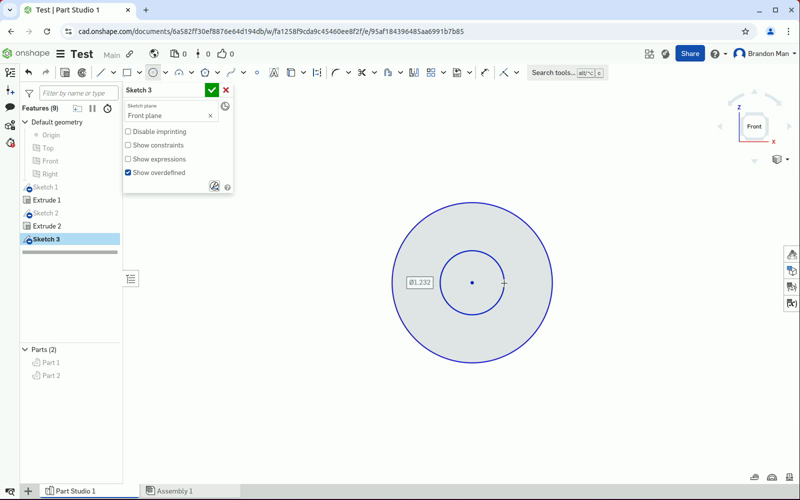
scroll(-6)
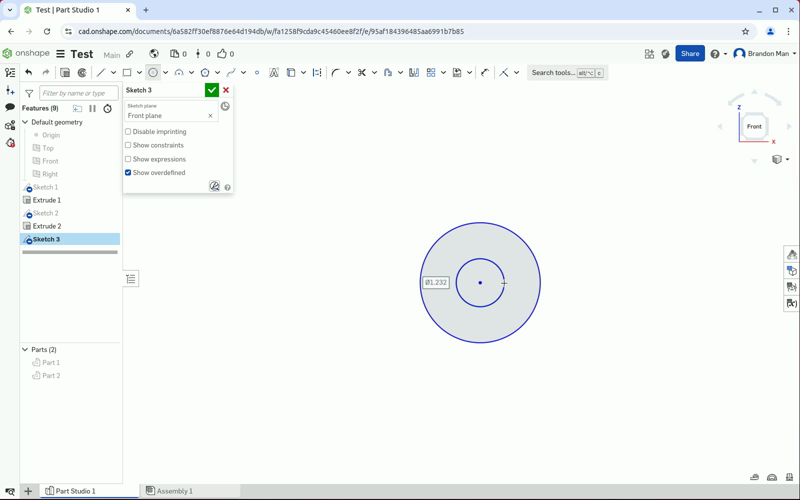
scroll(-6)
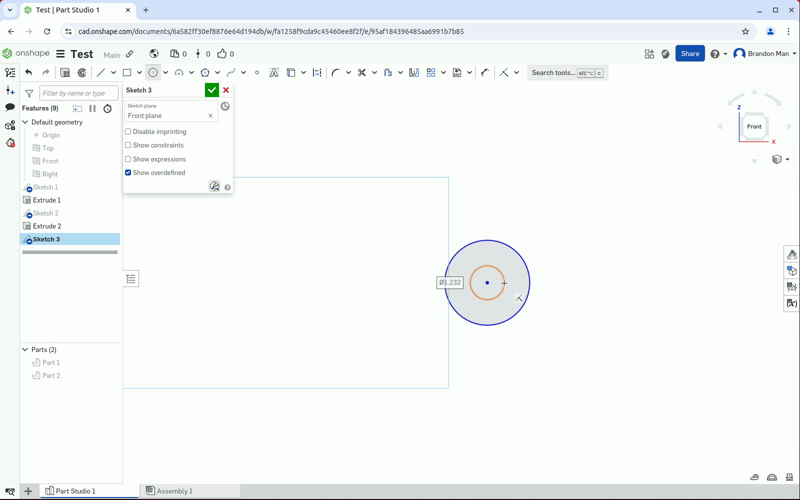
scroll(-6)
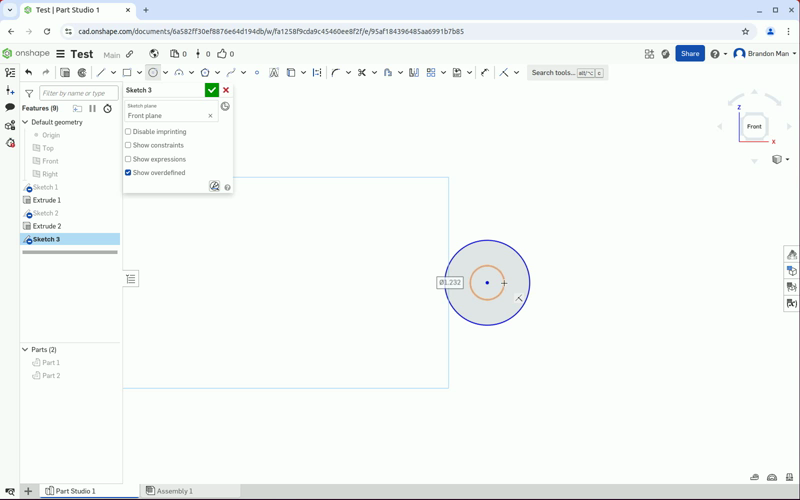
scroll(-6)
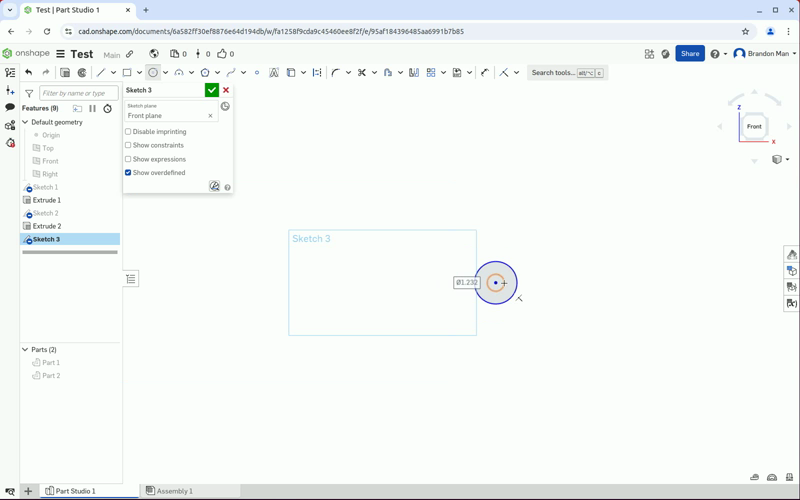
scroll(-6)
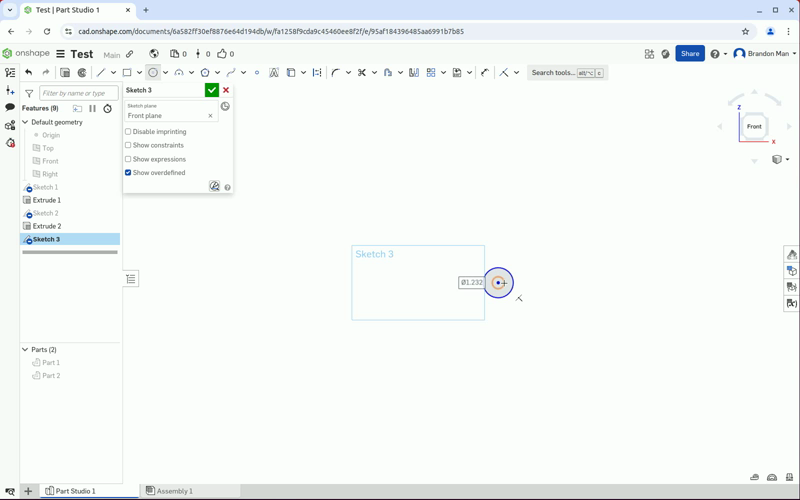
scroll(-6)
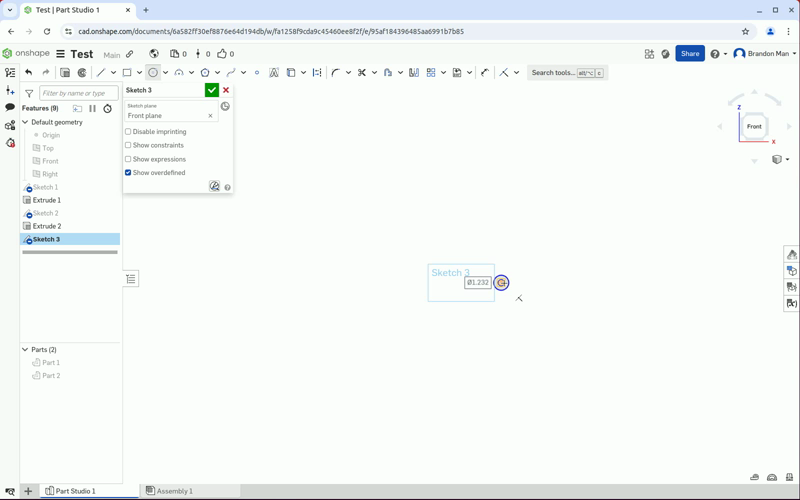
key(esc)
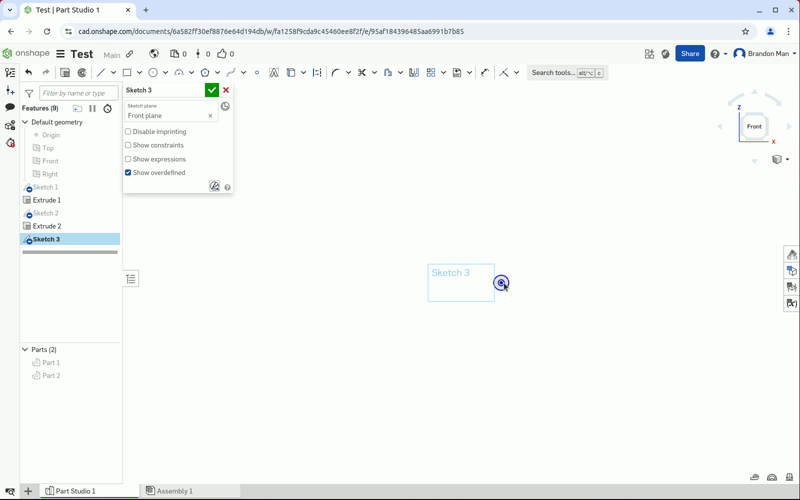
mouse_move(498, 284)
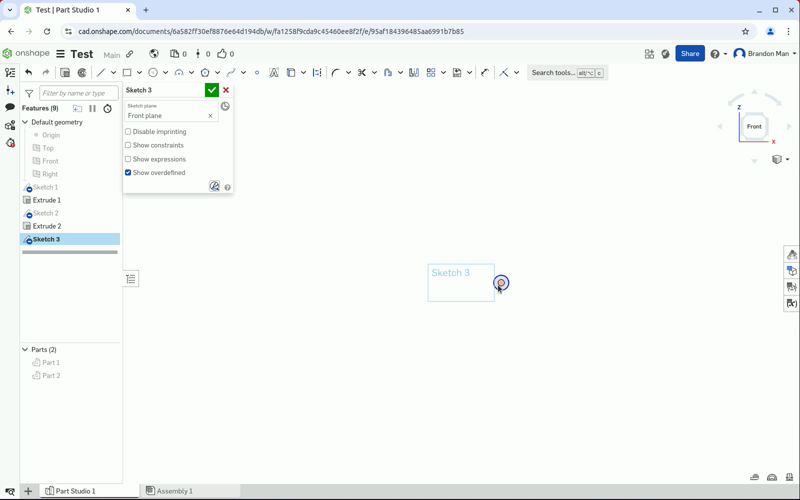
scroll(6)
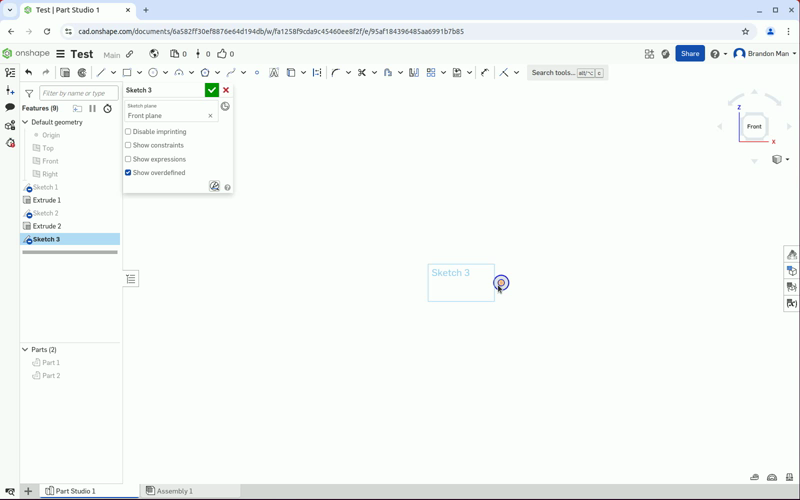
scroll(6)
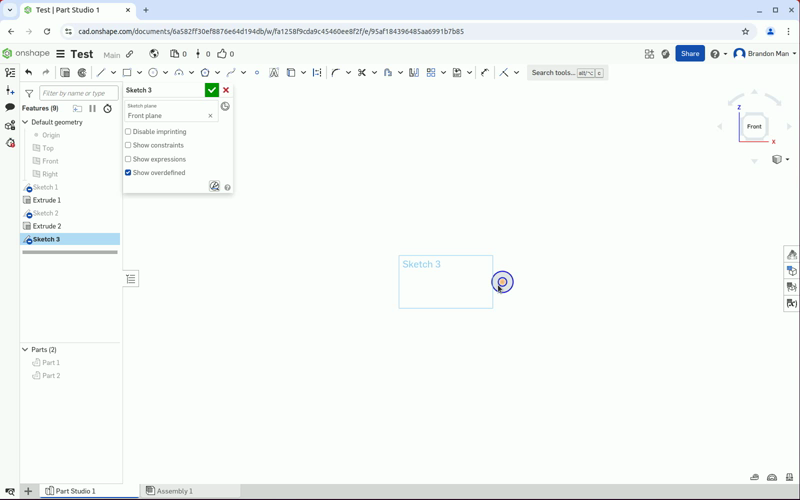
scroll(6)
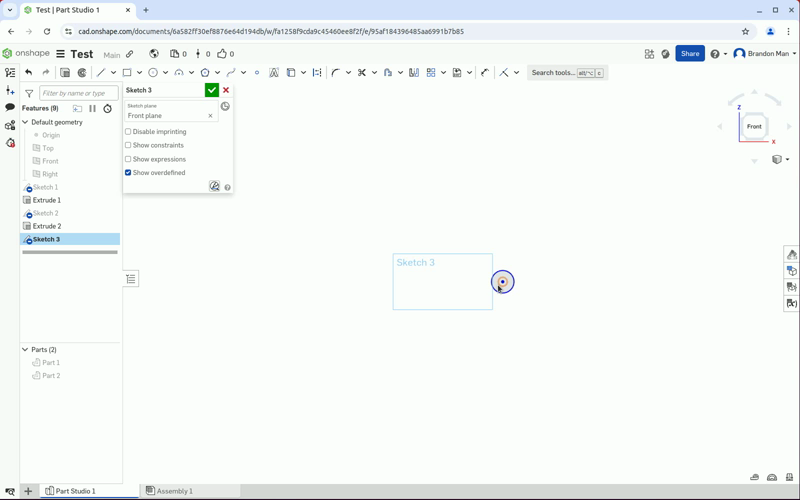
scroll(6)
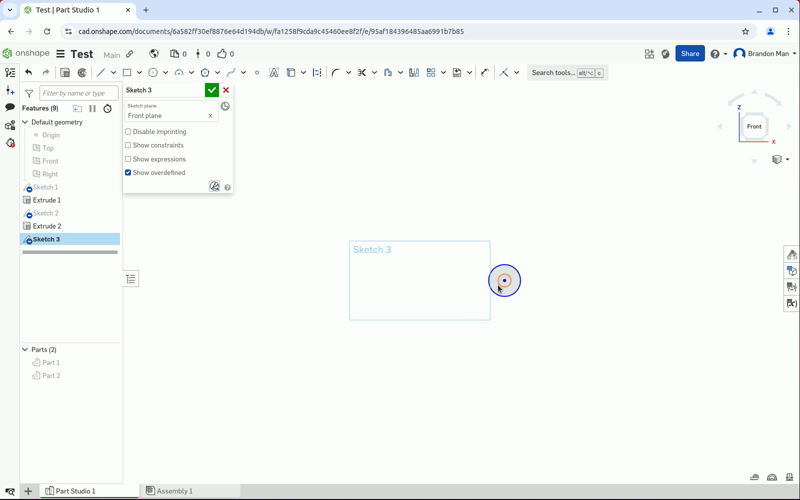
scroll(6)
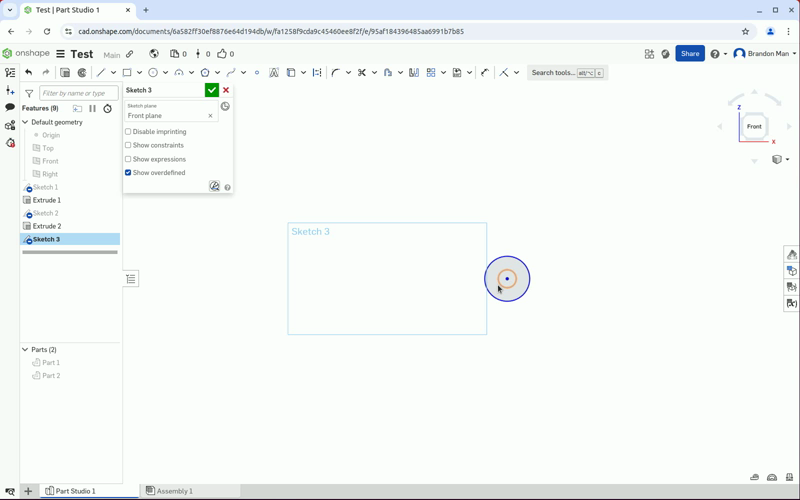
scroll(6)
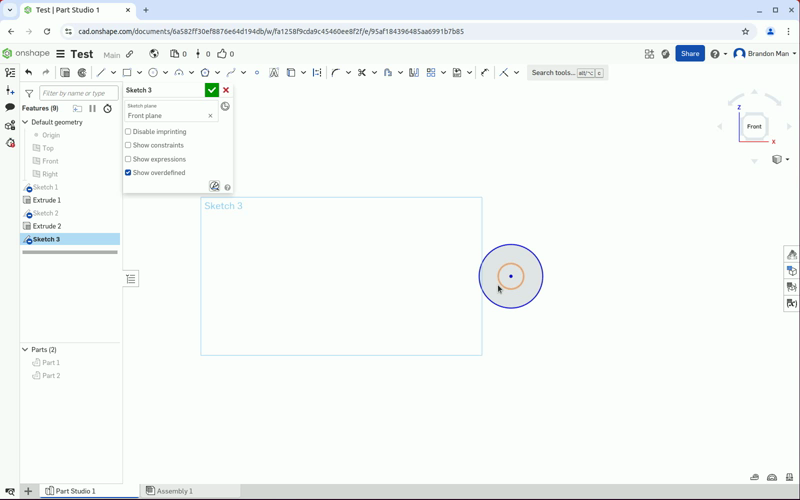
scroll(6)
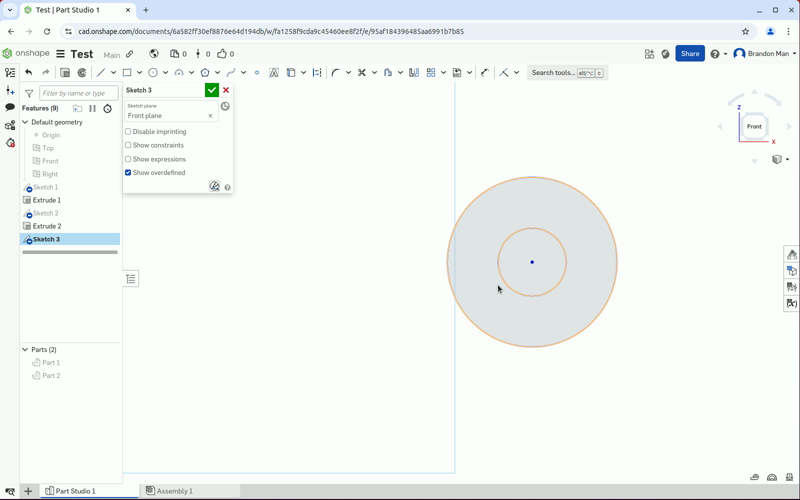
click(498, 284)
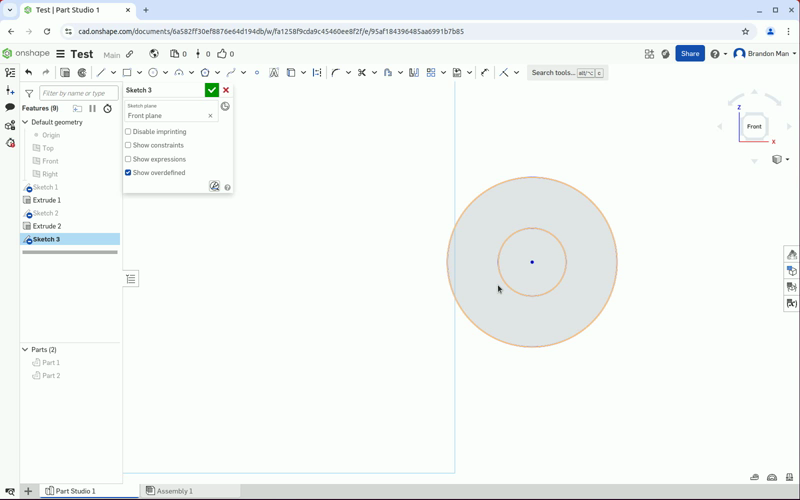
scroll(-6)
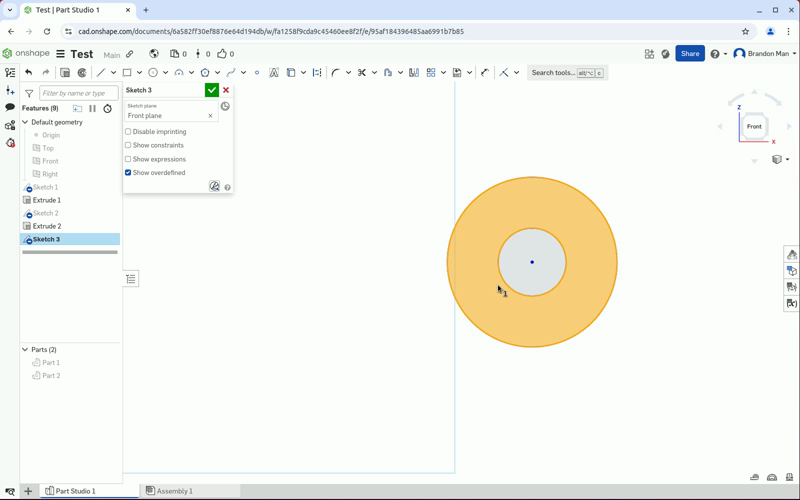
scroll(-6)
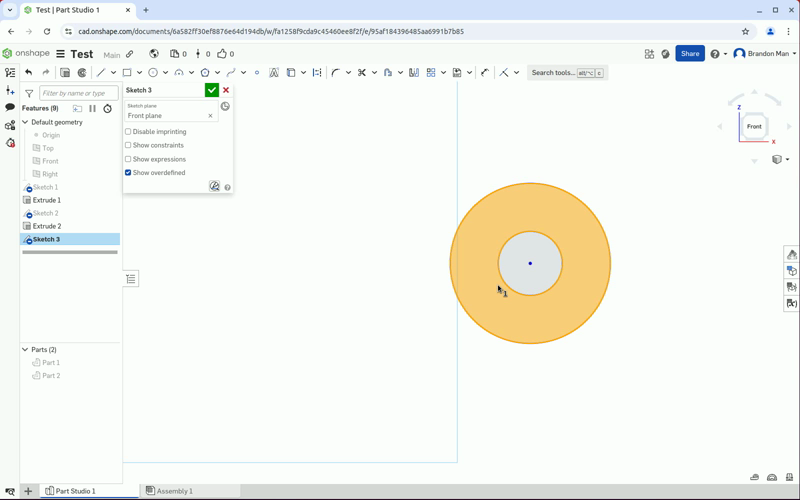
scroll(-6)
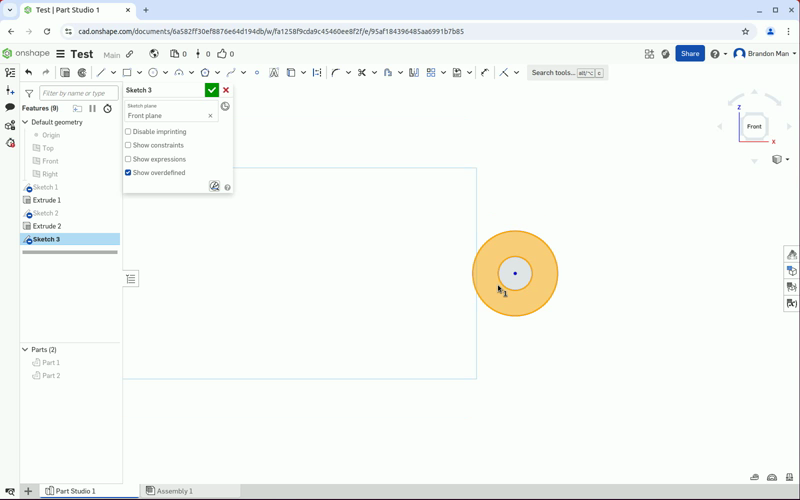
scroll(-6)
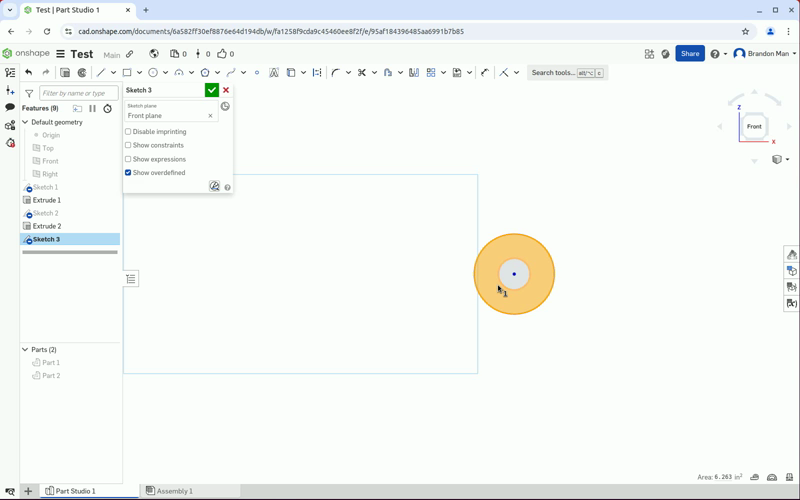
scroll(-6)
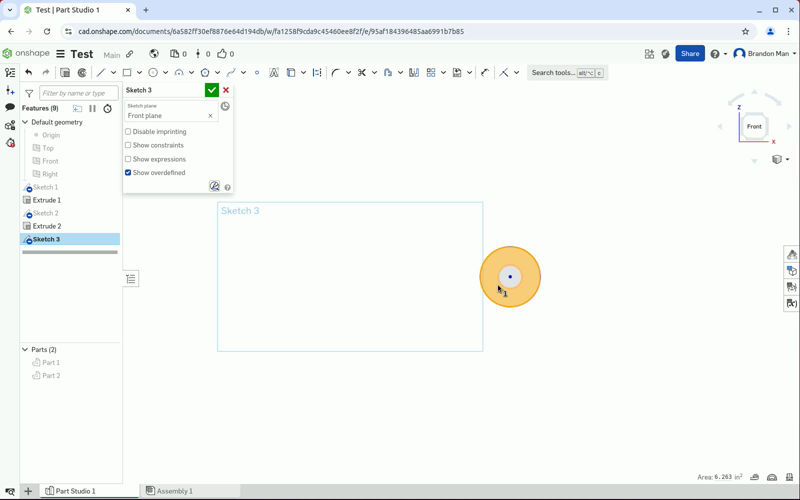
scroll(-6)
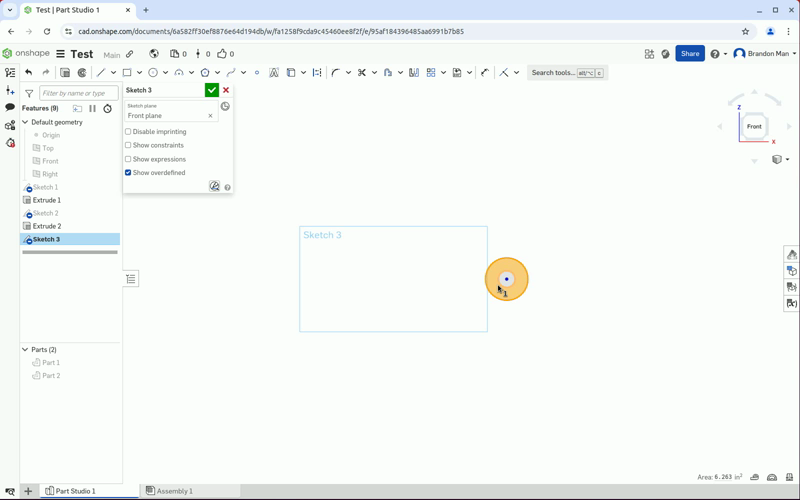
scroll(-6)
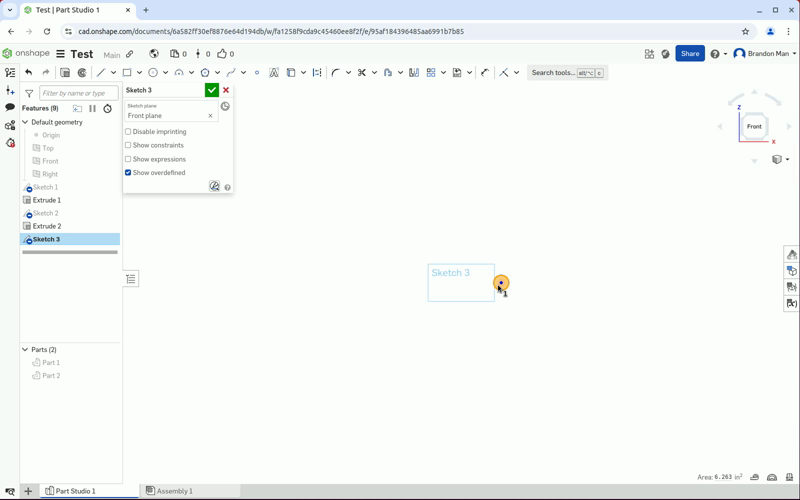
mouse_move(73, 352)
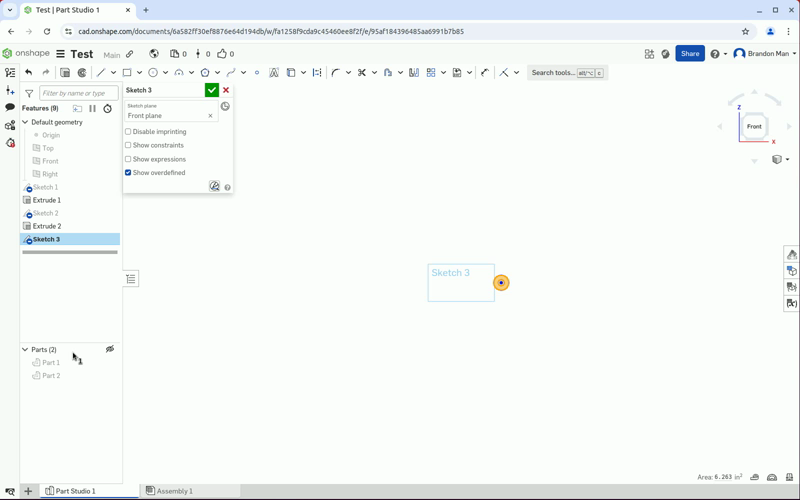
key(shift+y)
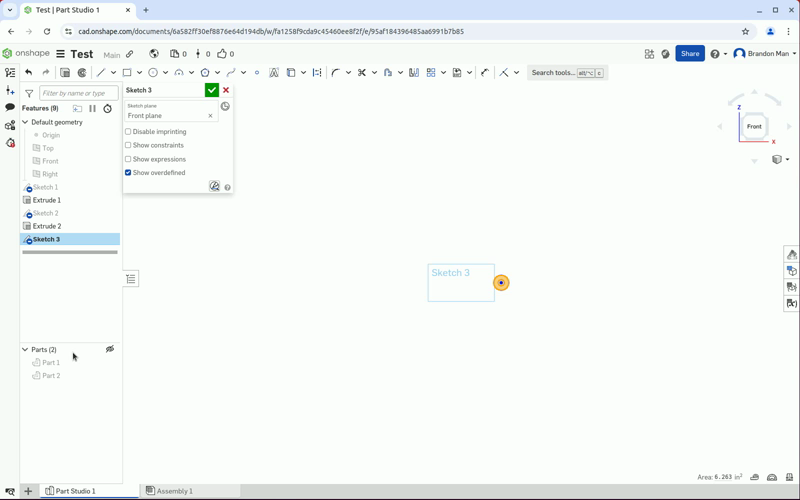
key(shift+e)
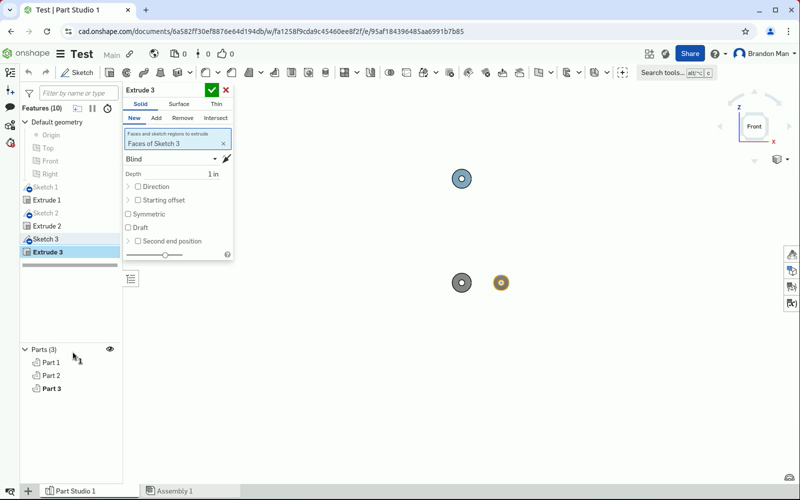
mouse_move(143, 106)
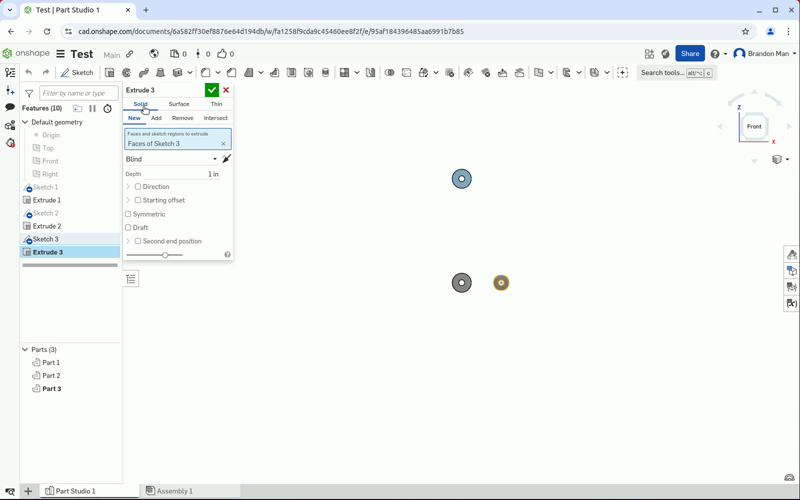
click(143, 106)
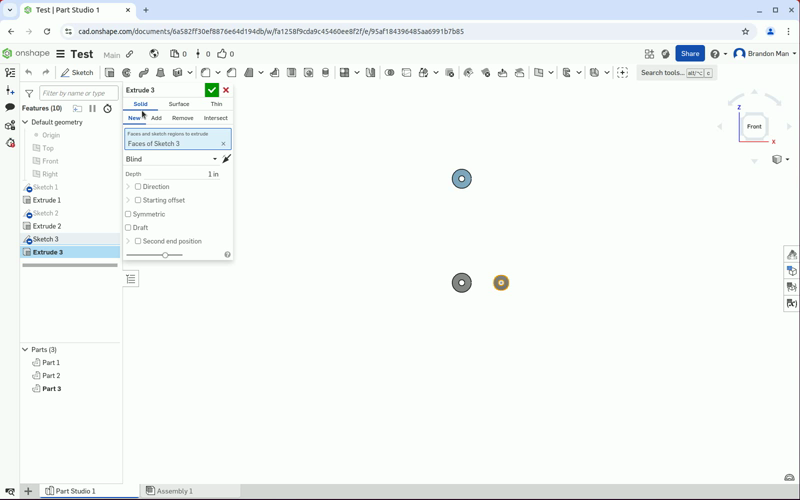
mouse_move(137, 120)
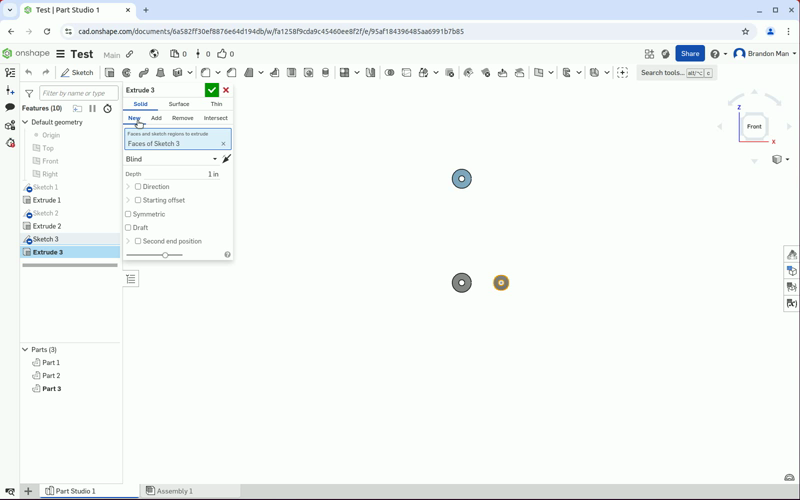
click(137, 120)
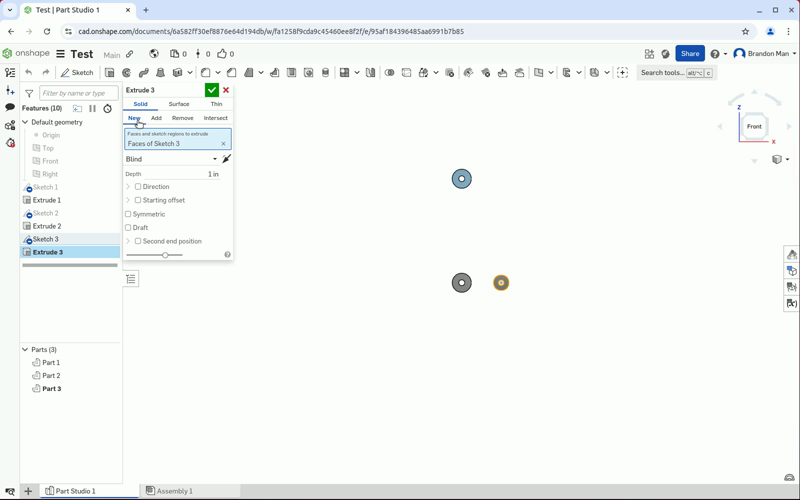
key(tab, 4)
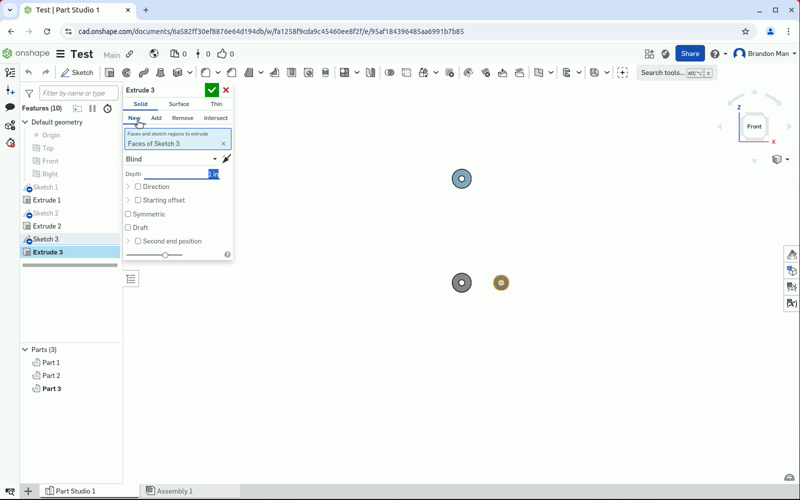
text(0.963)
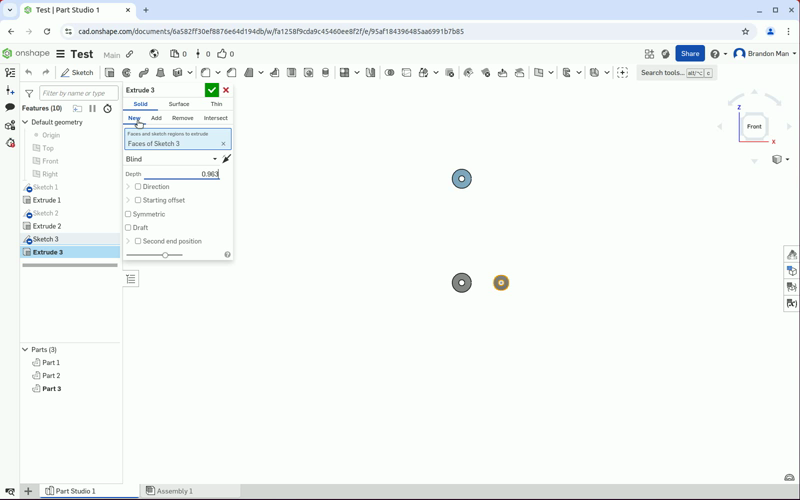
key(enter)
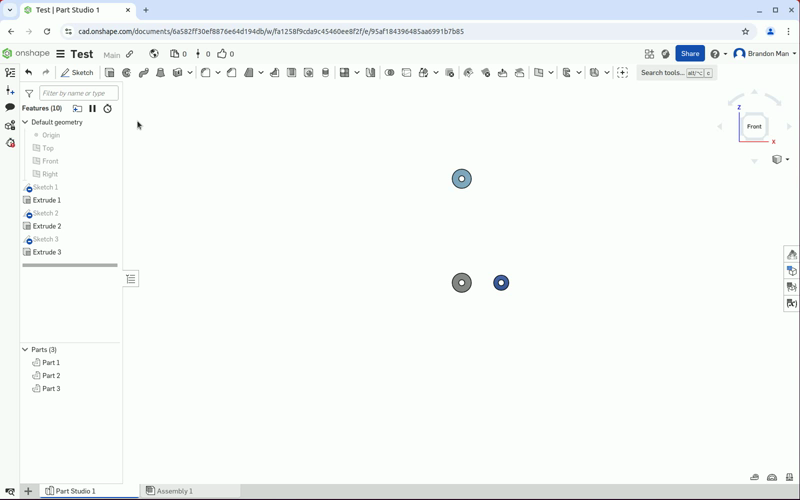
key(shift+h)
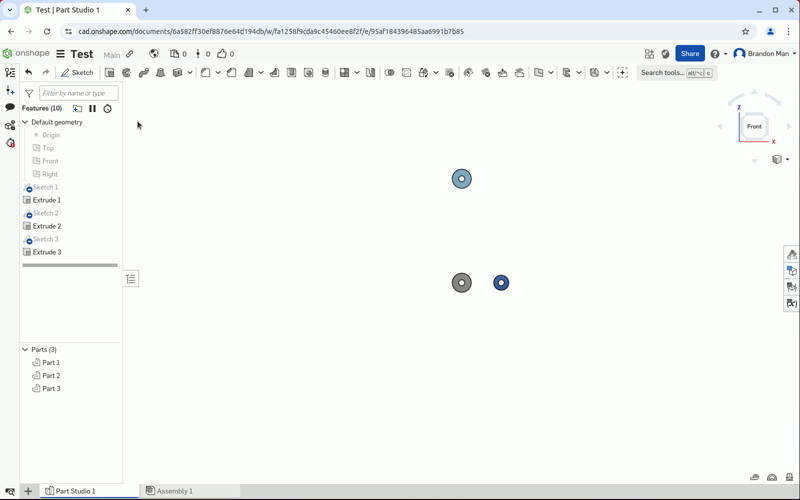
key(shift+h)
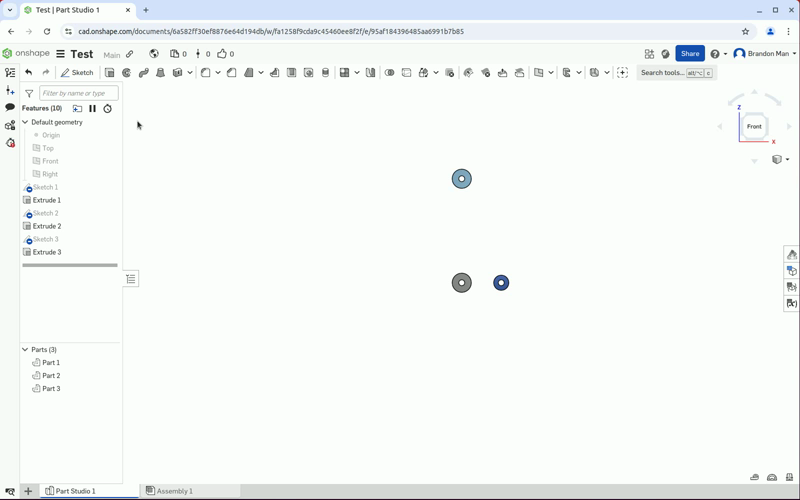
mouse_move(73, 189)
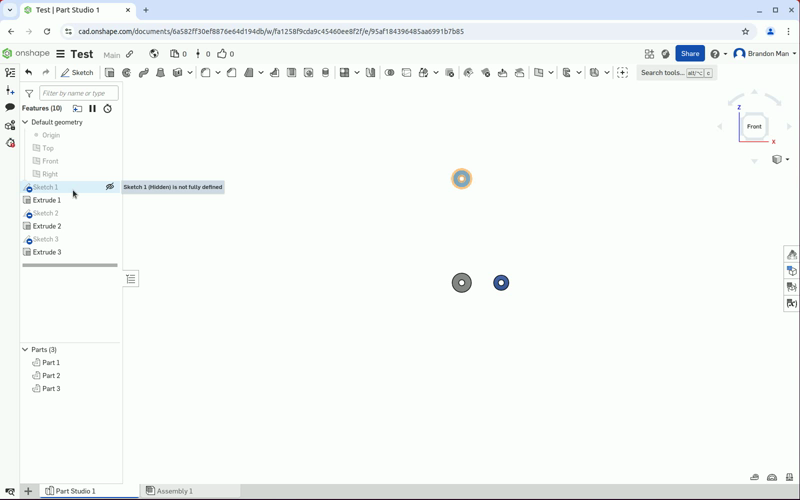
click(73, 189)
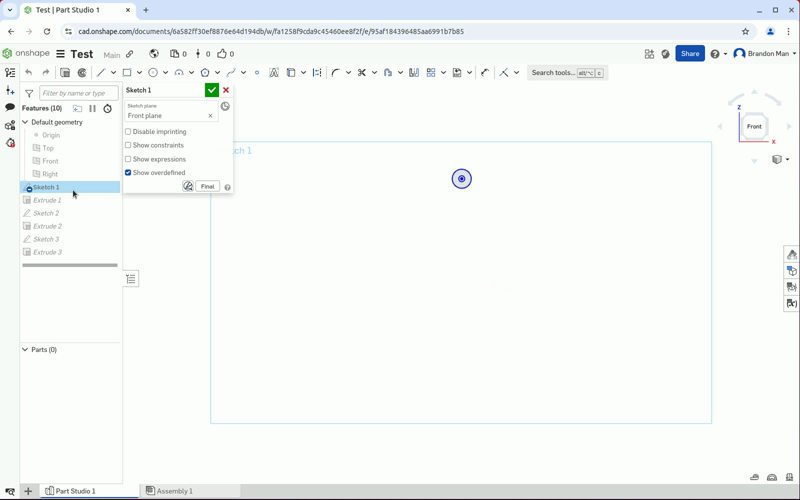
mouse_move(229, 92)
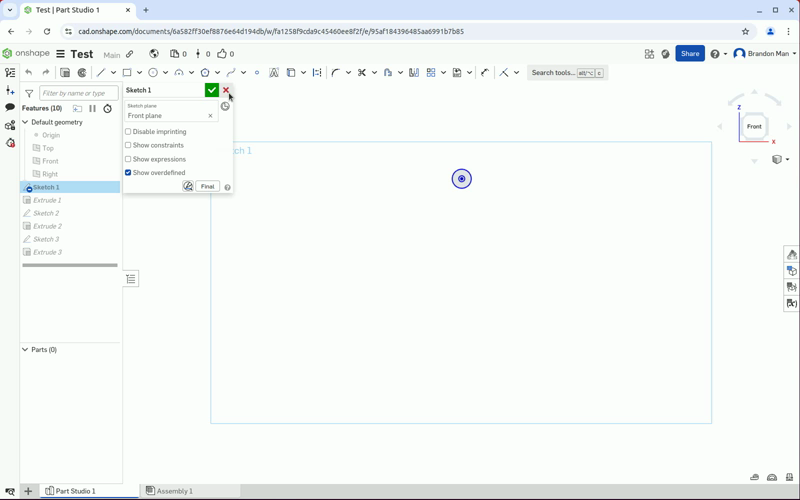
click(229, 92)
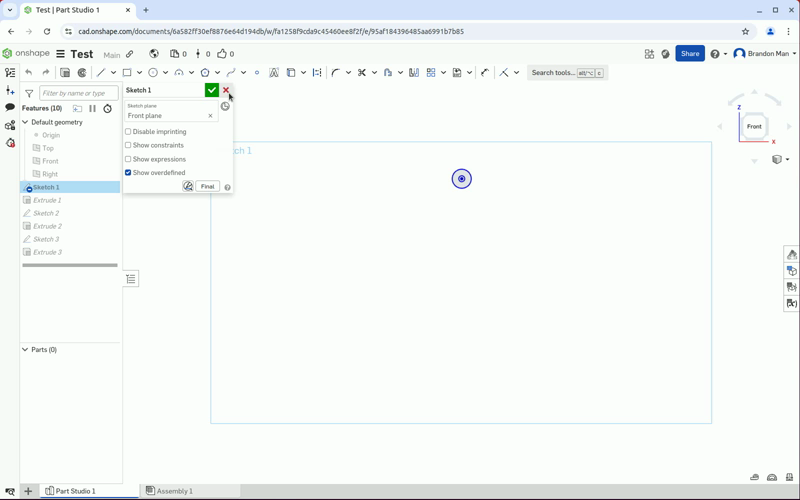
key(shift+s)
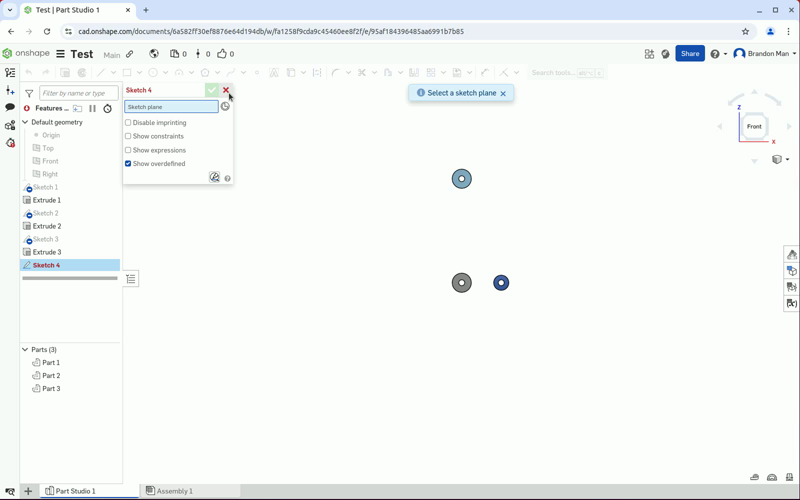
mouse_move(73, 163)
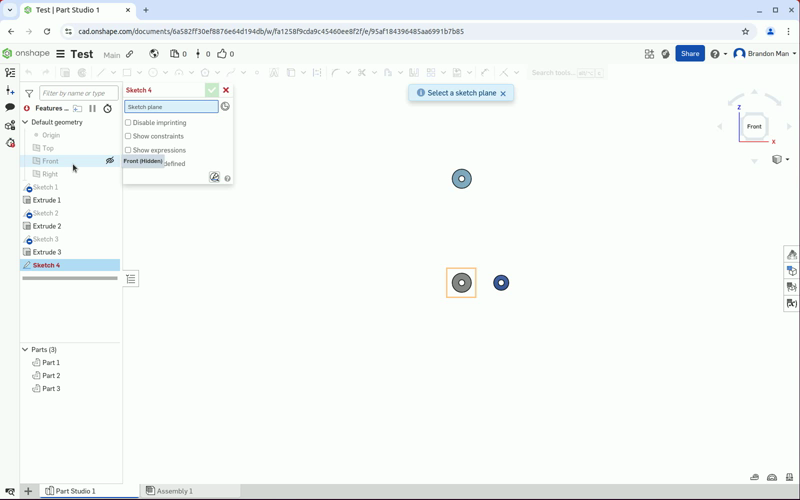
click(73, 163)
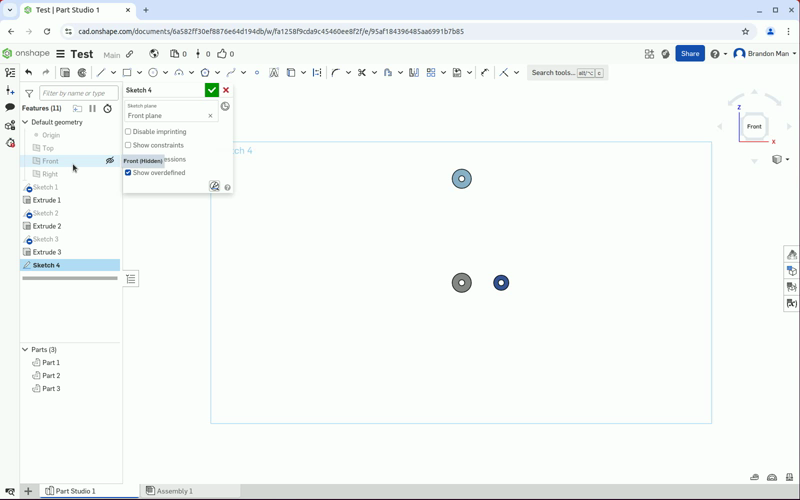
mouse_move(73, 352)
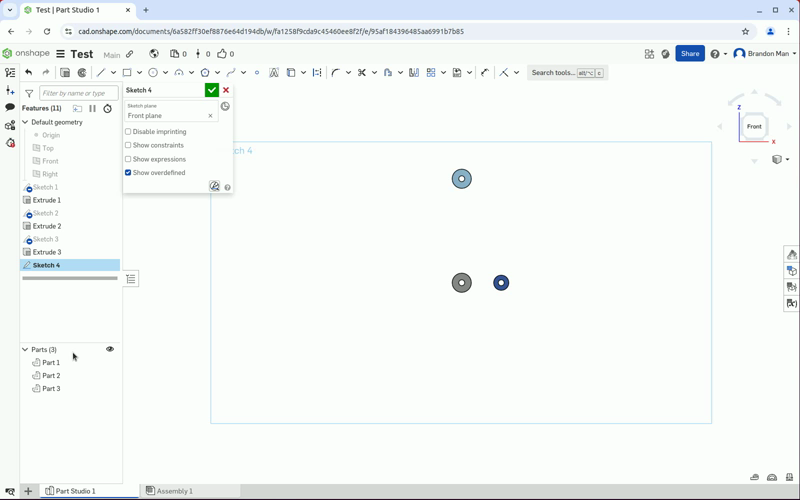
key(y)
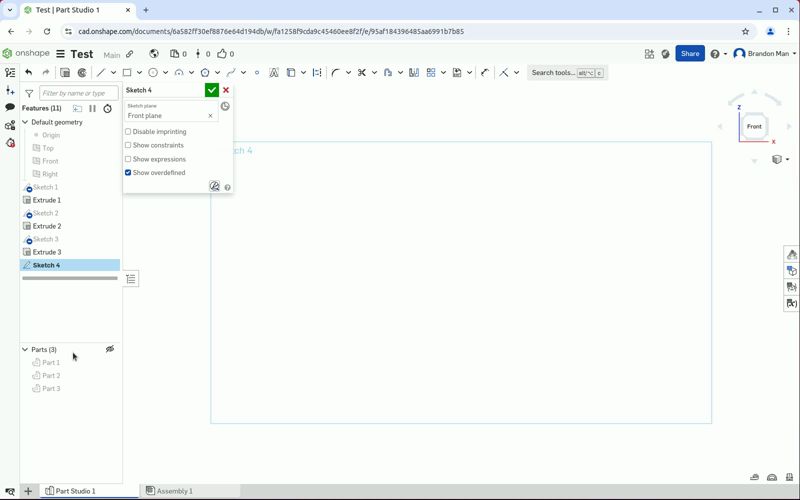
key(a)
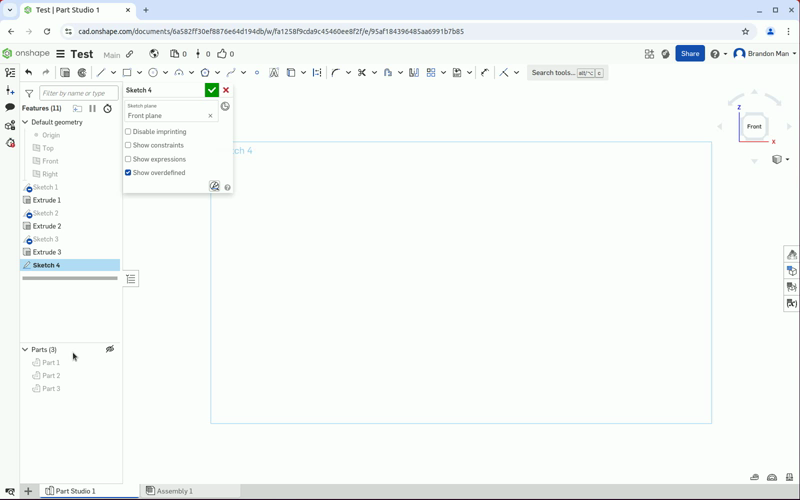
key_down(shift)
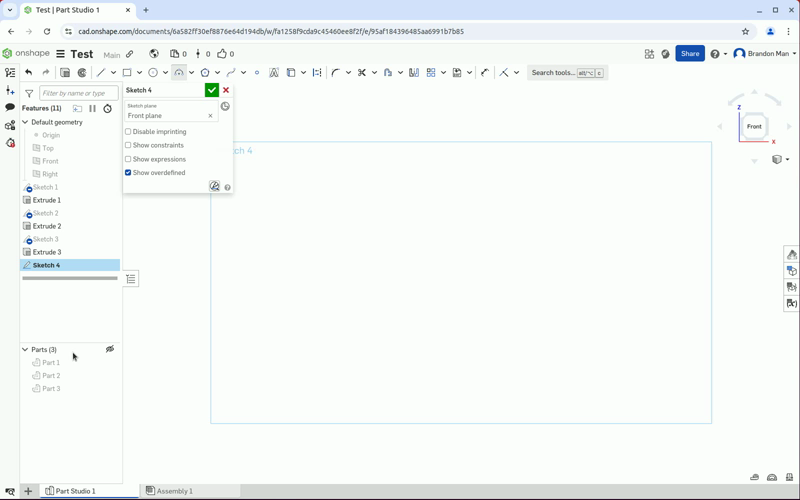
mouse_move(446, 223)
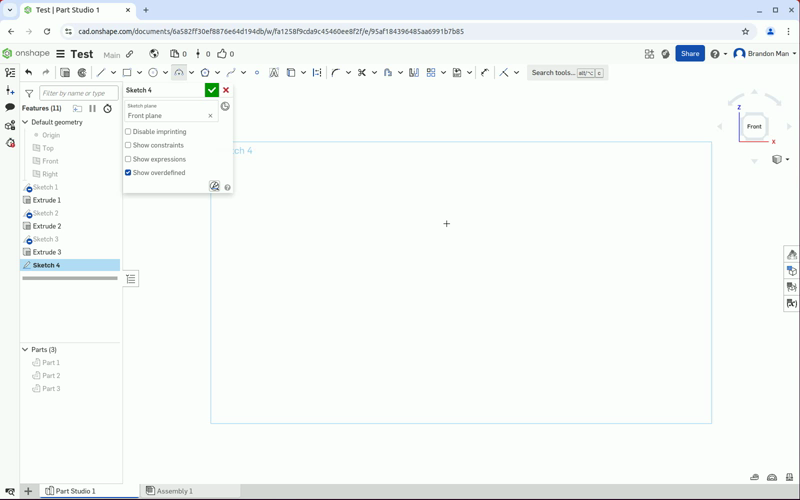
click(446, 223)
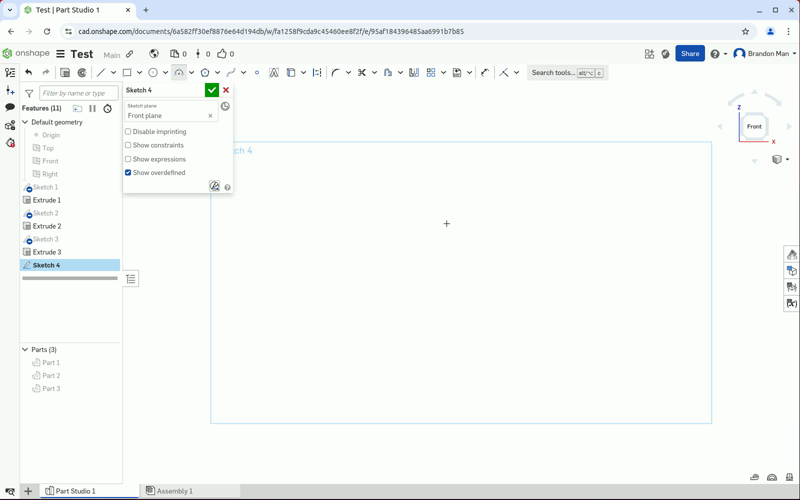
key_up(shift)
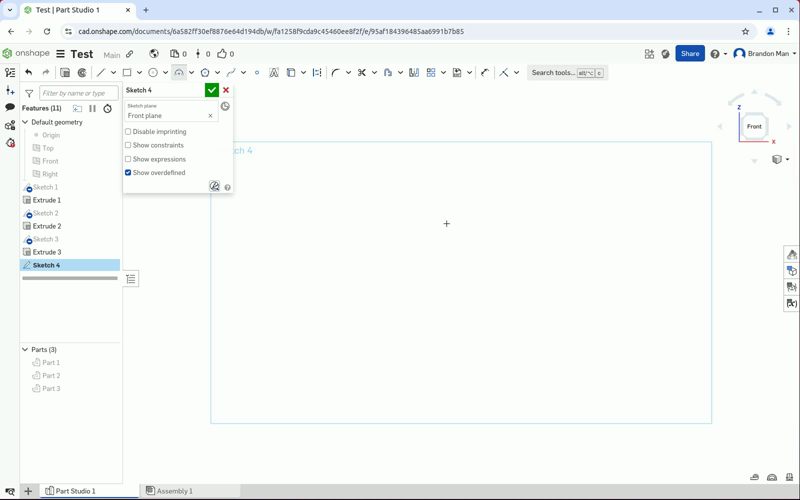
key_down(shift)
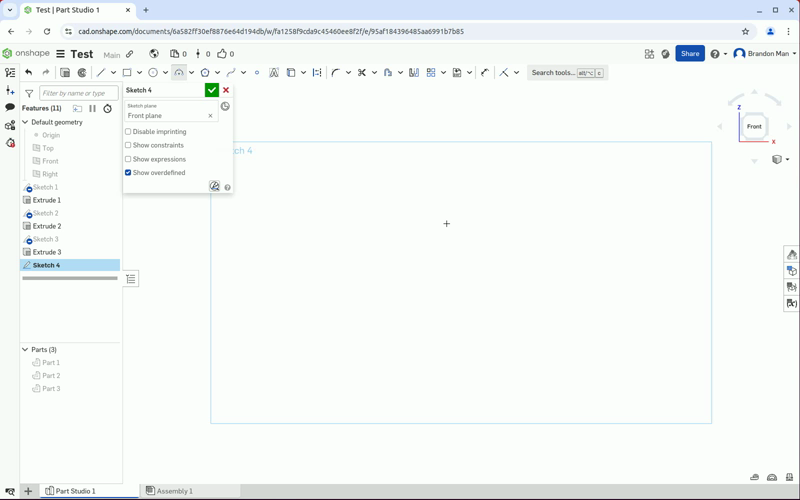
mouse_move(476, 223)
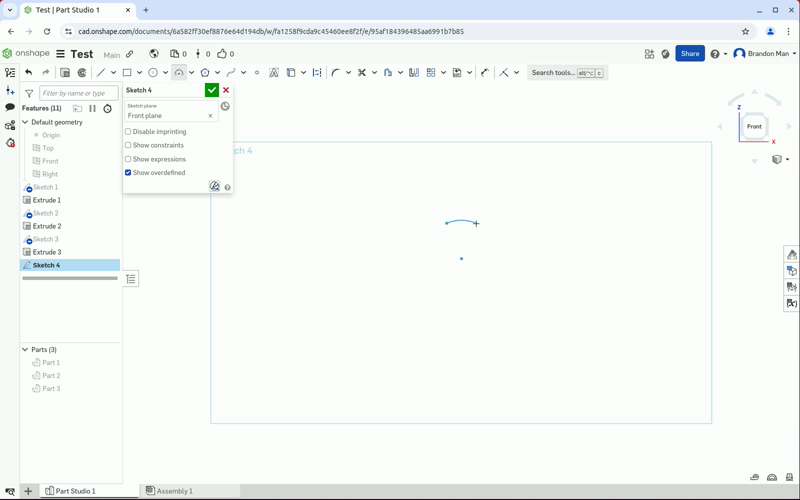
click(476, 223)
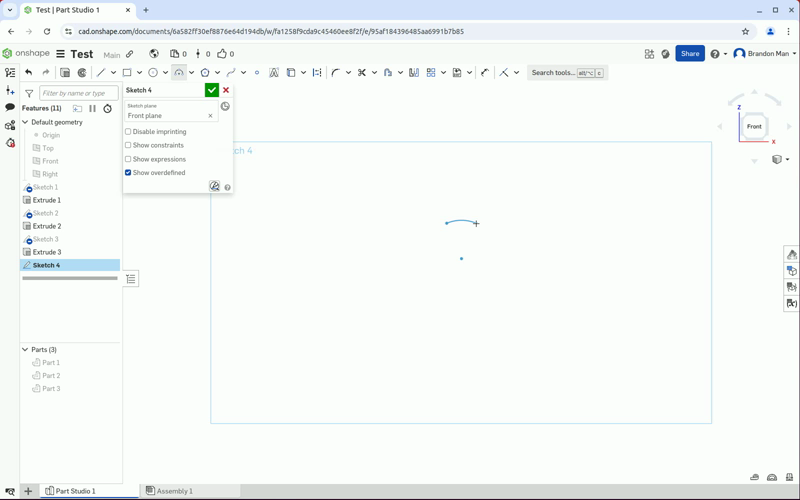
mouse_move(461, 210)
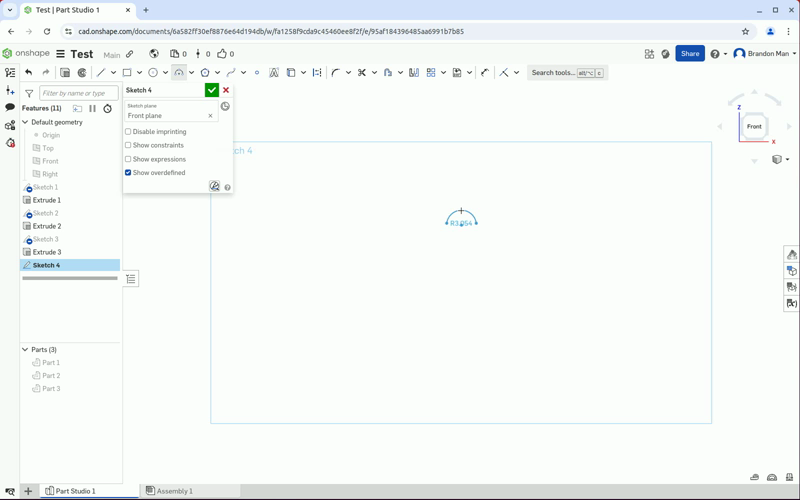
click(461, 210)
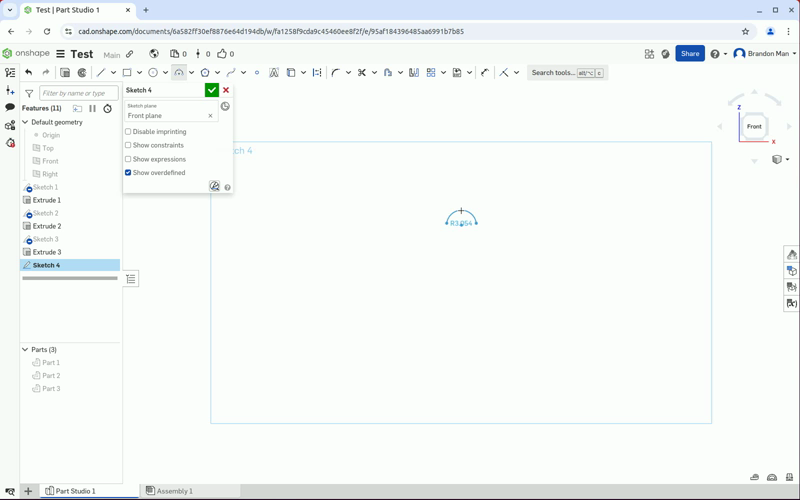
key_up(shift)
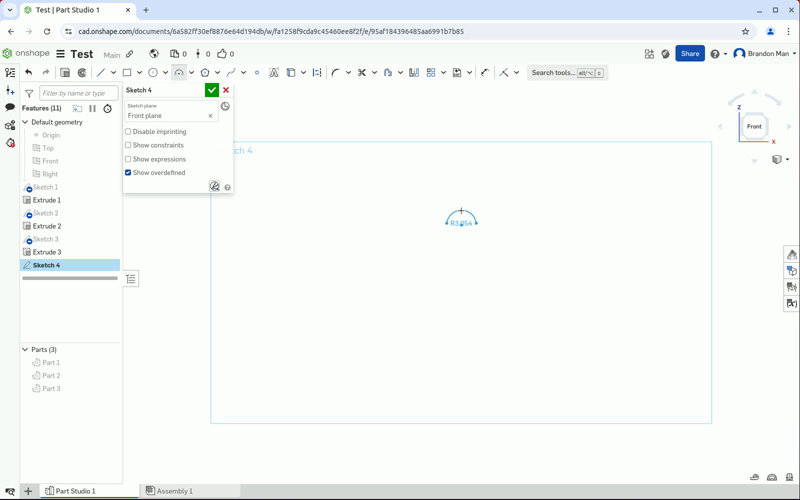
key(esc)
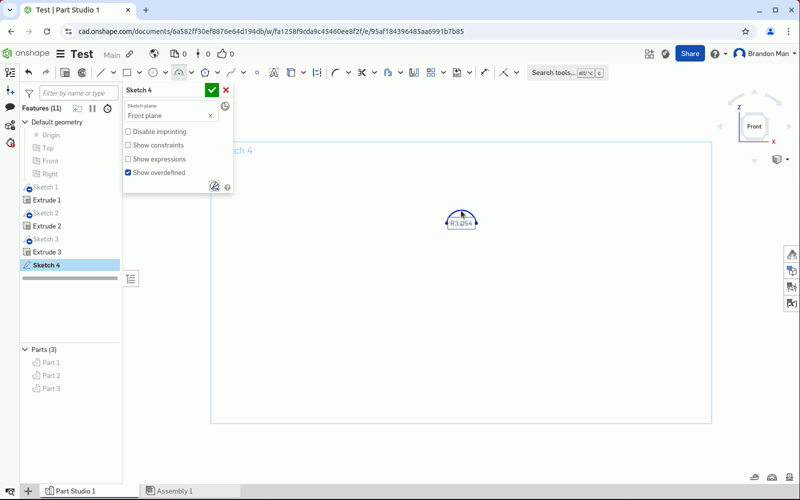
key(l)
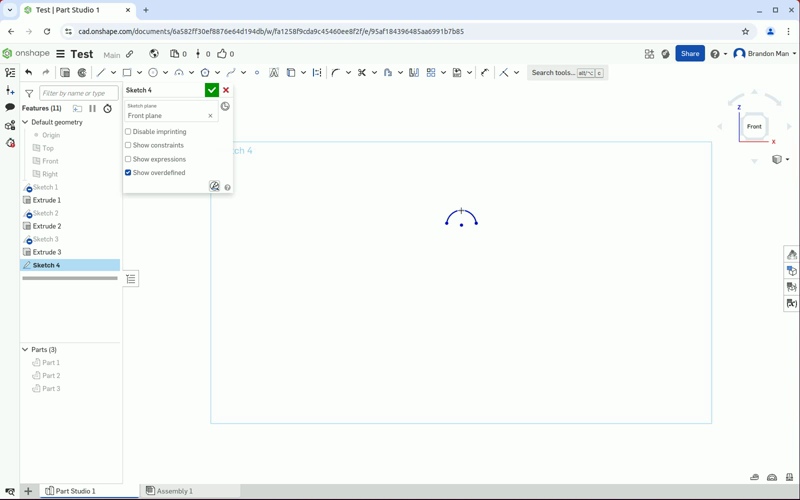
mouse_move(476, 223)
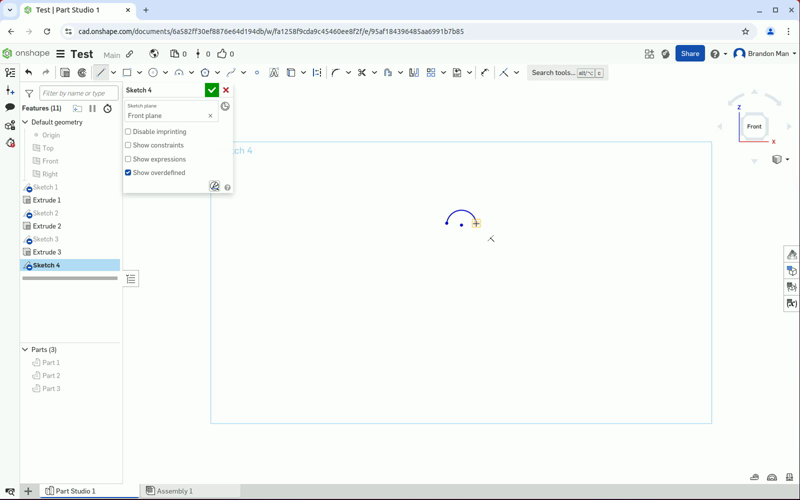
click(476, 223)
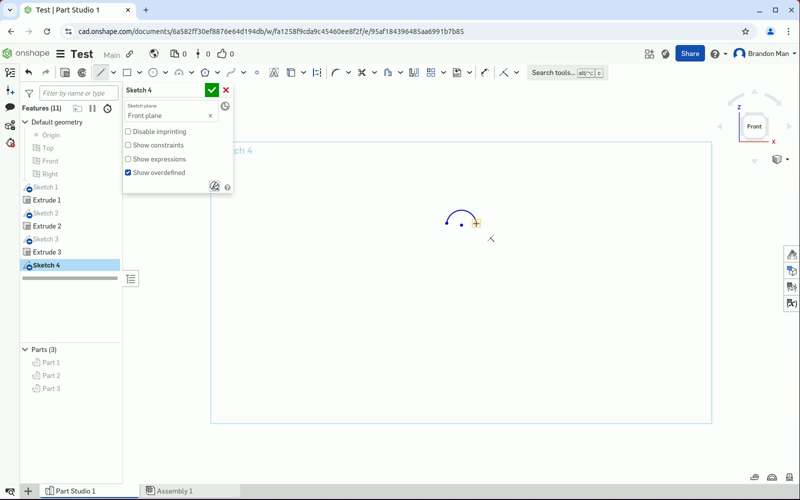
key_down(shift)
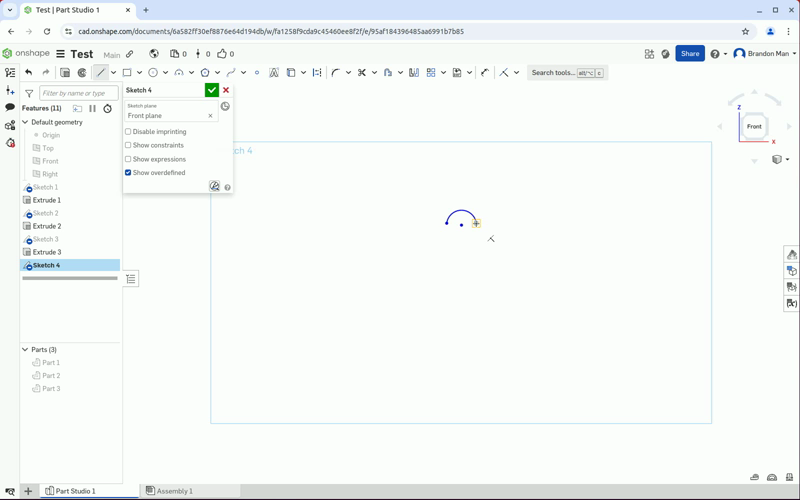
mouse_move(506, 223)
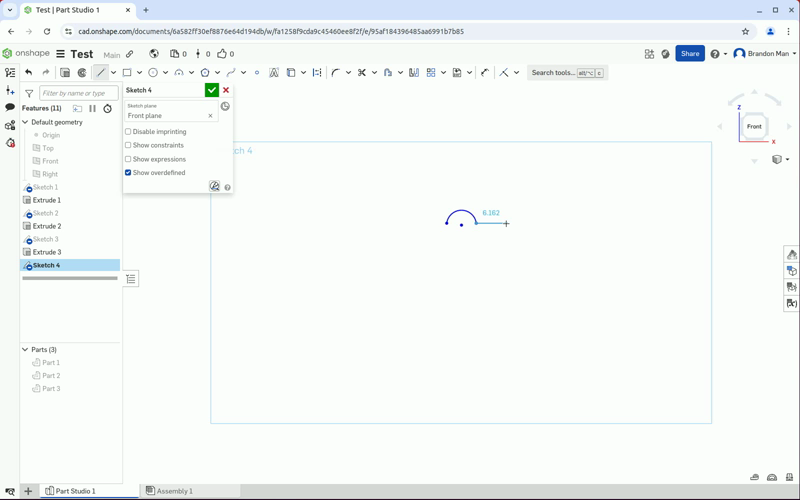
mouse_move(470, 176)
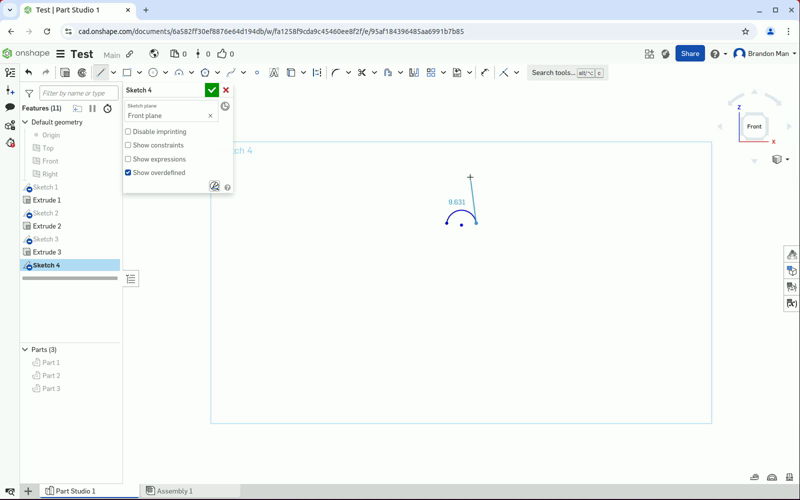
click(470, 176)
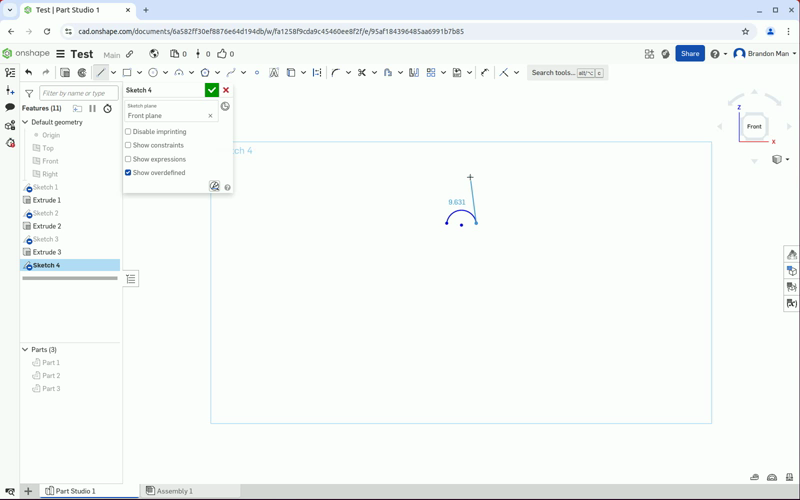
key_up(shift)
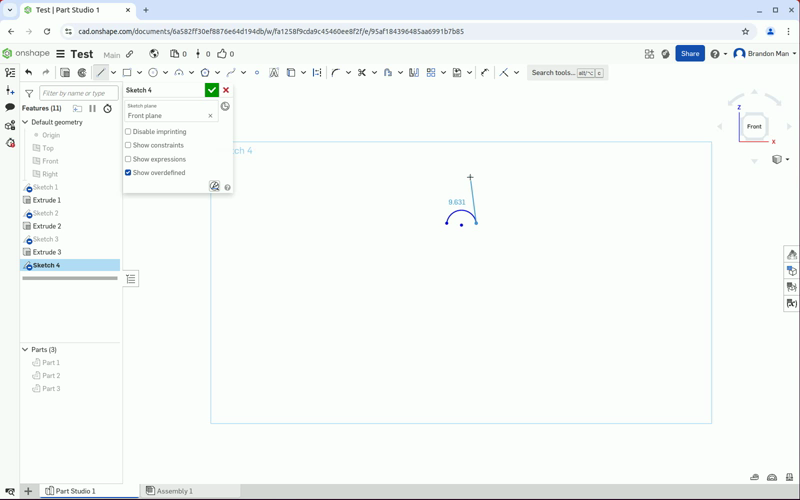
key(esc)
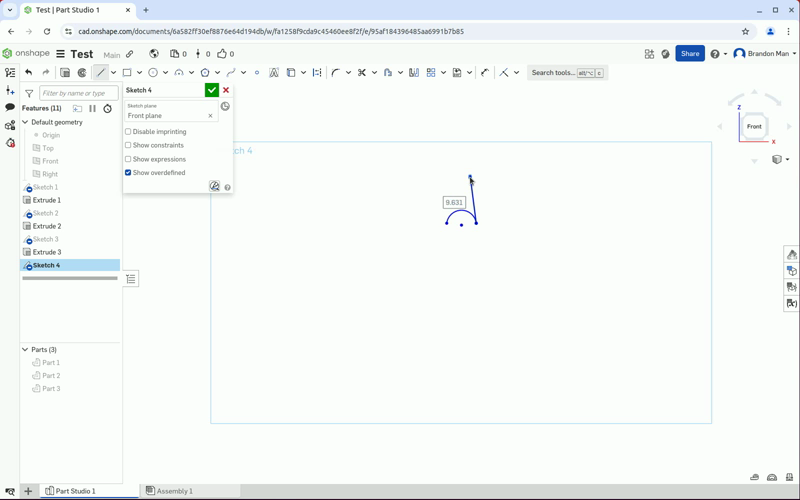
key(a)
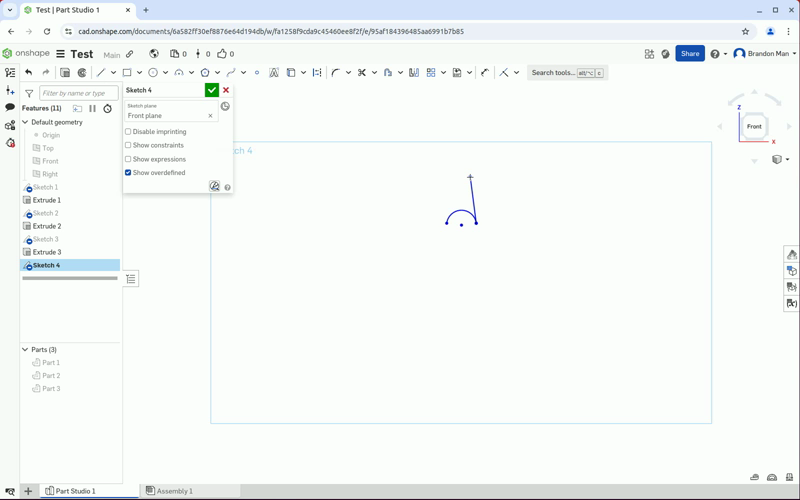
mouse_move(470, 176)
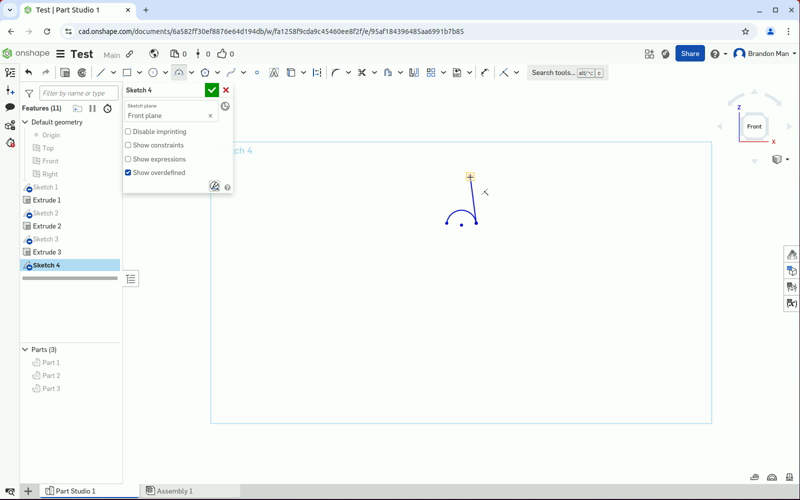
click(470, 176)
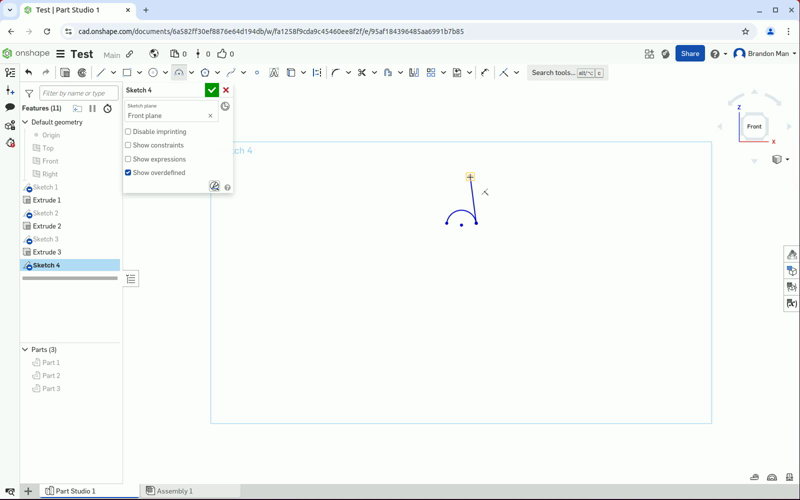
key_down(shift)
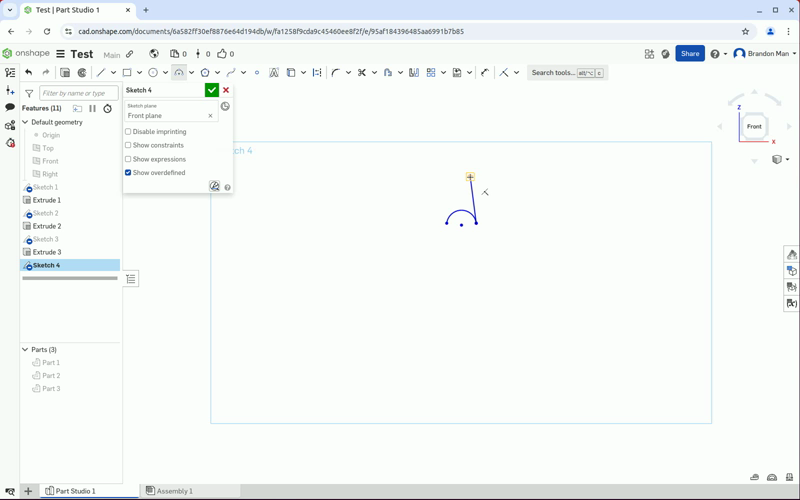
mouse_move(452, 176)
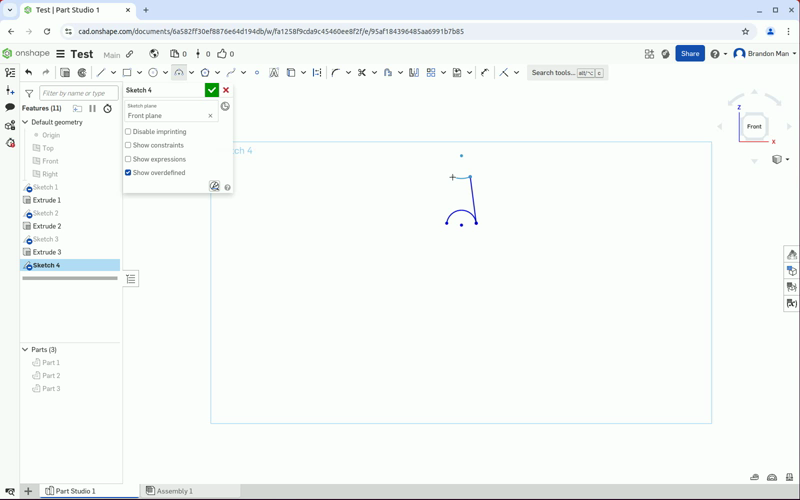
click(452, 176)
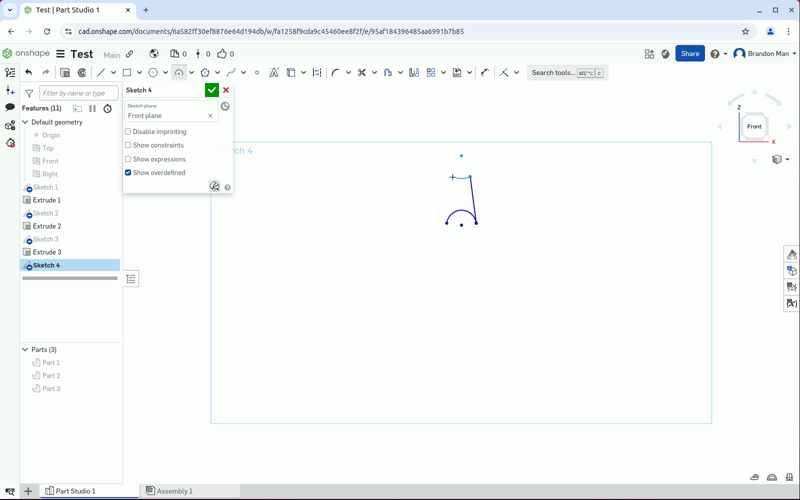
mouse_move(461, 186)
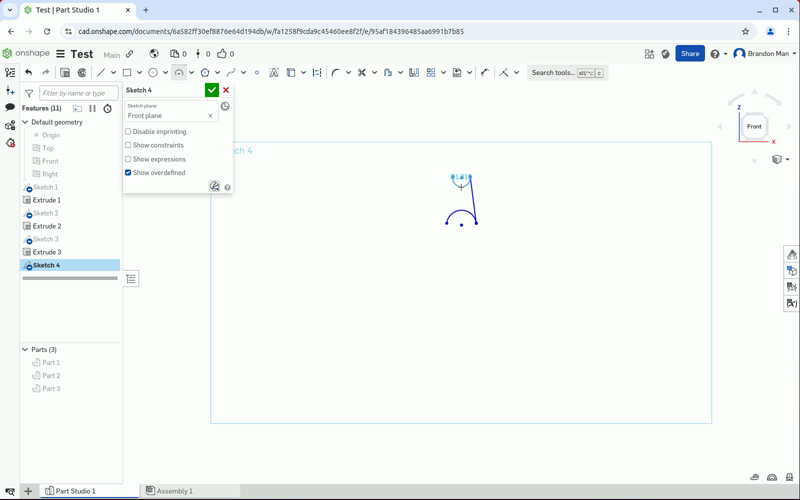
click(461, 186)
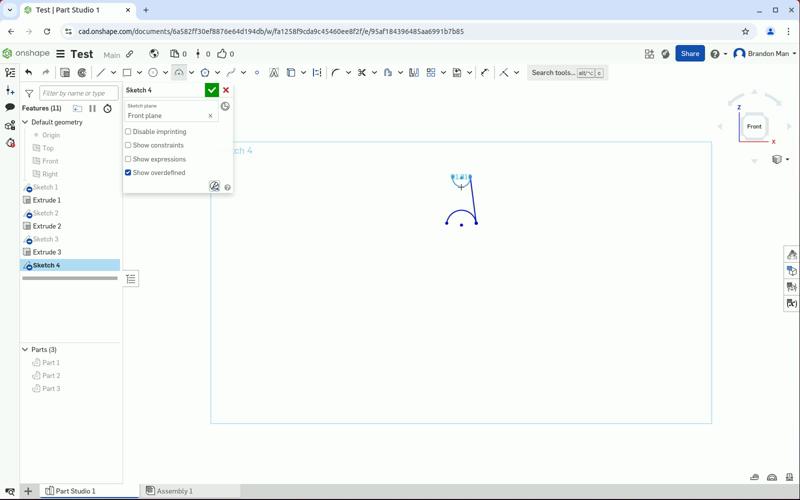
key_up(shift)
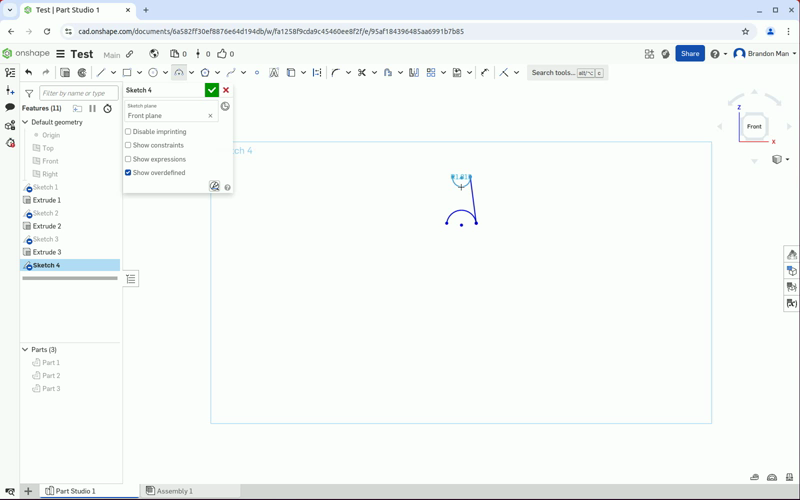
key(esc)
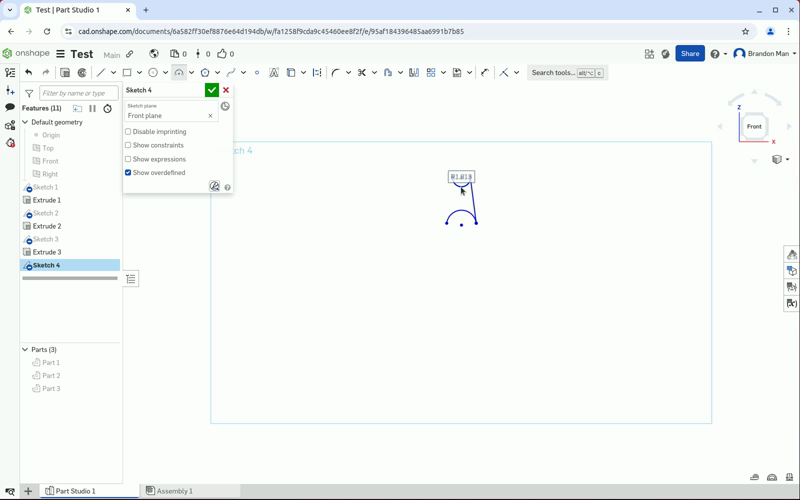
key(l)
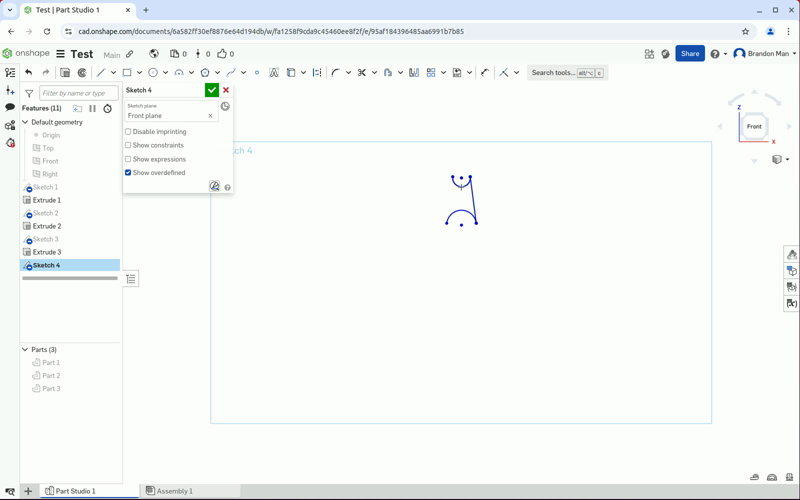
mouse_move(452, 176)
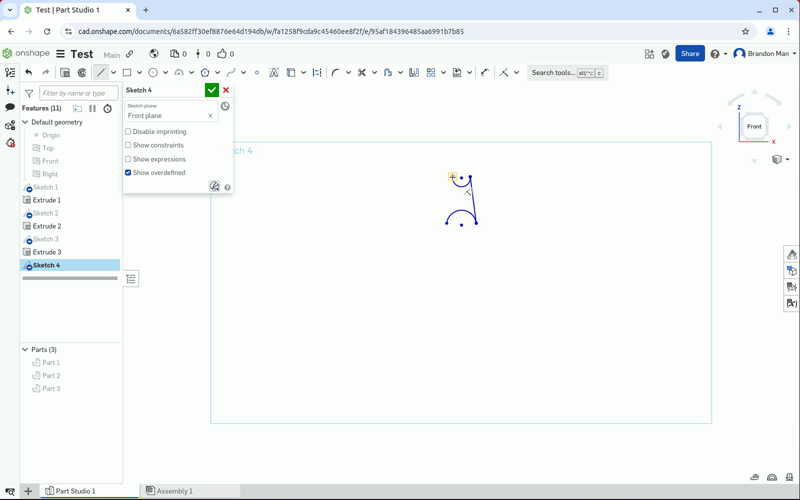
click(452, 176)
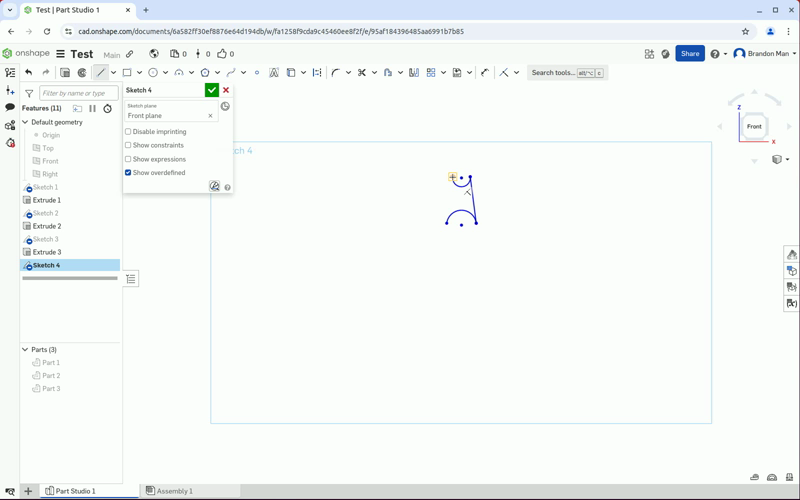
mouse_move(482, 176)
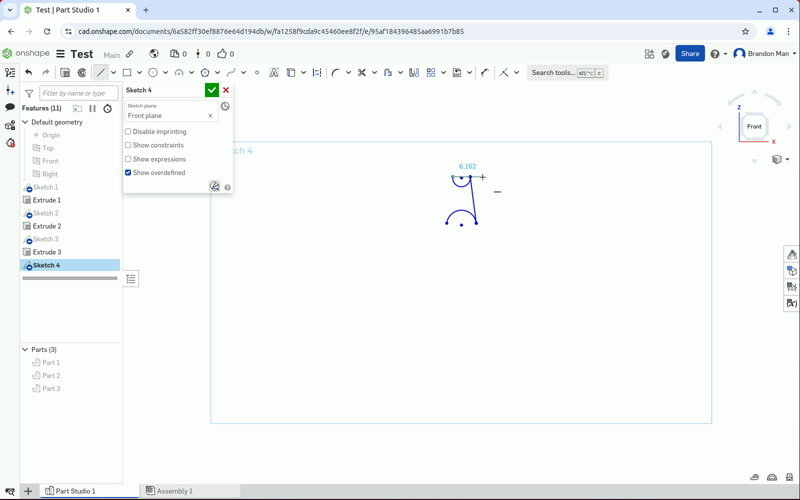
key_down(shift)
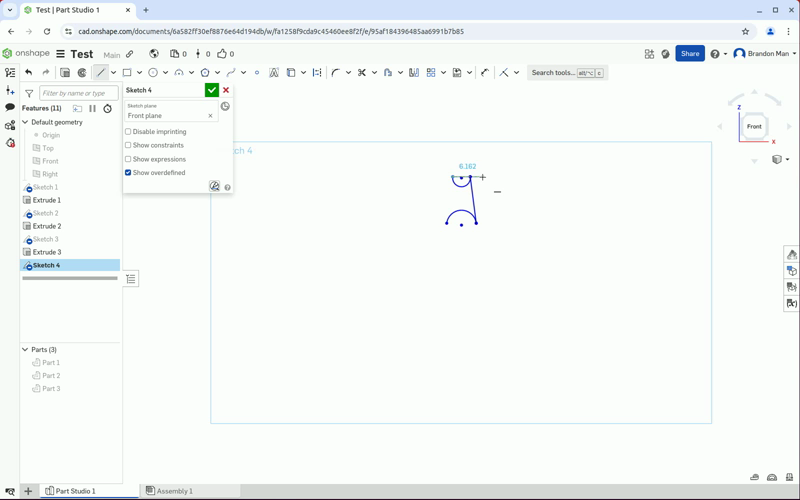
mouse_move(446, 223)
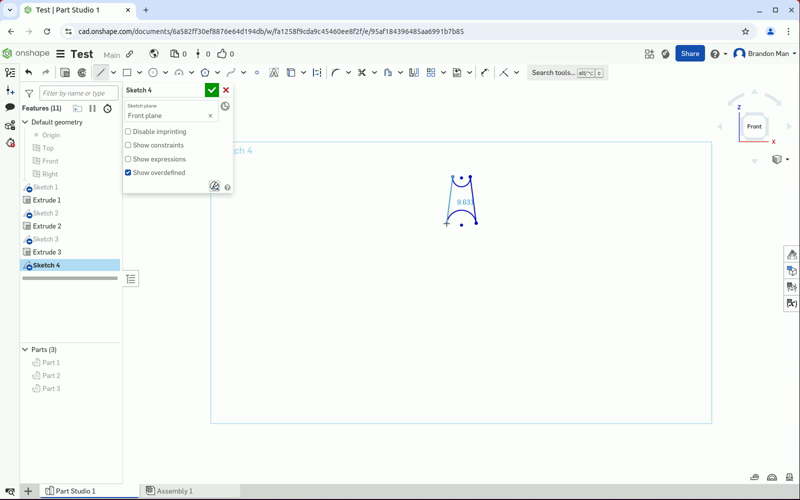
key_up(shift)
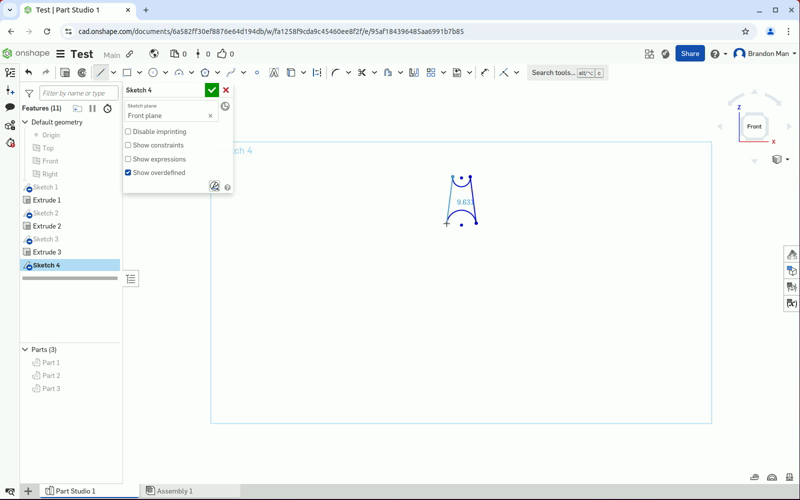
click(446, 223)
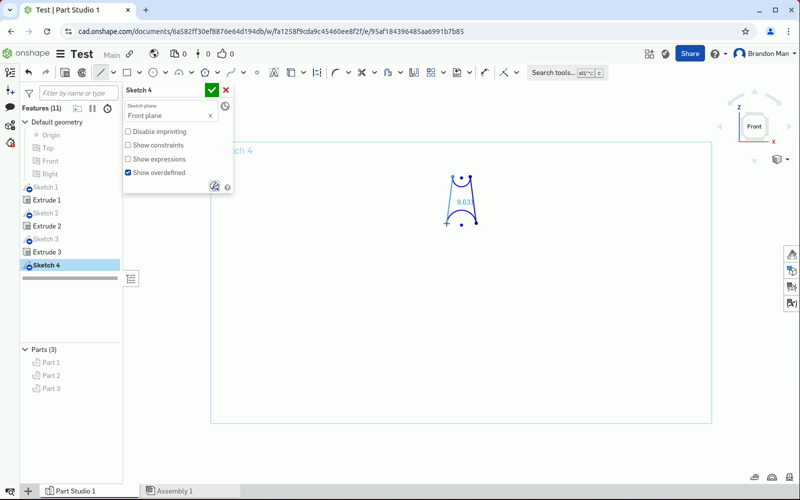
key(esc)
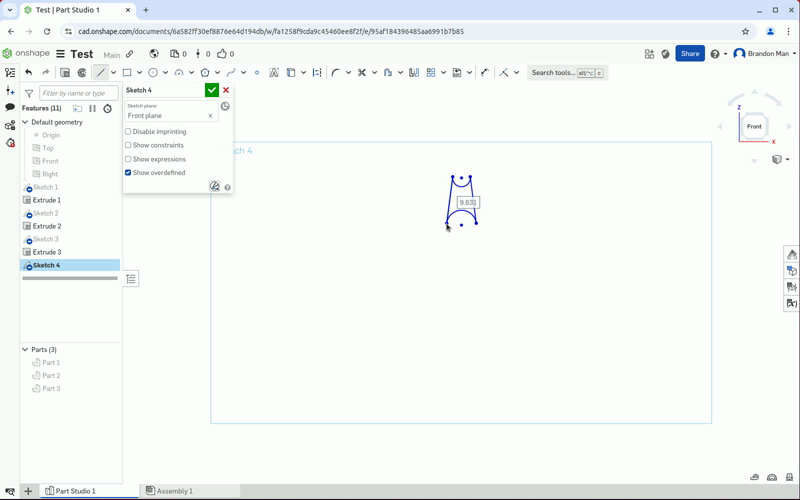
key(c)
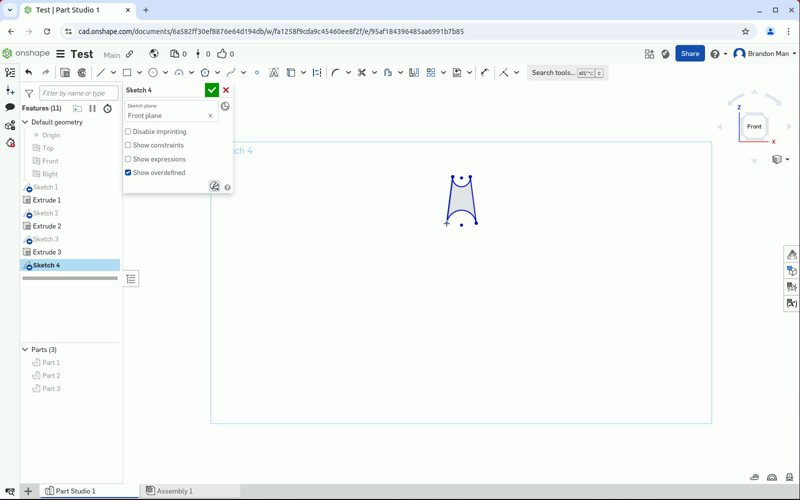
key_down(shift)
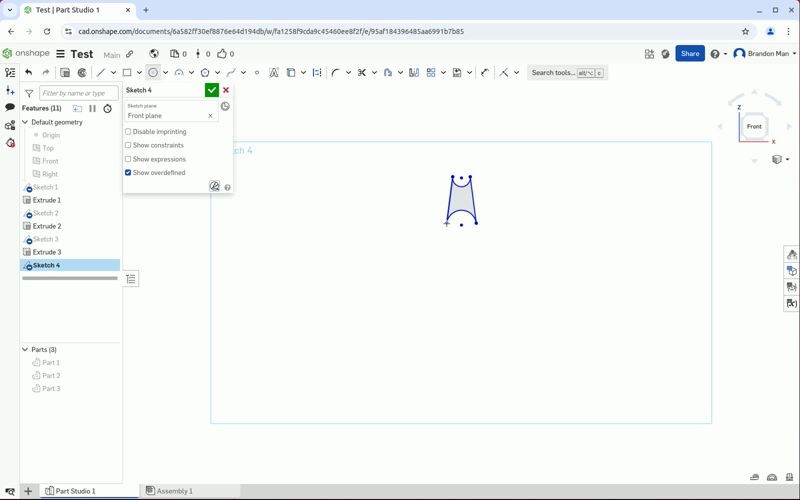
mouse_move(455, 189)
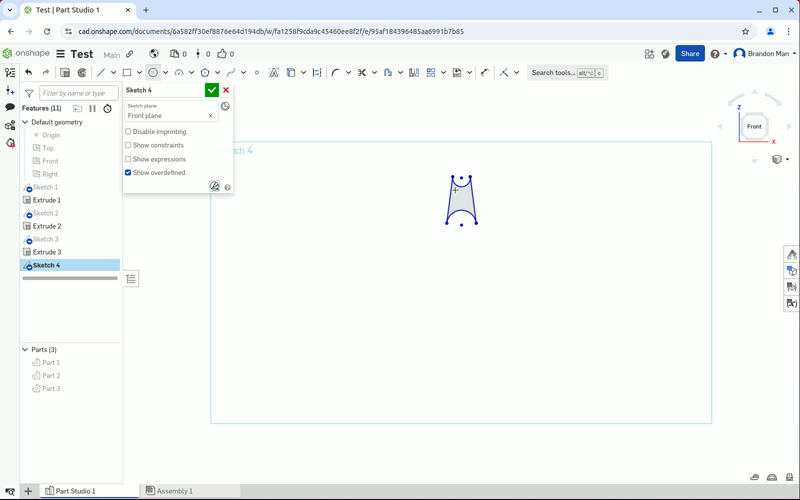
click(455, 189)
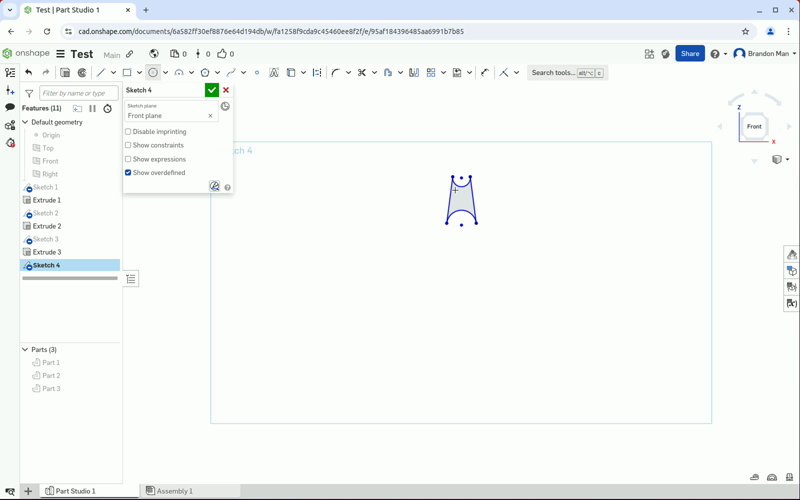
key_up(shift)
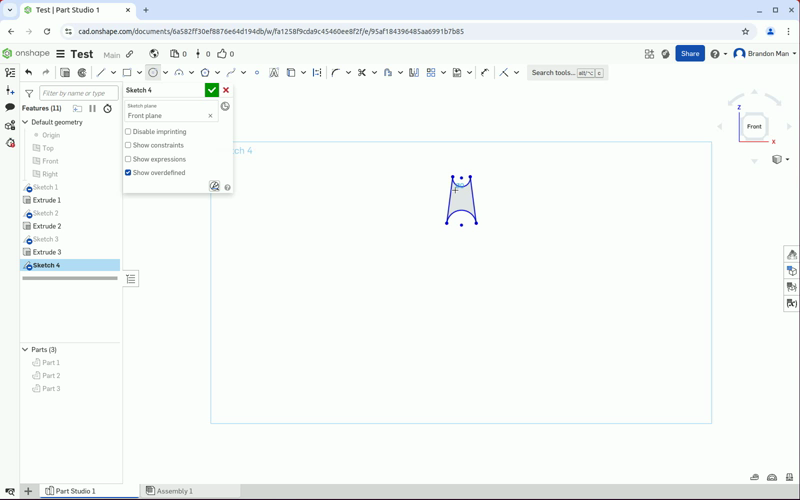
mouse_move(458, 189)
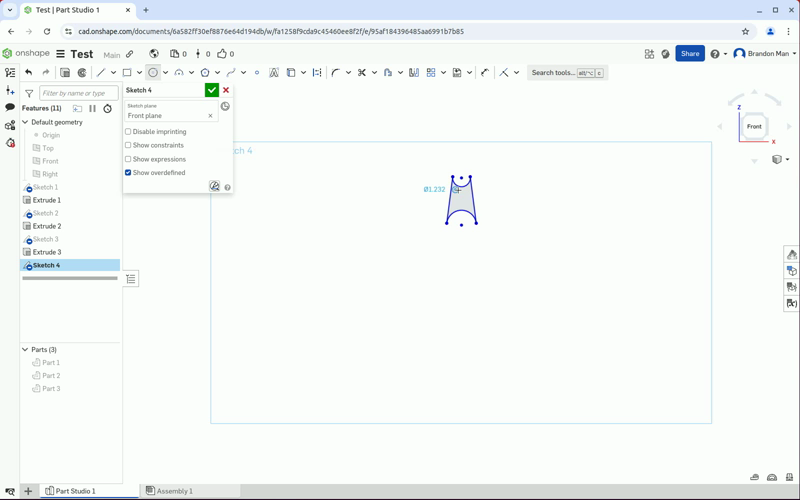
scroll(6)
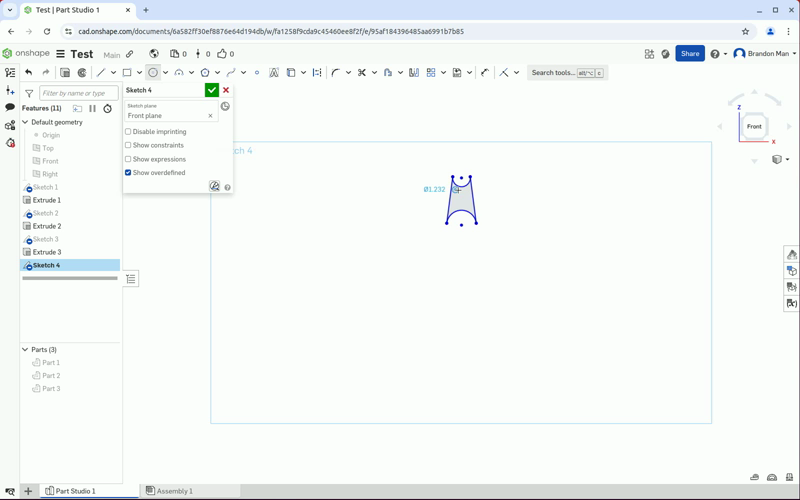
scroll(6)
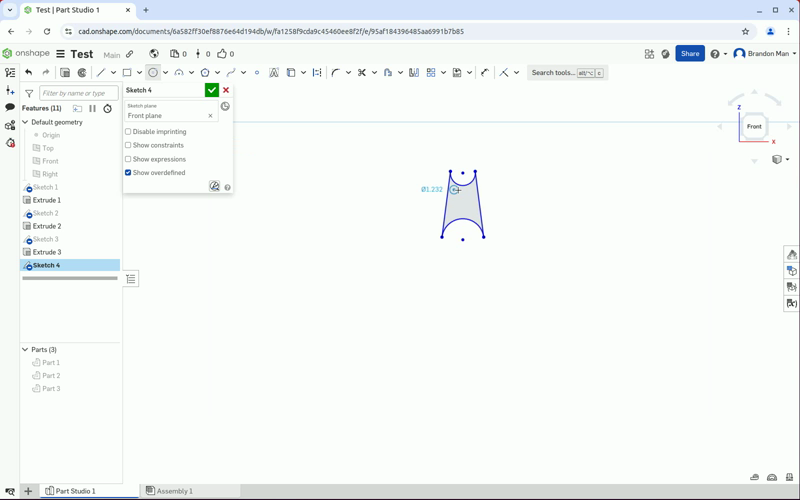
scroll(6)
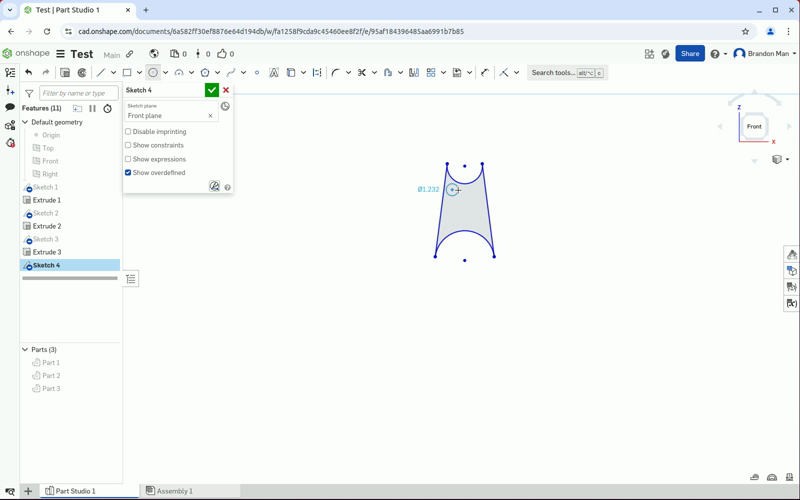
scroll(6)
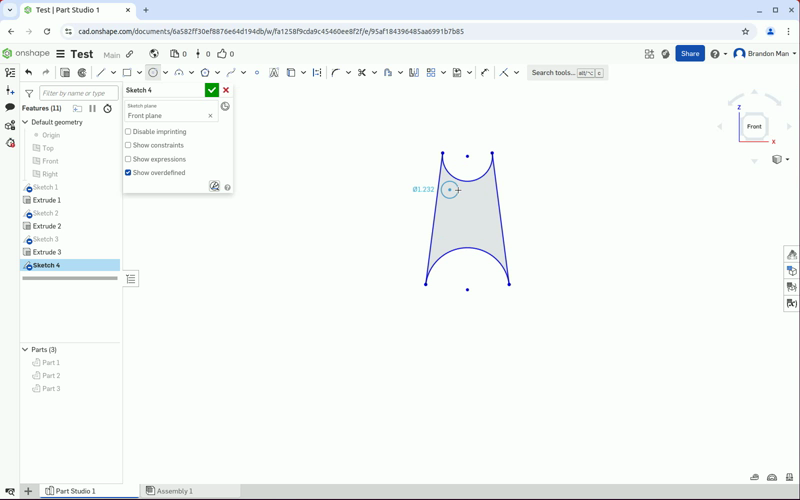
scroll(6)
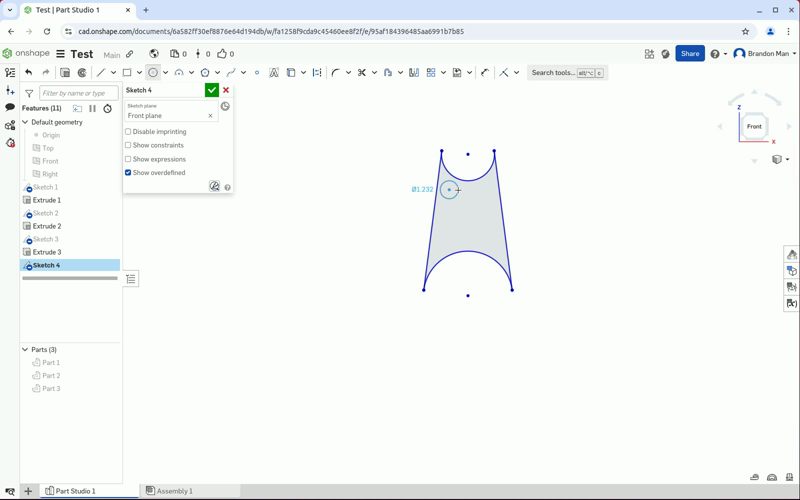
scroll(6)
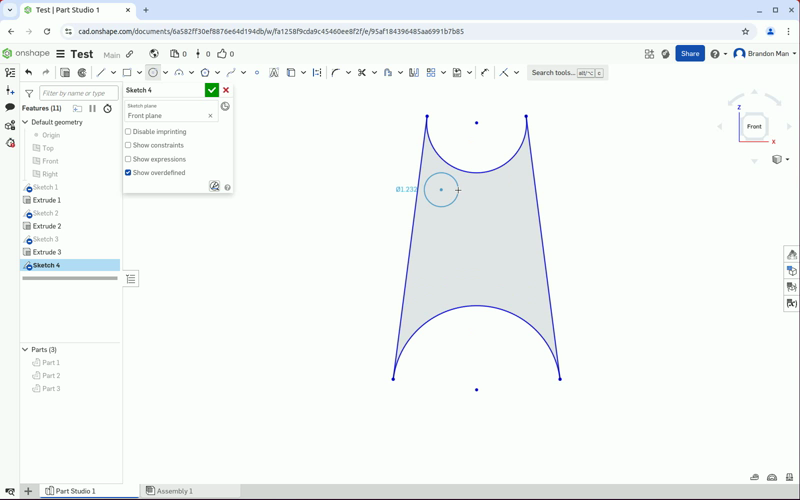
scroll(6)
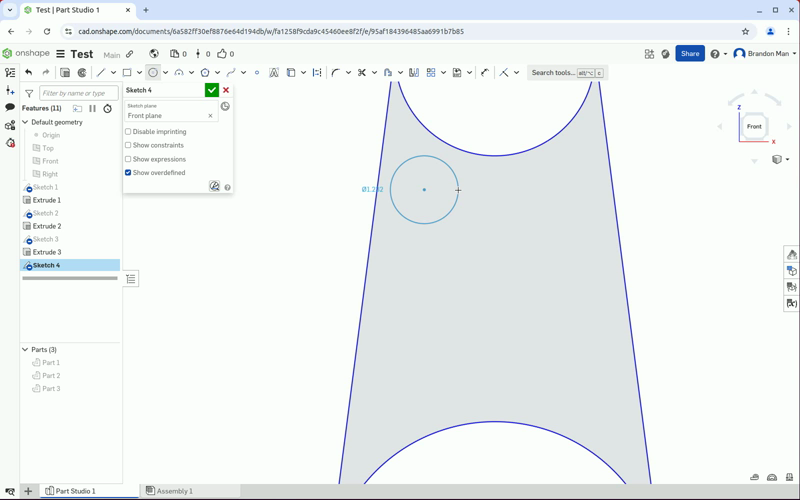
click(458, 189)
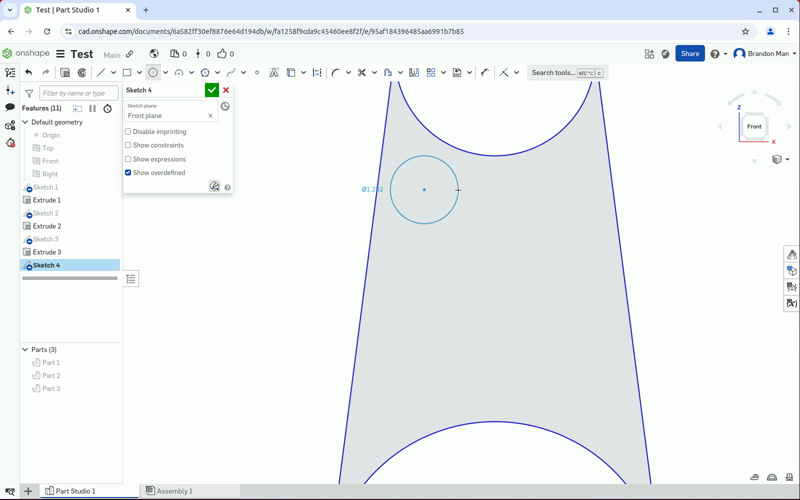
scroll(-6)
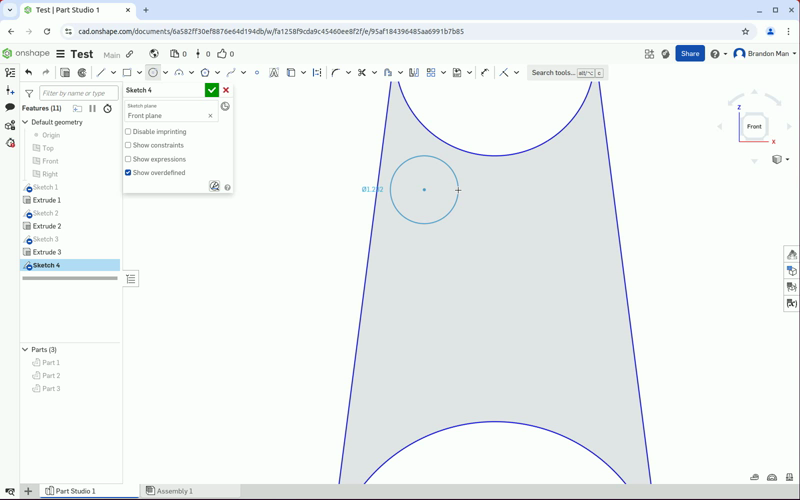
scroll(-6)
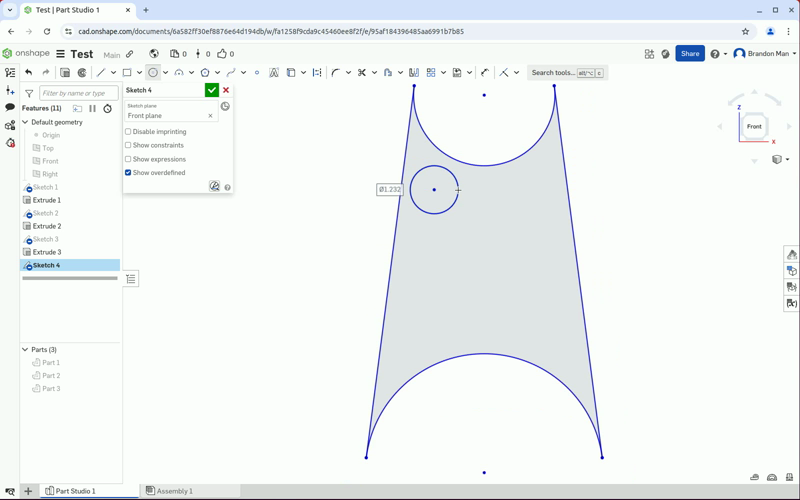
scroll(-6)
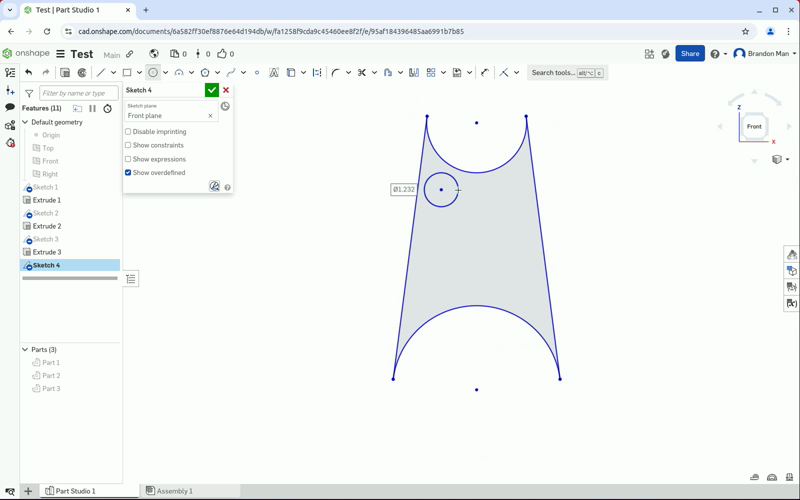
scroll(-6)
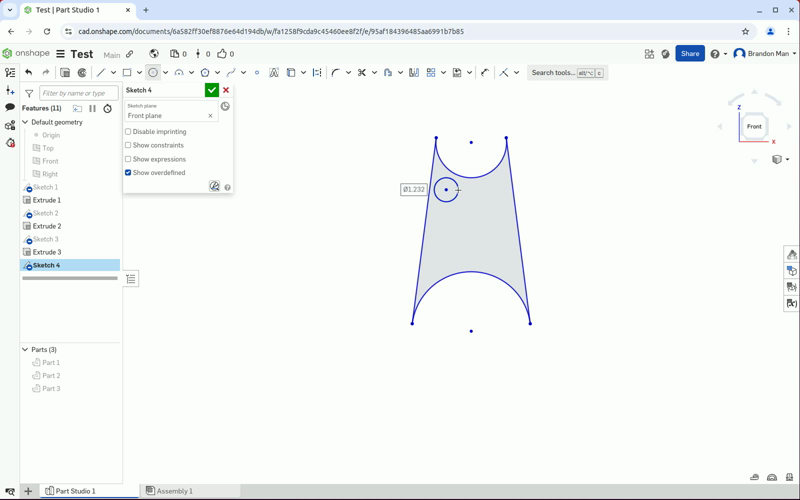
scroll(-6)
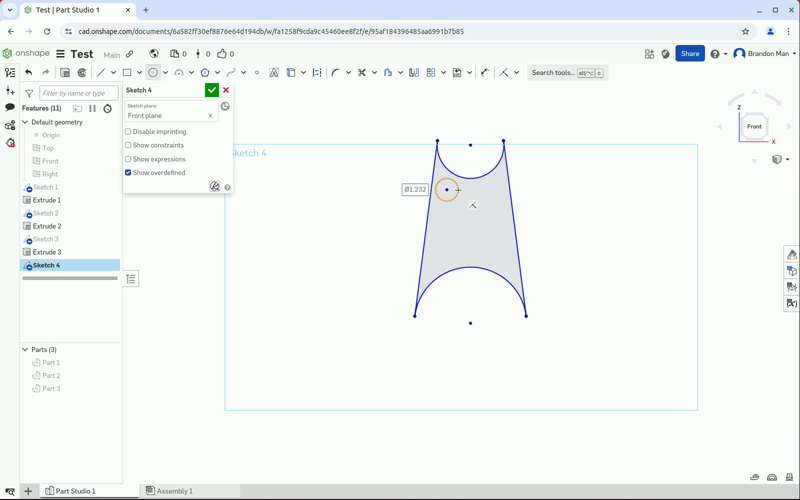
scroll(-6)
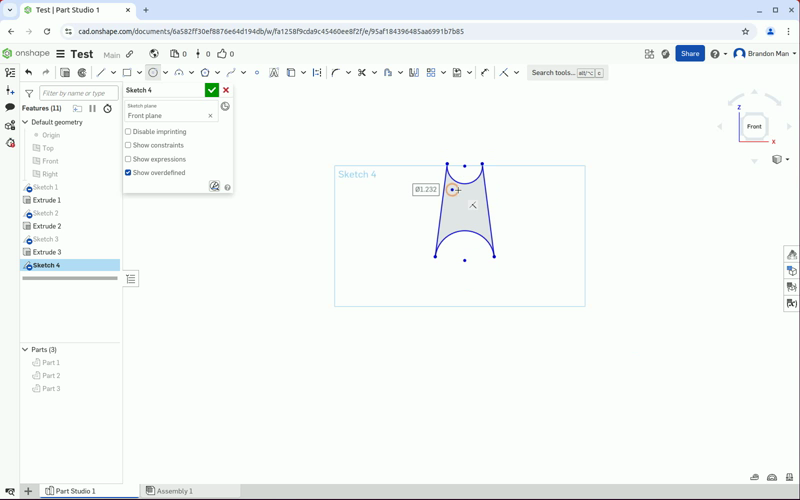
scroll(-6)
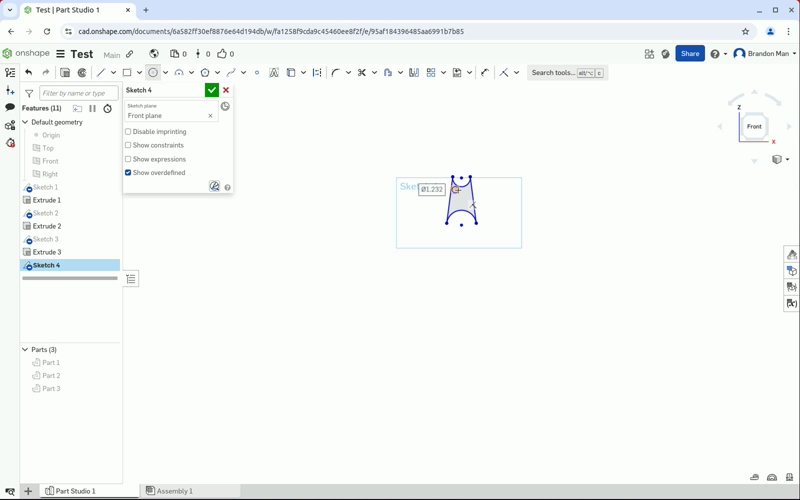
key(esc)
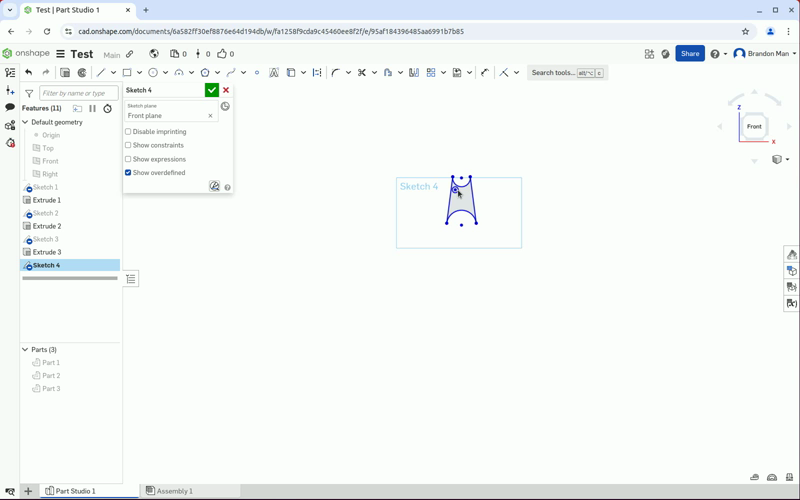
mouse_move(466, 187)
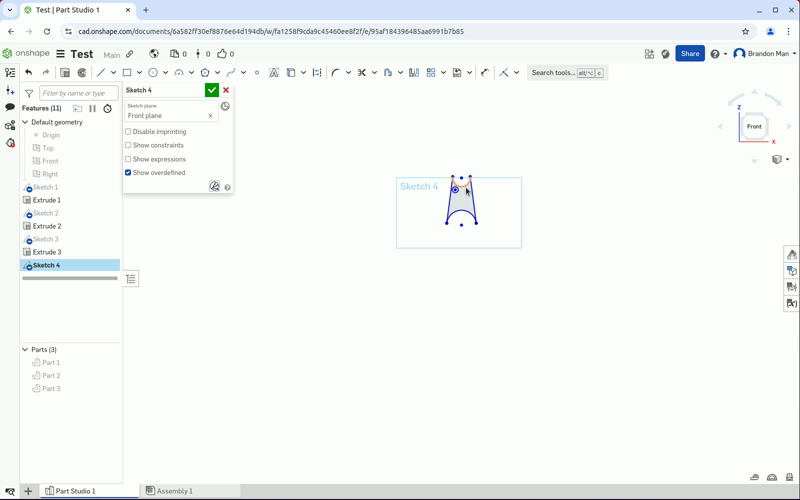
scroll(6)
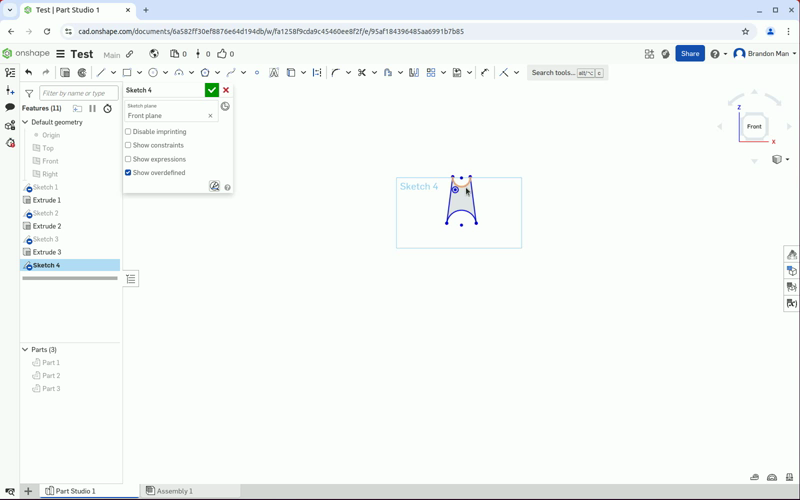
scroll(6)
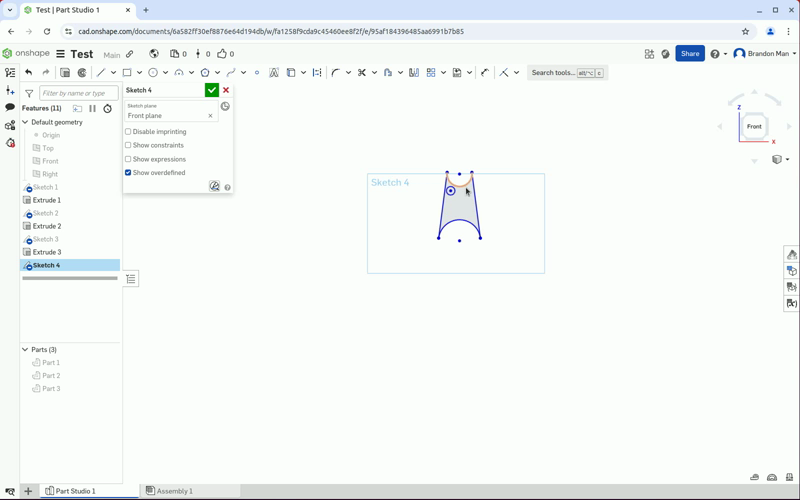
scroll(6)
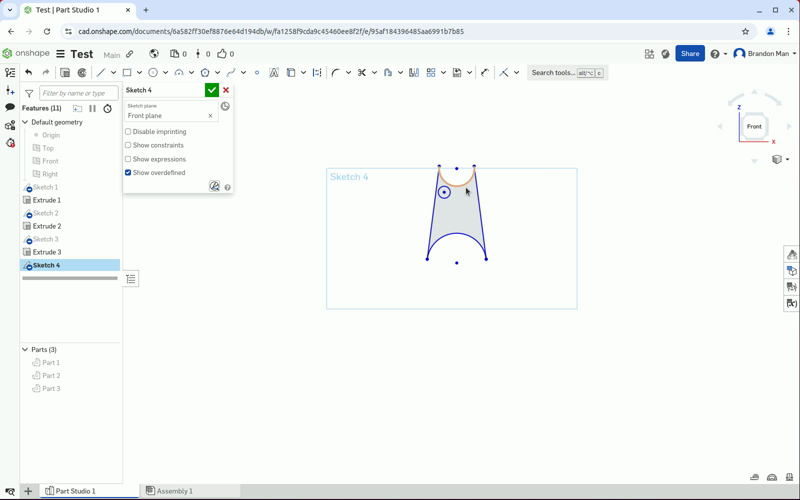
scroll(6)
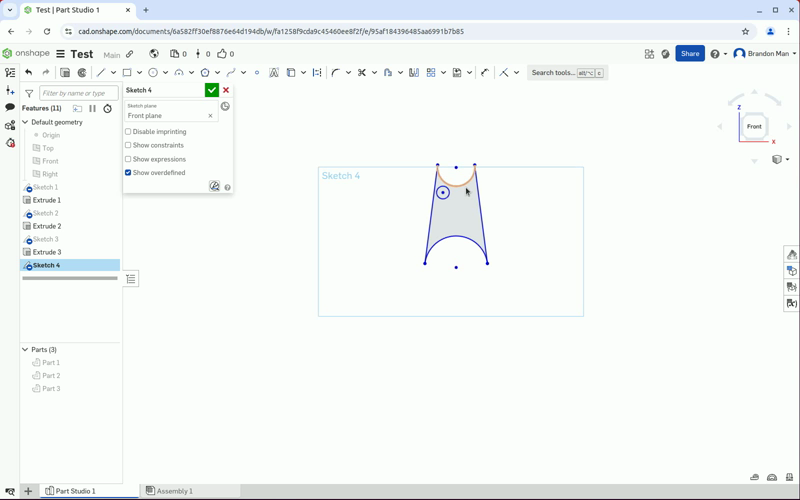
scroll(6)
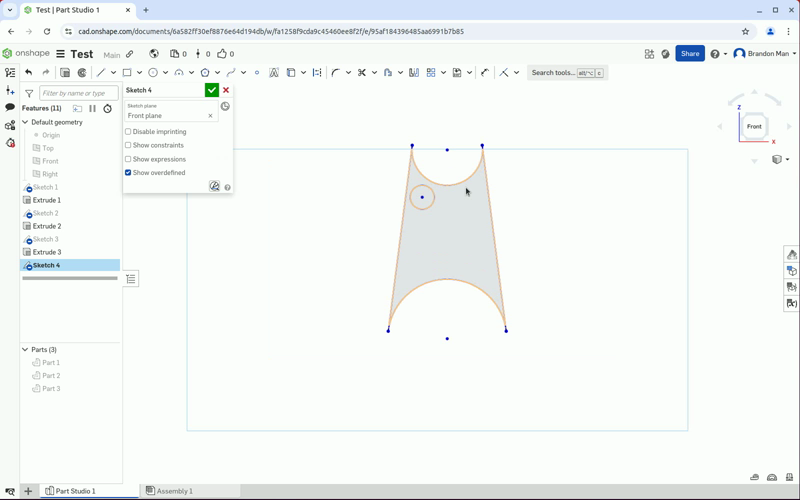
scroll(6)
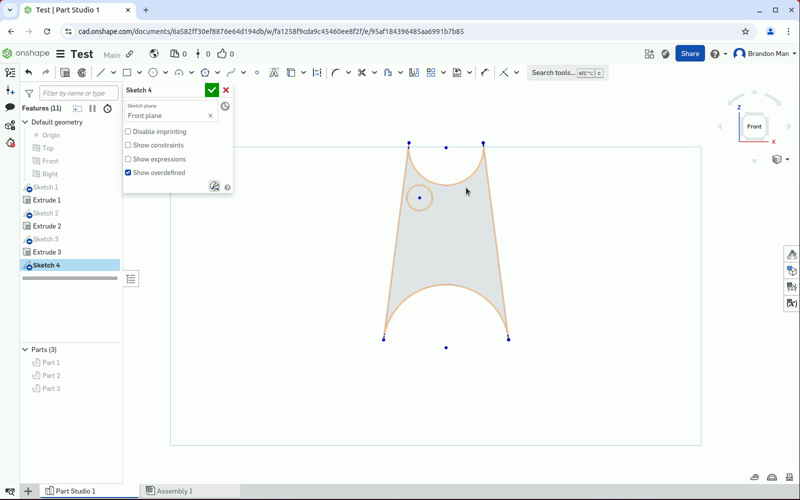
scroll(6)
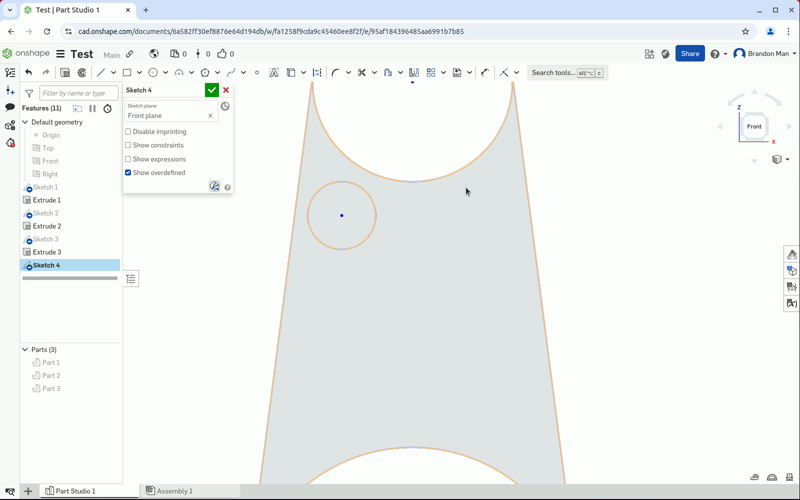
click(466, 187)
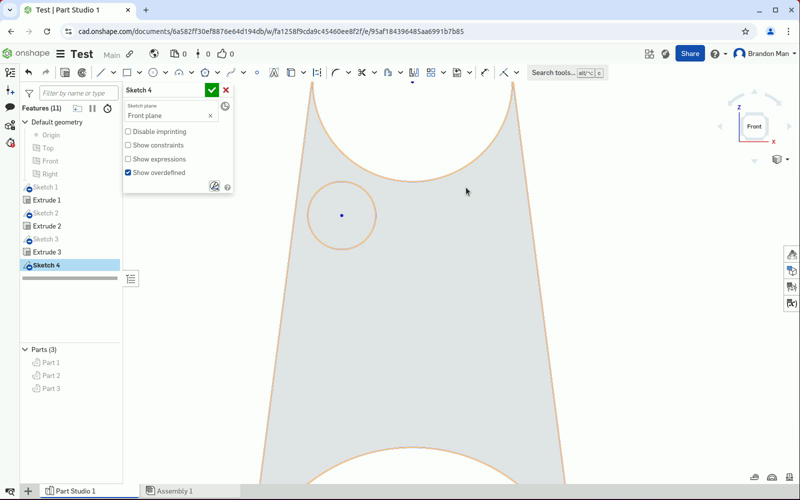
scroll(-6)
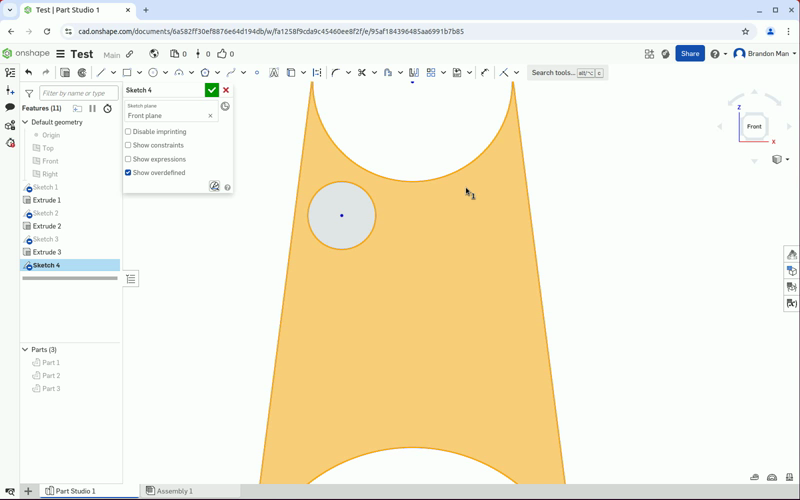
scroll(-6)
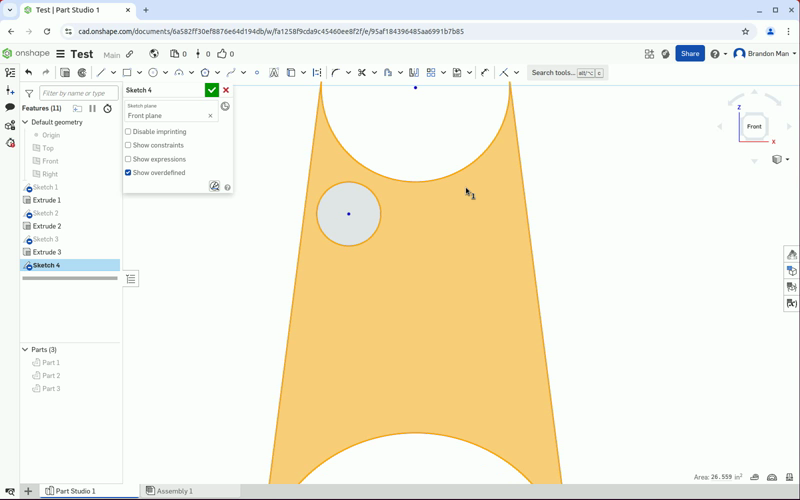
scroll(-6)
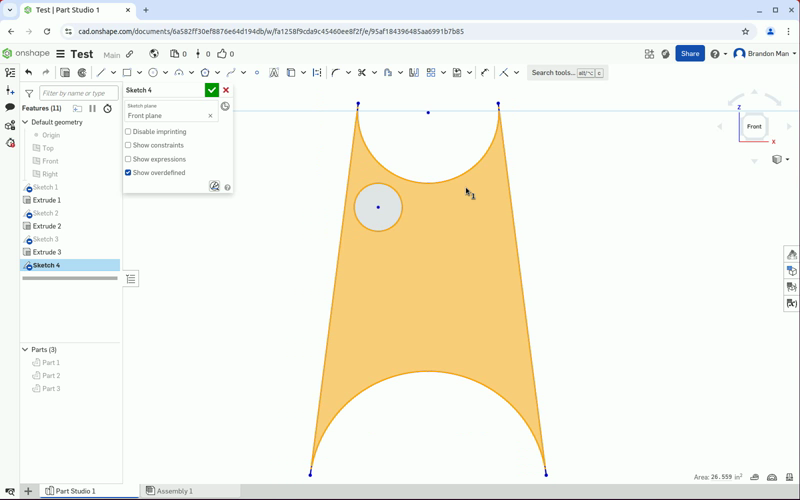
scroll(-6)
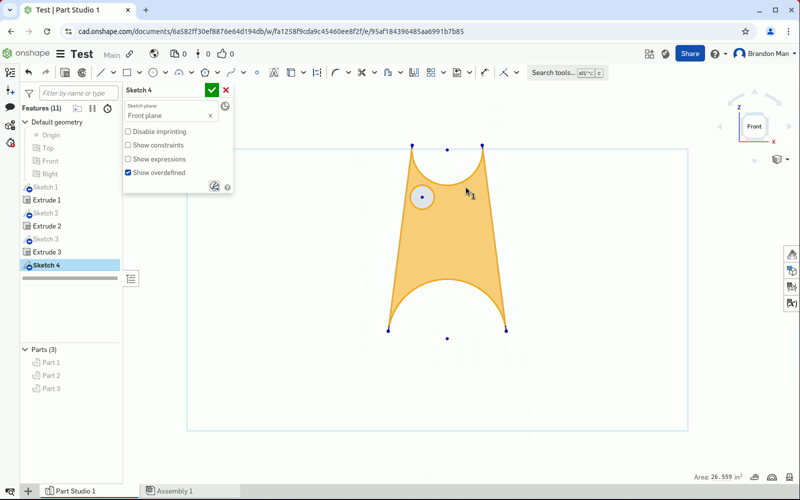
scroll(-6)
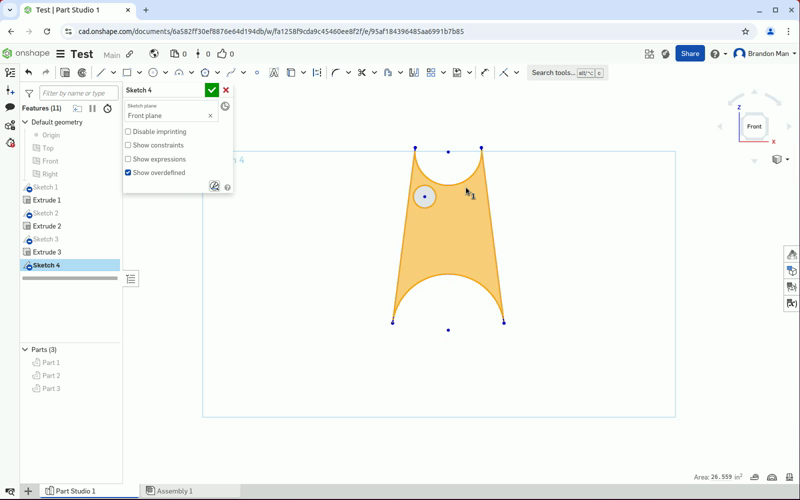
scroll(-6)
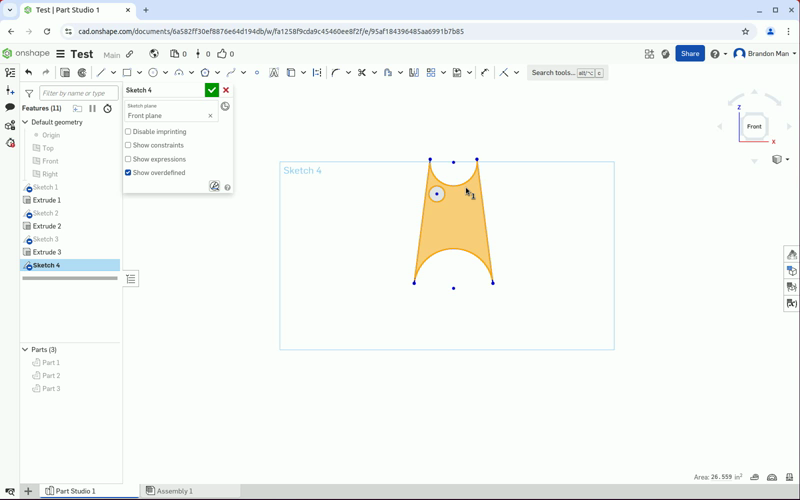
scroll(-6)
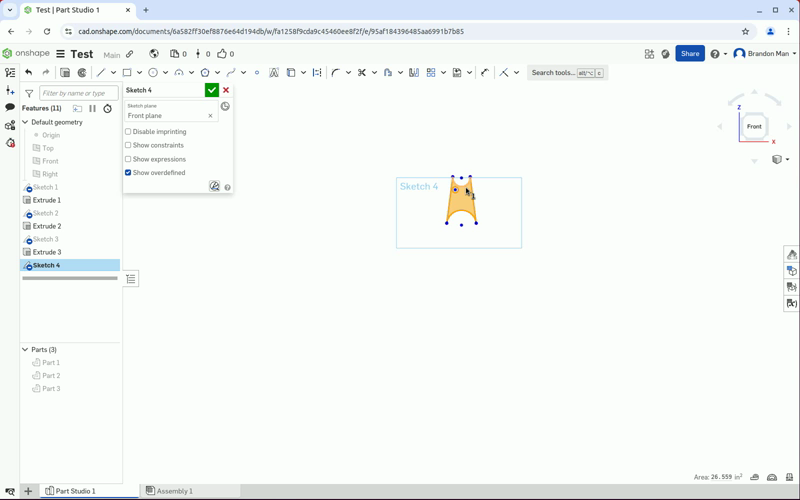
mouse_move(73, 352)
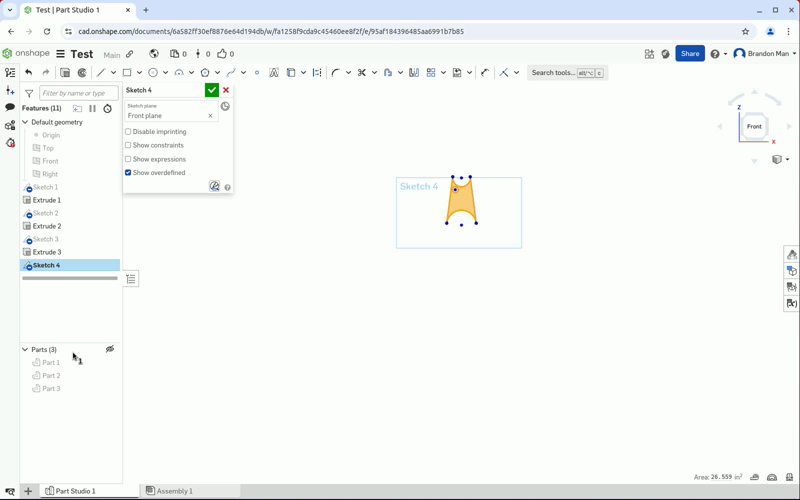
key(shift+y)
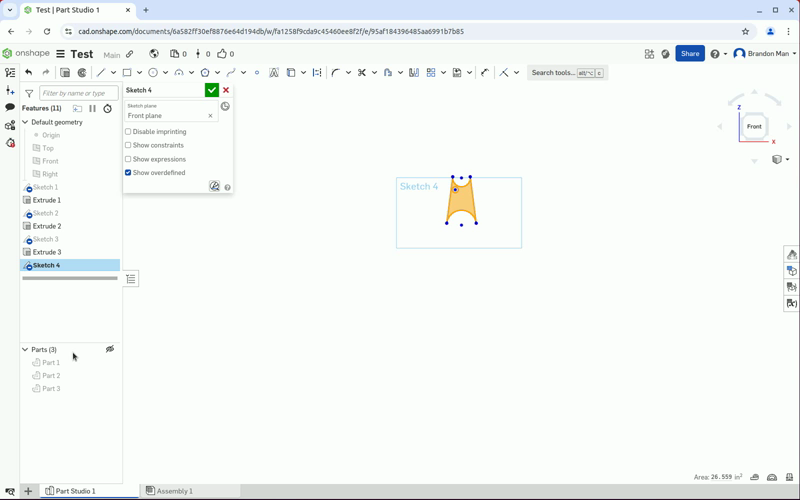
key(shift+e)
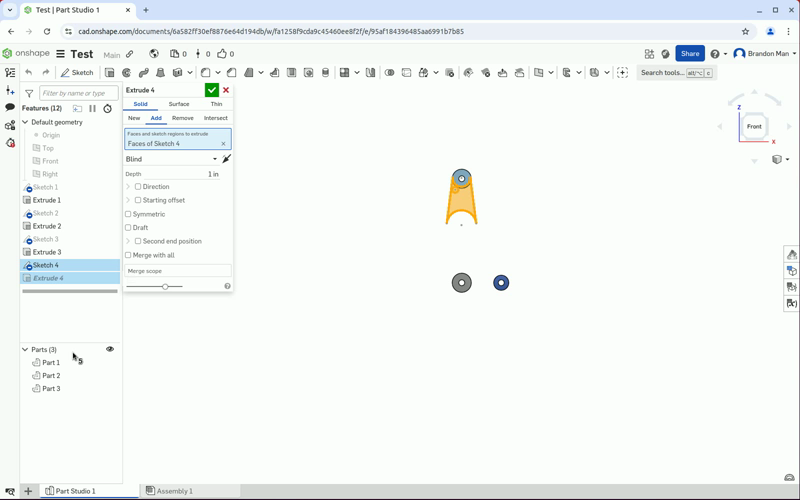
mouse_move(143, 106)
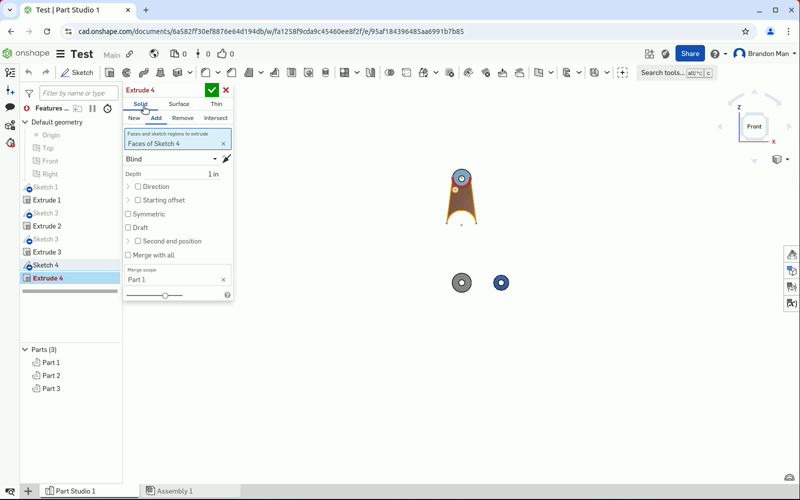
click(143, 106)
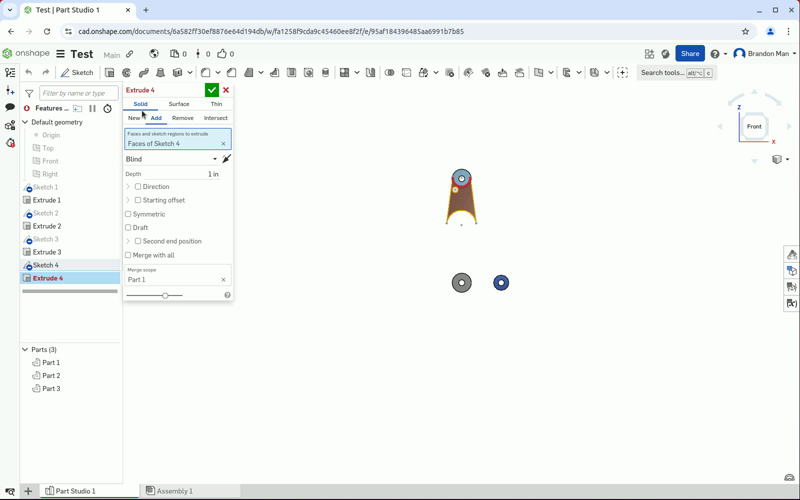
mouse_move(137, 120)
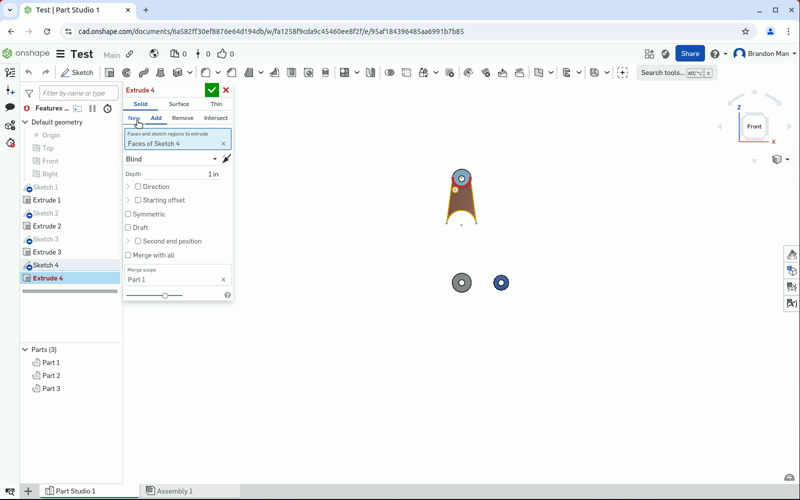
click(137, 120)
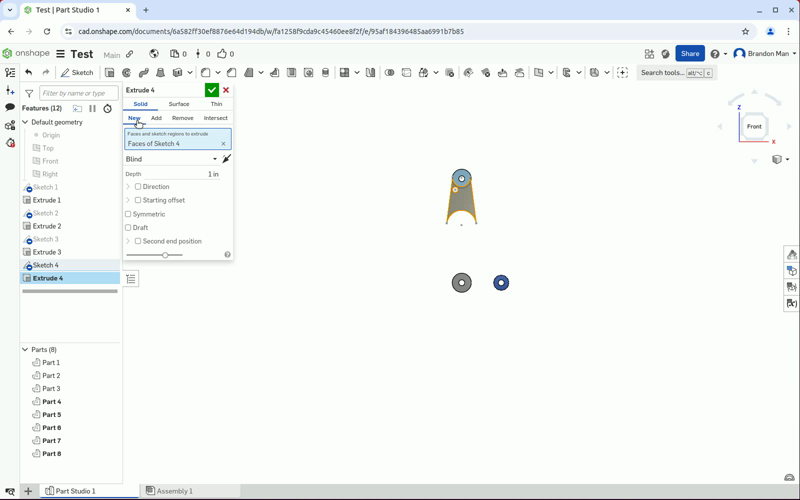
key(tab, 4)
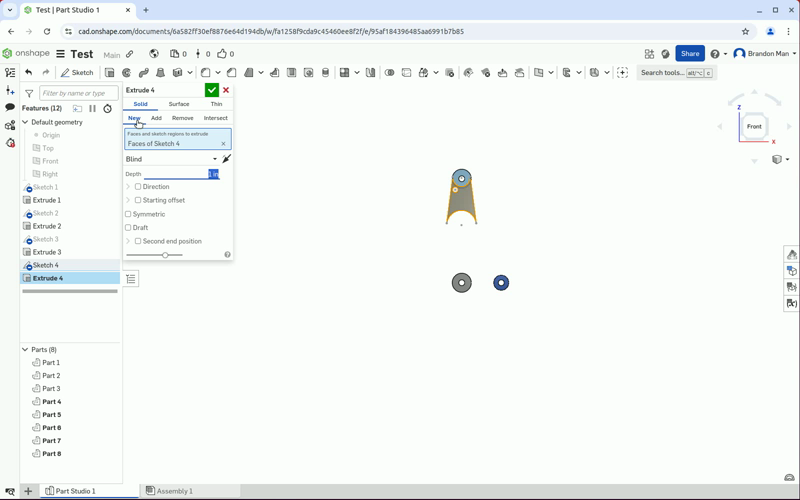
text(0.963)
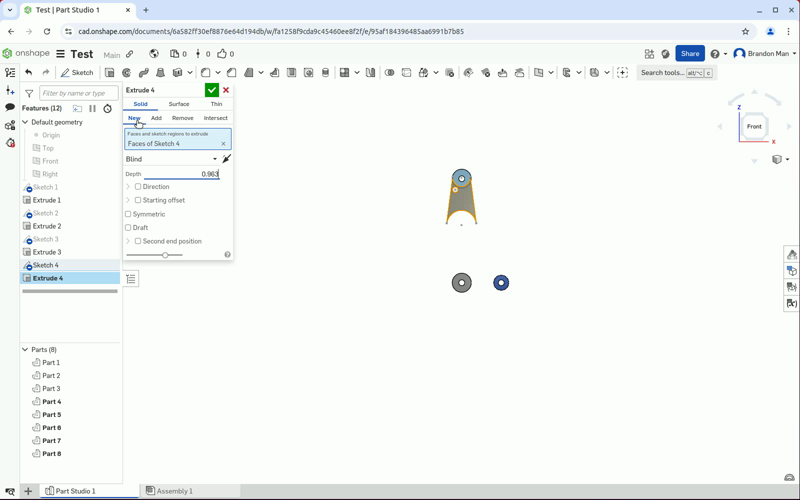
key(enter)
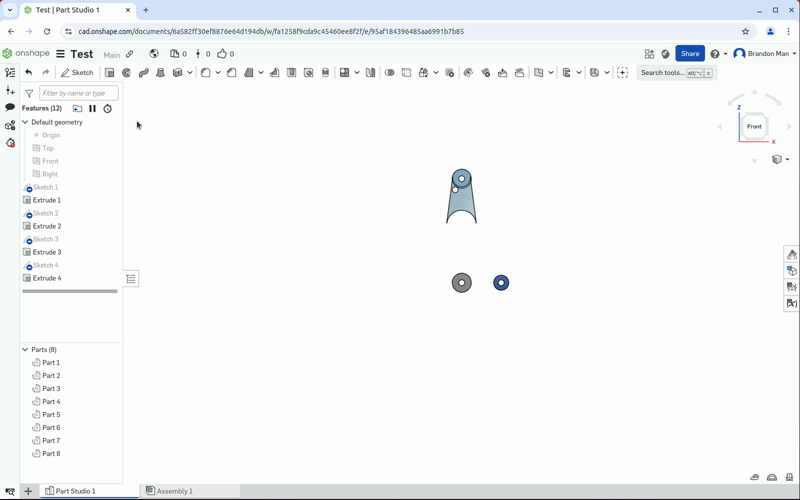
key(shift+h)
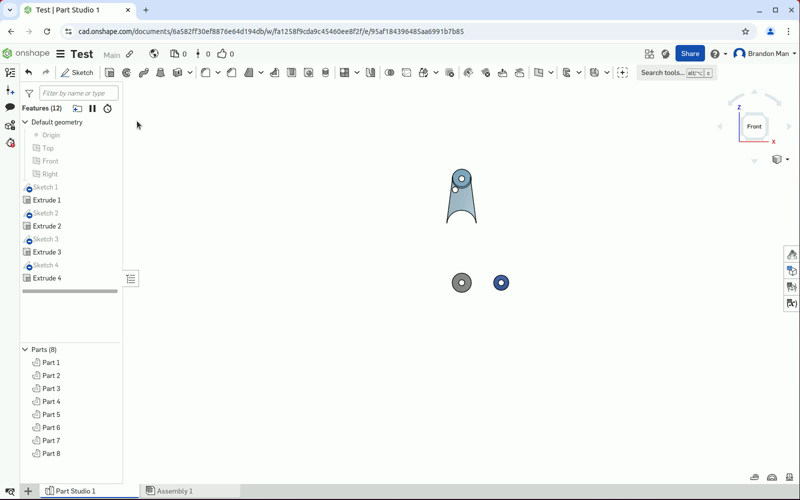
key(shift+h)
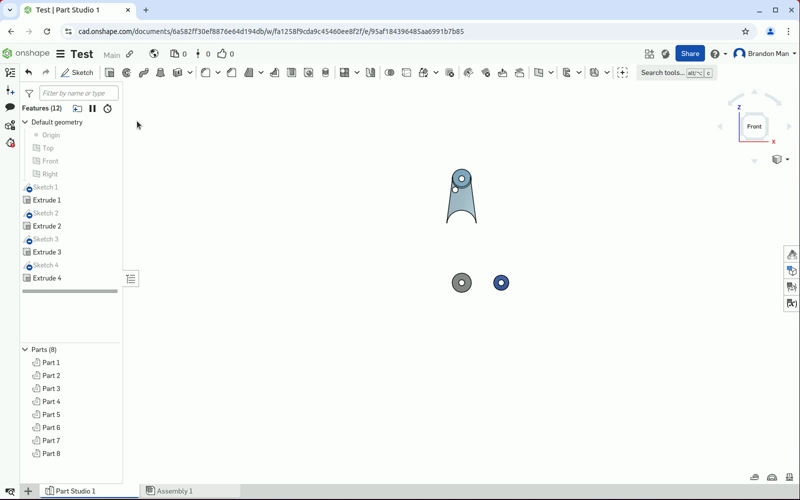
mouse_move(73, 189)
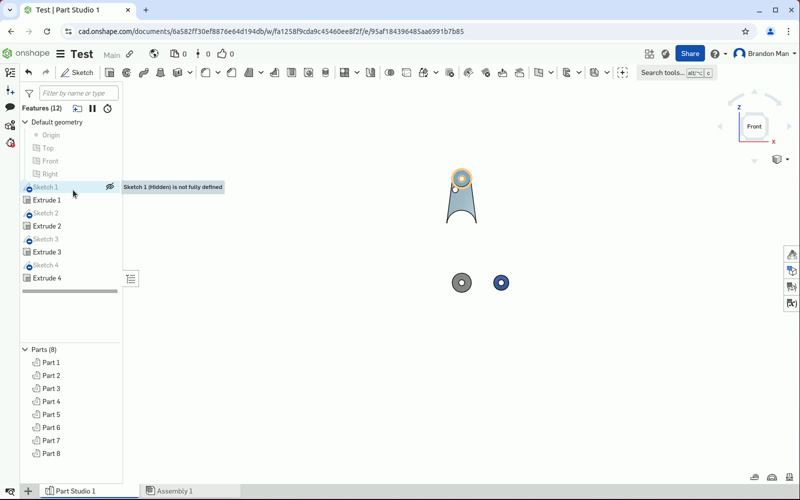
click(73, 189)
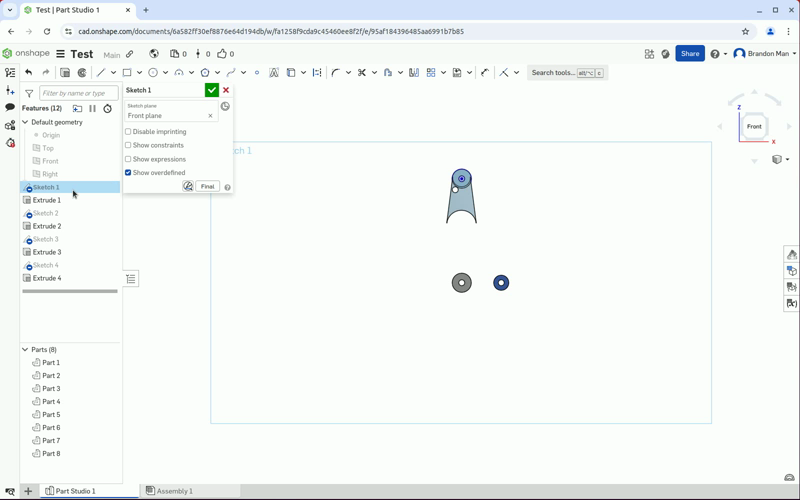
mouse_move(229, 92)
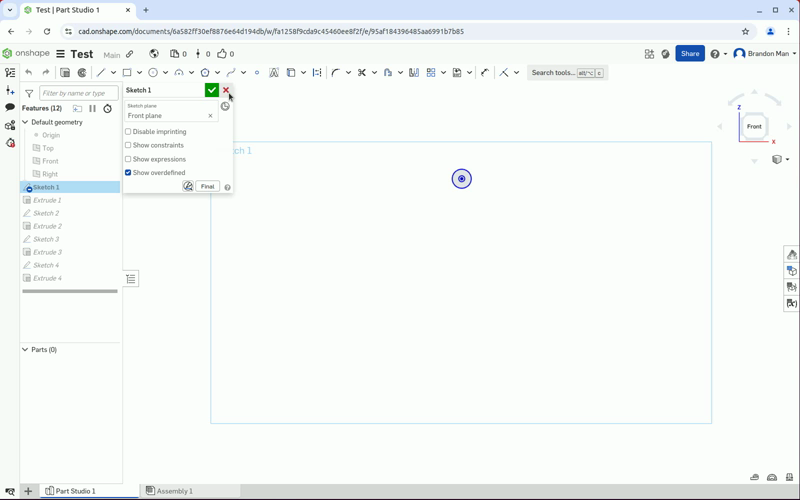
click(229, 92)
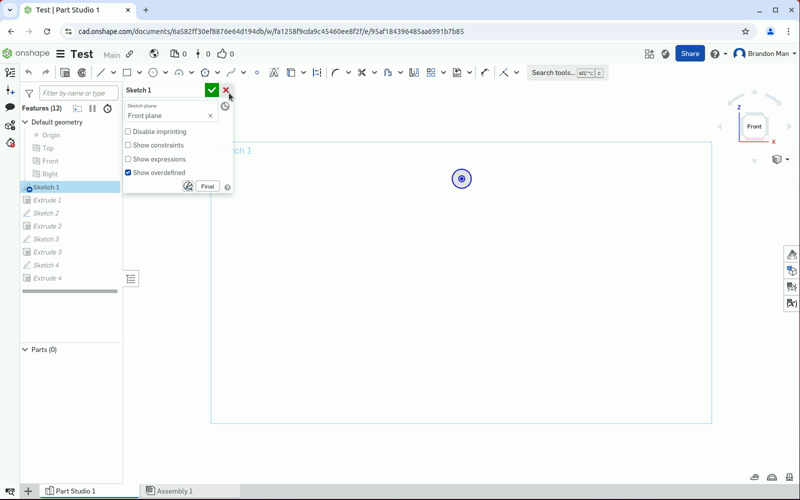
key(shift+s)
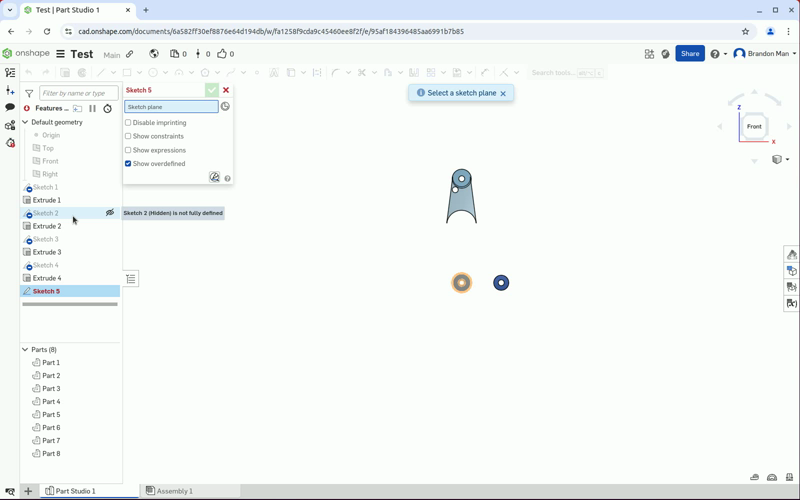
scroll(3)
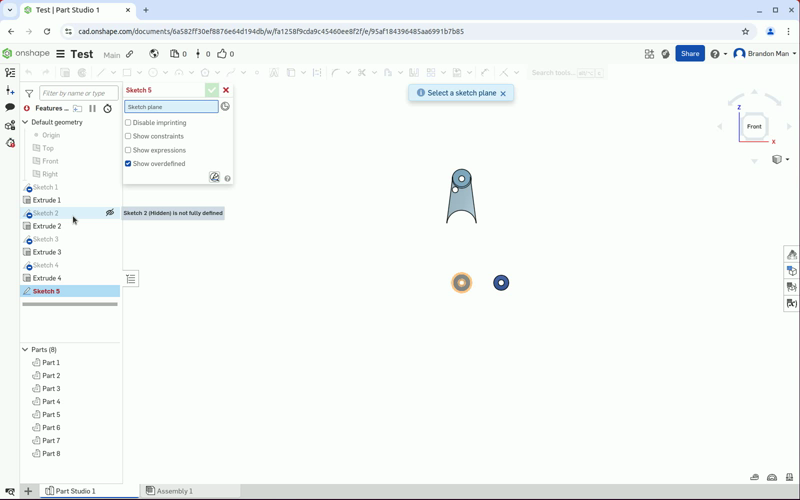
mouse_move(73, 163)
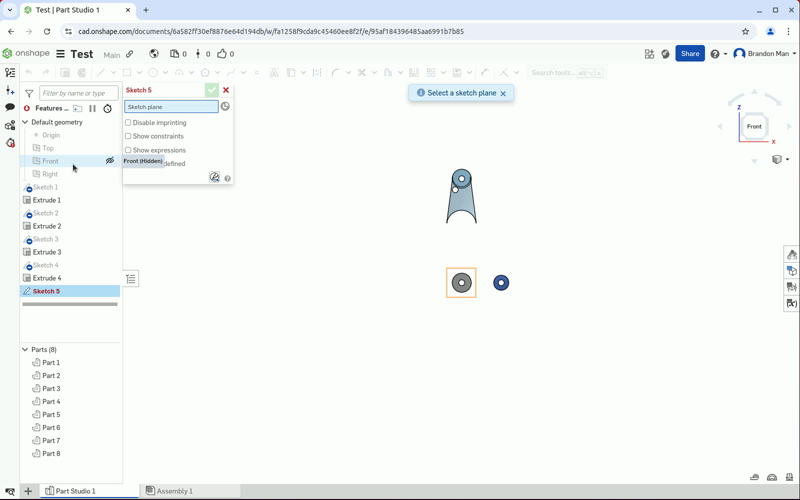
click(73, 163)
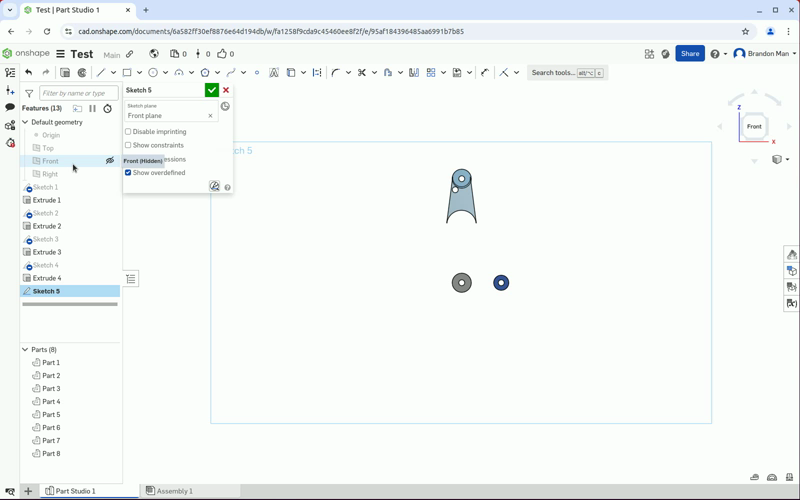
mouse_move(73, 352)
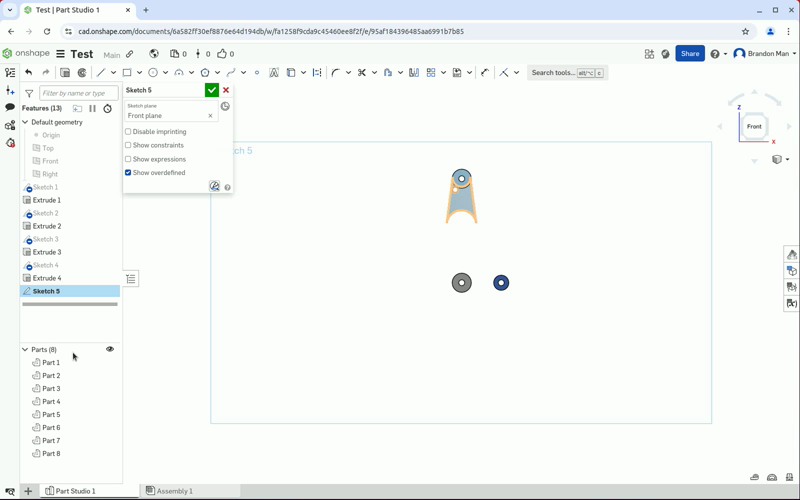
key(y)
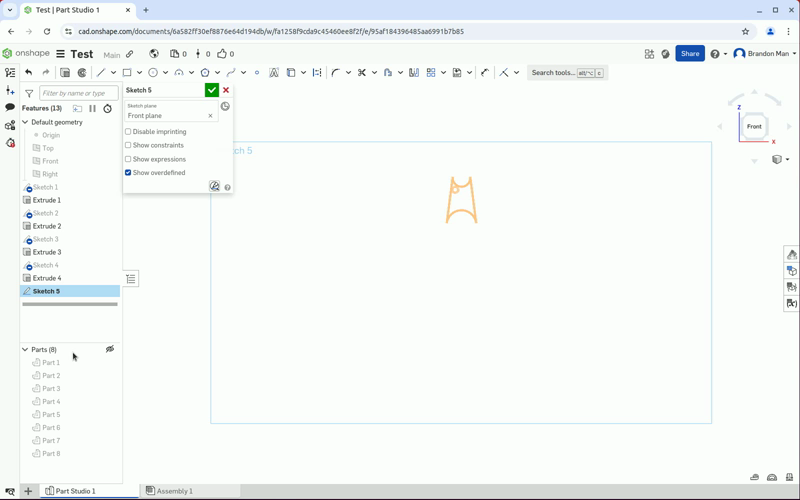
key(l)
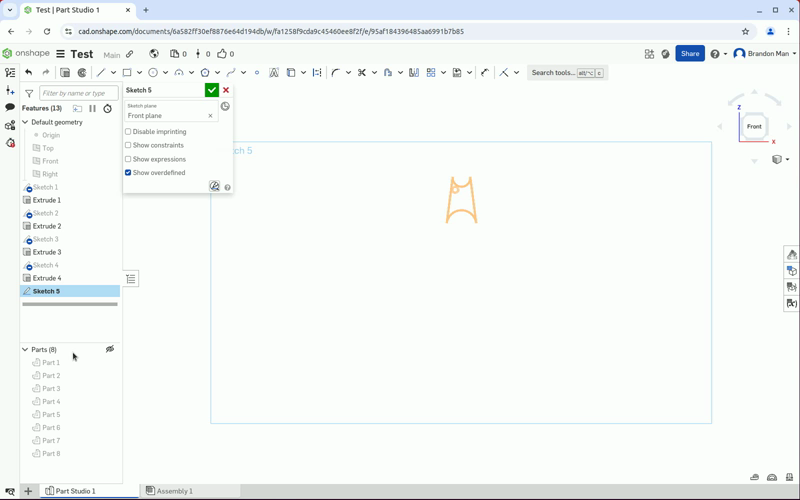
key_down(shift)
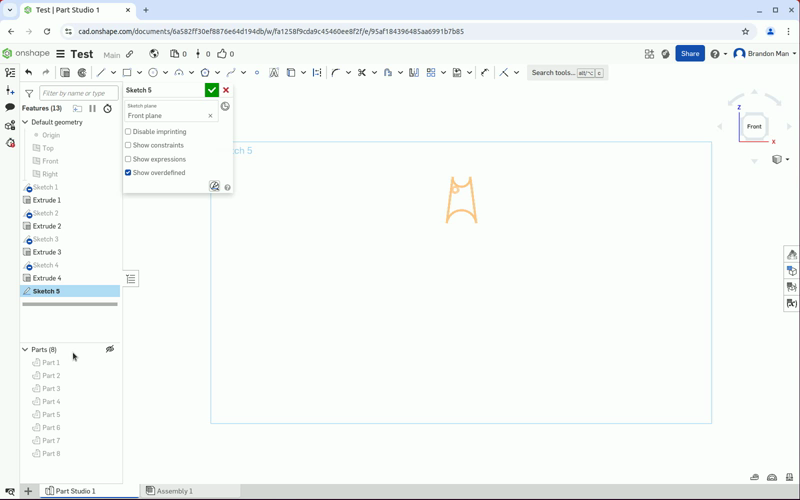
mouse_move(446, 226)
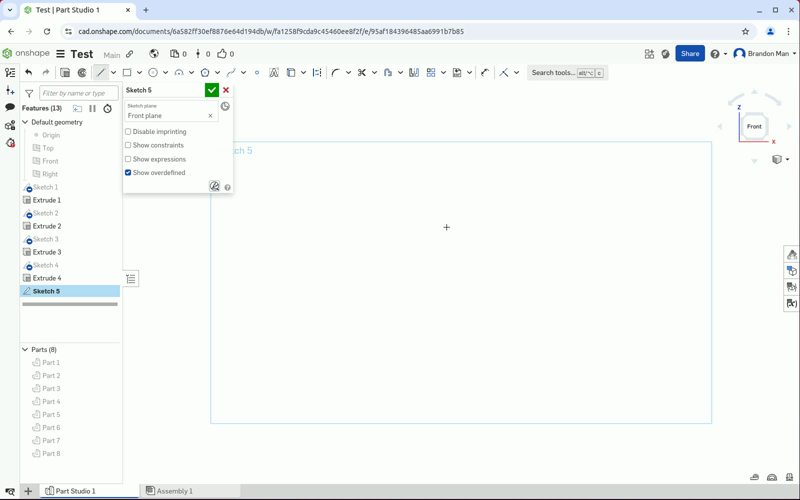
click(446, 226)
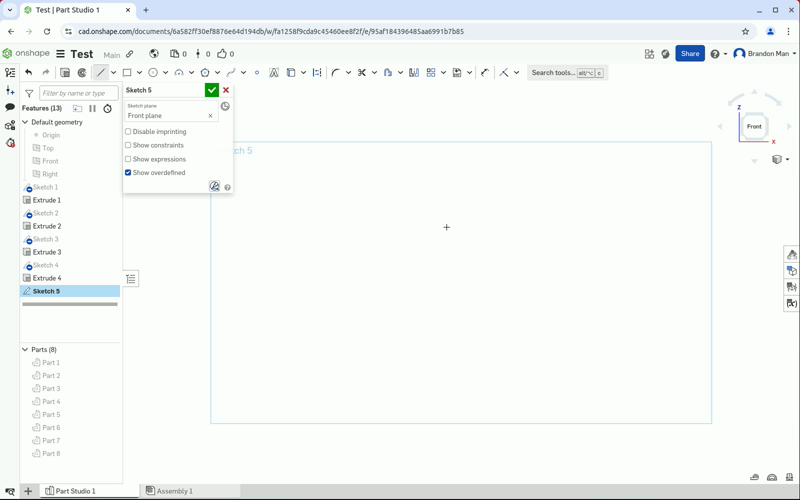
key_up(shift)
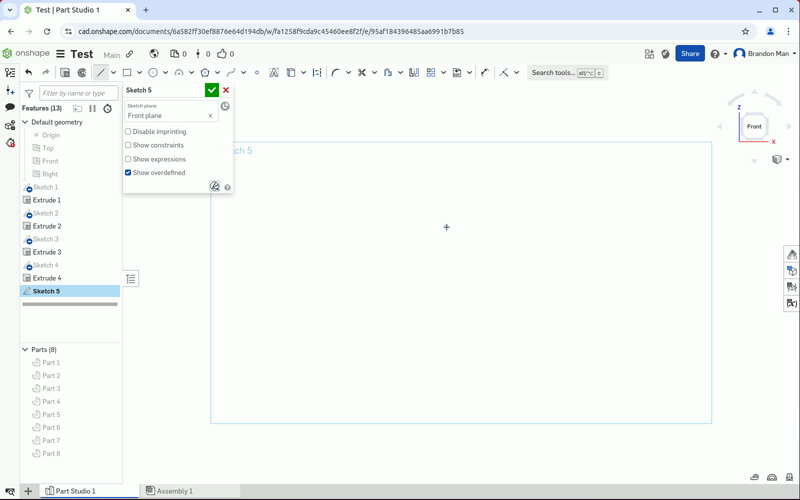
key_down(shift)
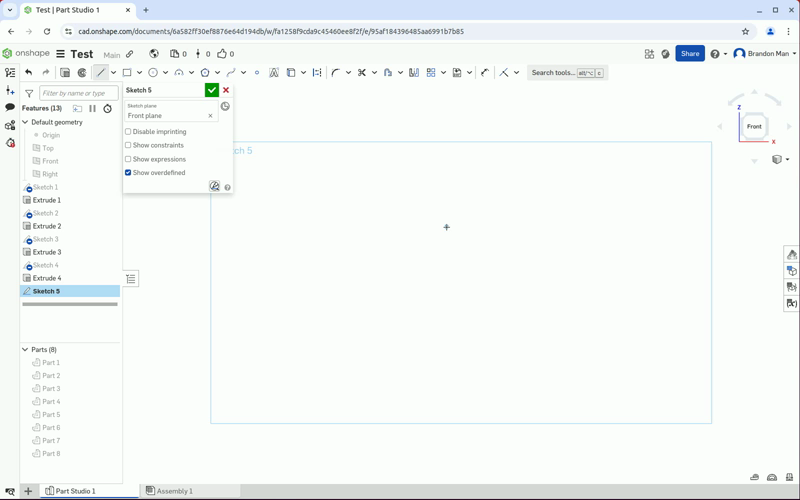
mouse_move(476, 226)
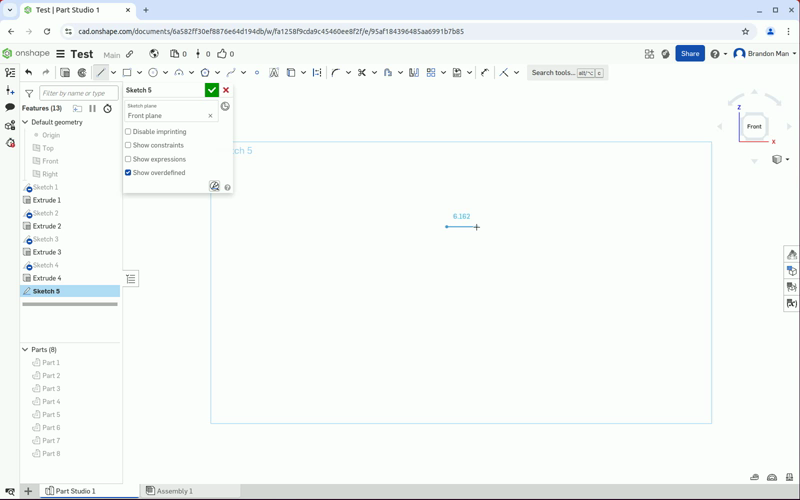
mouse_move(452, 284)
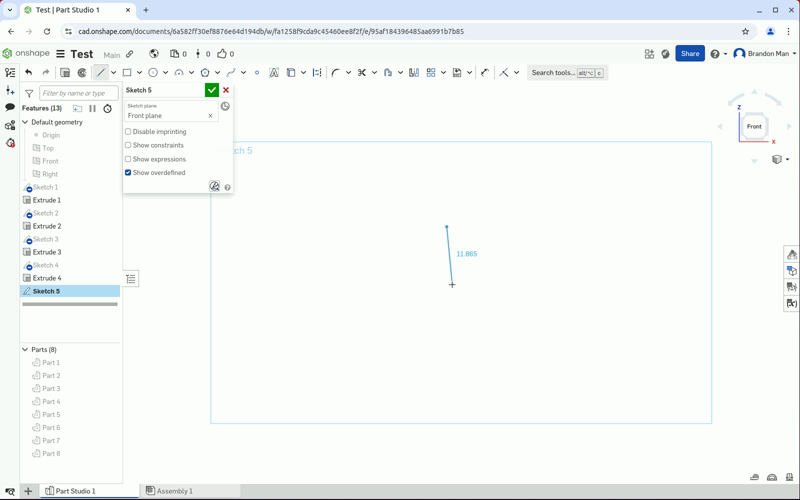
click(452, 284)
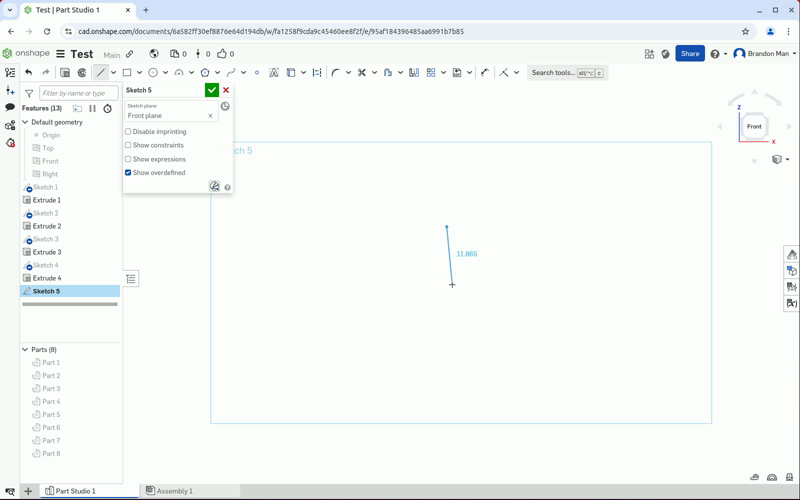
key_up(shift)
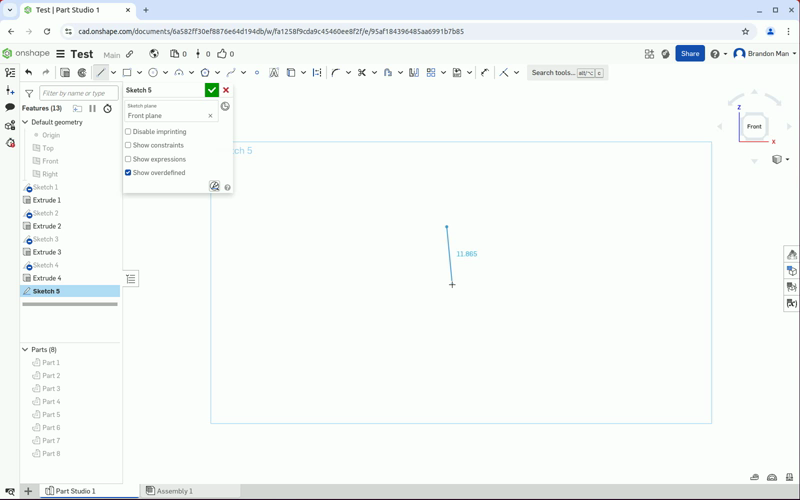
key(esc)
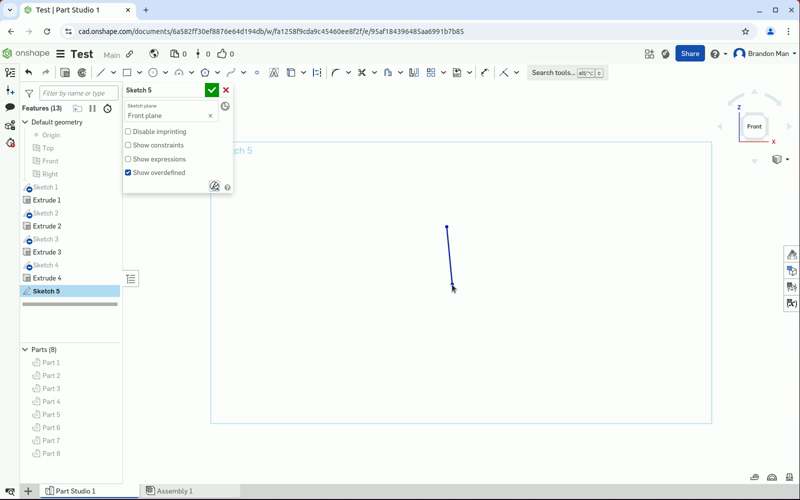
key(a)
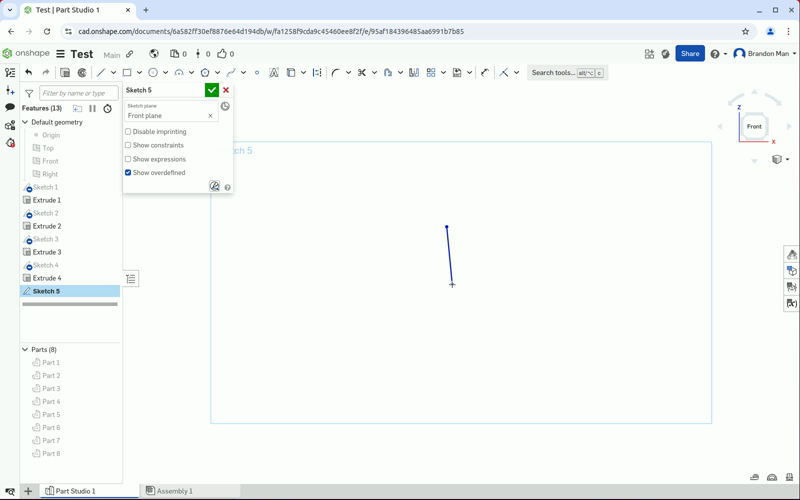
mouse_move(452, 284)
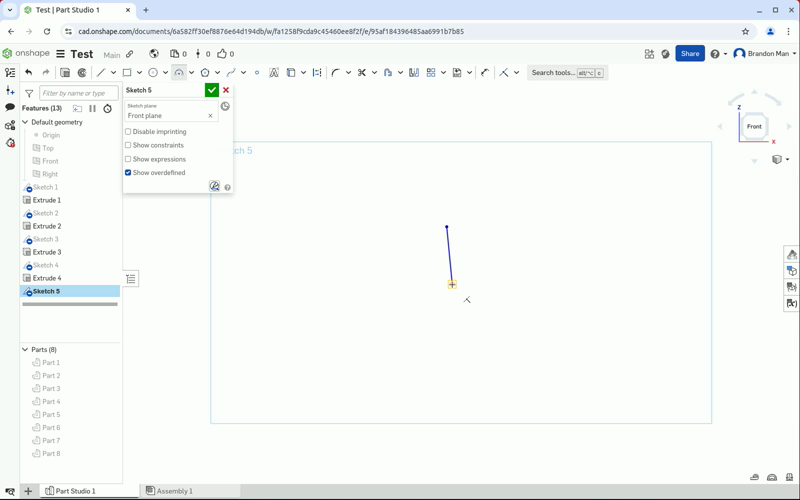
click(452, 284)
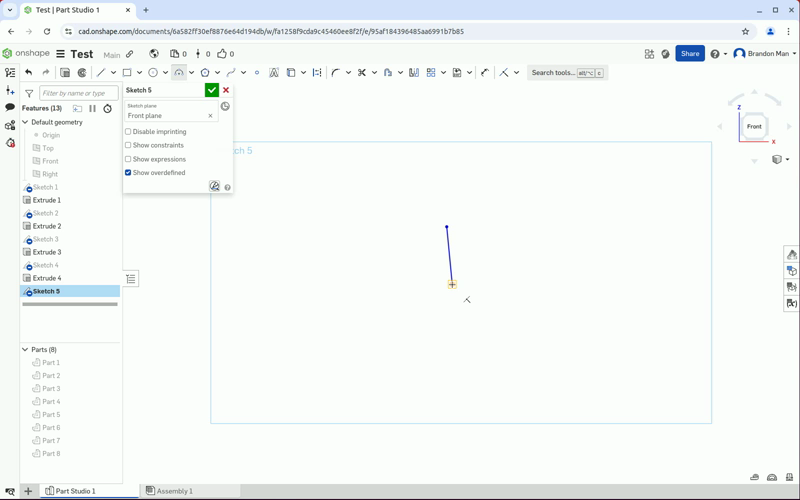
key_down(shift)
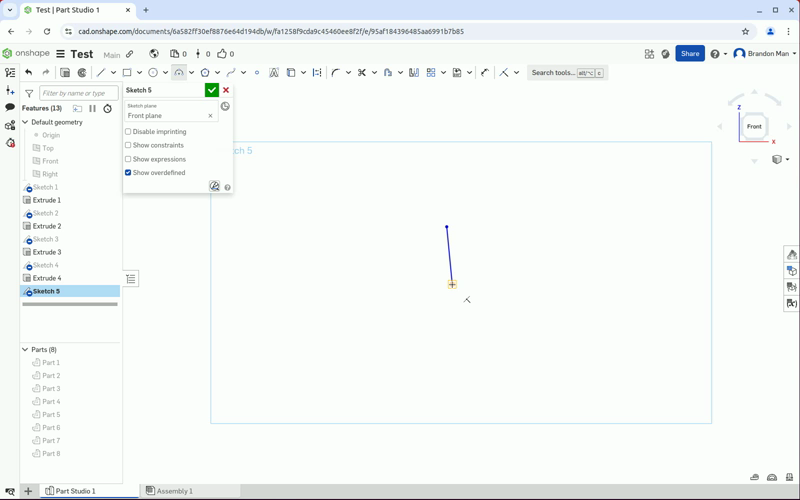
mouse_move(461, 291)
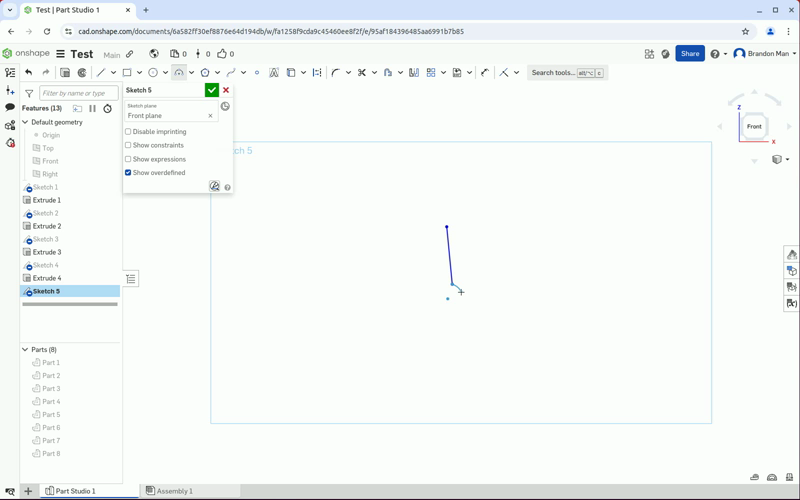
click(461, 291)
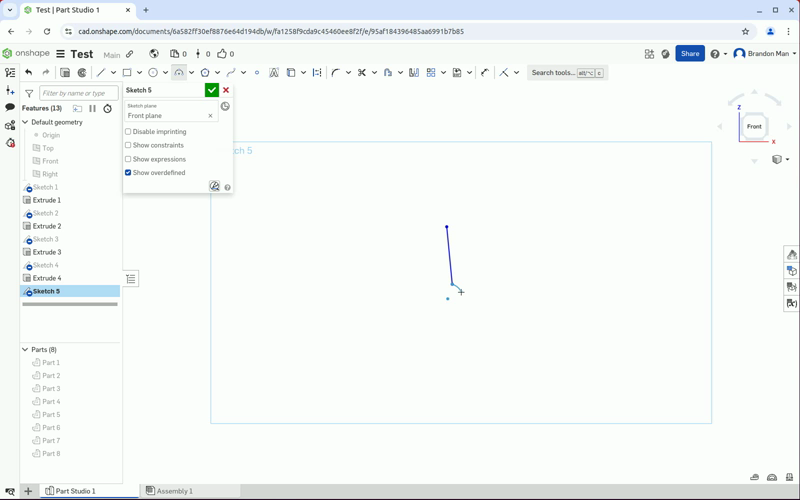
mouse_move(466, 276)
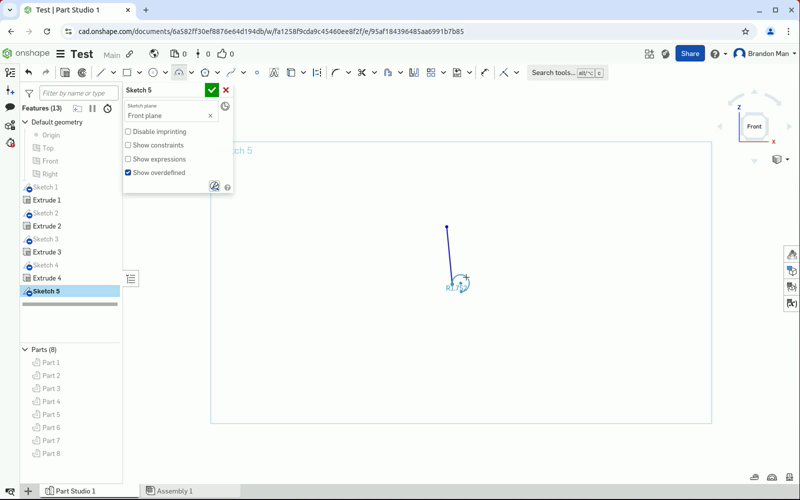
click(466, 276)
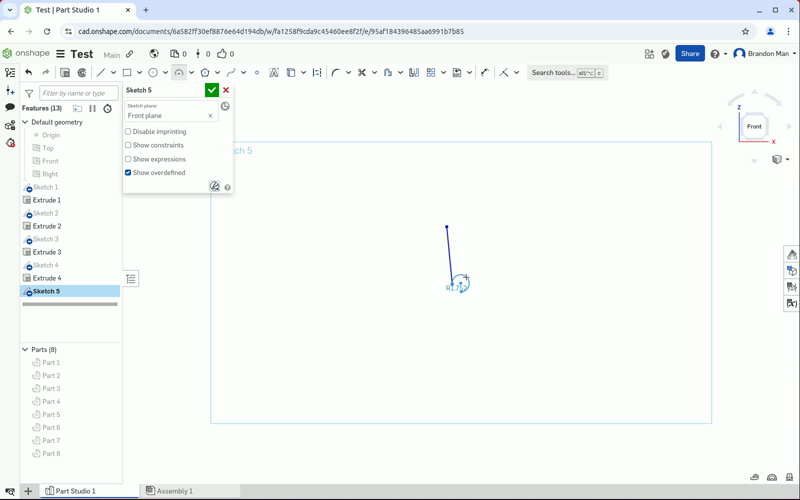
key_up(shift)
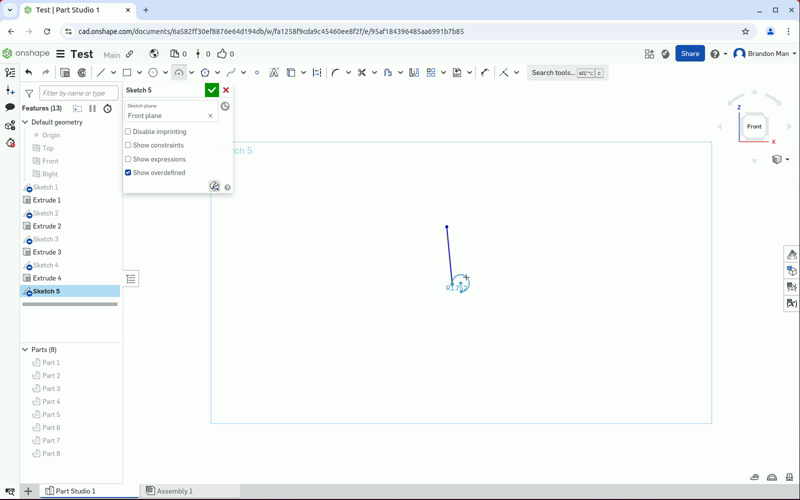
key(esc)
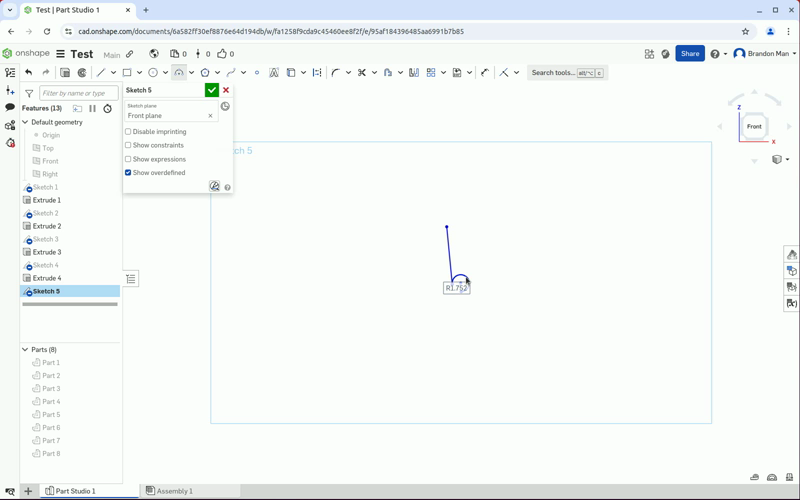
key(l)
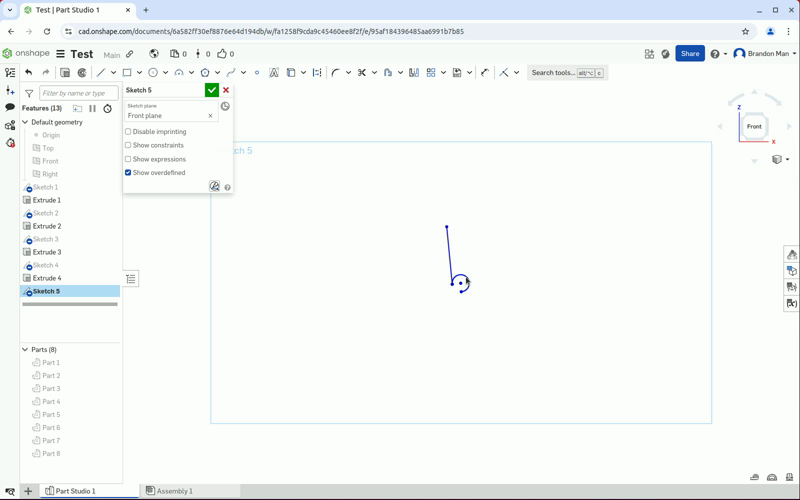
mouse_move(461, 291)
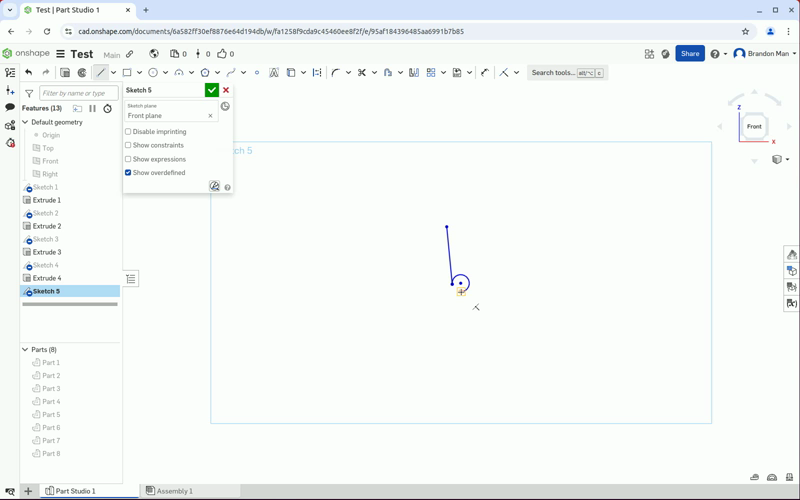
click(461, 291)
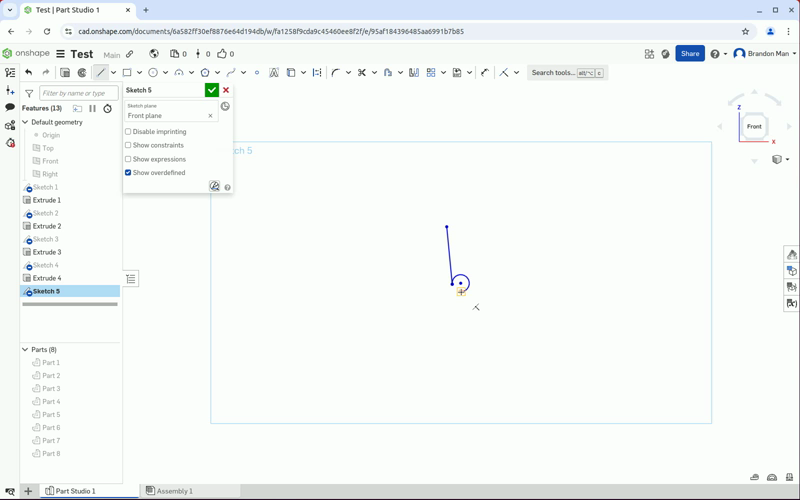
key_down(shift)
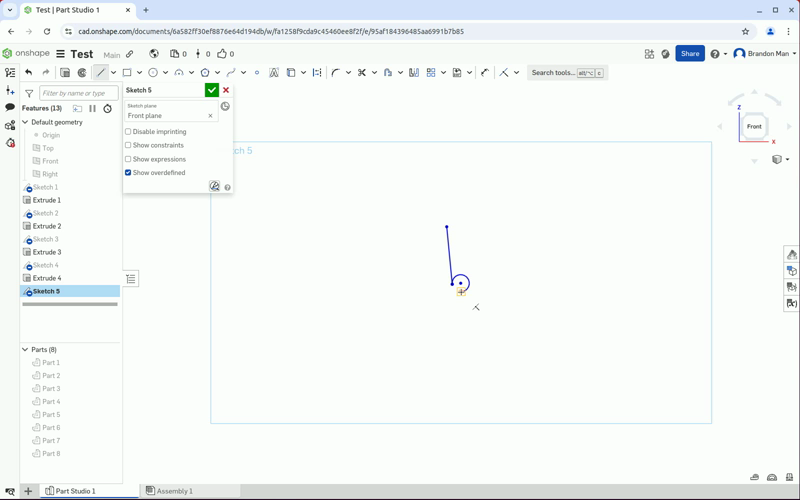
mouse_move(491, 291)
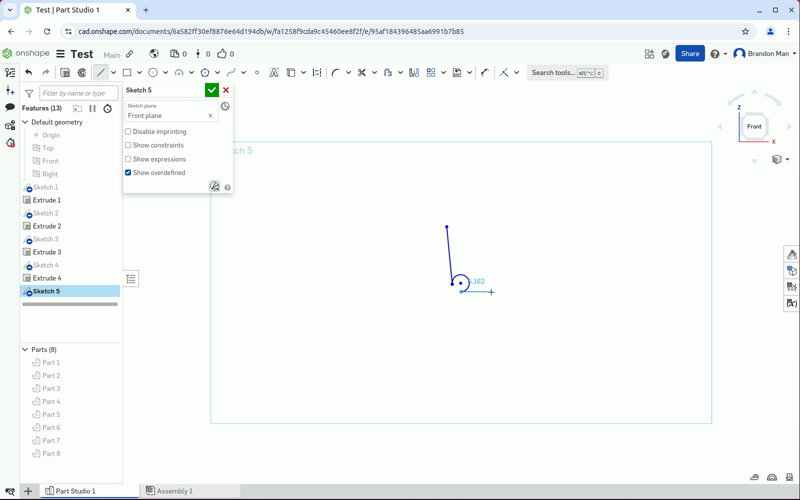
mouse_move(502, 290)
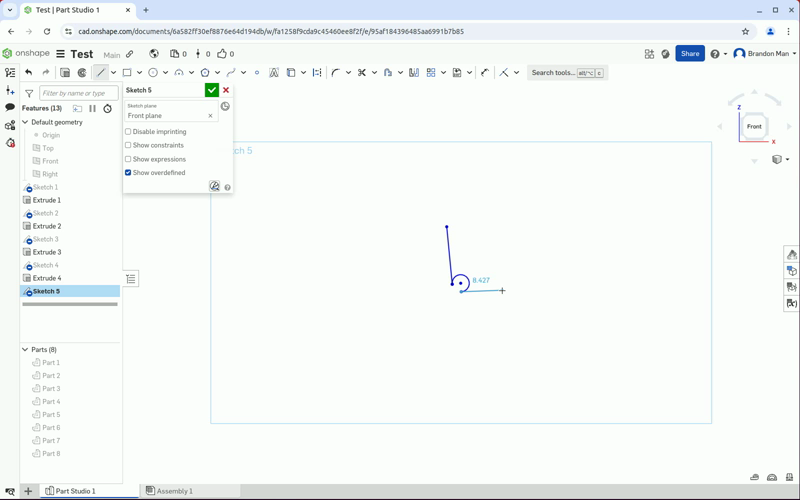
click(502, 290)
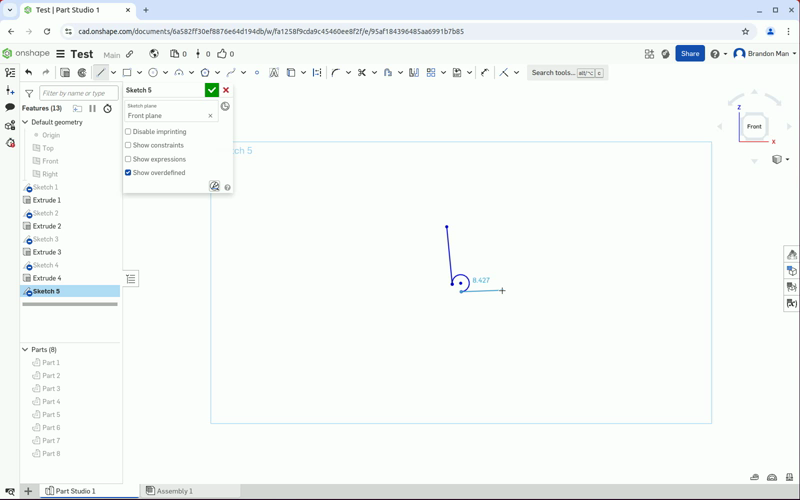
key_up(shift)
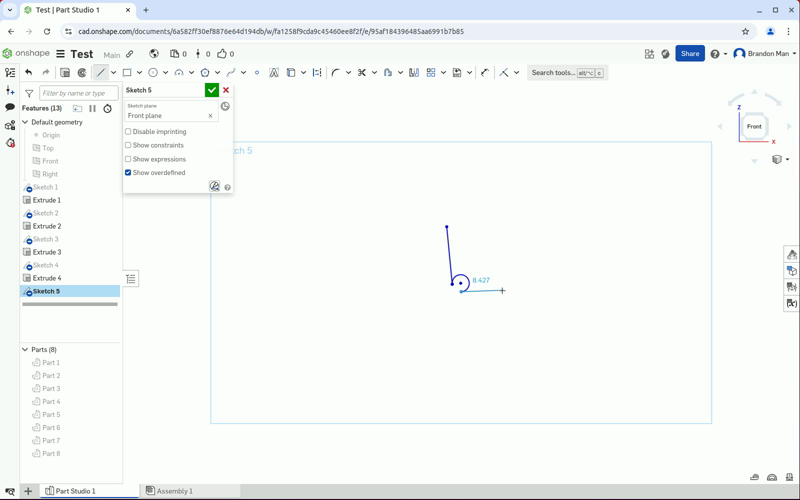
key(esc)
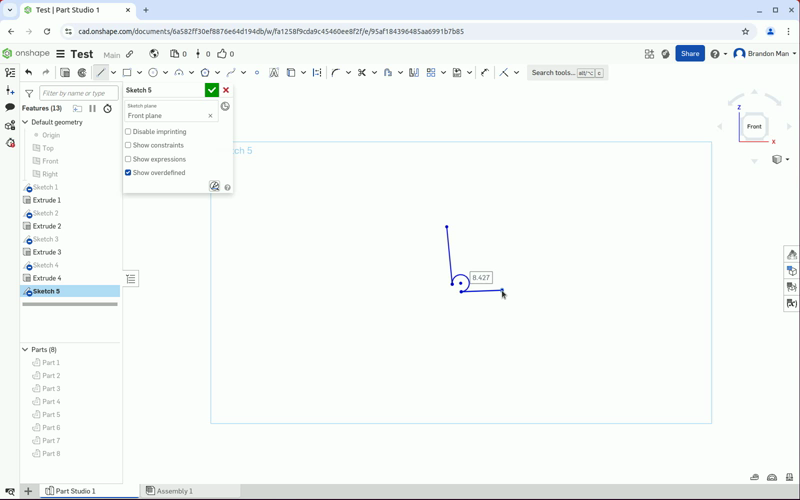
key(a)
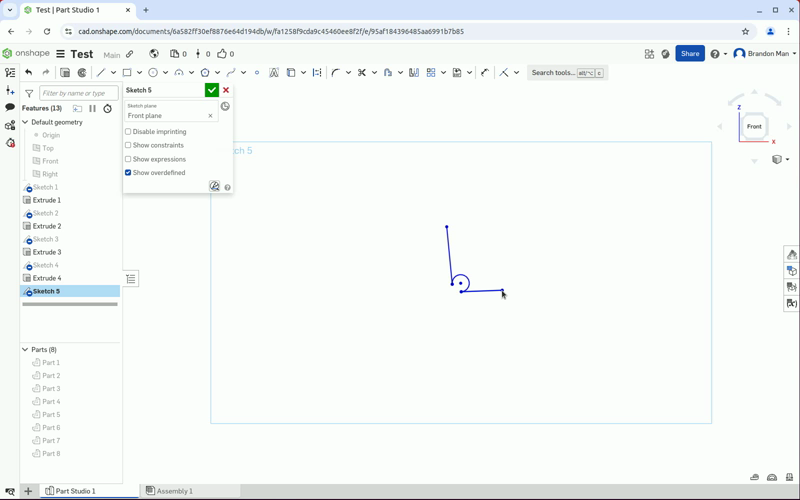
mouse_move(502, 290)
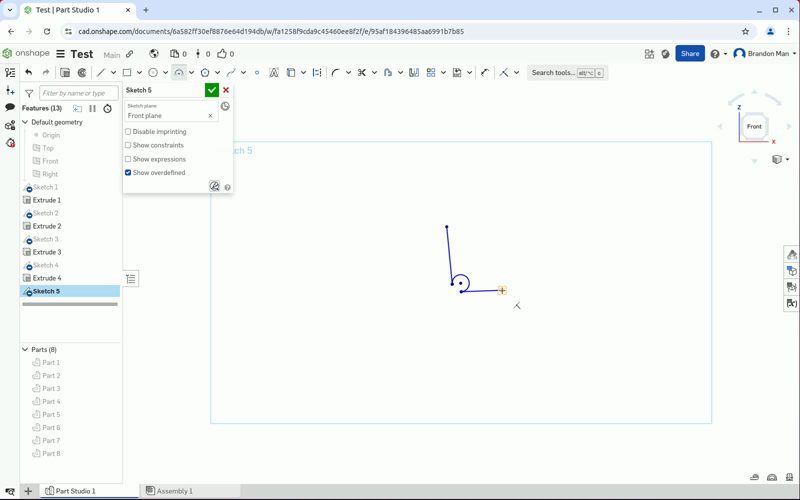
click(502, 290)
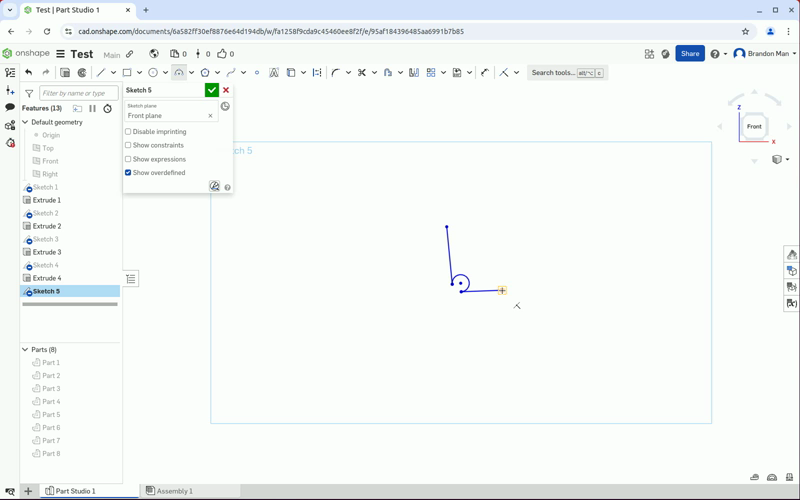
key_down(shift)
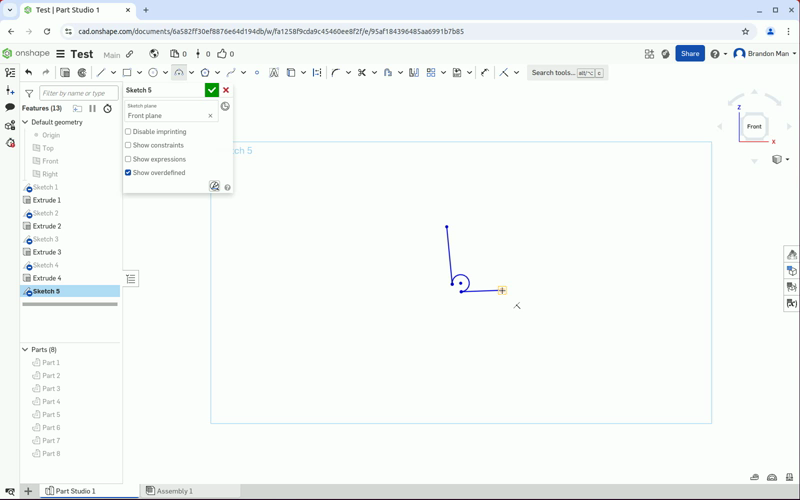
mouse_move(501, 276)
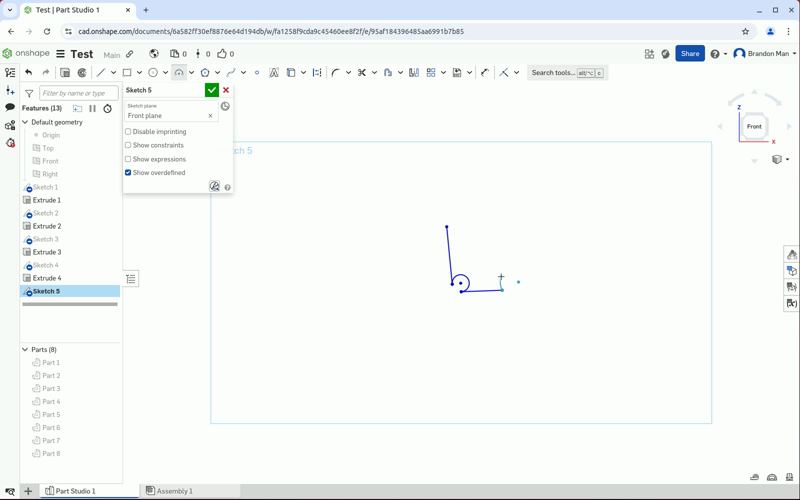
click(501, 276)
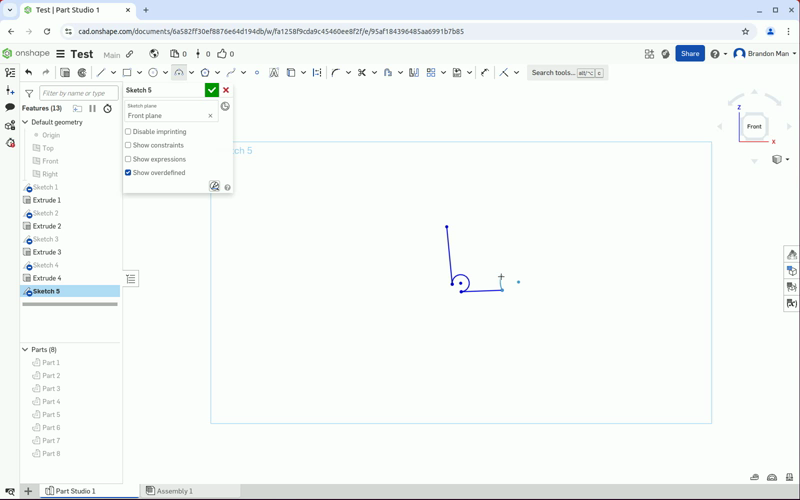
mouse_move(494, 283)
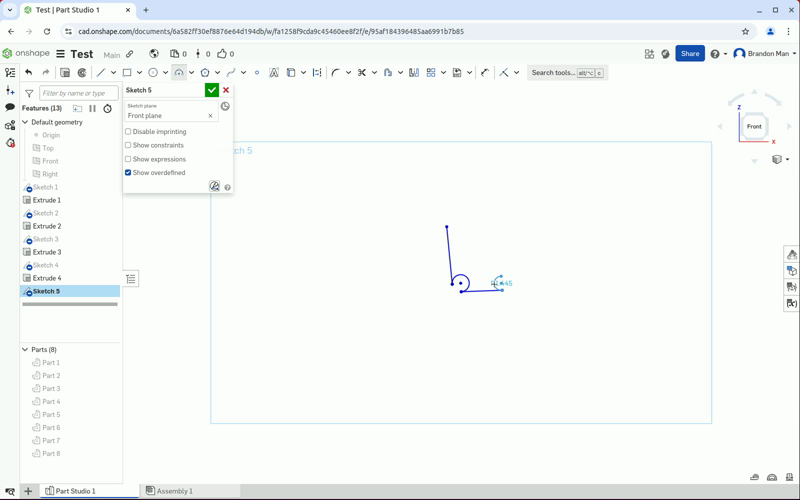
click(494, 283)
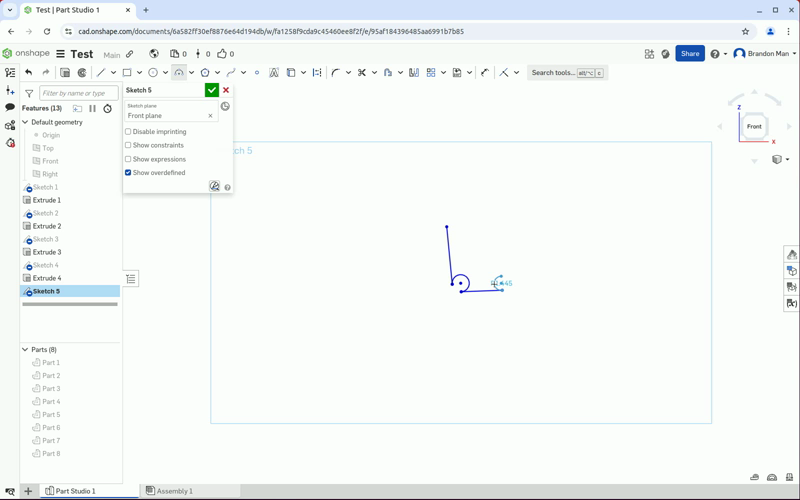
key_up(shift)
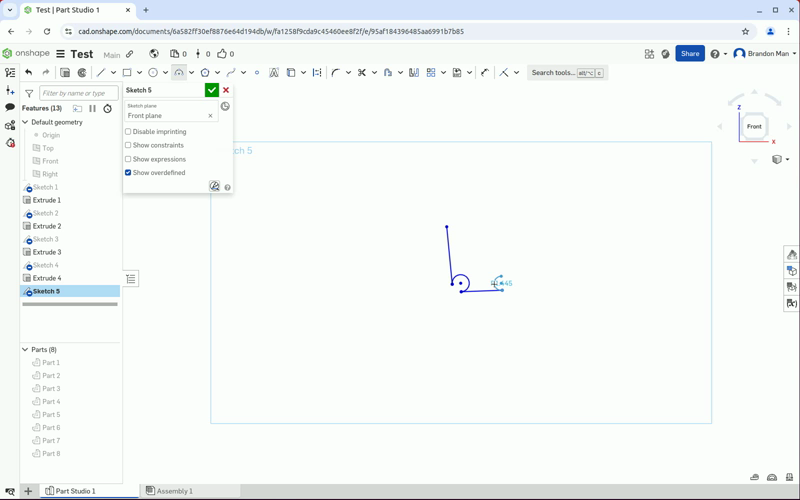
key(esc)
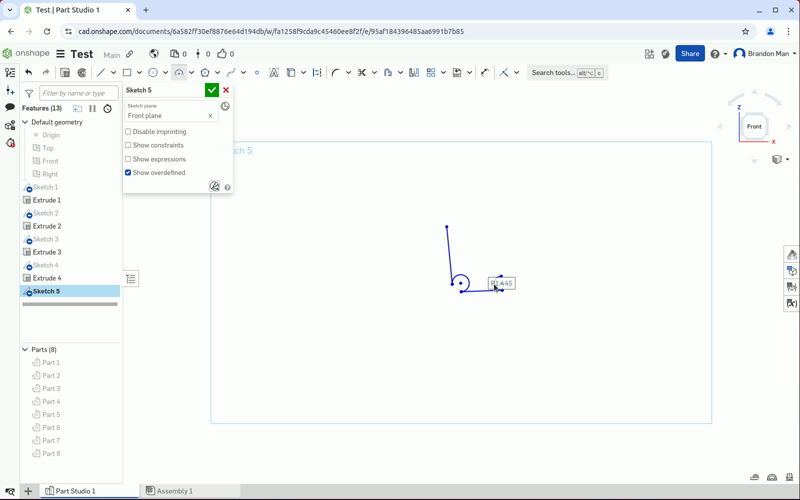
key(l)
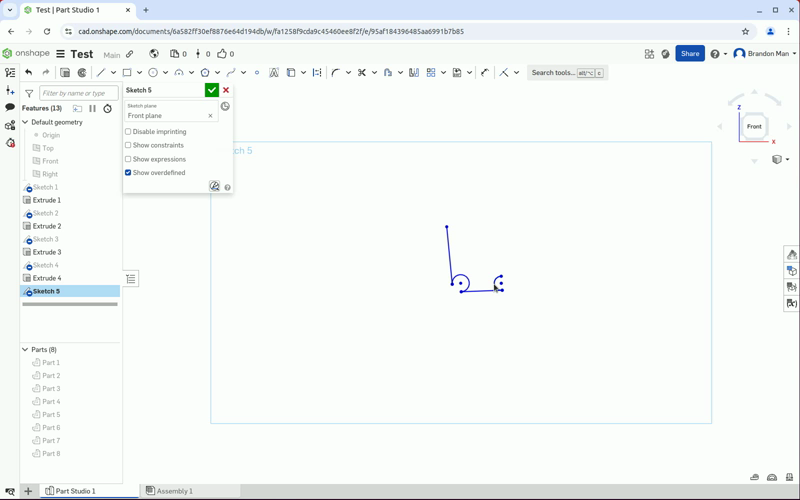
mouse_move(501, 276)
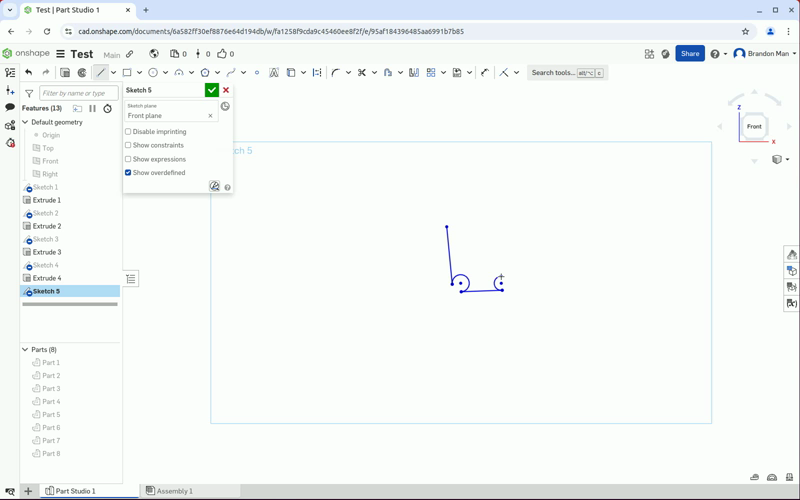
click(501, 276)
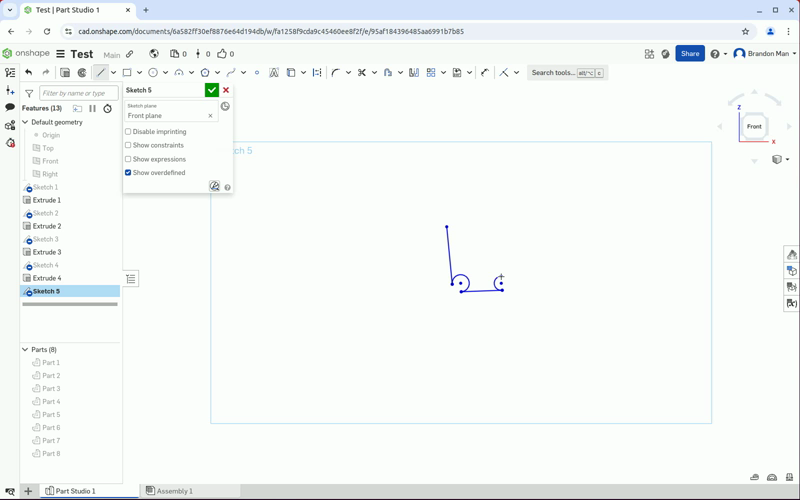
key_down(shift)
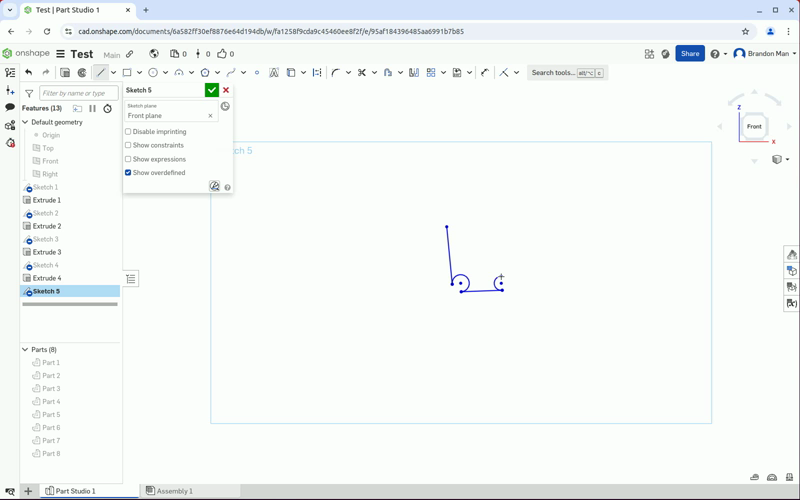
mouse_move(531, 276)
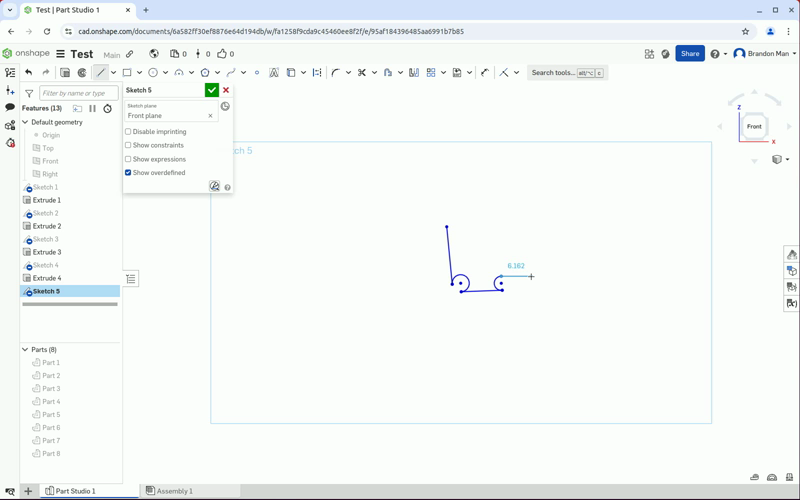
mouse_move(478, 275)
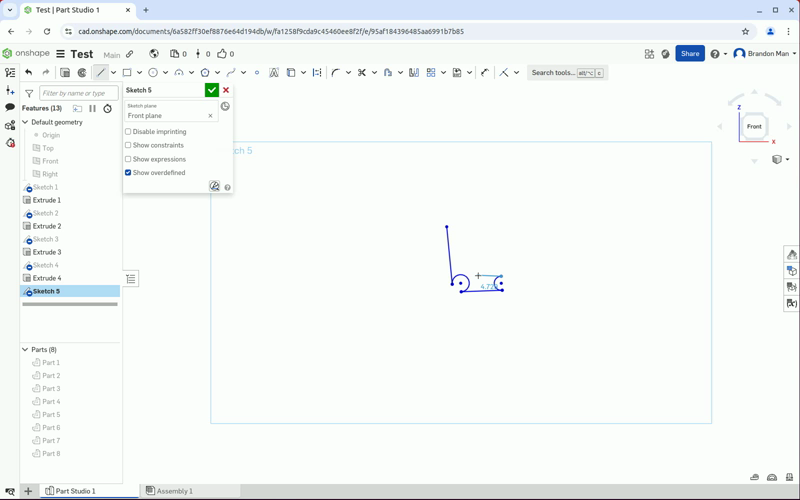
click(478, 275)
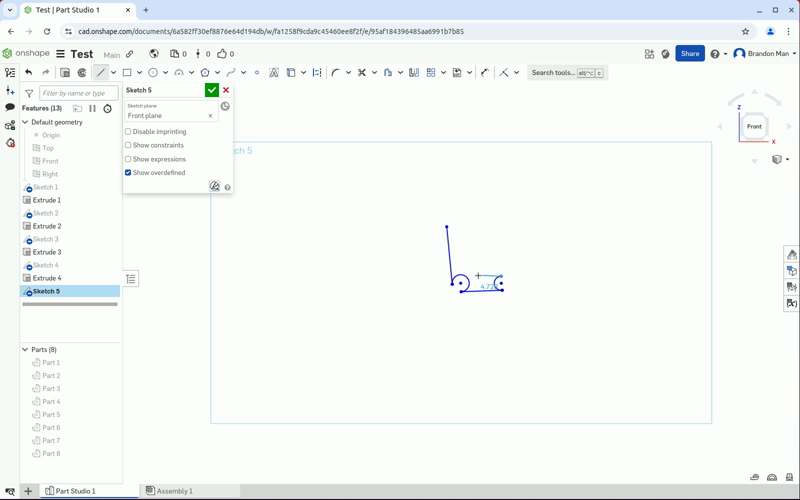
key_up(shift)
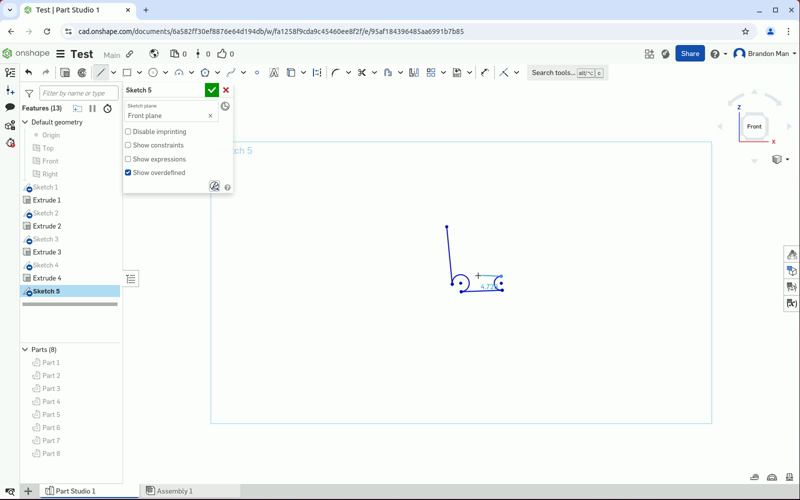
key(esc)
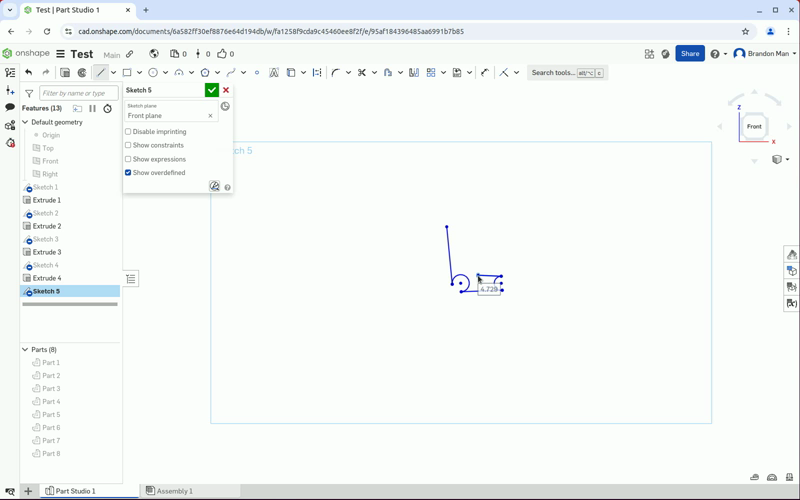
key(a)
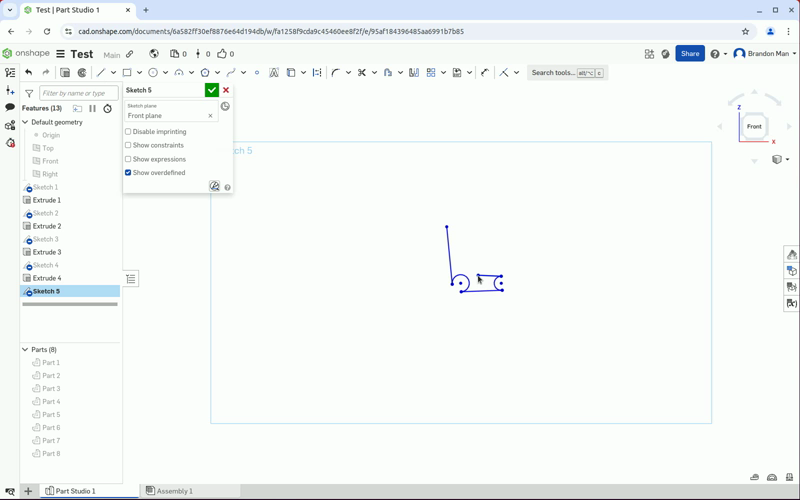
mouse_move(478, 275)
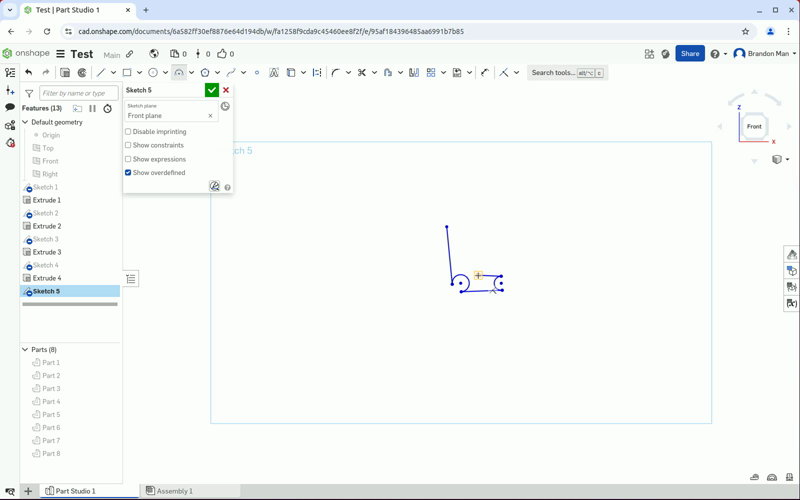
click(478, 275)
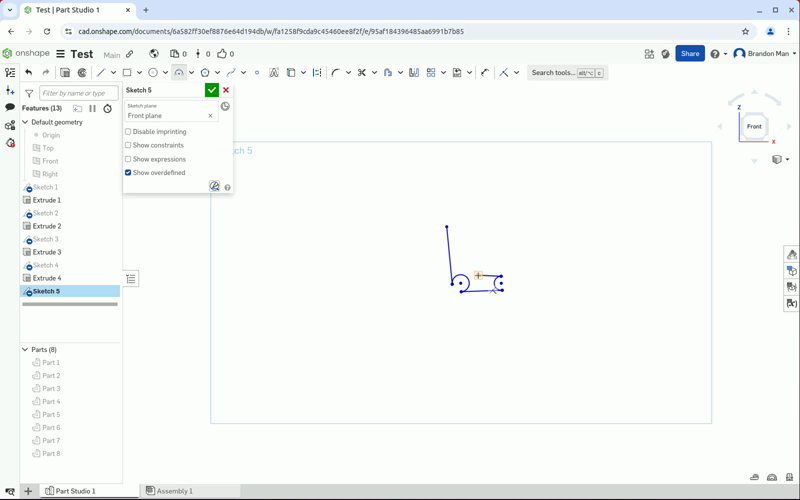
key_down(shift)
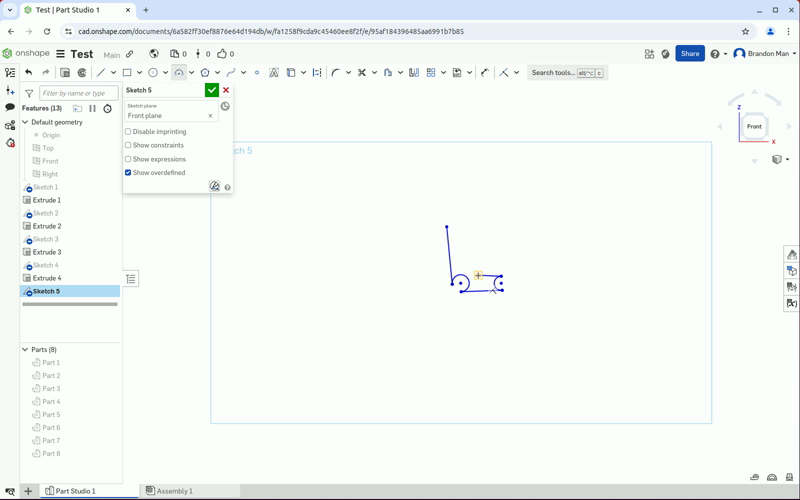
mouse_move(471, 267)
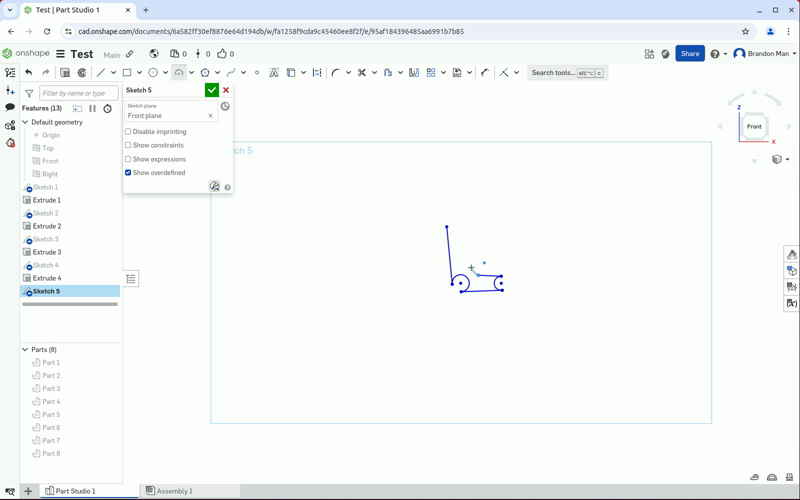
click(471, 267)
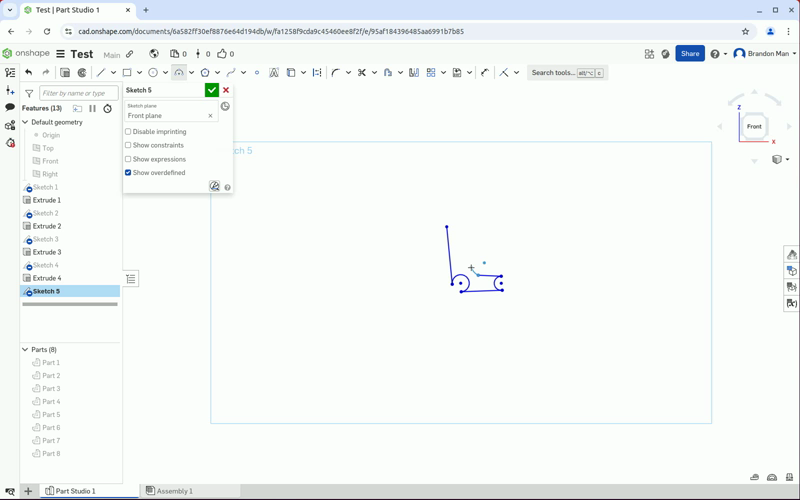
mouse_move(472, 272)
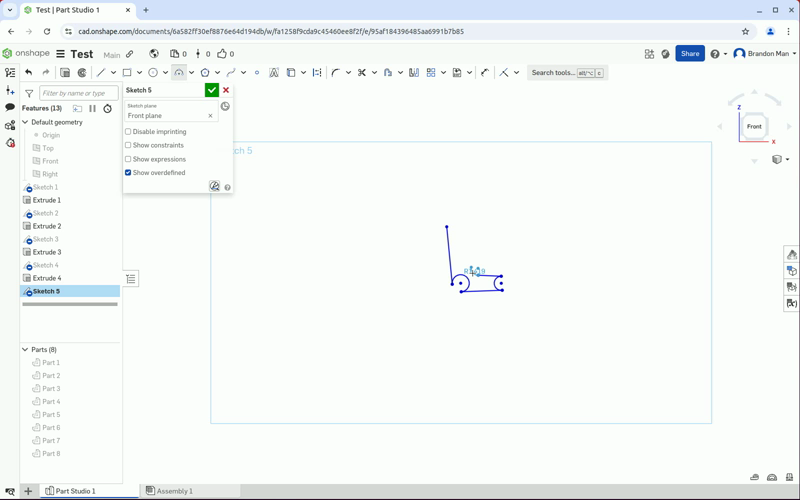
click(472, 272)
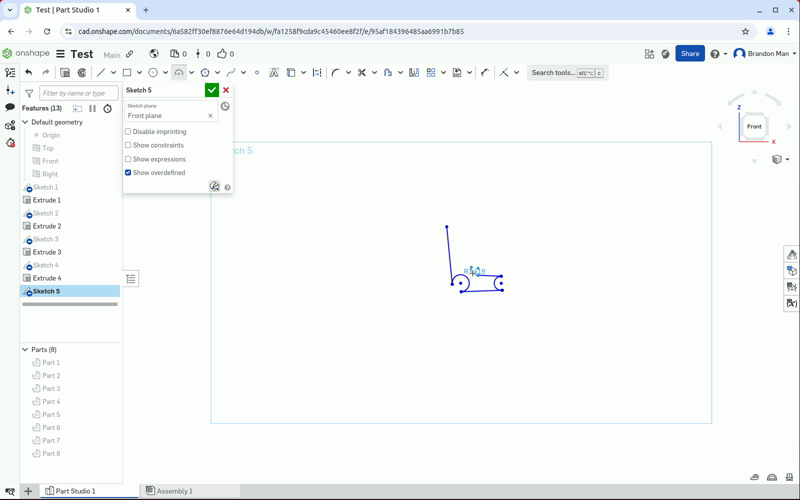
key_up(shift)
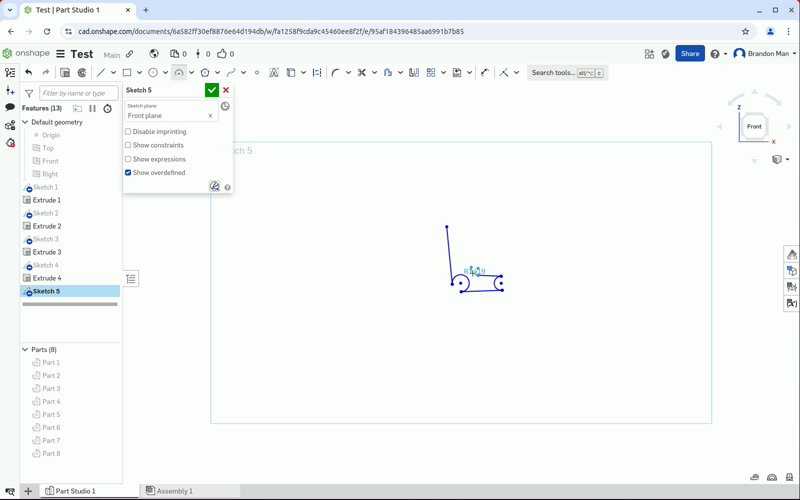
key(esc)
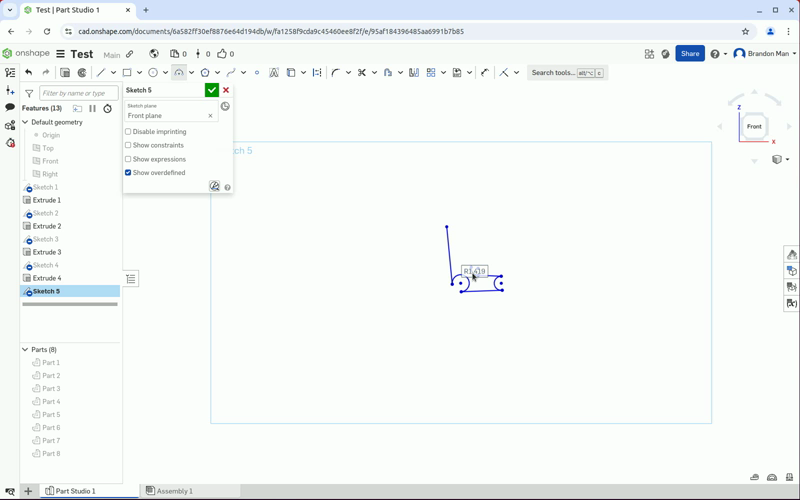
key(l)
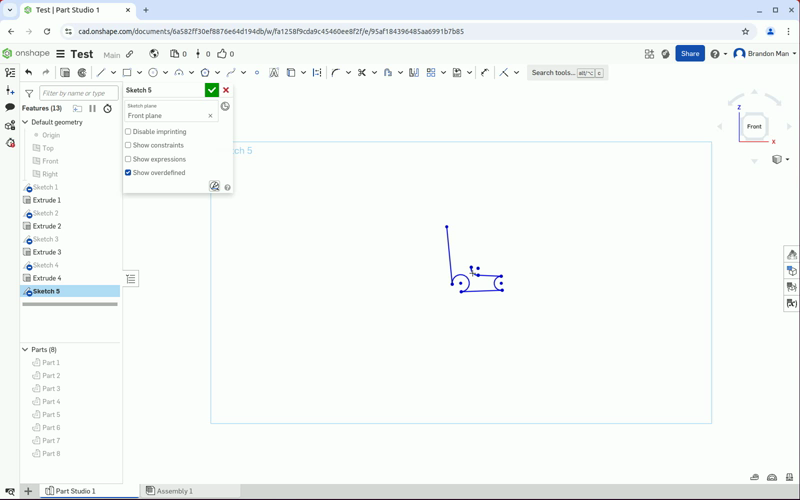
mouse_move(471, 267)
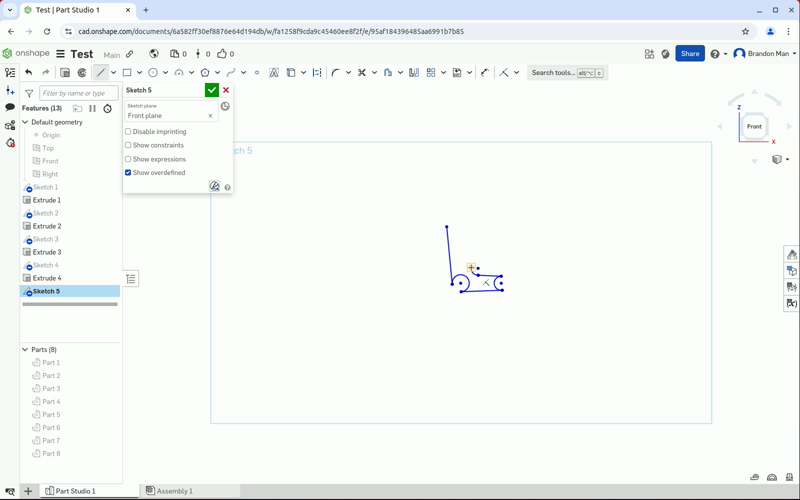
click(471, 267)
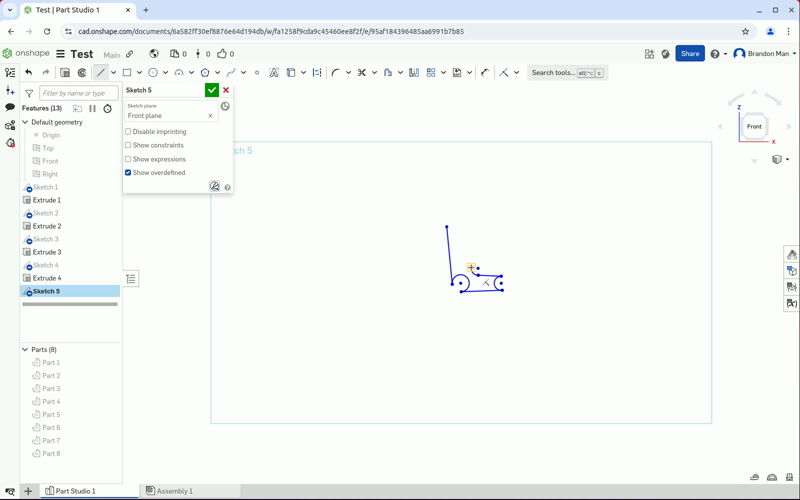
key_down(shift)
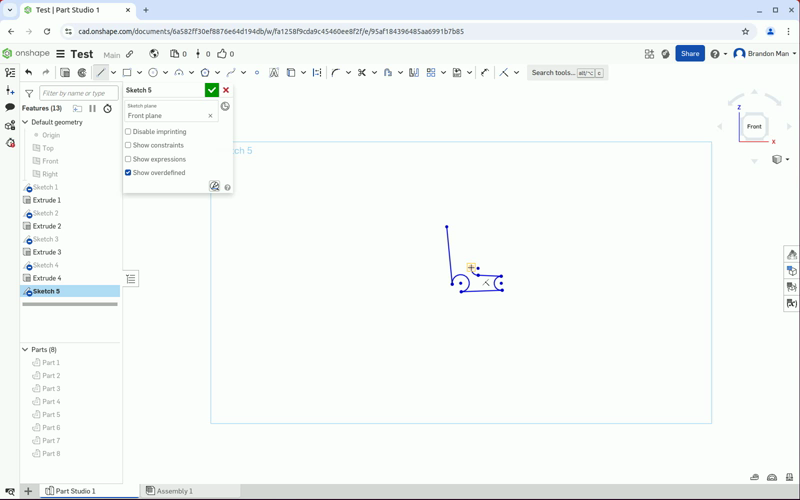
mouse_move(501, 267)
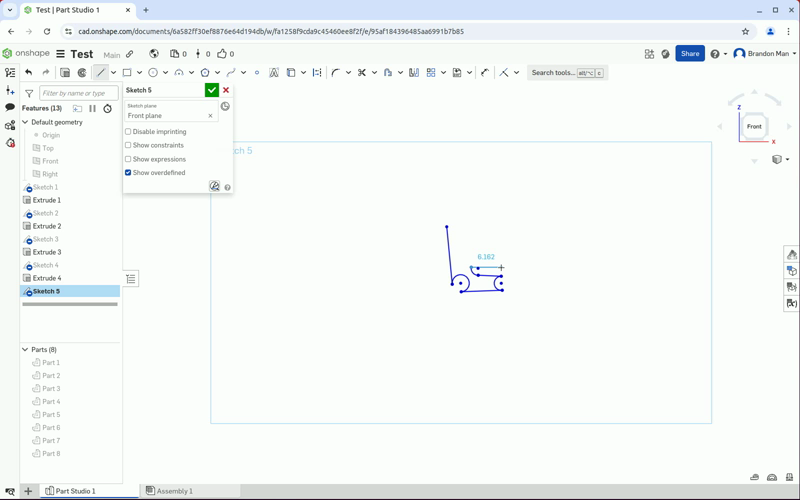
mouse_move(475, 226)
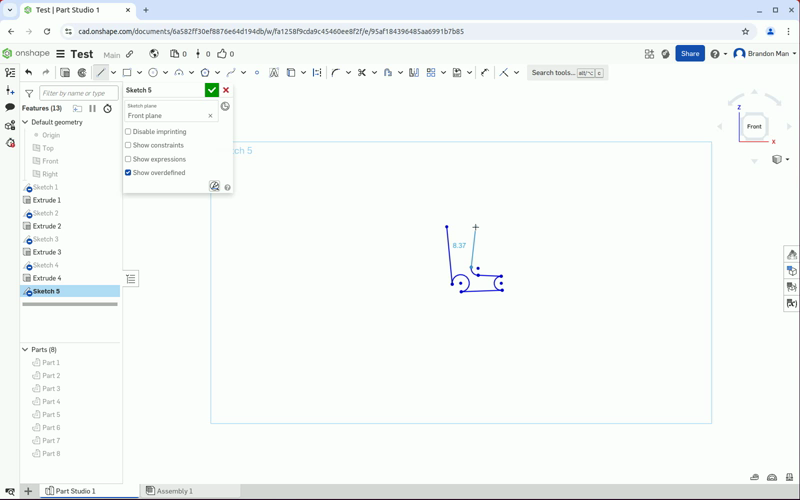
click(475, 226)
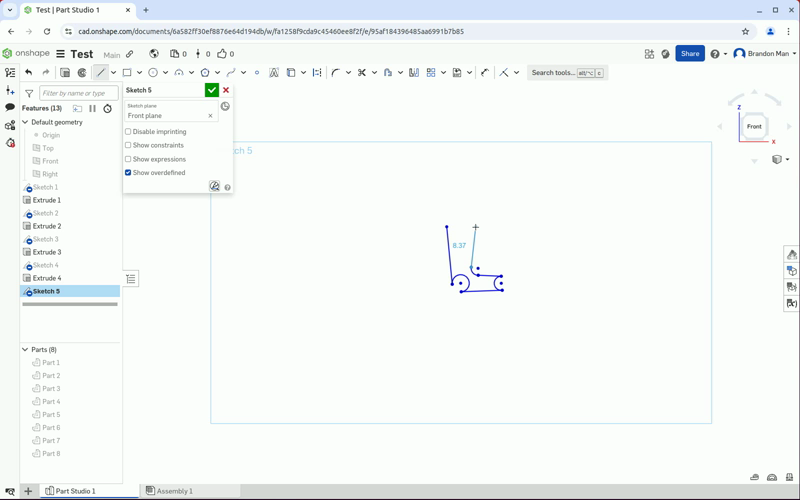
key_up(shift)
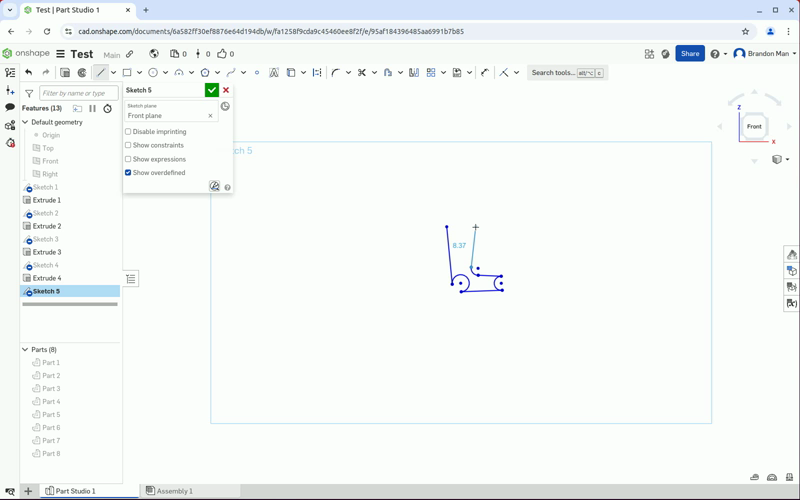
key(esc)
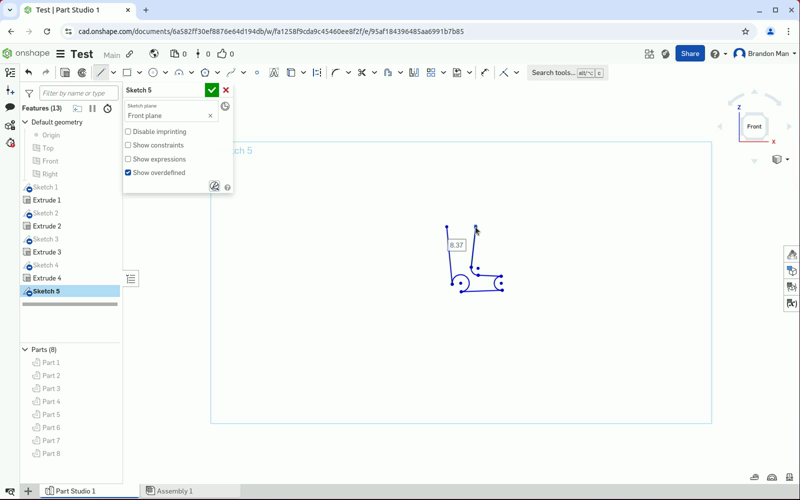
key(a)
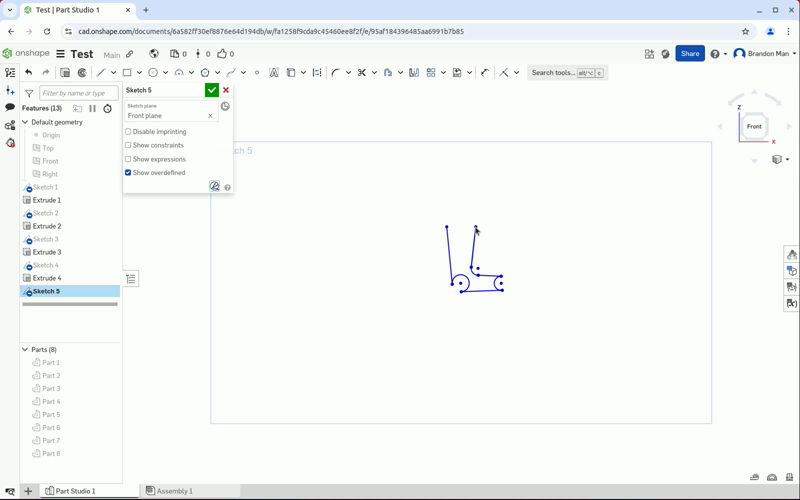
mouse_move(475, 226)
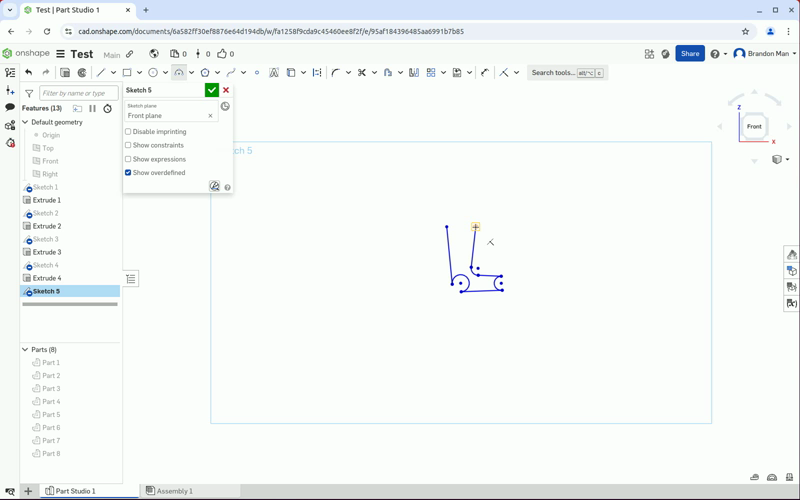
click(475, 226)
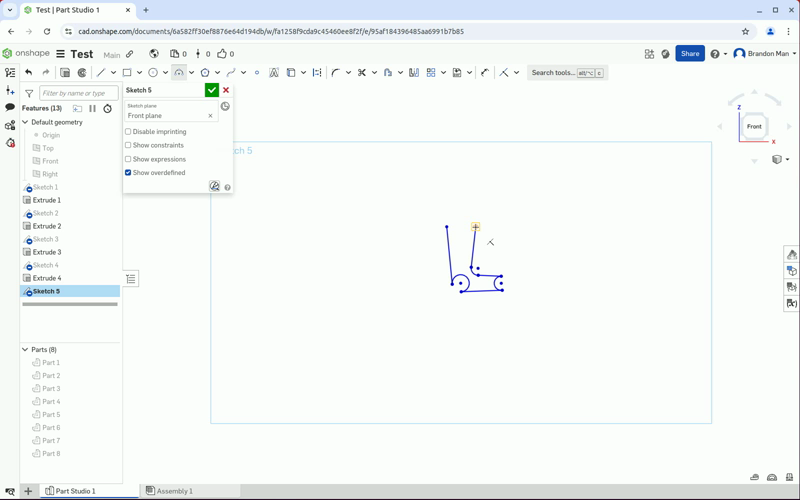
mouse_move(446, 226)
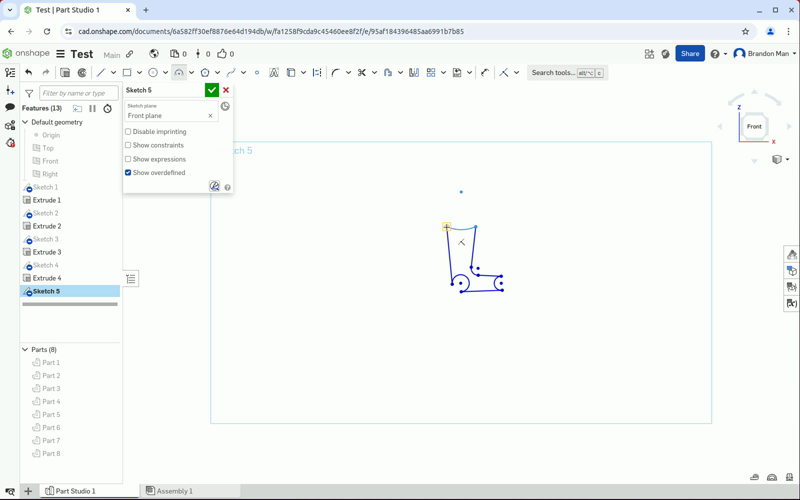
click(446, 226)
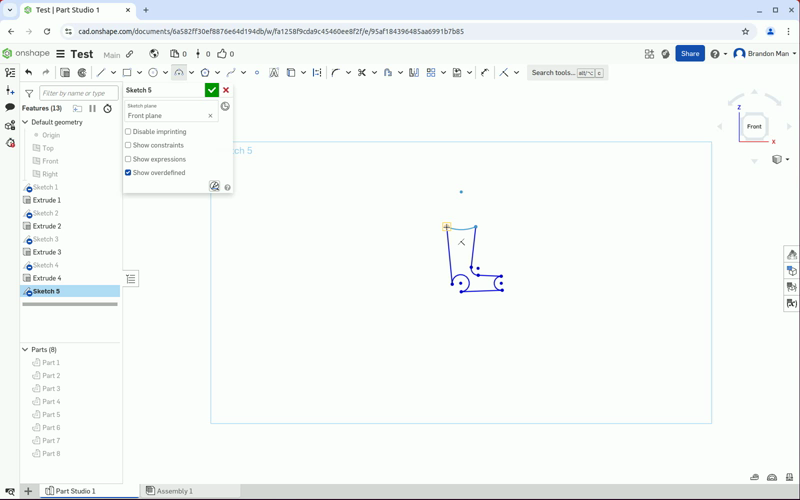
key_down(shift)
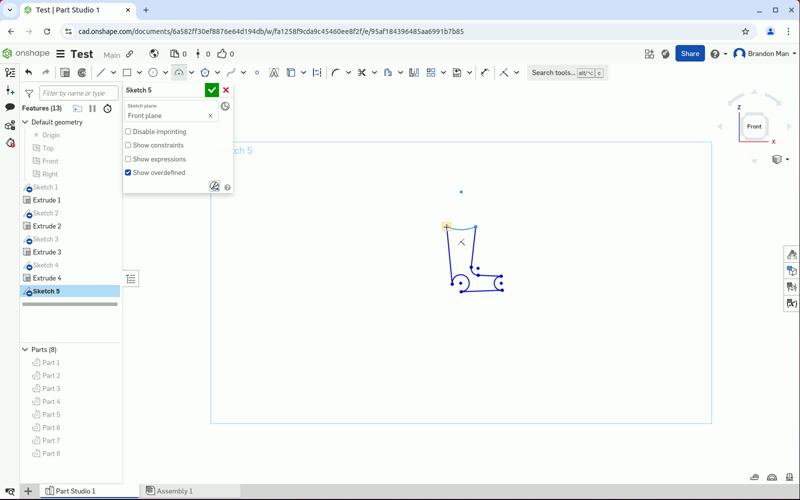
mouse_move(461, 239)
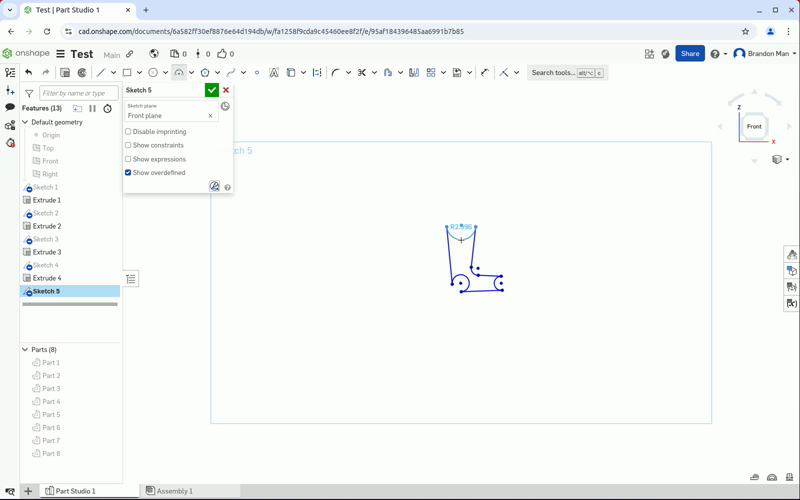
click(461, 239)
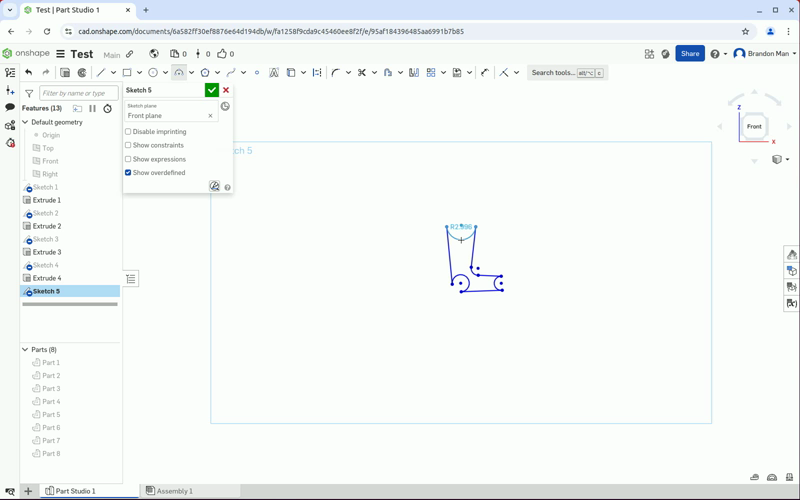
key_up(shift)
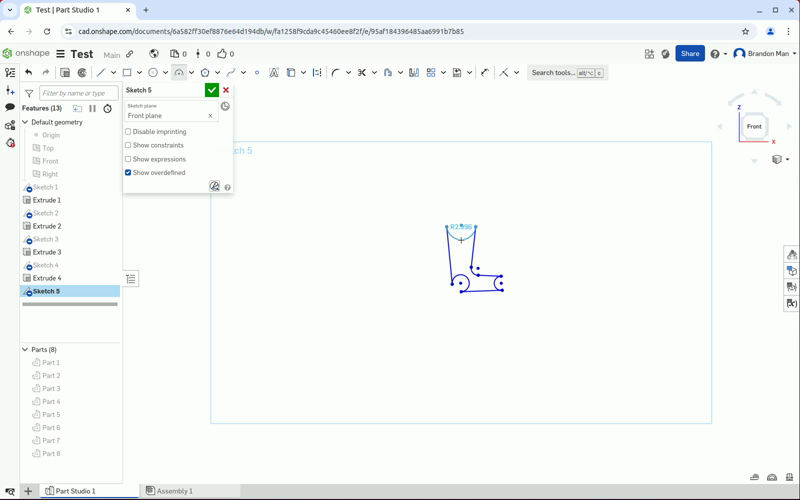
key(esc)
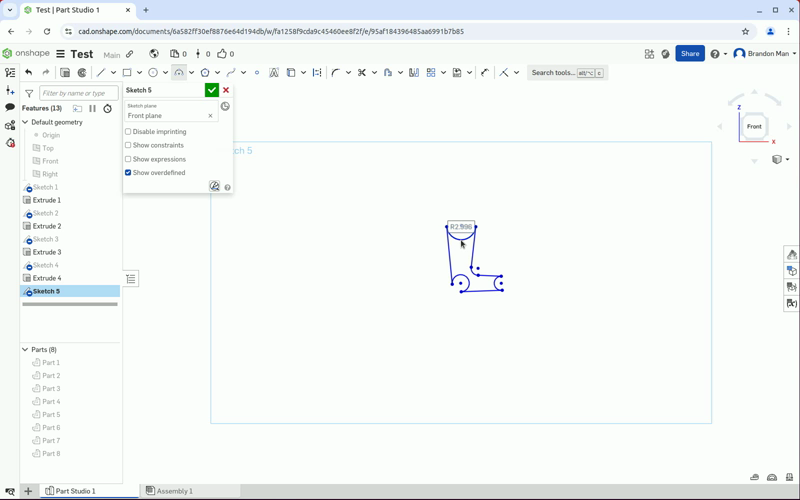
mouse_move(471, 287)
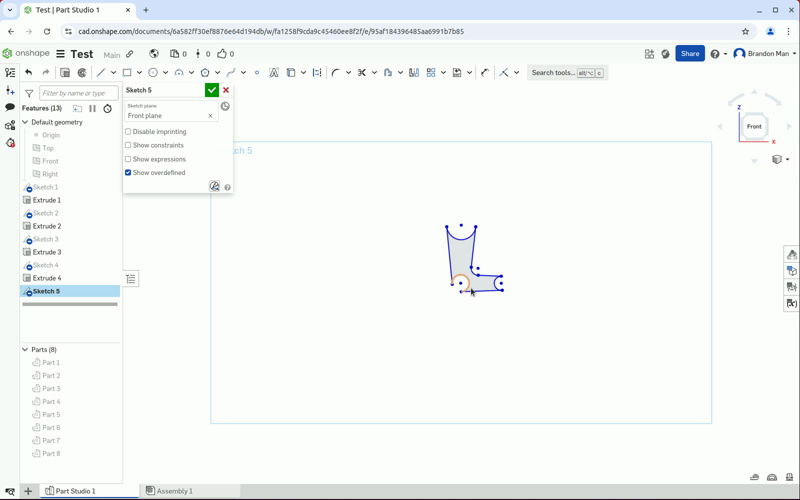
scroll(6)
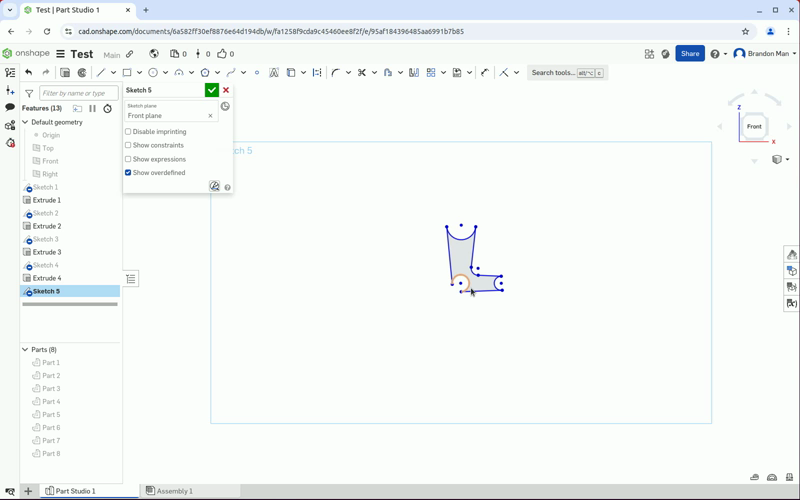
scroll(6)
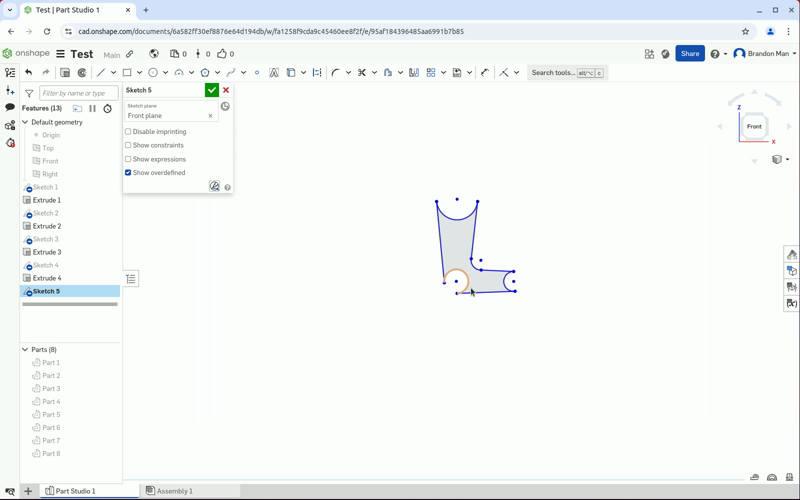
scroll(6)
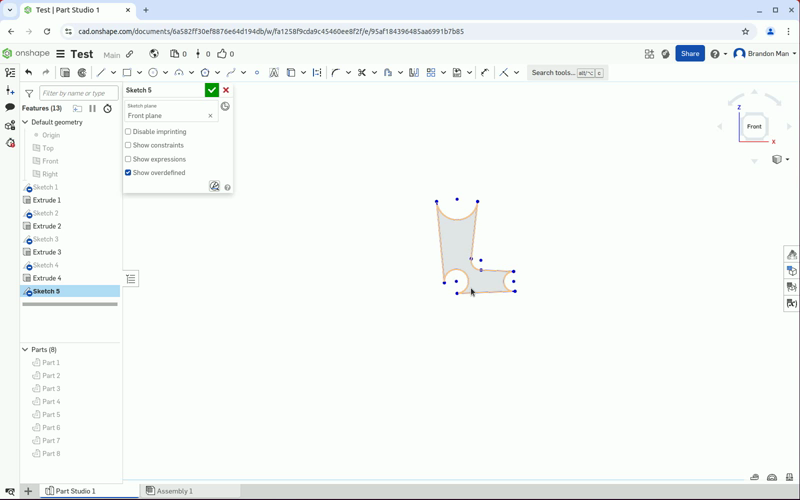
scroll(6)
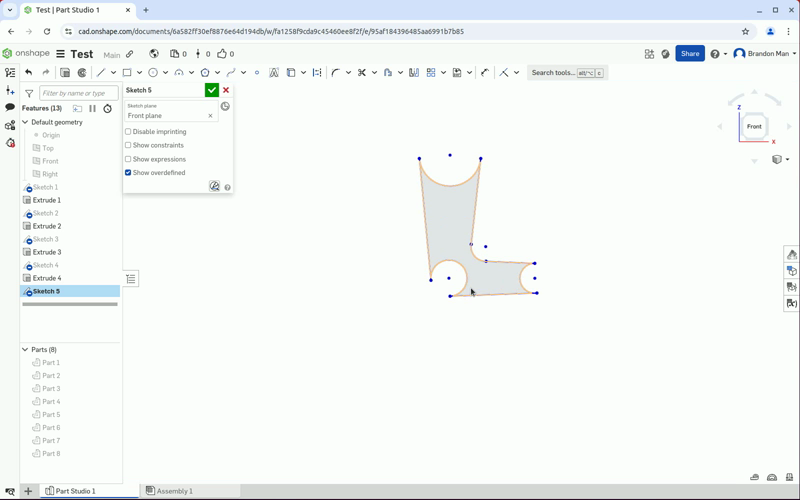
scroll(6)
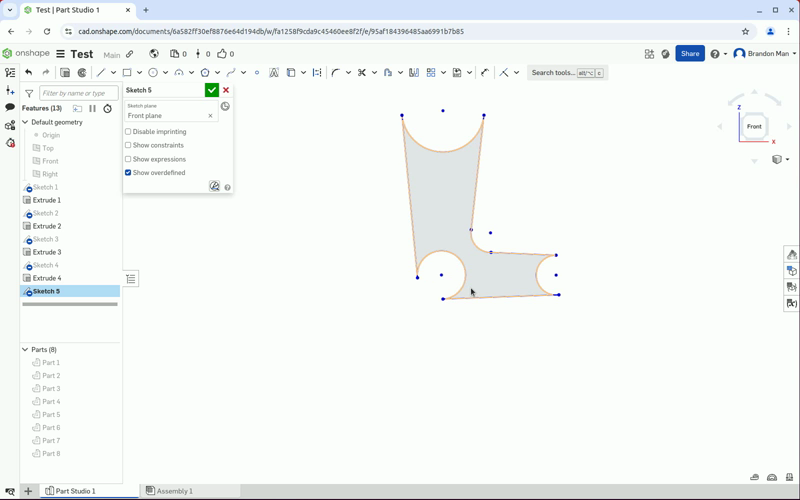
scroll(6)
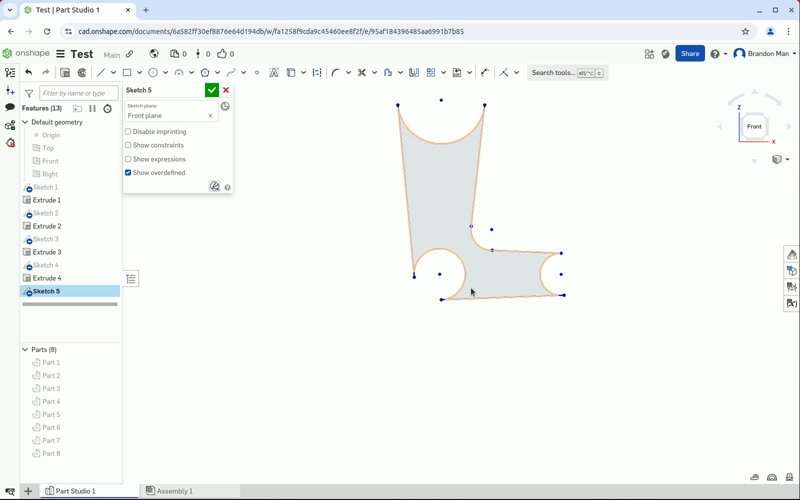
scroll(6)
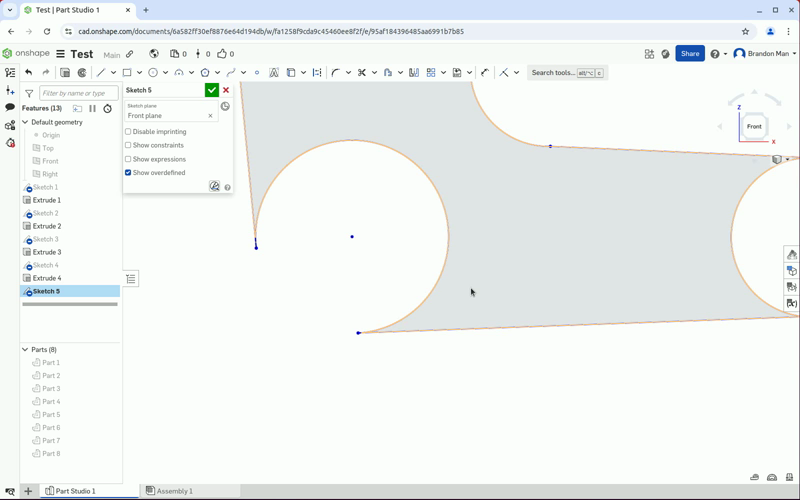
click(471, 287)
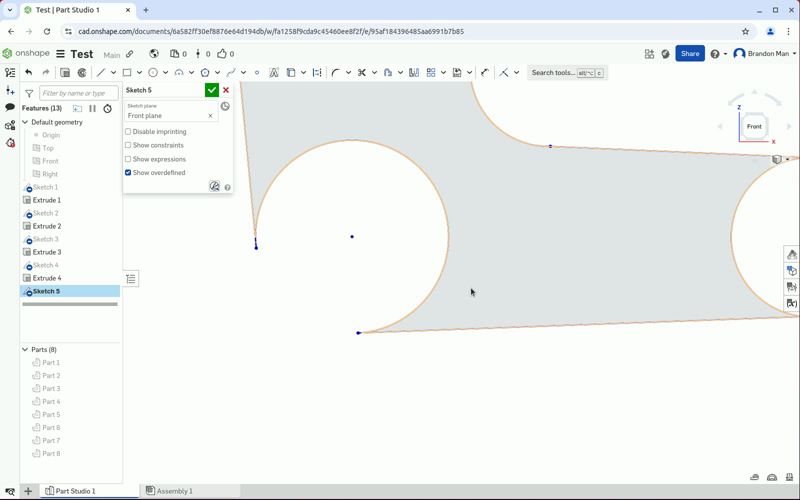
scroll(-6)
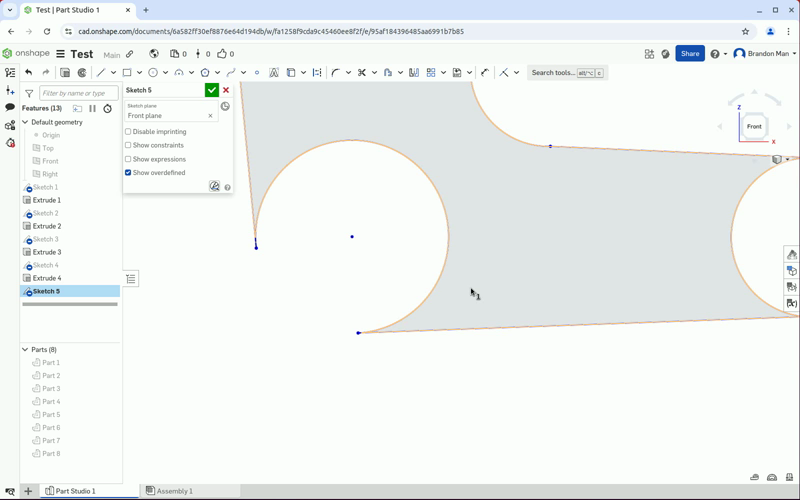
scroll(-6)
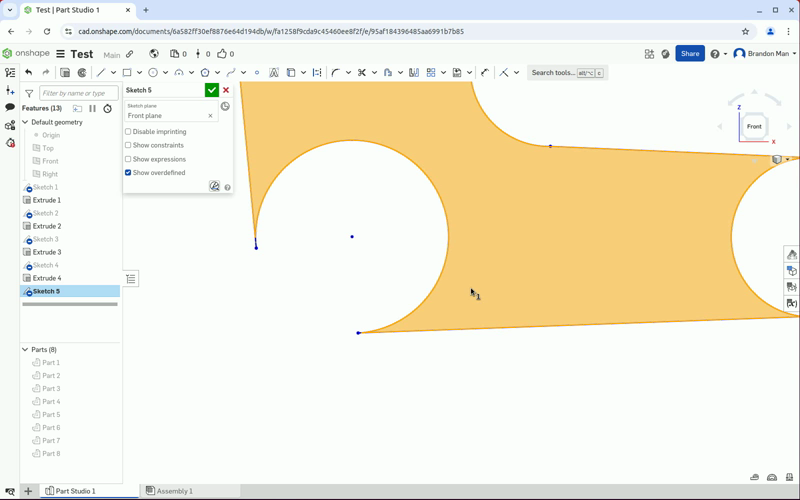
scroll(-6)
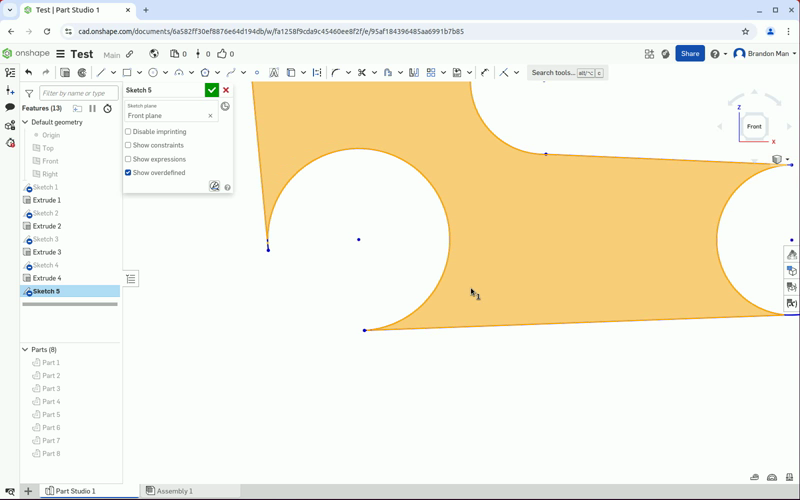
scroll(-6)
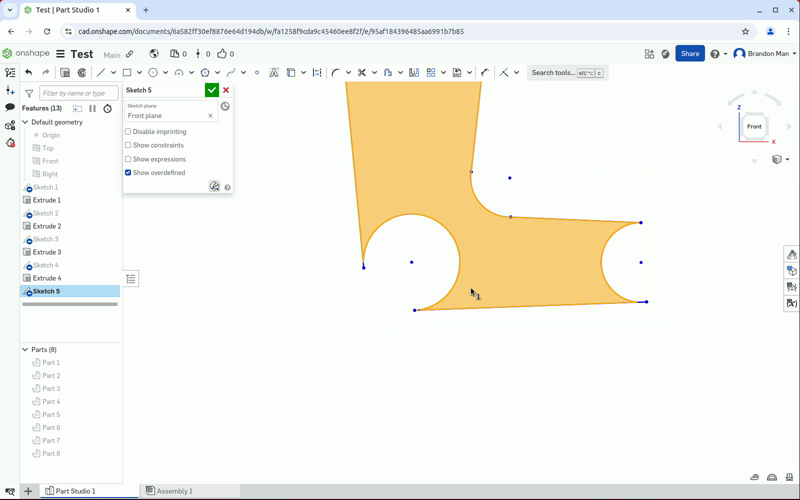
scroll(-6)
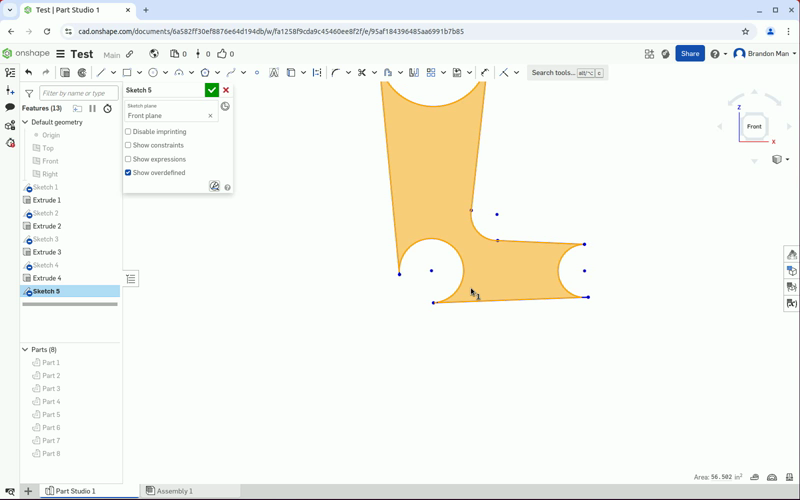
scroll(-6)
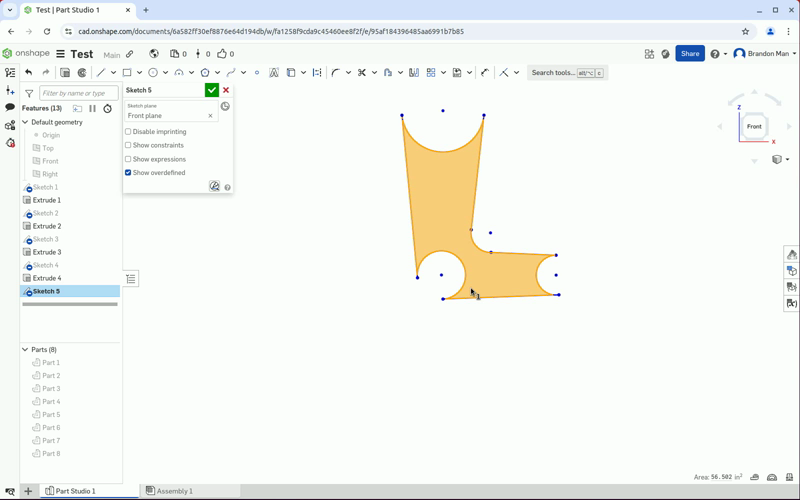
scroll(-6)
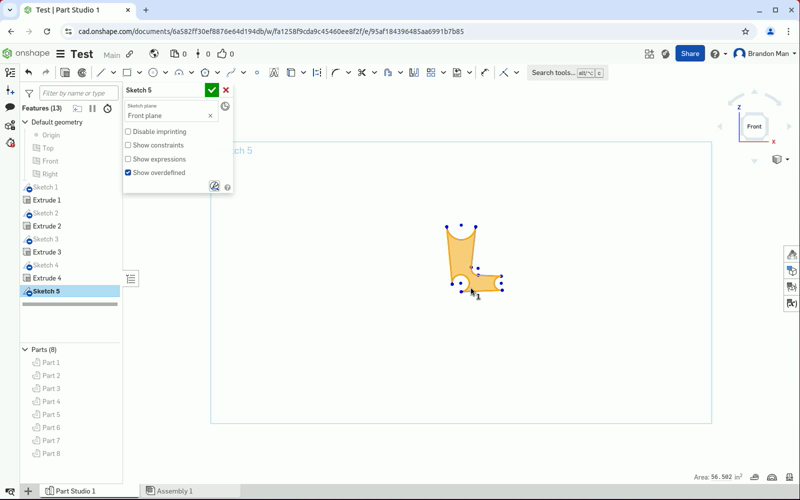
mouse_move(73, 352)
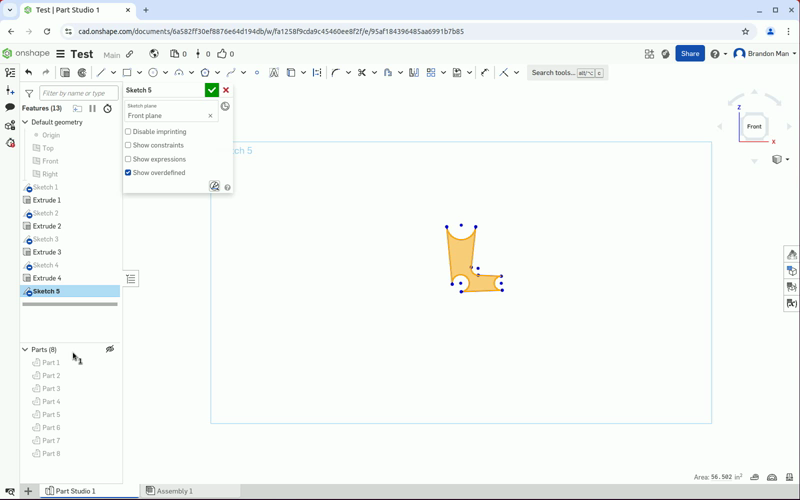
key(shift+y)
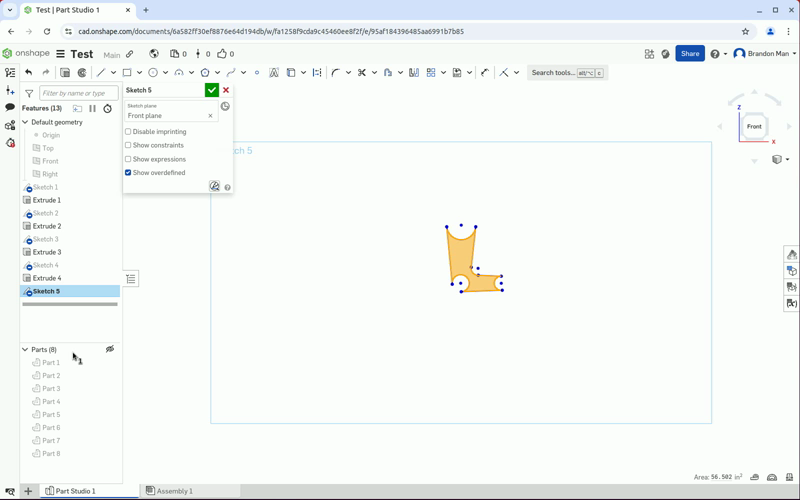
key(shift+e)
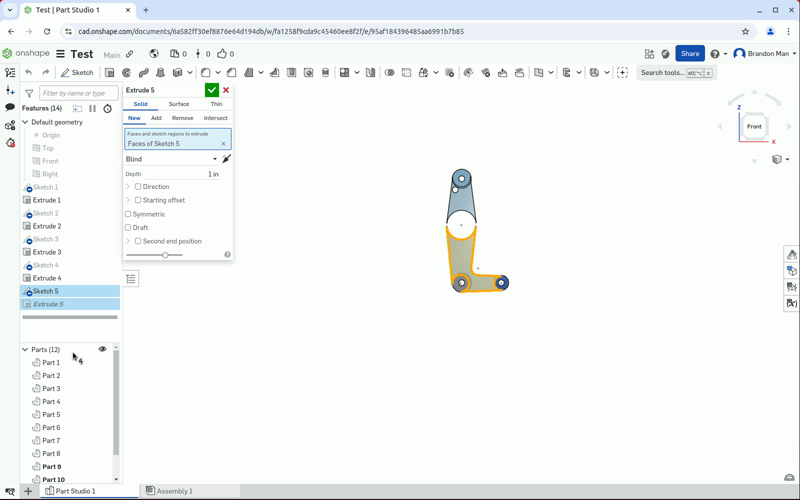
mouse_move(143, 106)
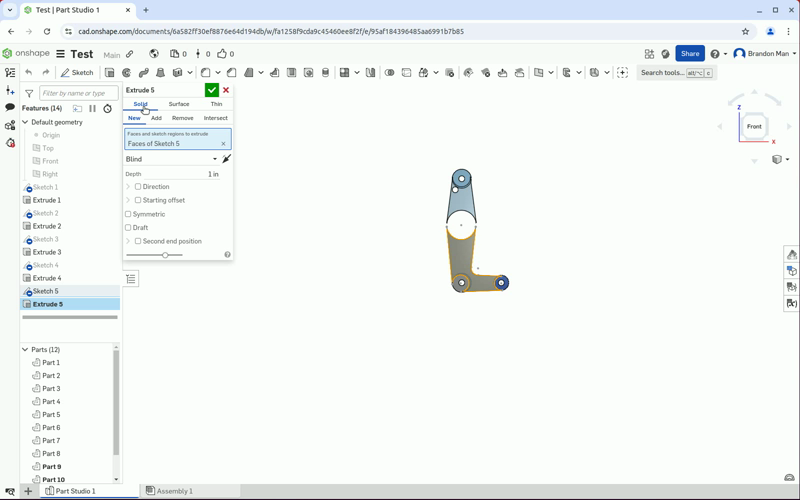
click(143, 106)
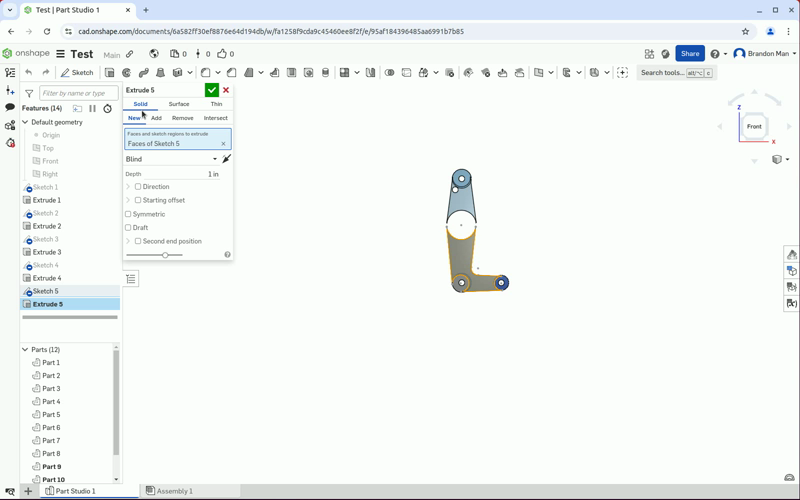
mouse_move(137, 120)
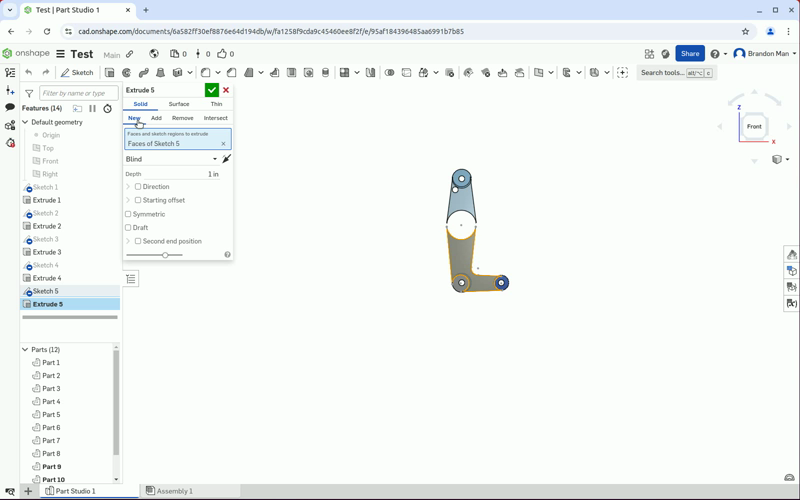
click(137, 120)
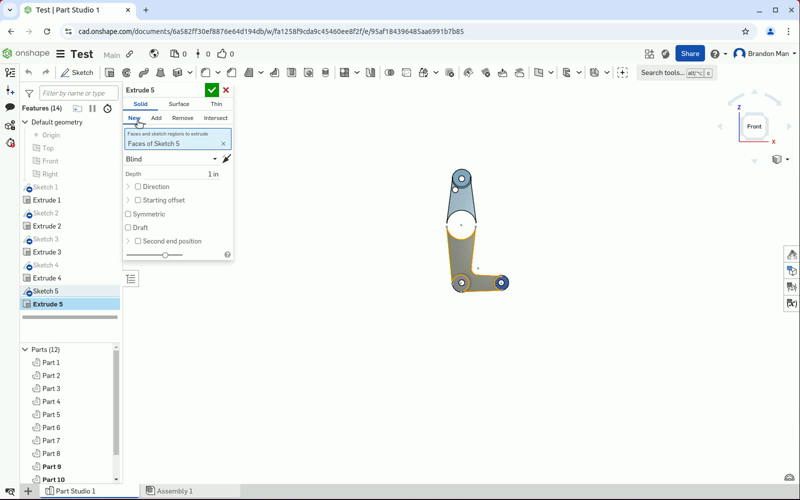
key(tab, 4)
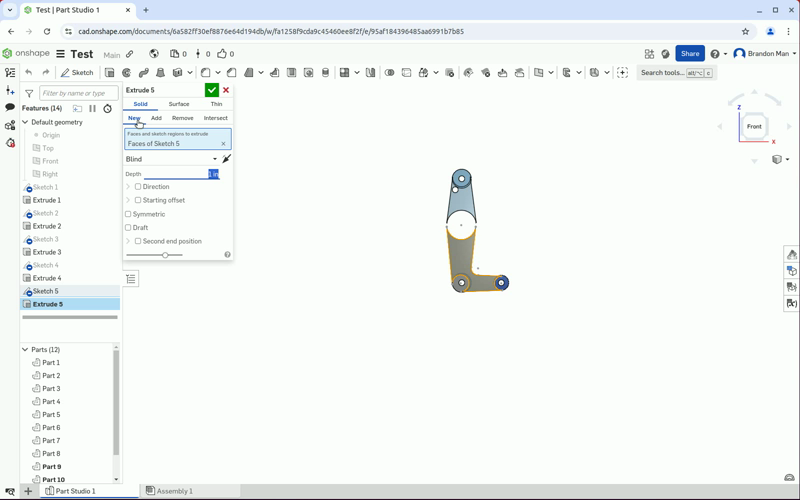
text(0.963)
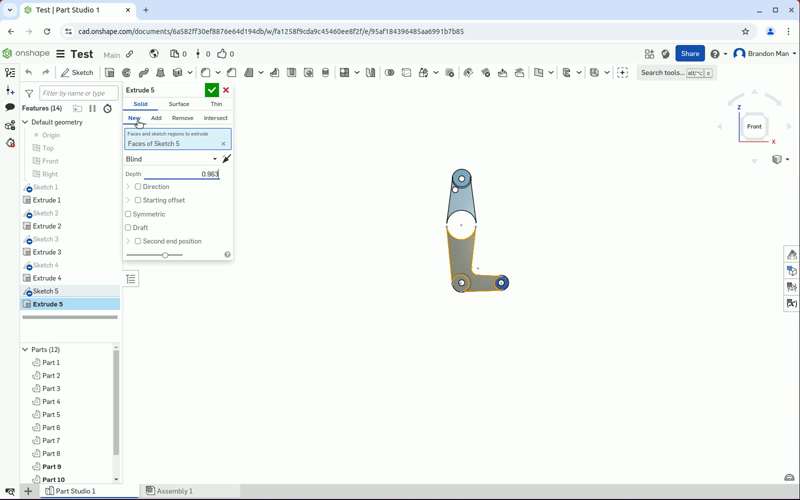
key(enter)
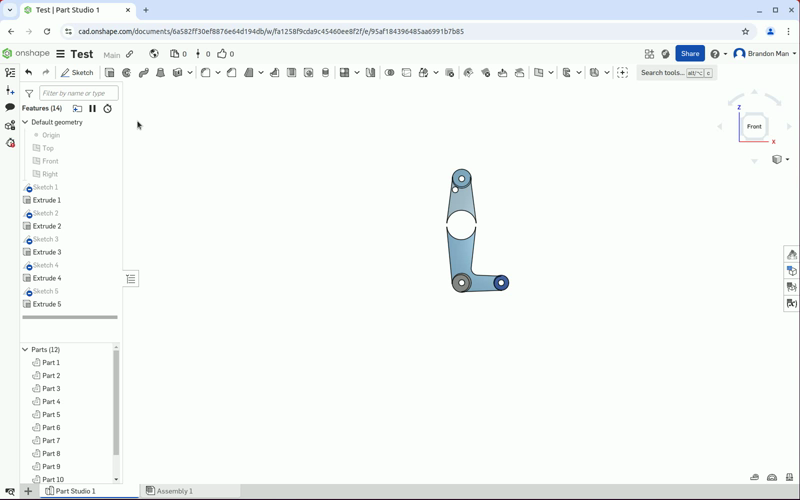
key(shift+h)
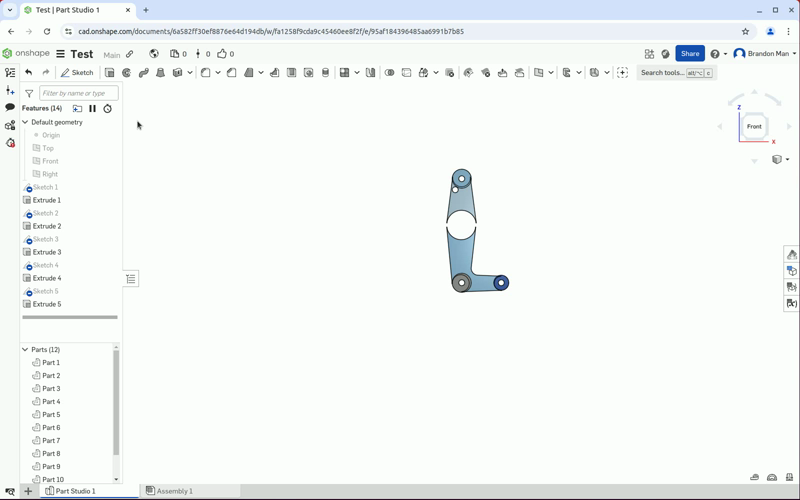
key(shift+h)
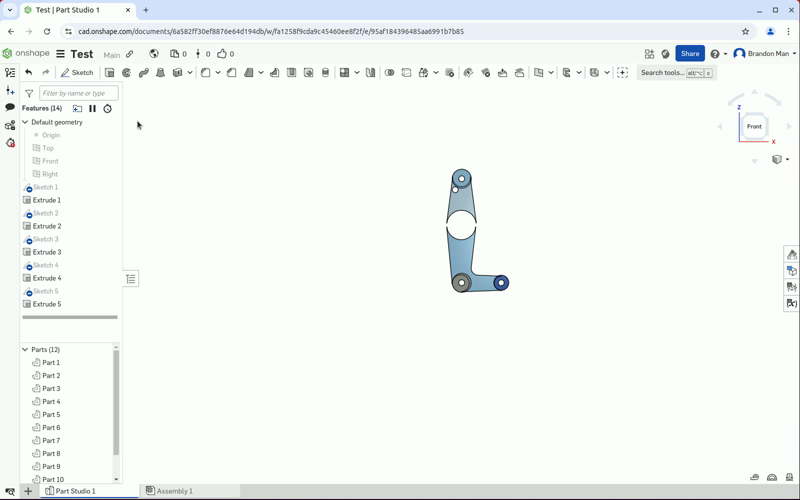
mouse_move(73, 189)
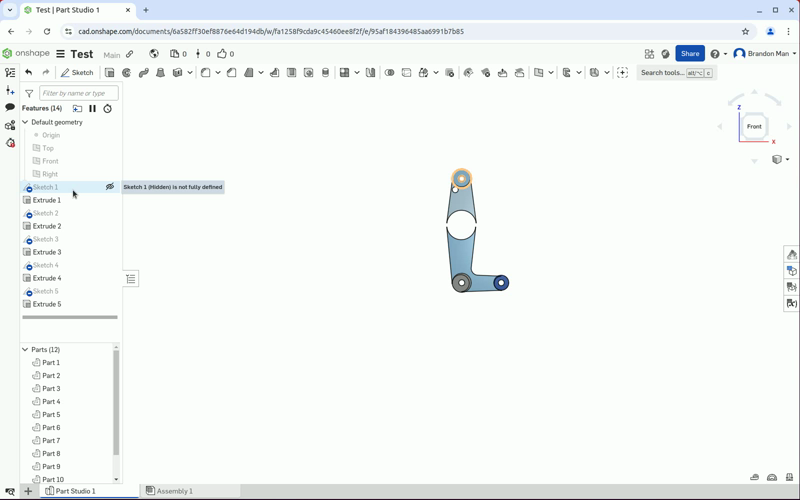
click(73, 189)
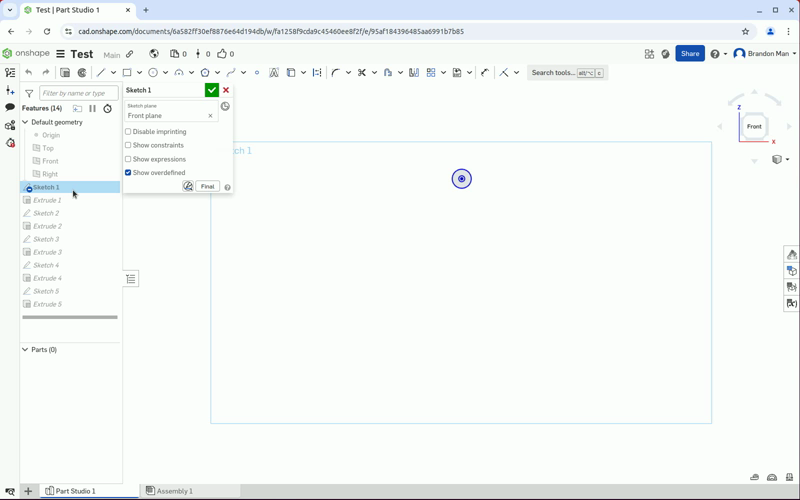
mouse_move(229, 92)
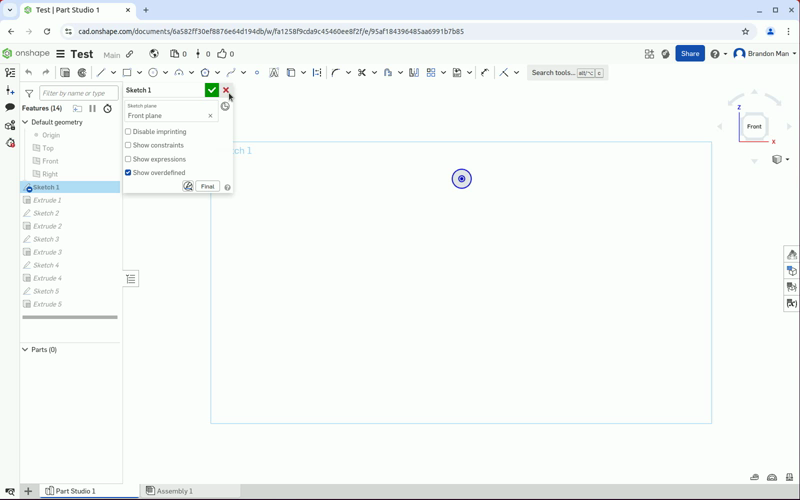
click(229, 92)
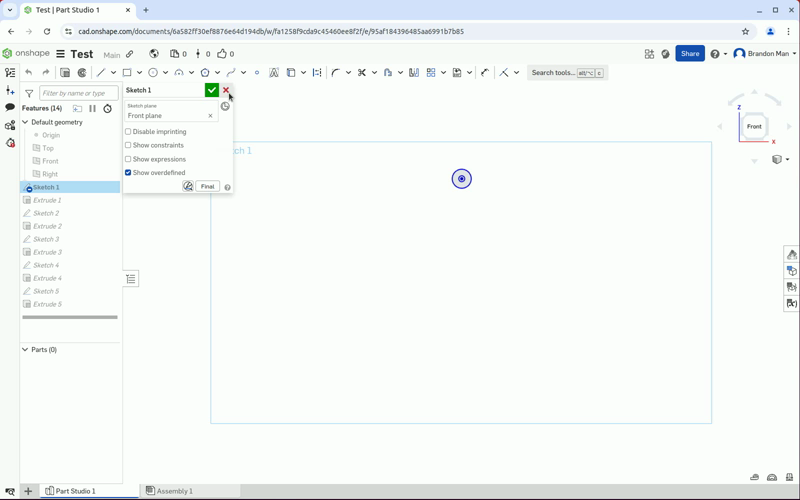
key(shift+s)
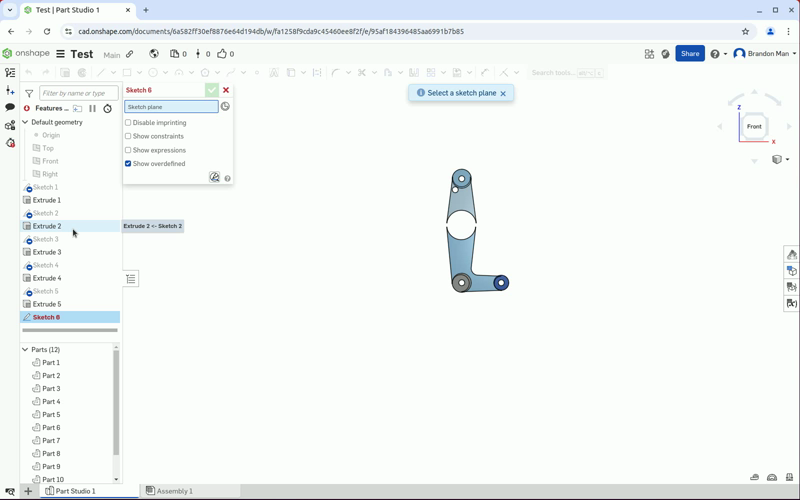
scroll(3)
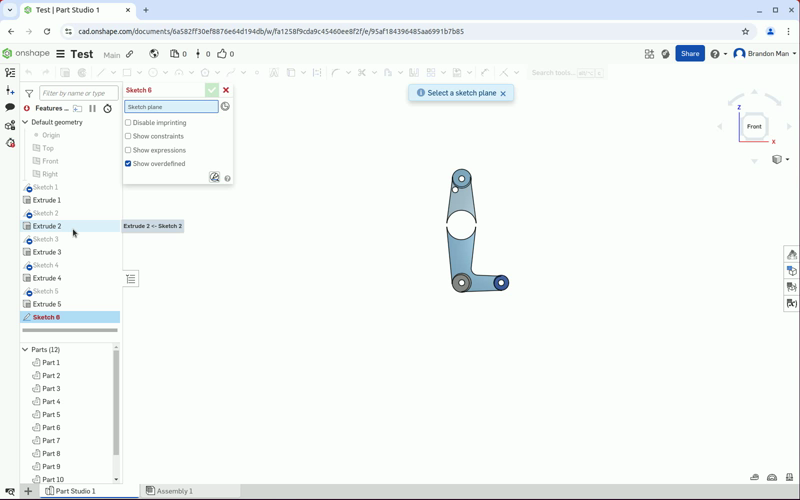
mouse_move(73, 163)
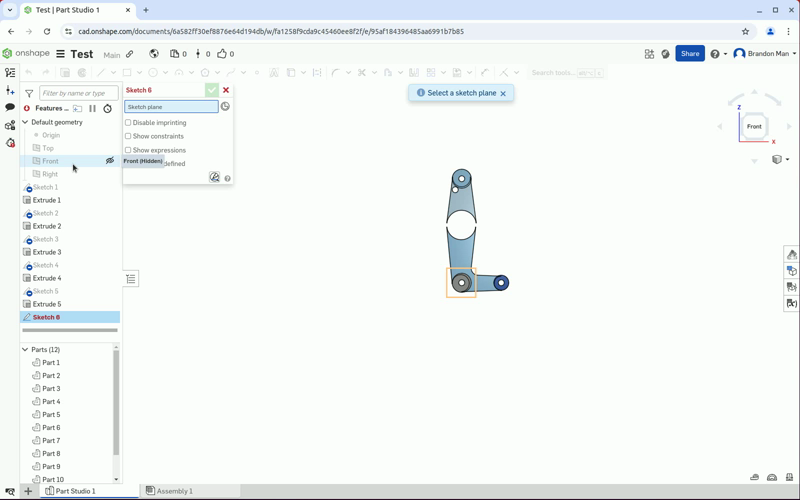
click(73, 163)
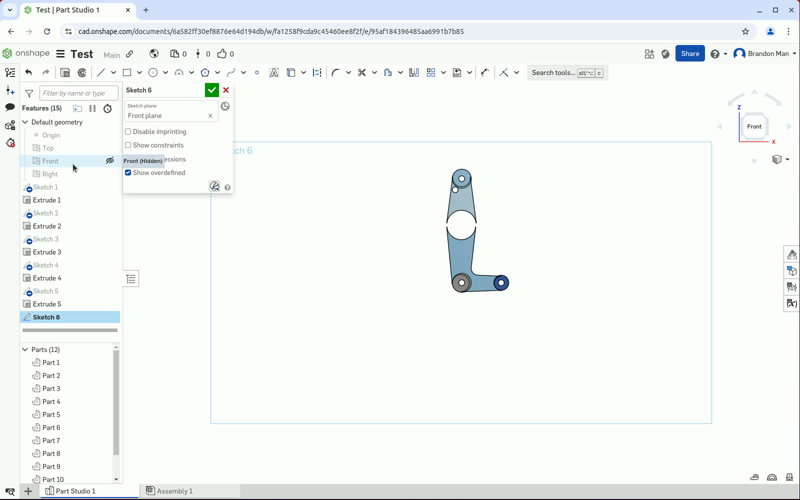
mouse_move(69, 352)
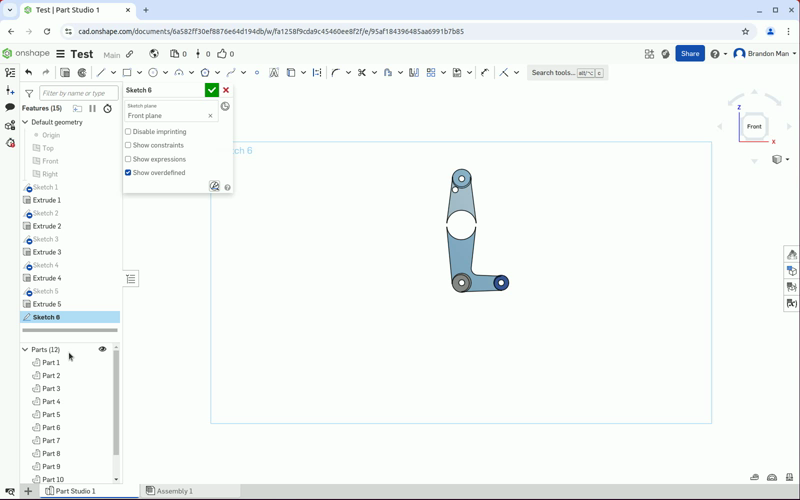
key(y)
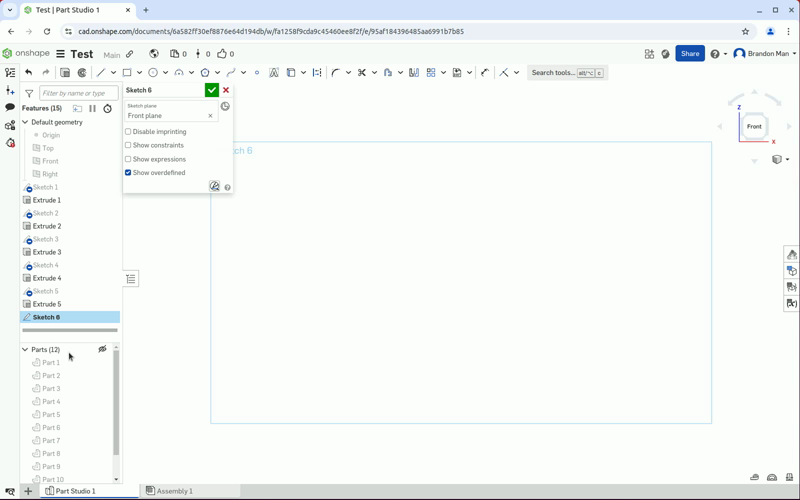
key(c)
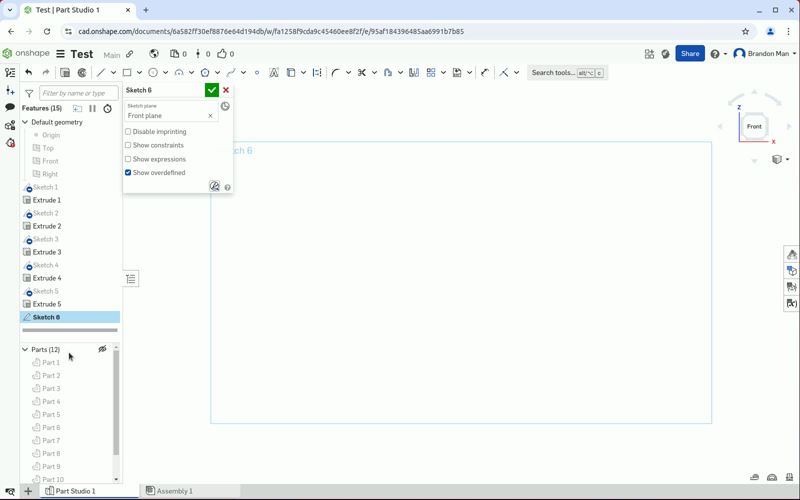
key_down(shift)
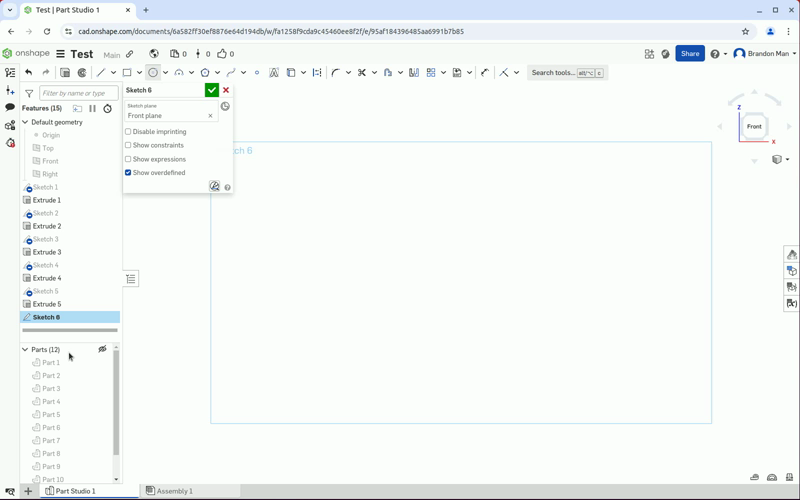
mouse_move(461, 225)
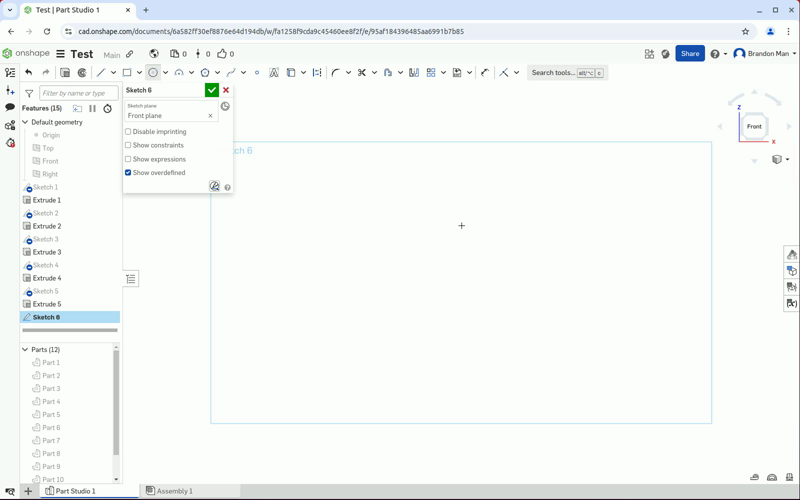
click(461, 225)
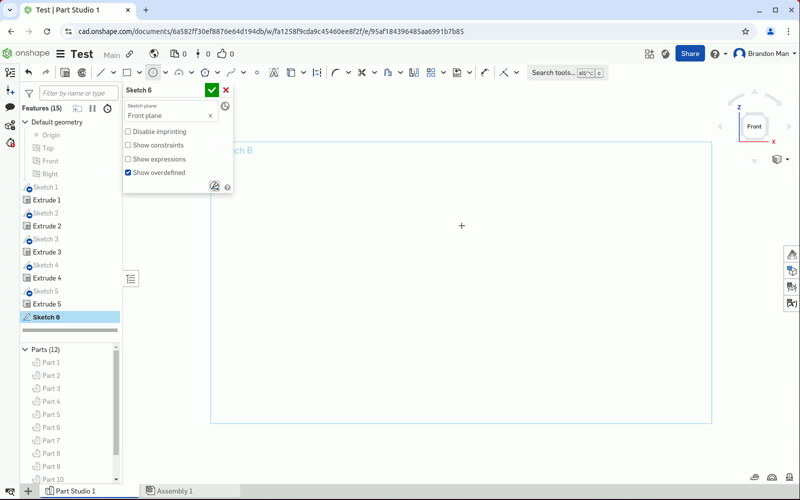
key_up(shift)
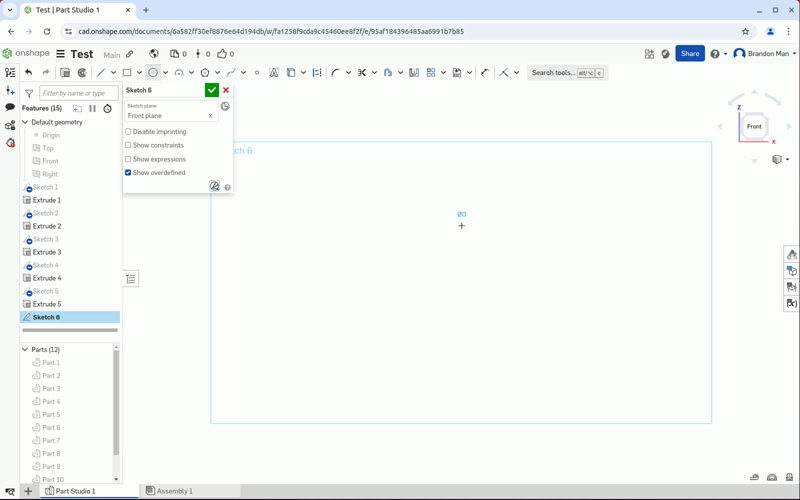
mouse_move(477, 225)
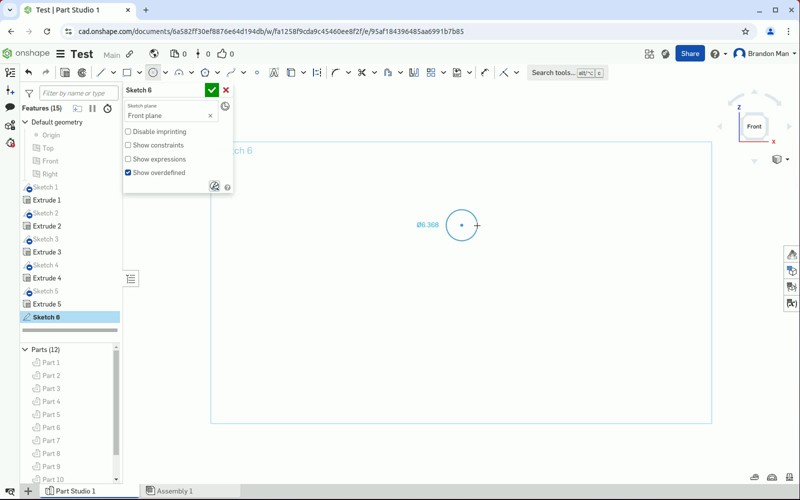
click(477, 225)
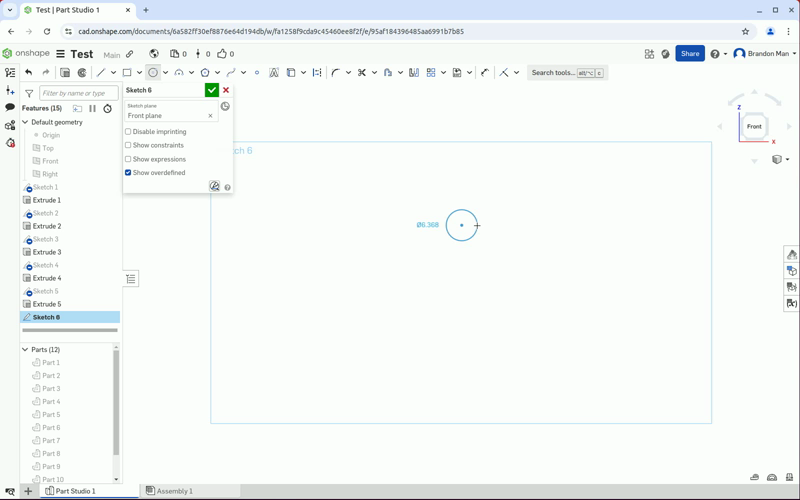
key(esc)
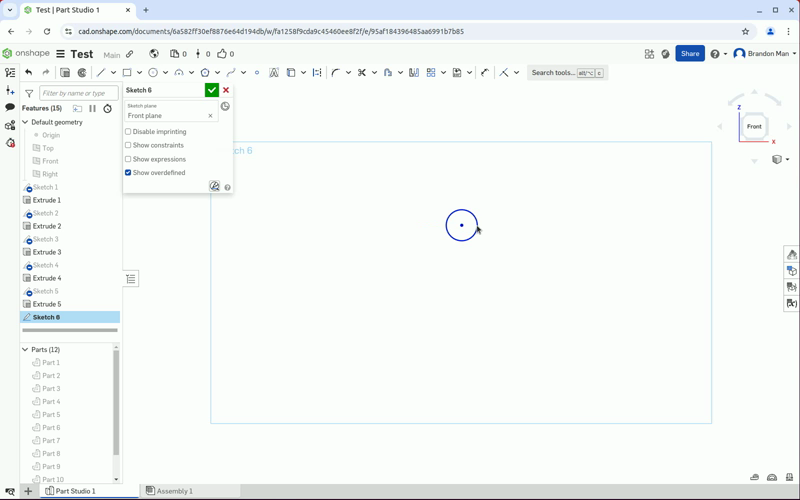
key(c)
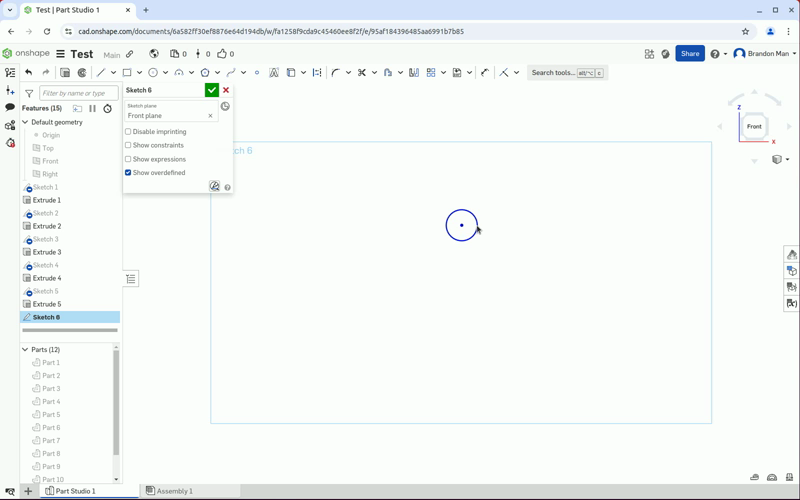
key_down(shift)
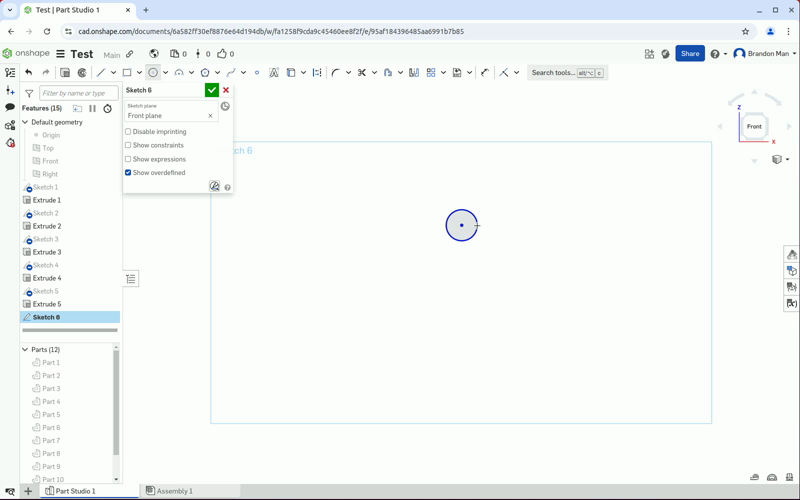
mouse_move(461, 225)
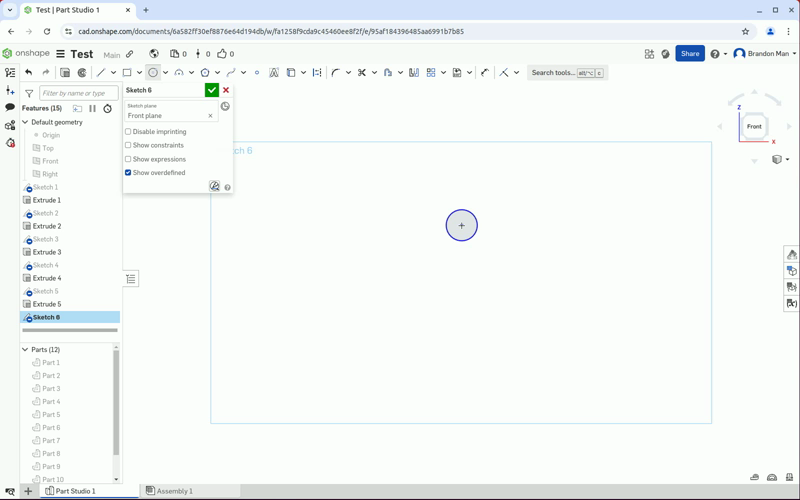
click(461, 225)
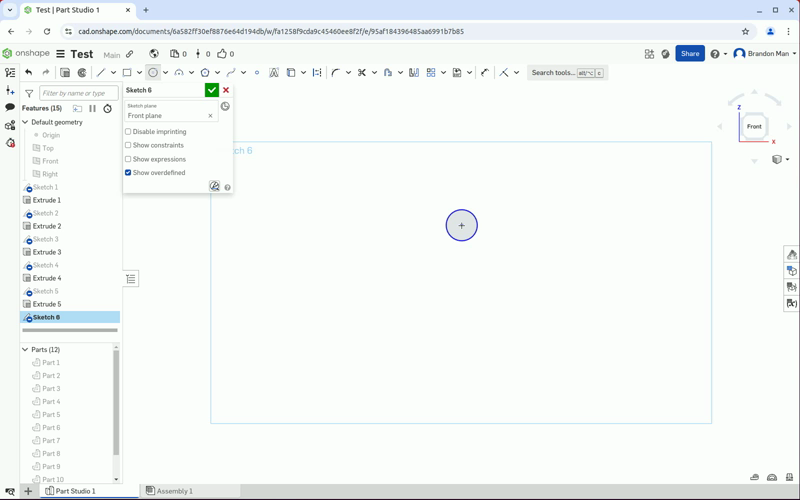
key_up(shift)
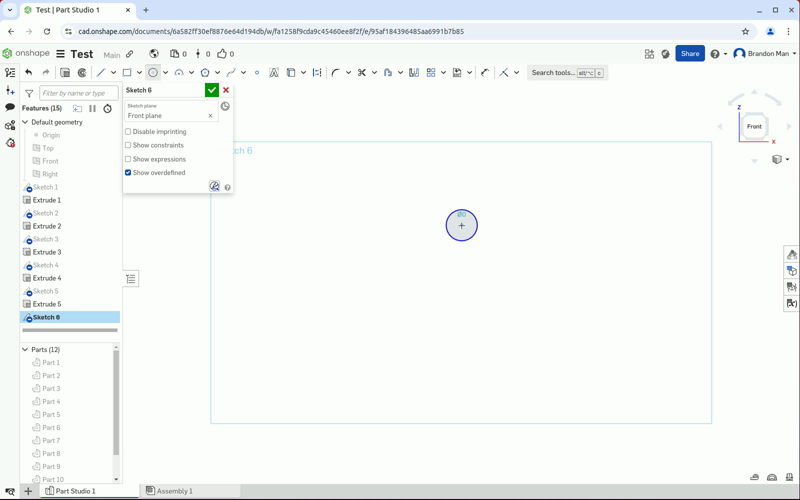
mouse_move(464, 225)
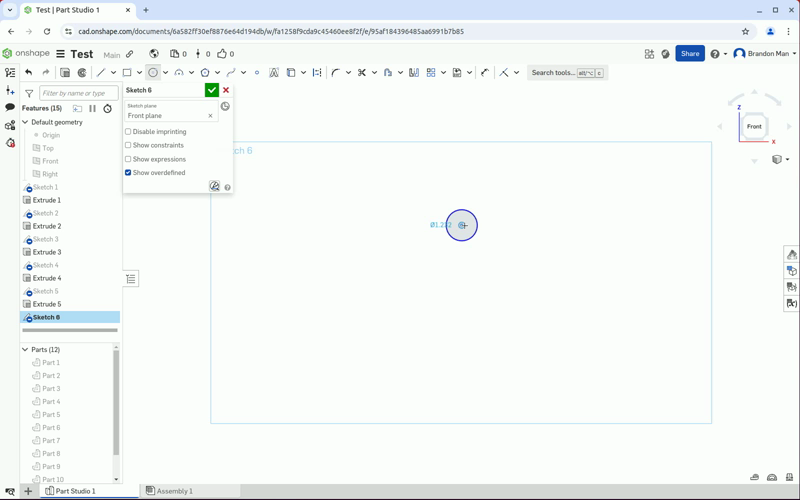
scroll(6)
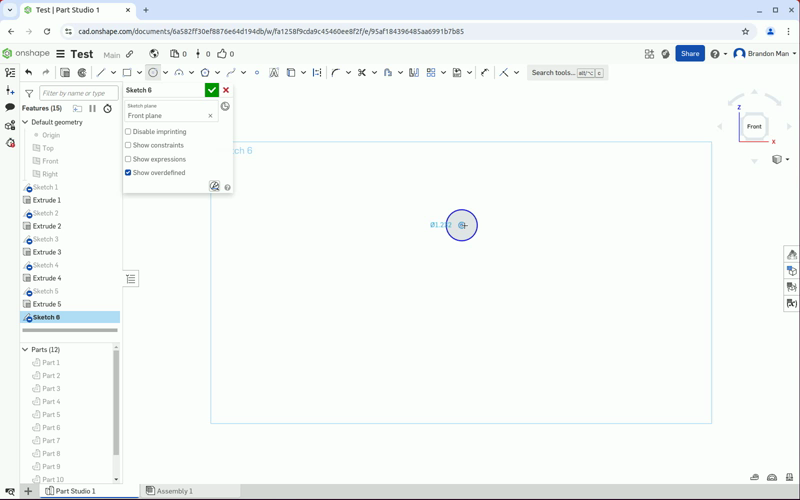
scroll(6)
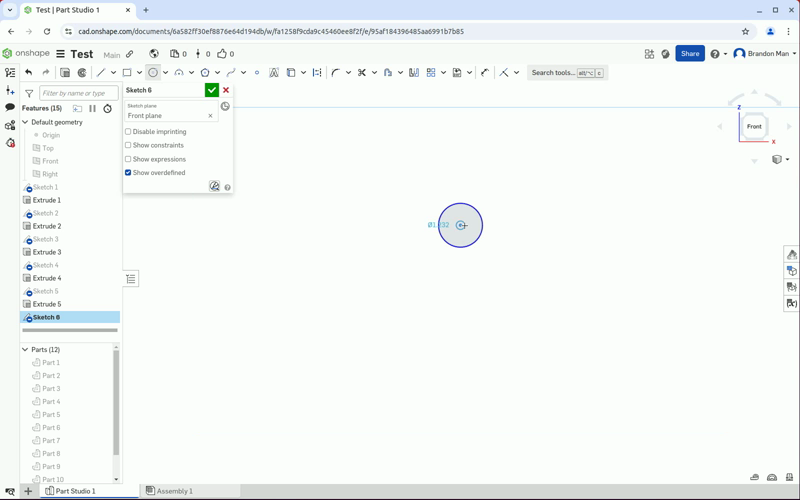
scroll(6)
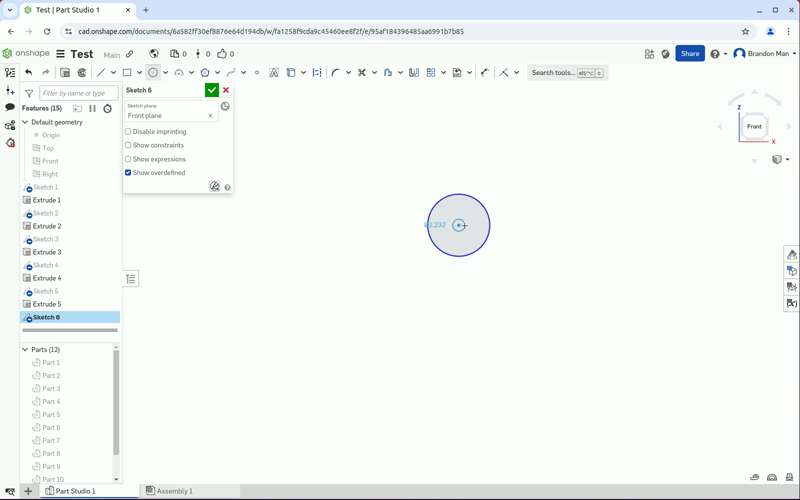
scroll(6)
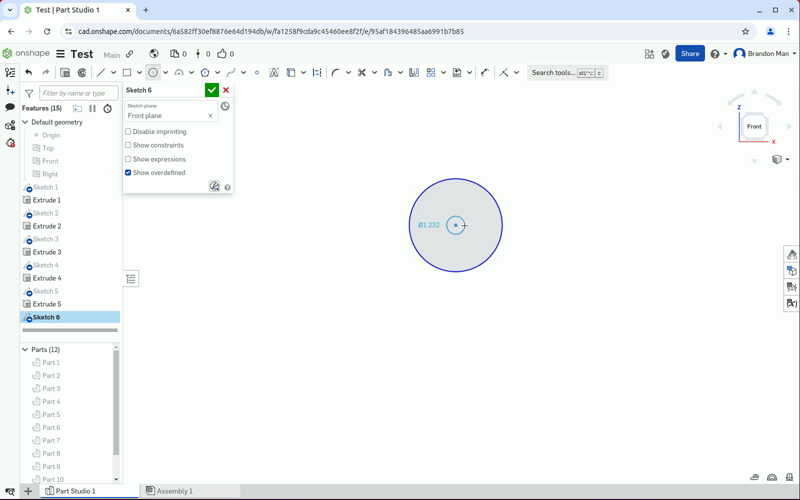
scroll(6)
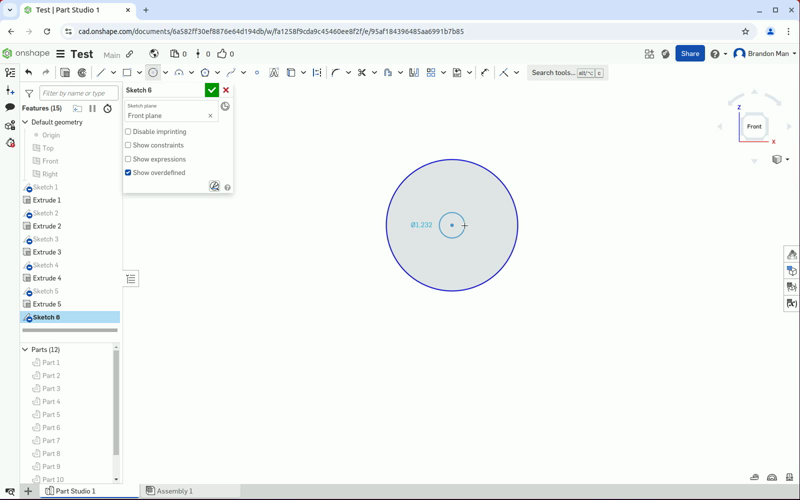
scroll(6)
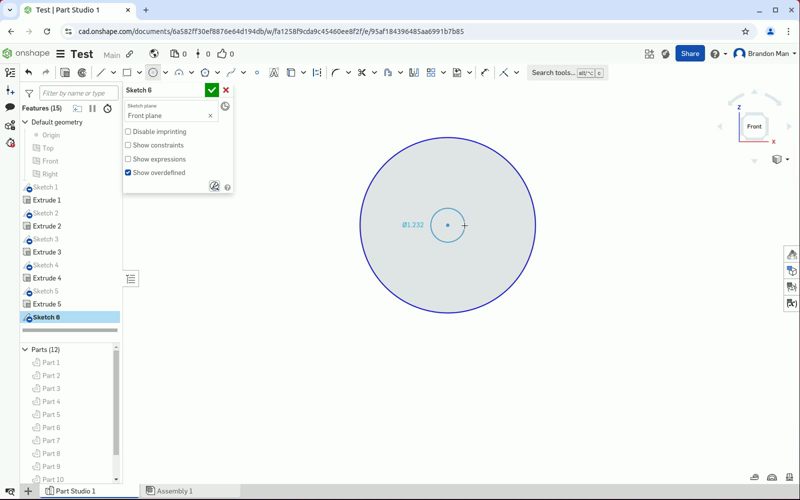
scroll(6)
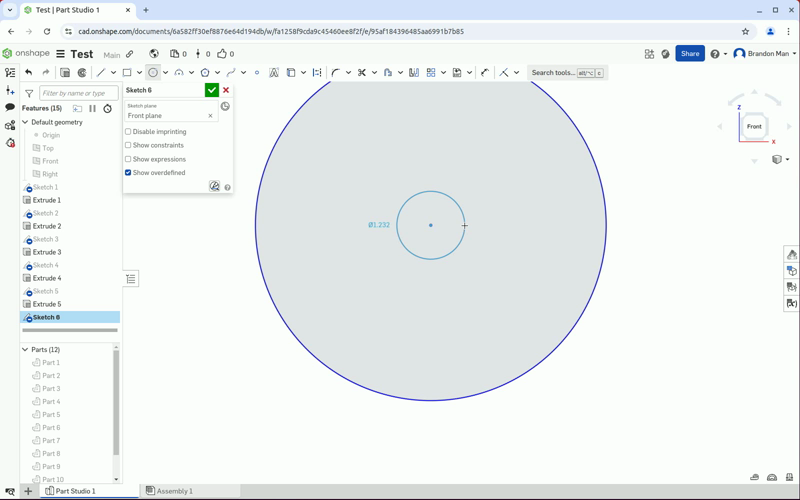
click(464, 225)
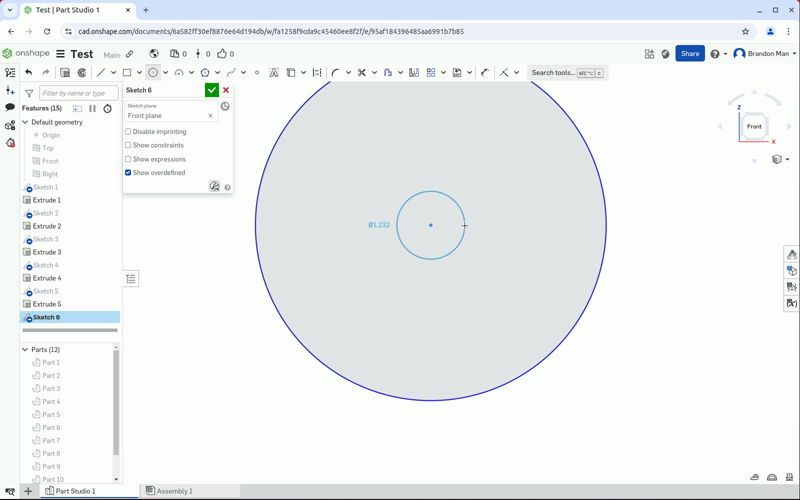
scroll(-6)
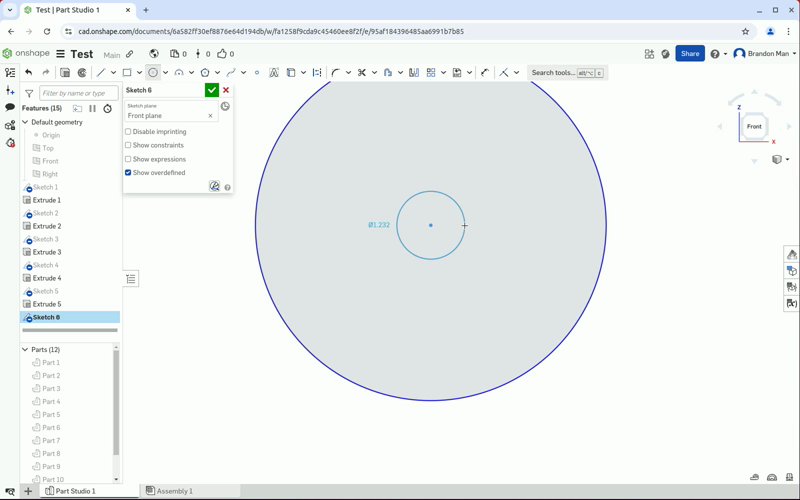
scroll(-6)
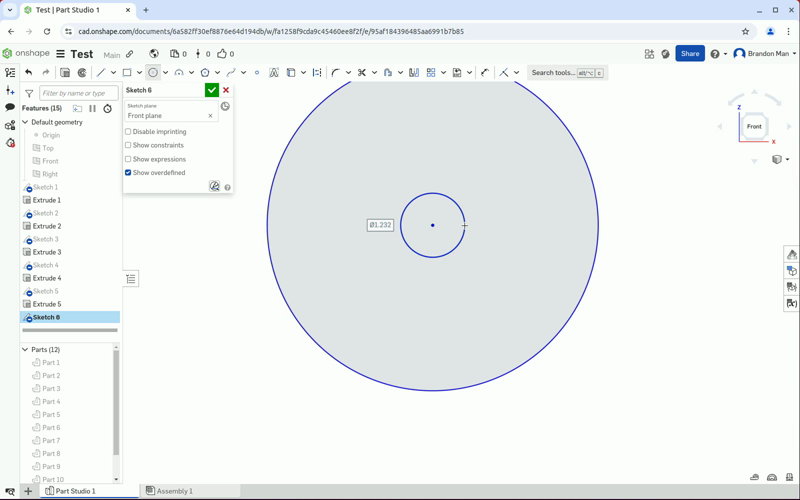
scroll(-6)
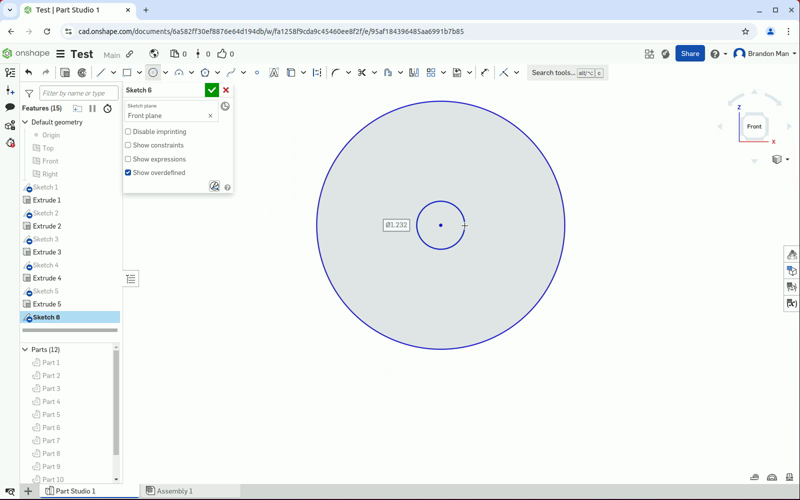
scroll(-6)
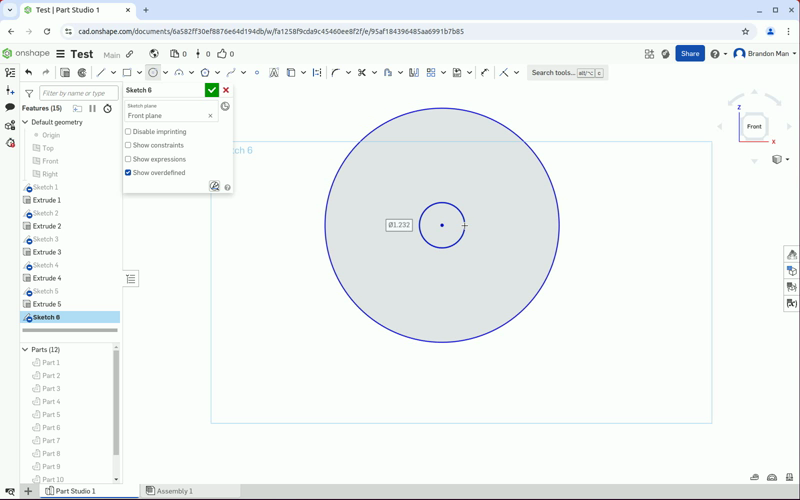
scroll(-6)
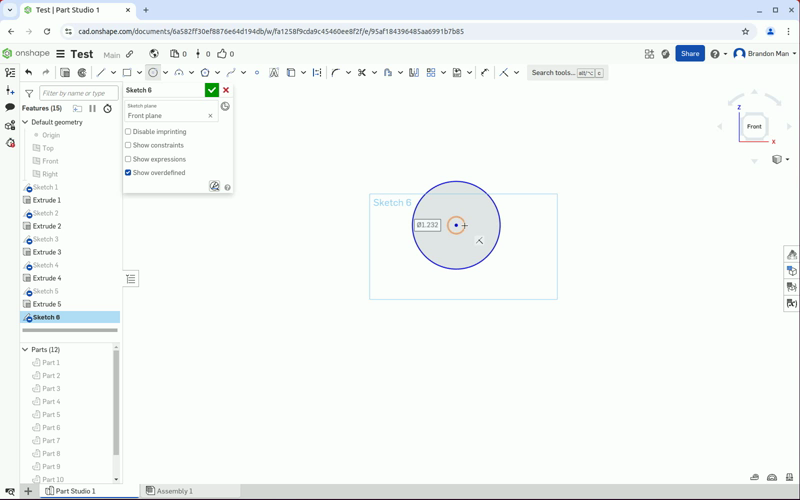
scroll(-6)
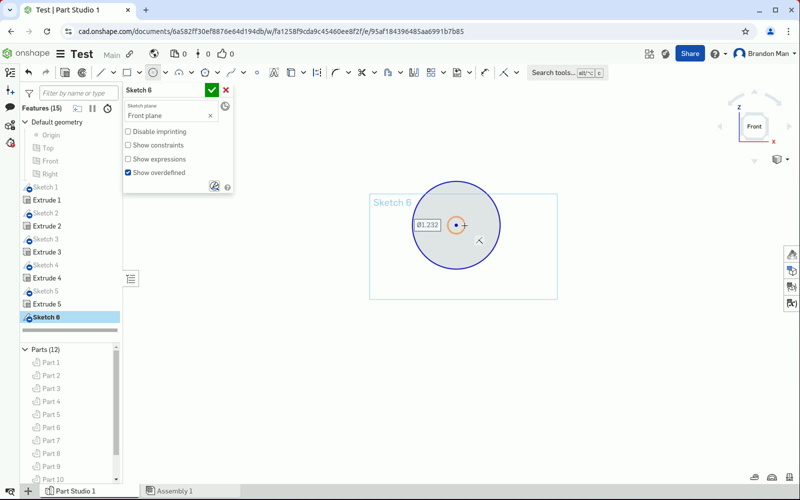
scroll(-6)
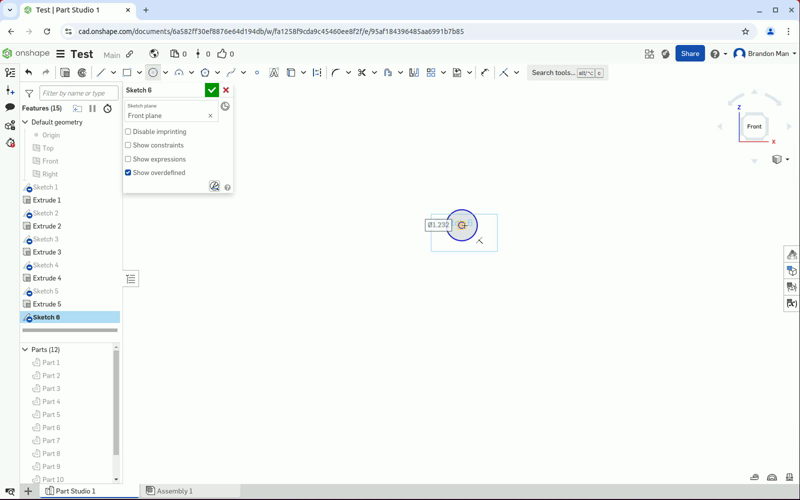
key(esc)
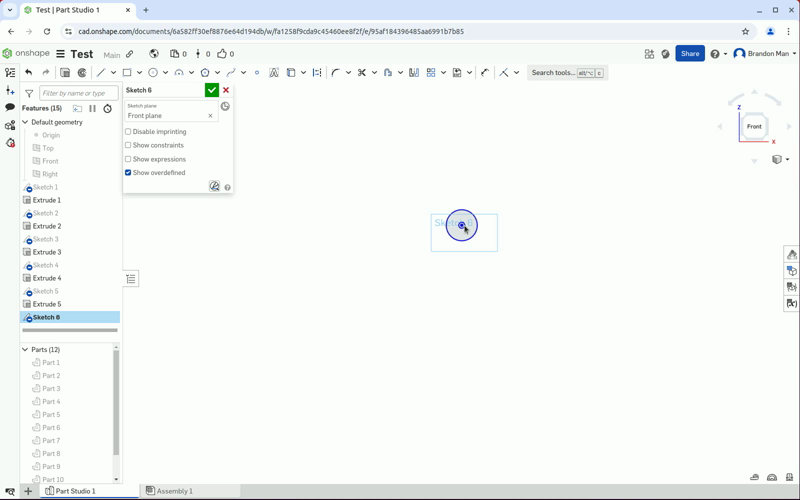
mouse_move(469, 234)
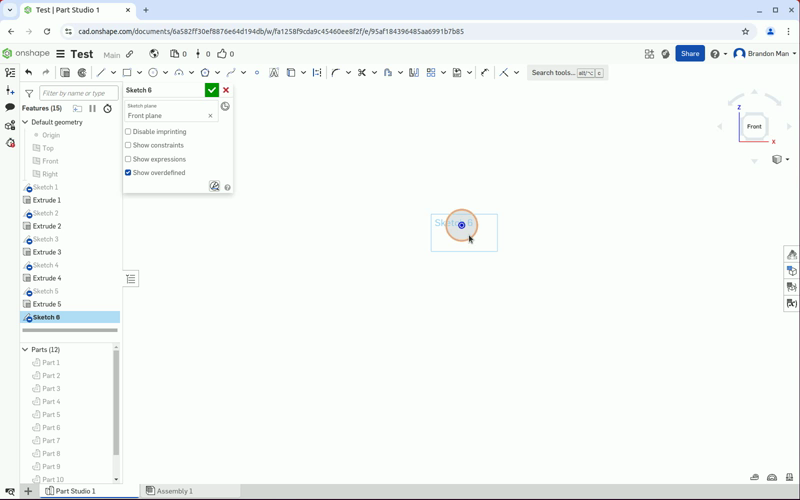
scroll(6)
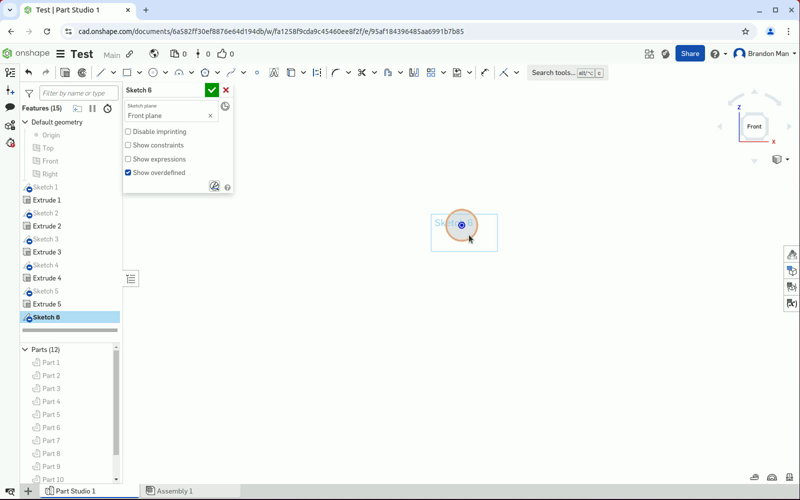
scroll(6)
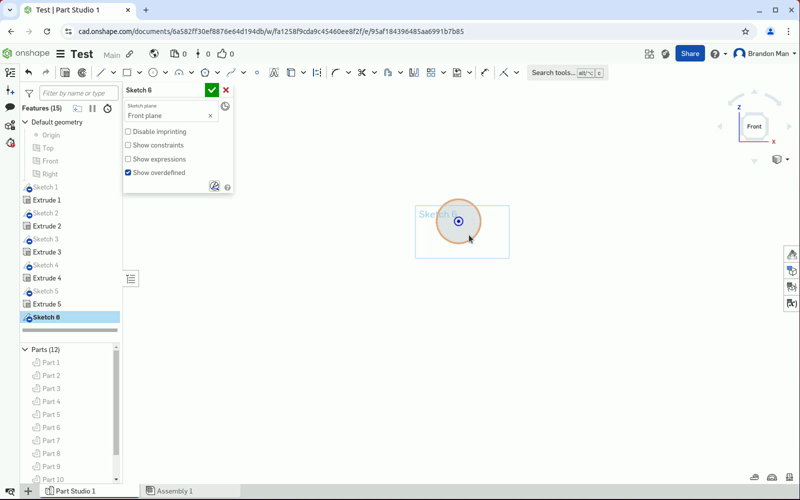
scroll(6)
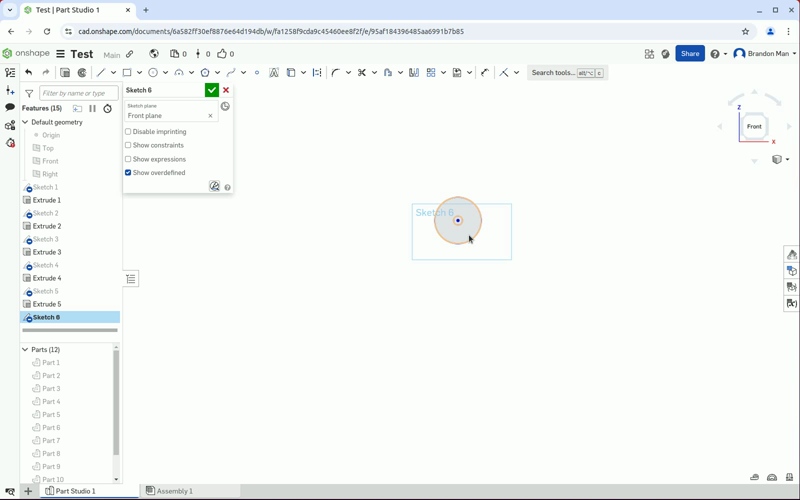
scroll(6)
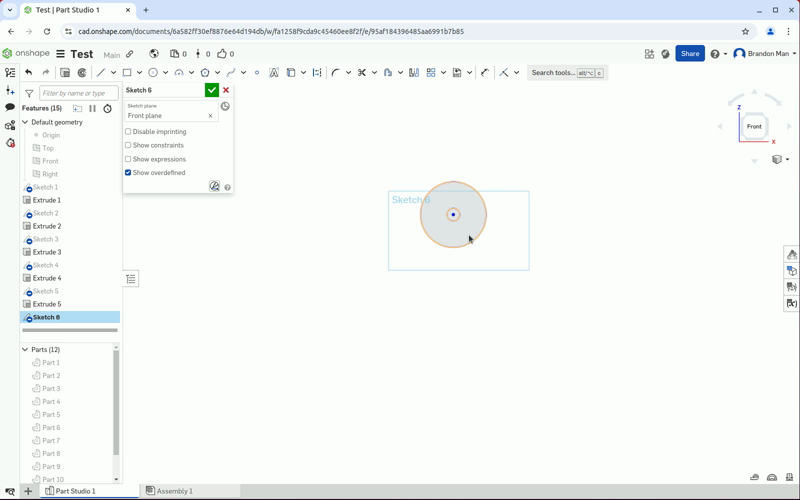
scroll(6)
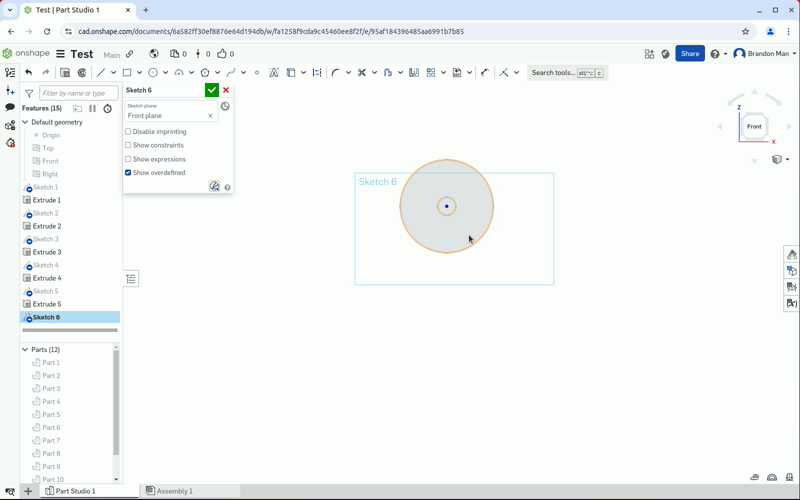
scroll(6)
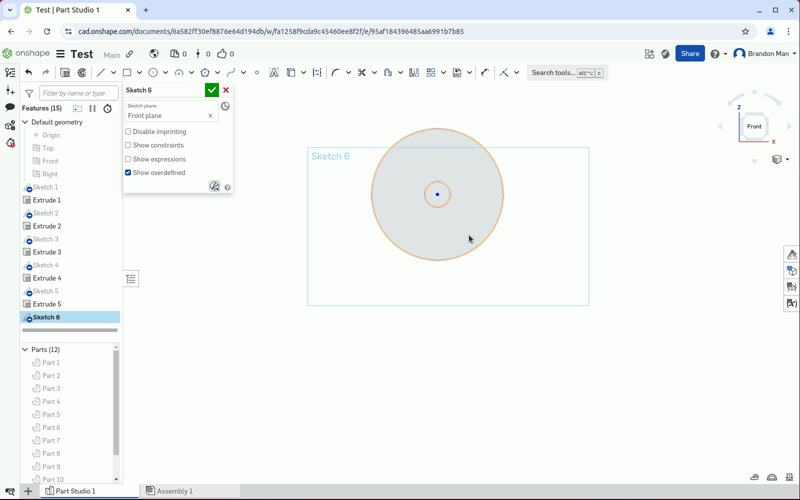
scroll(6)
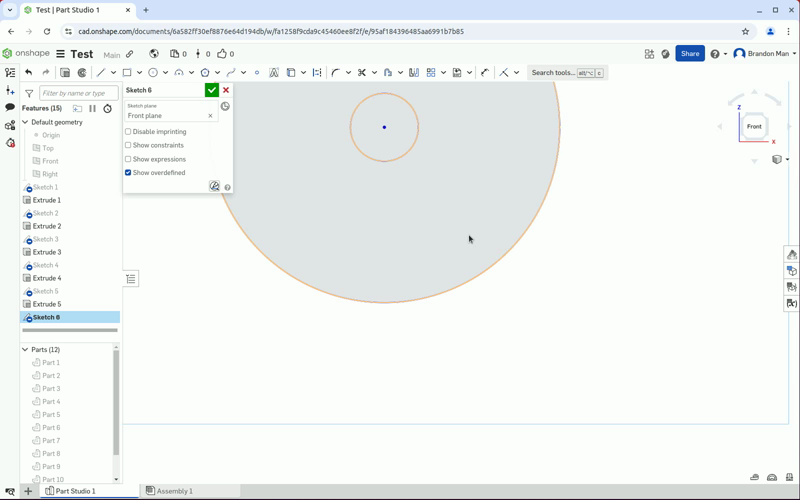
click(469, 234)
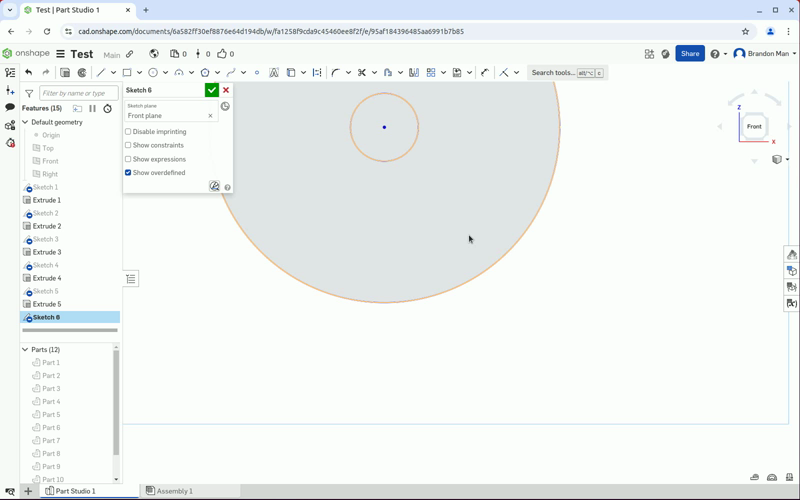
scroll(-6)
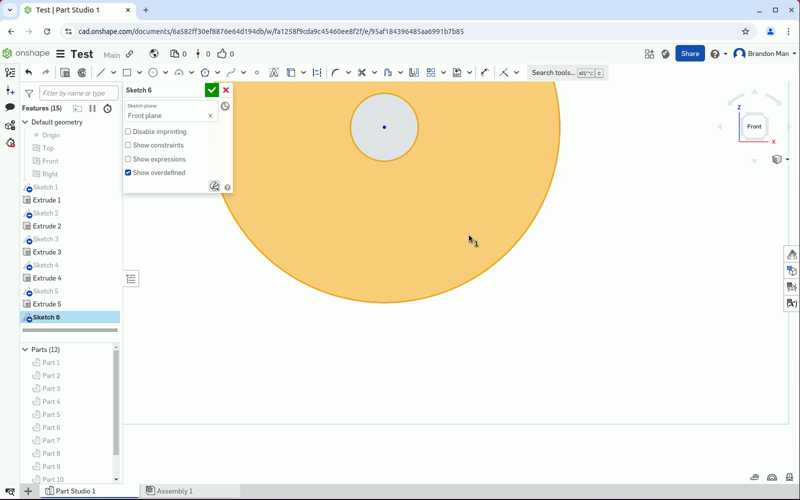
scroll(-6)
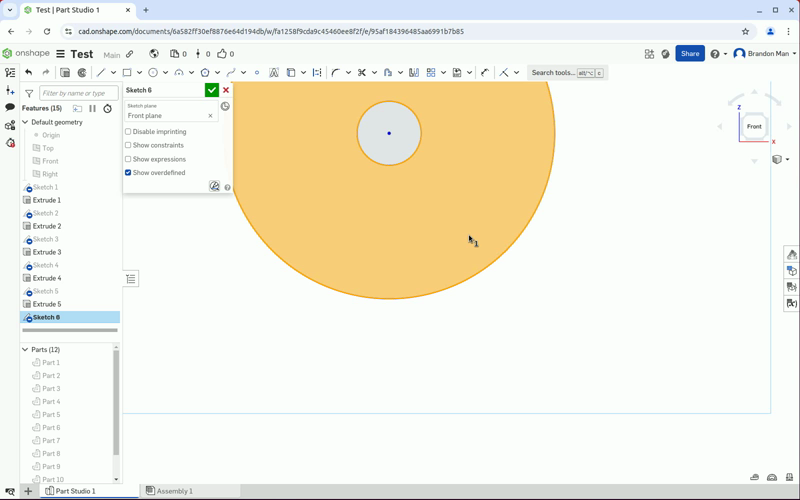
scroll(-6)
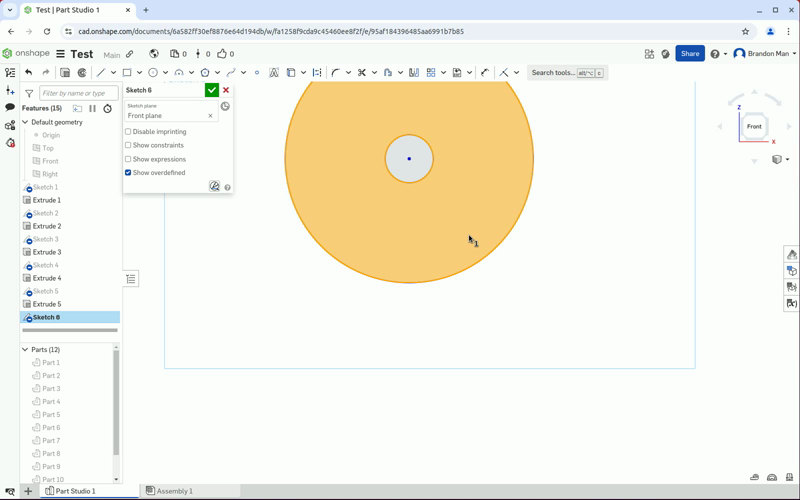
scroll(-6)
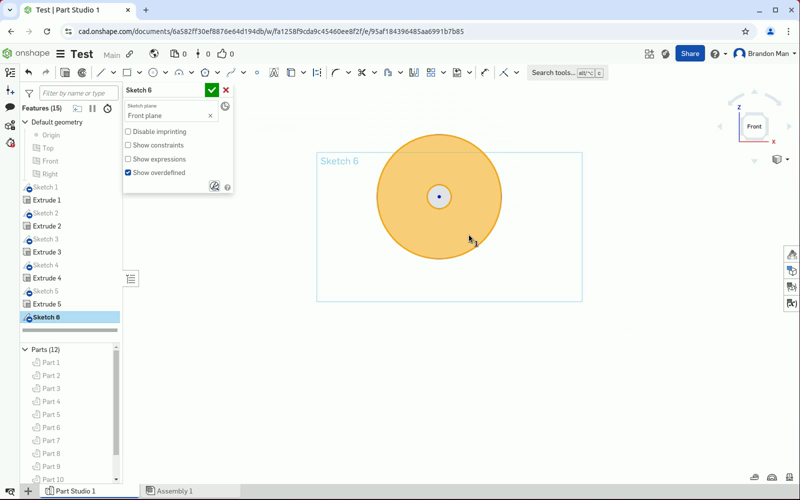
scroll(-6)
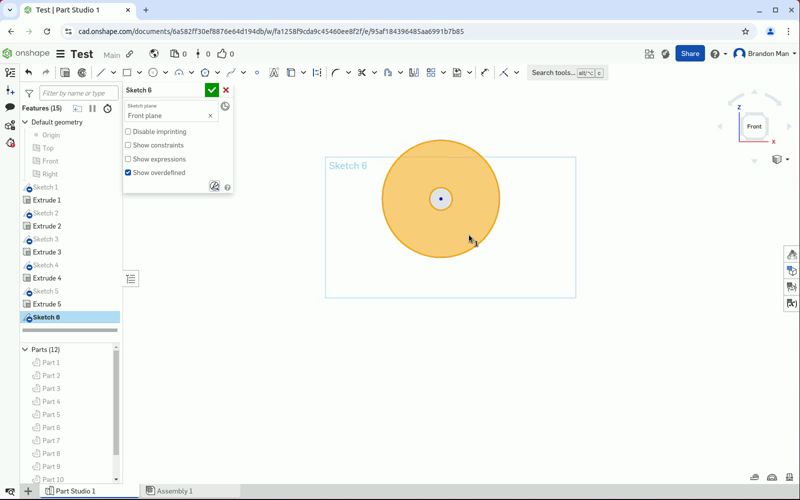
scroll(-6)
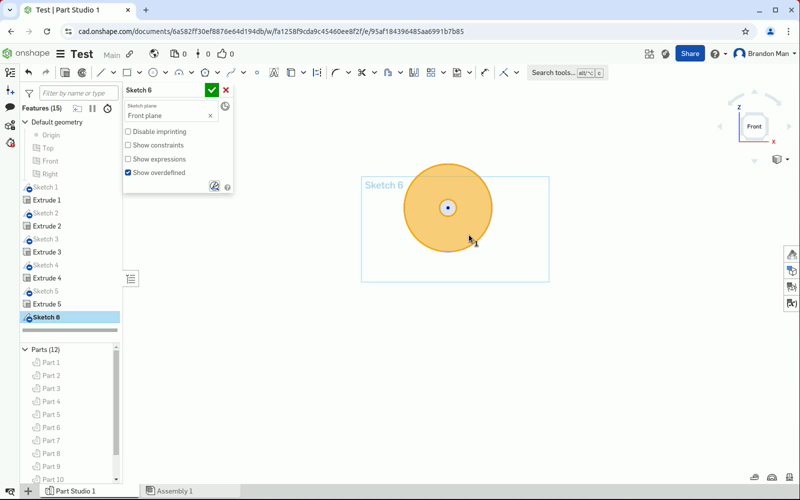
scroll(-6)
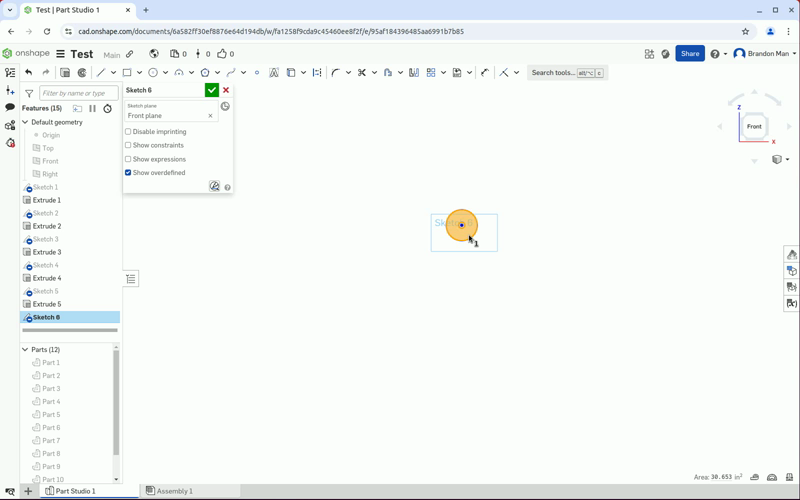
mouse_move(69, 352)
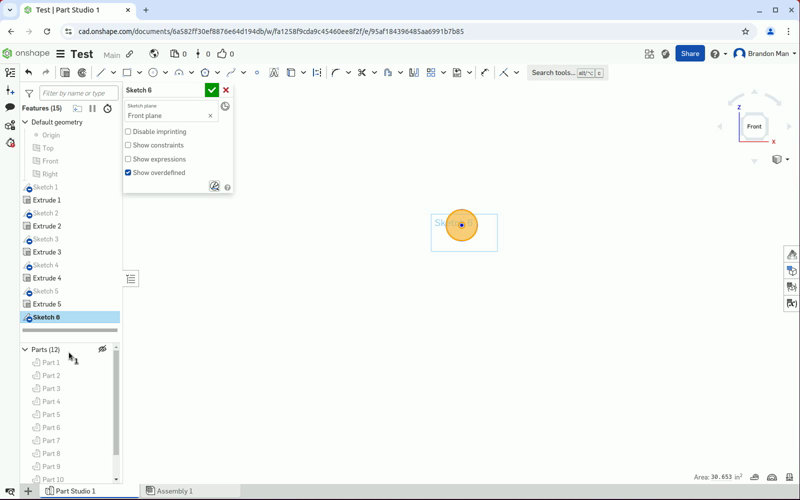
key(shift+y)
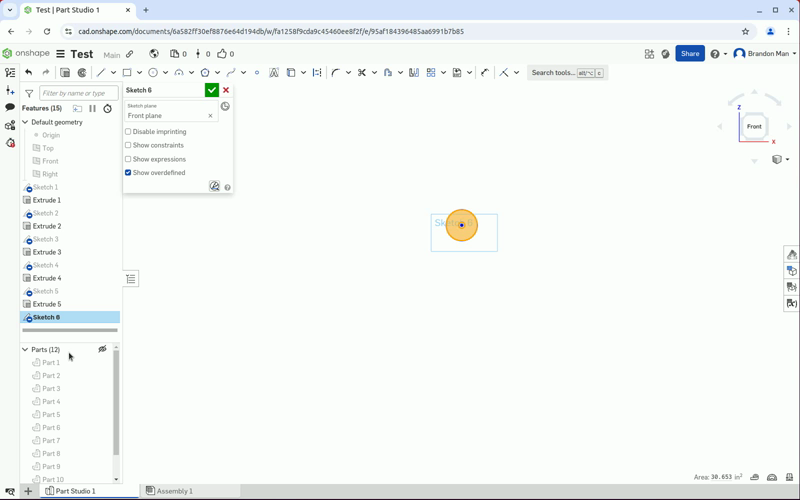
key(shift+e)
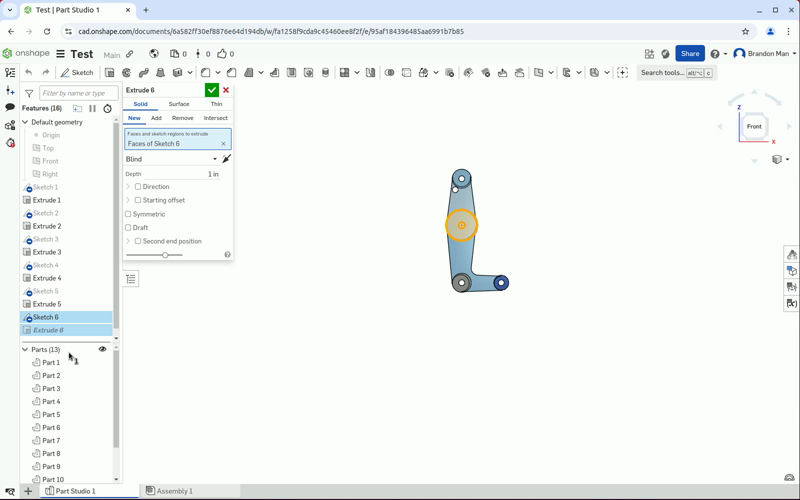
mouse_move(143, 106)
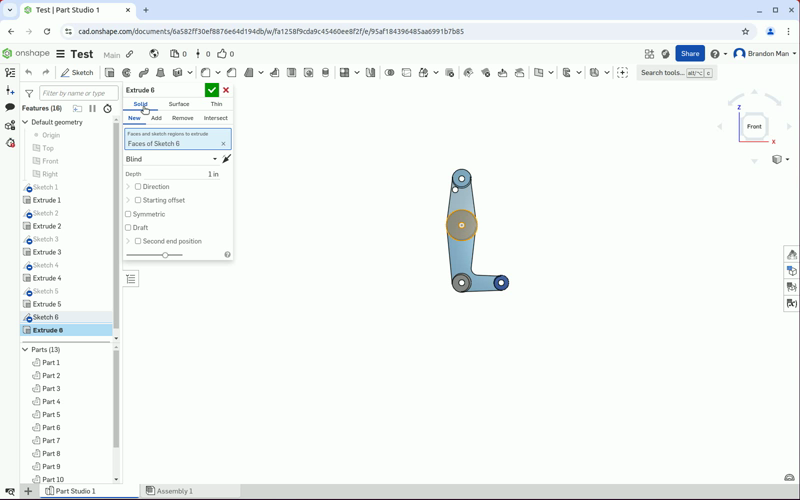
click(143, 106)
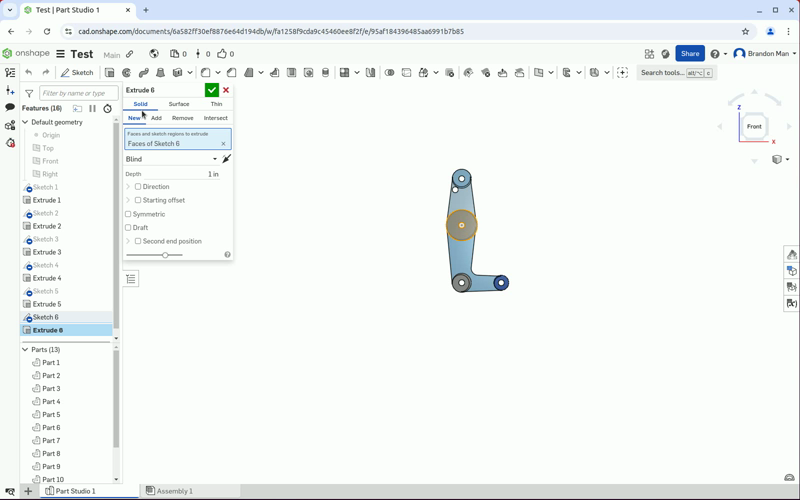
mouse_move(137, 120)
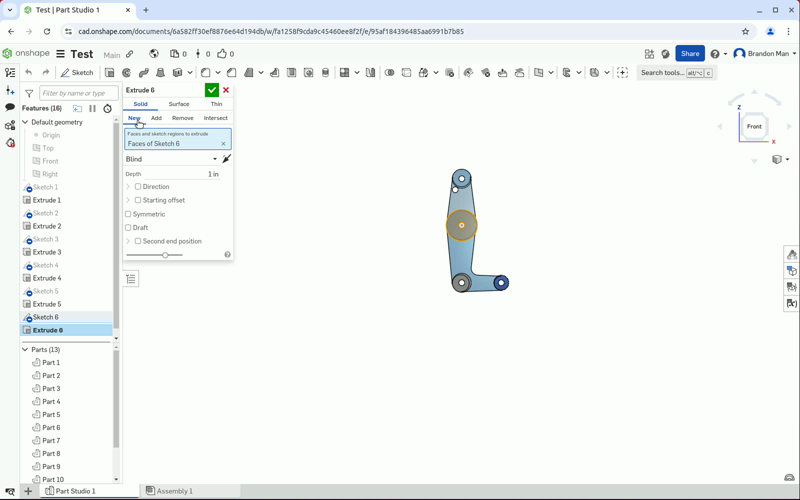
click(137, 120)
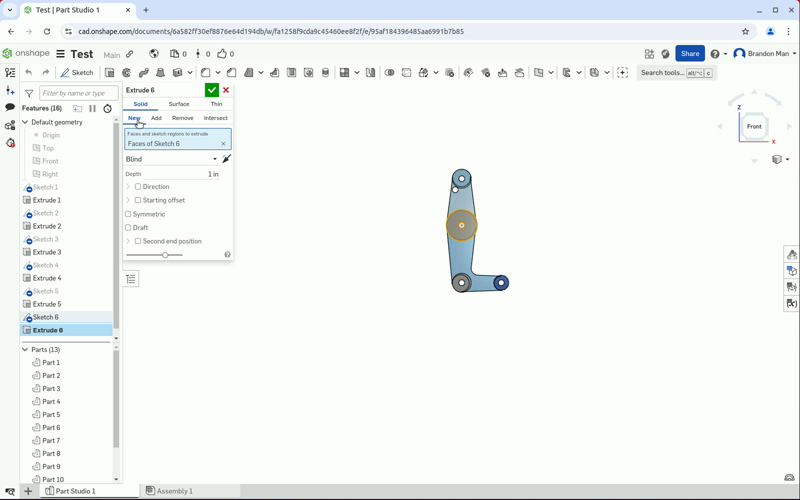
key(tab, 4)
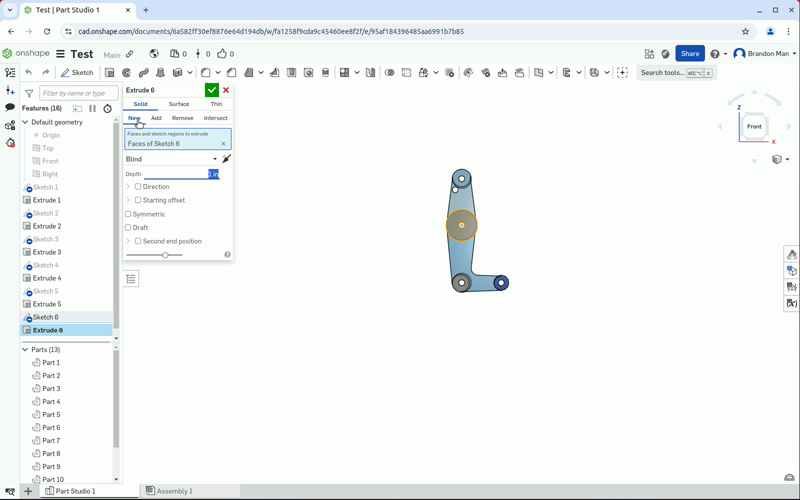
text(0.963)
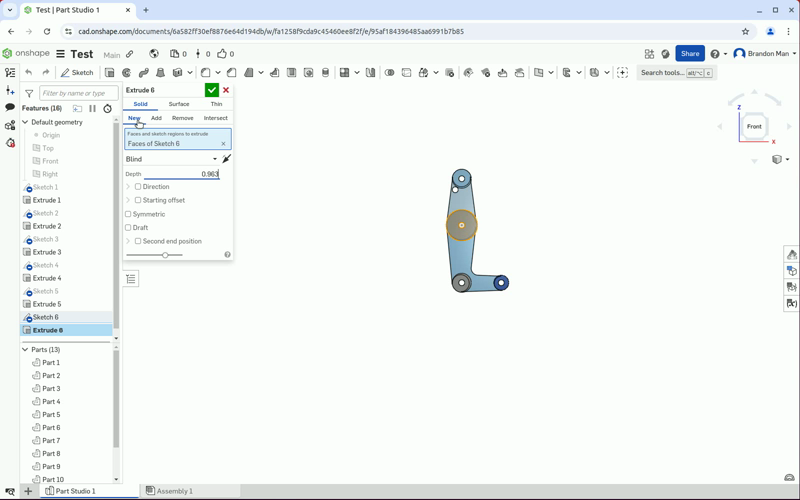
key(enter)
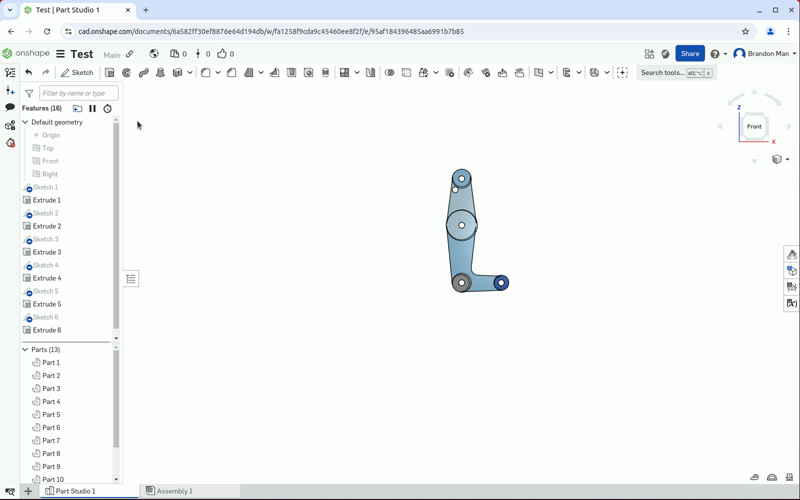
key(shift+h)
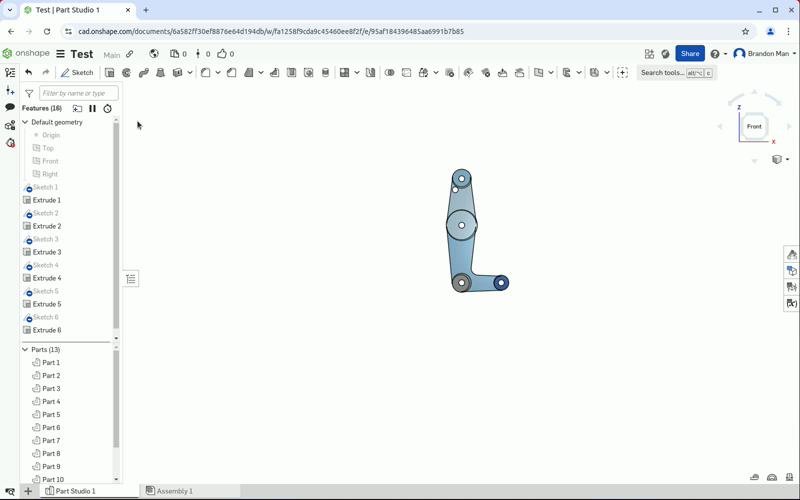
key(shift+h)
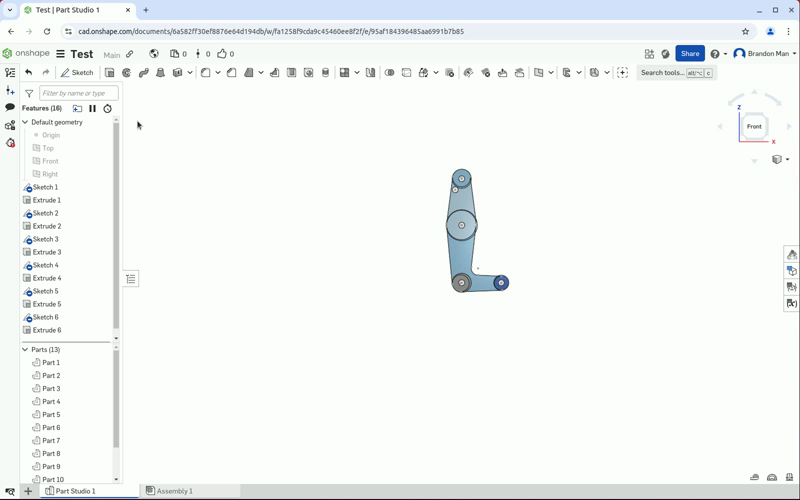
key(shift+7)
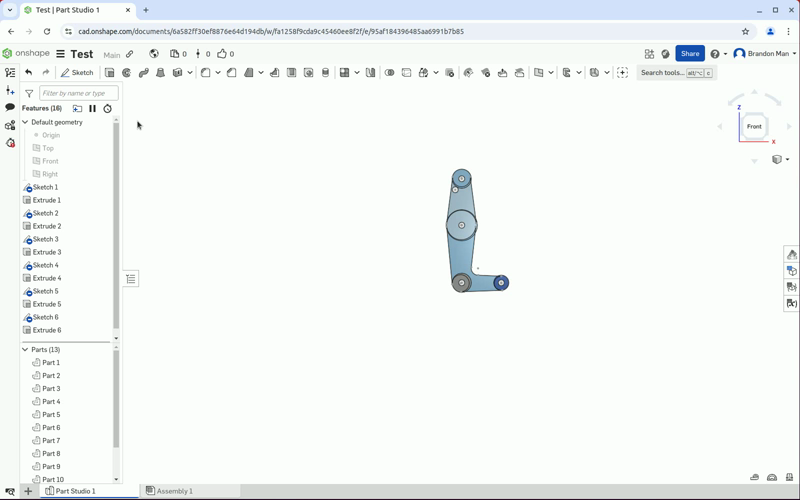
key(left, 2)
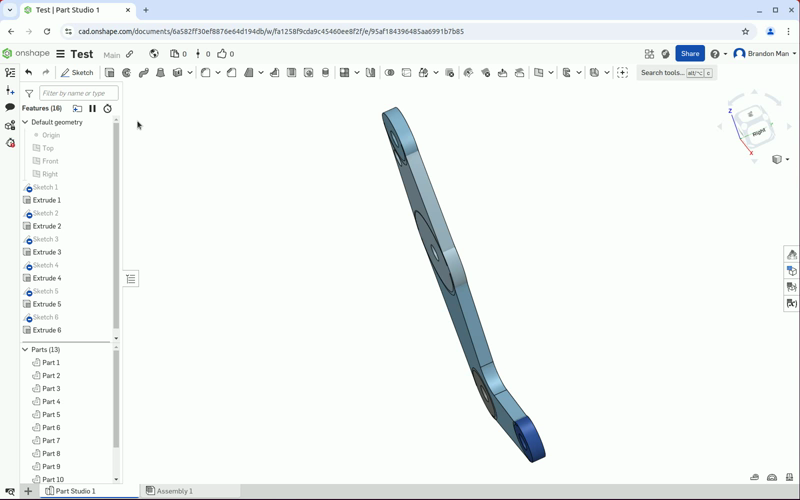
key(down, 2)
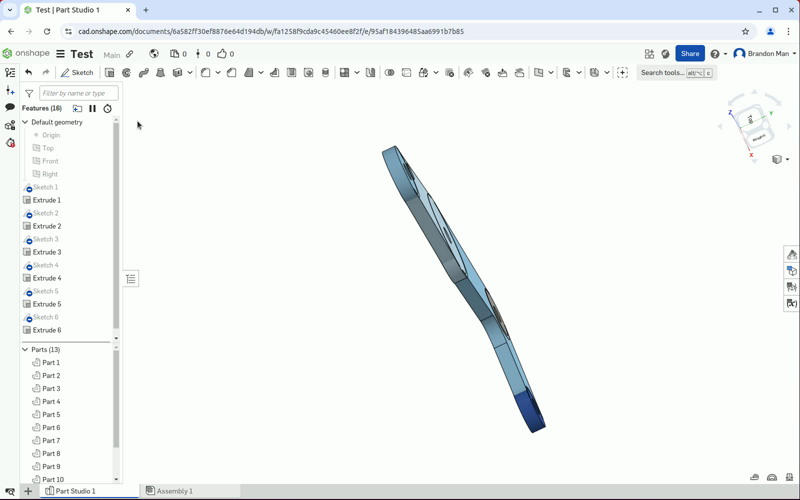
key(up, 2)
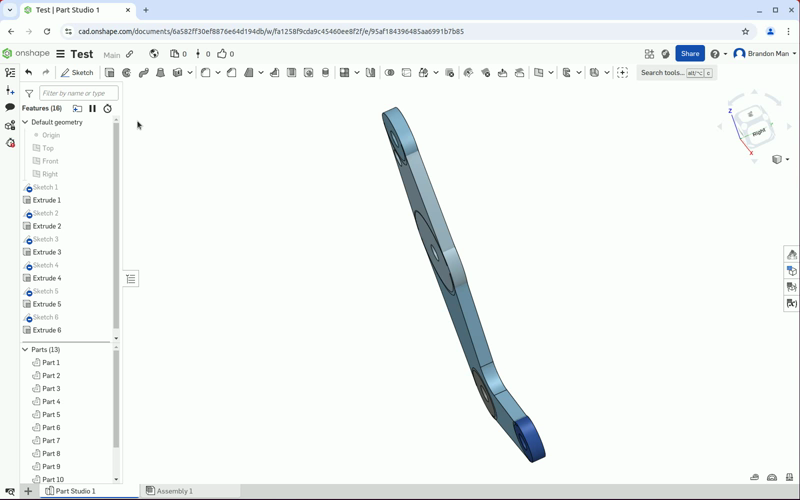
key(right, 2)
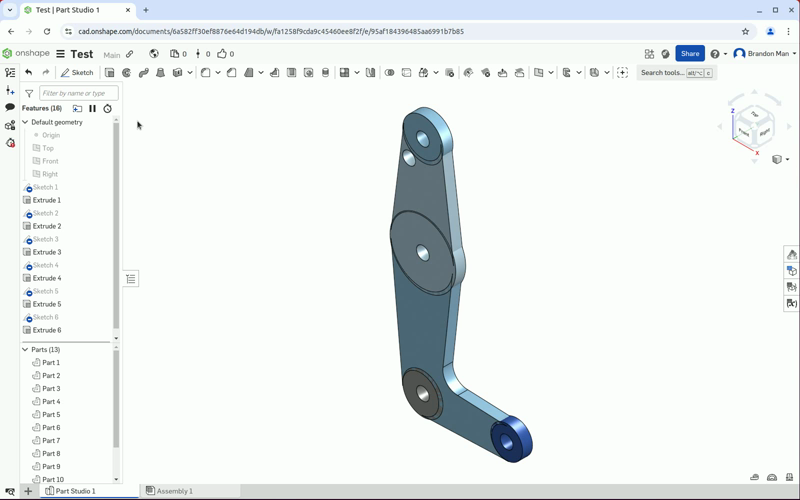
mouse_move(69, 189)
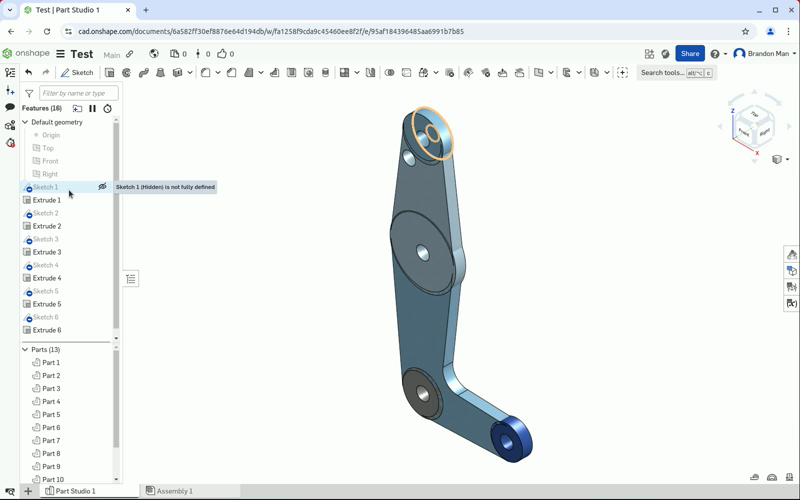
click(69, 189)